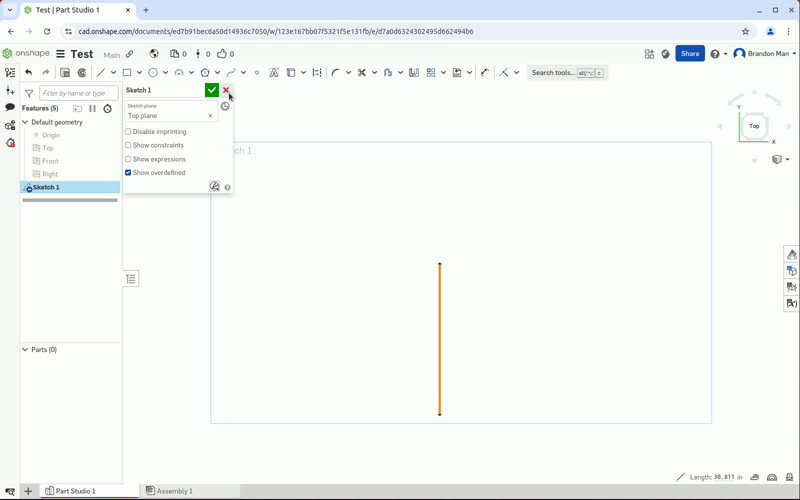
key(shift+h)
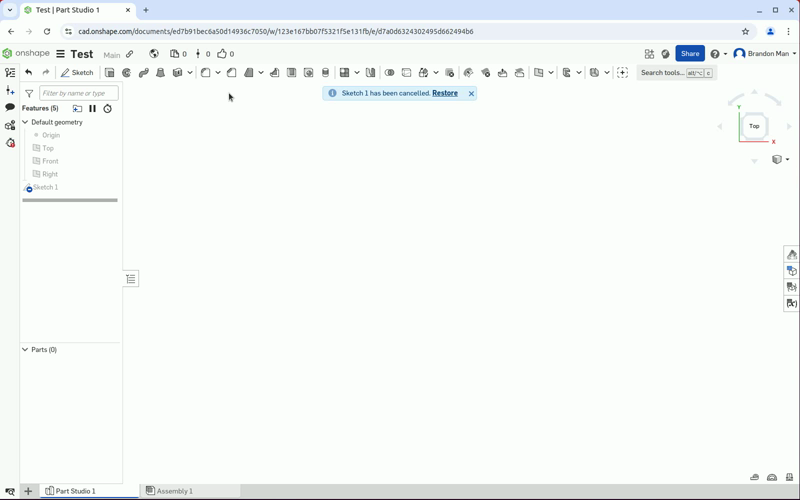
mouse_move(73, 352)
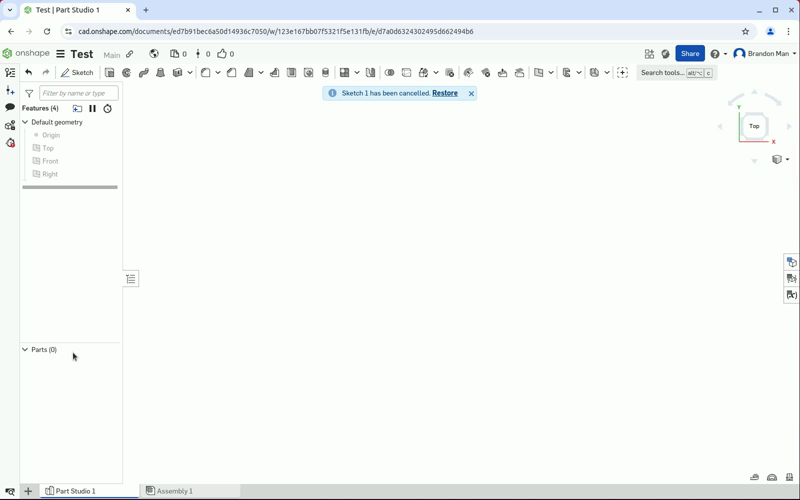
key(y)
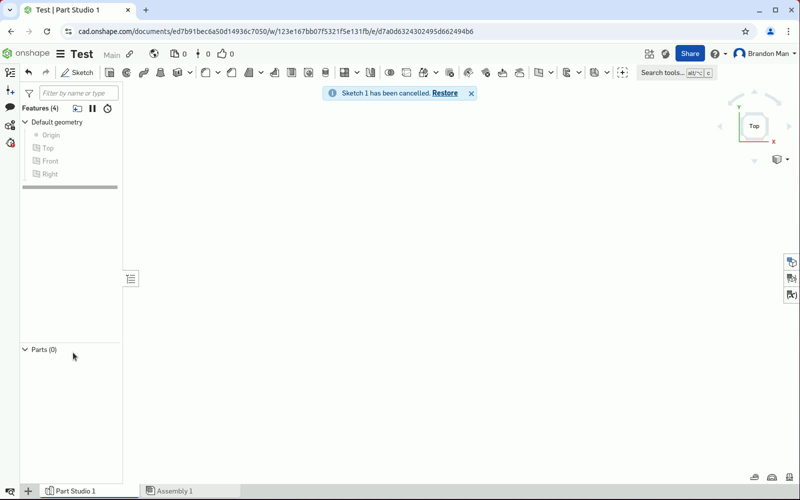
key(shift+p)
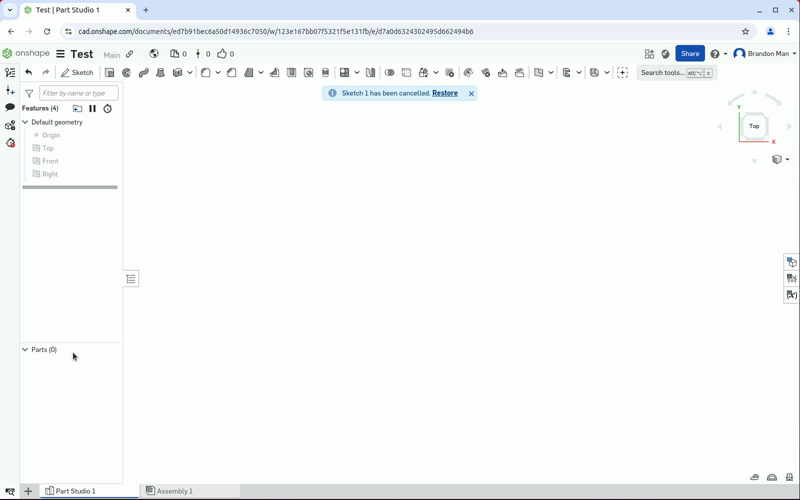
key(space)
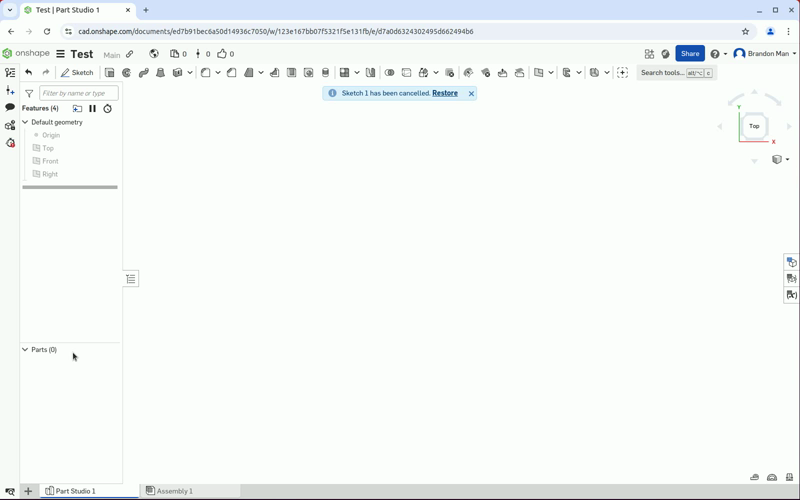
key_down(shift)
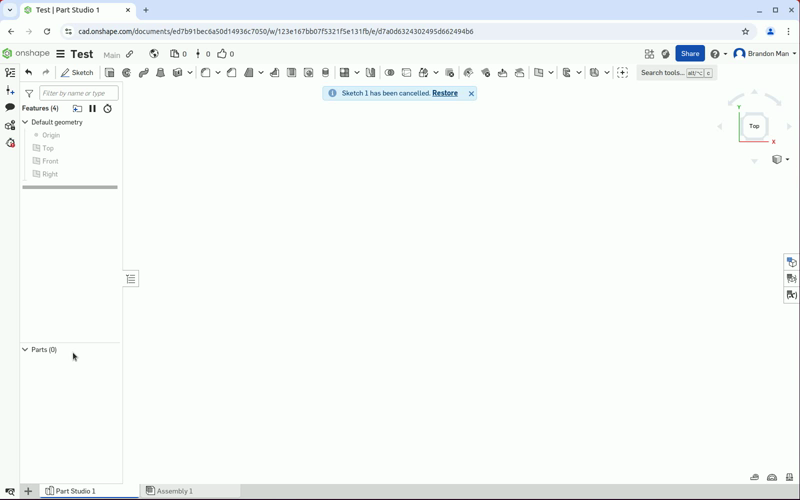
key(up)
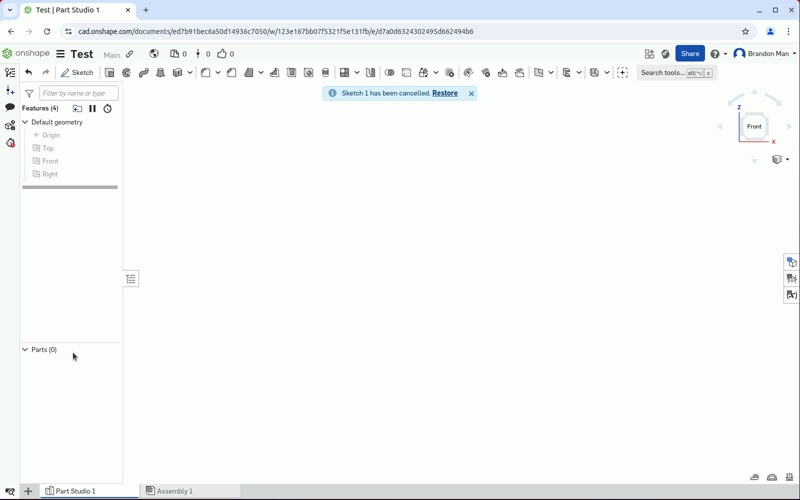
key_up(shift)
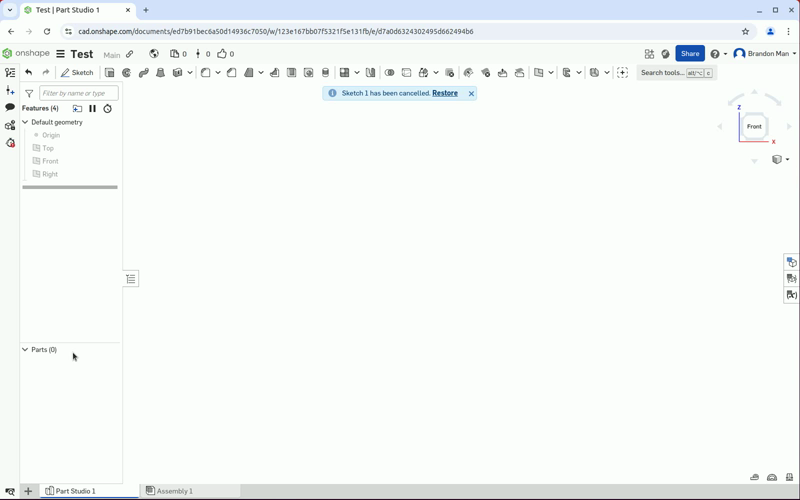
mouse_move(73, 352)
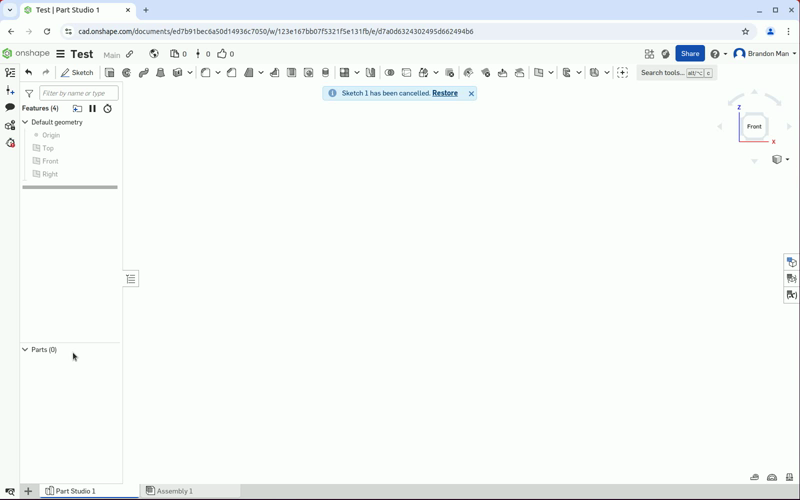
key(shift+y)
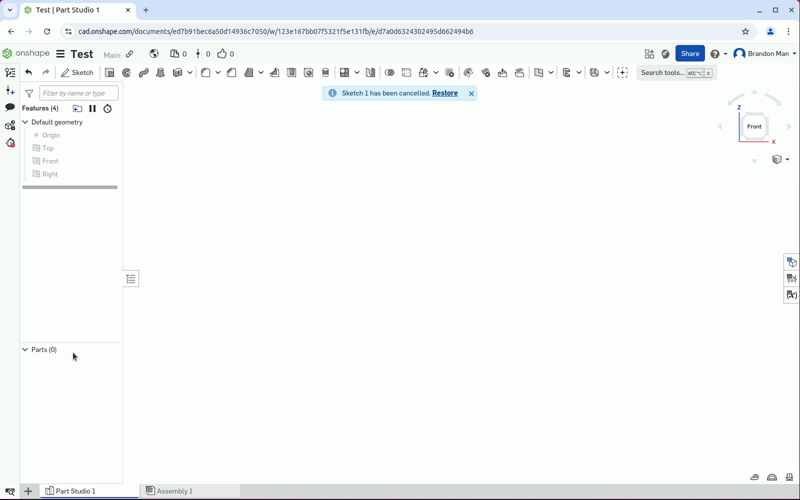
key(shift+s)
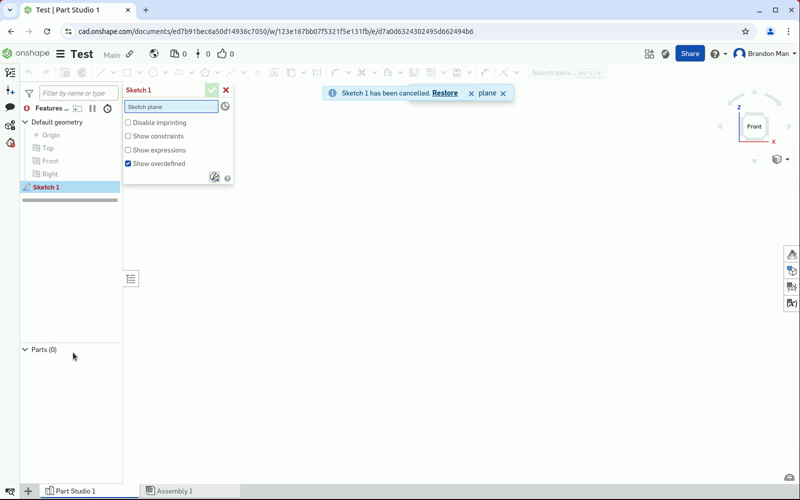
mouse_move(73, 163)
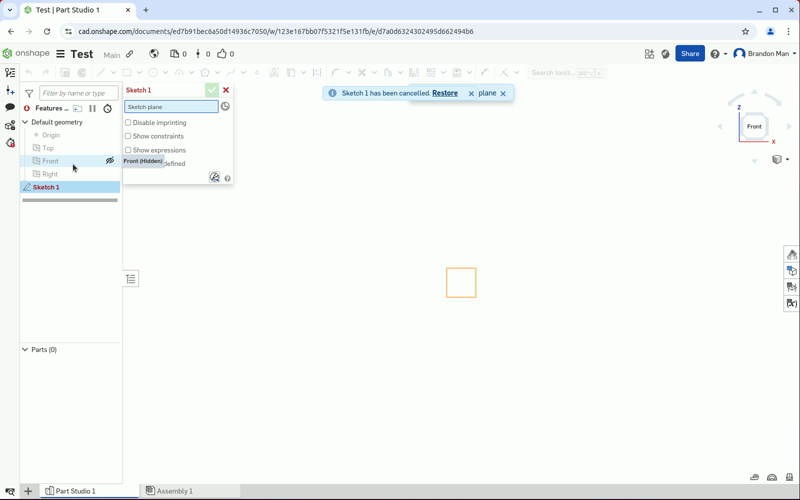
click(73, 163)
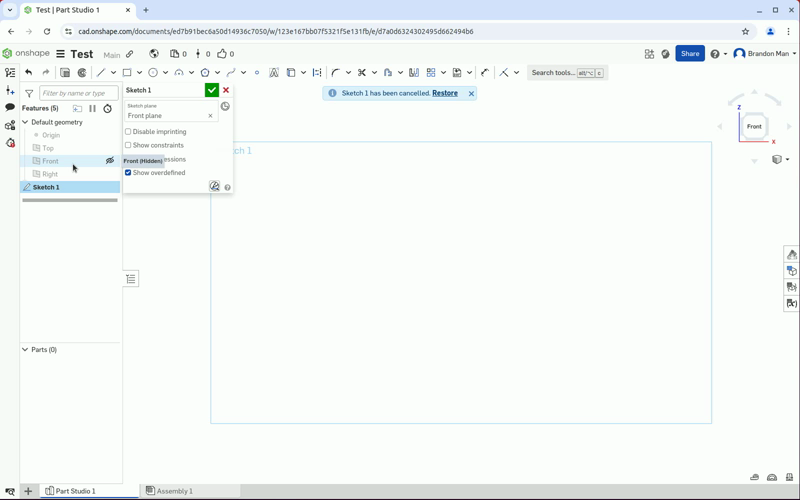
mouse_move(73, 352)
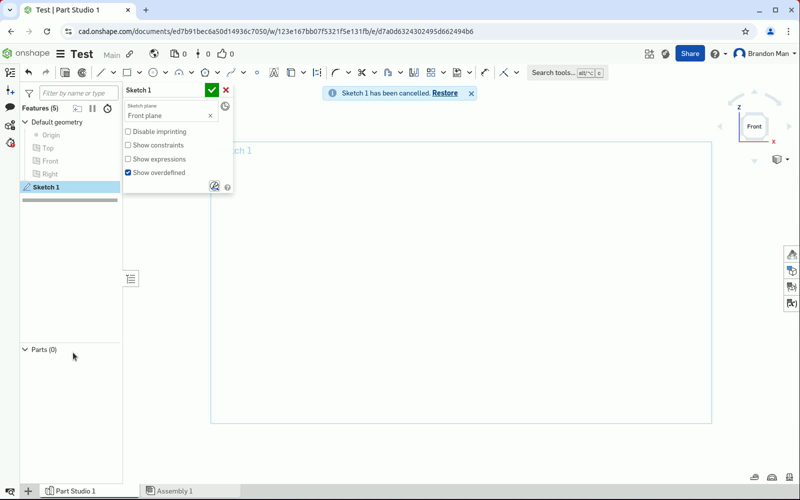
key(y)
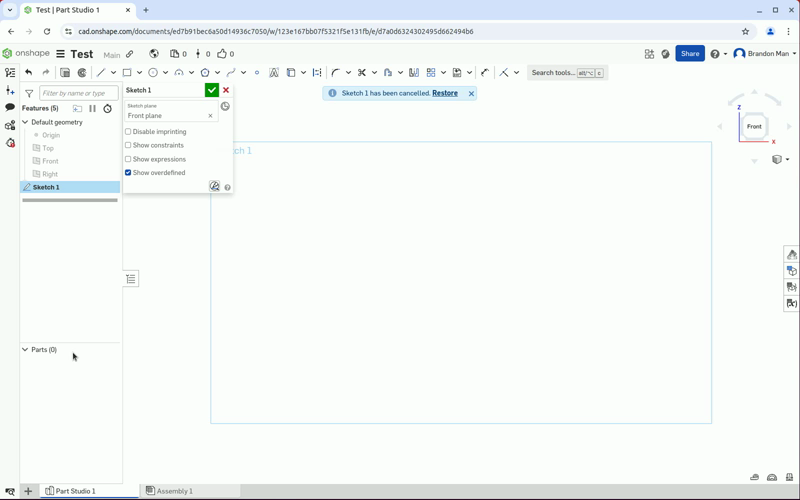
key(l)
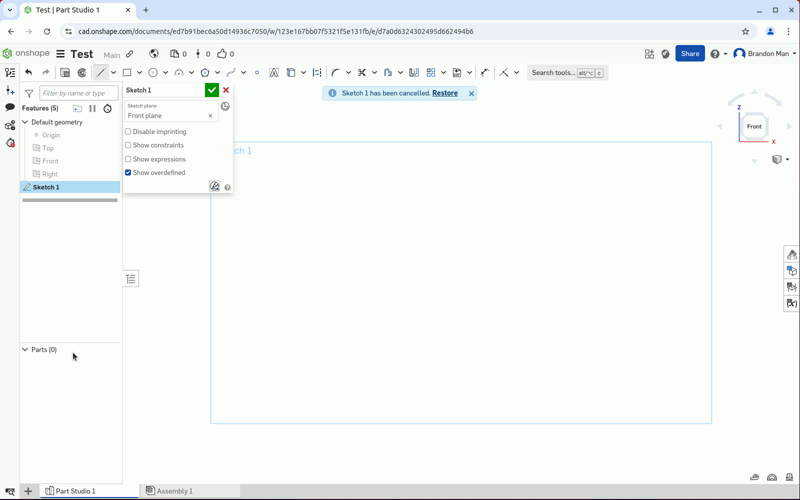
key_down(shift)
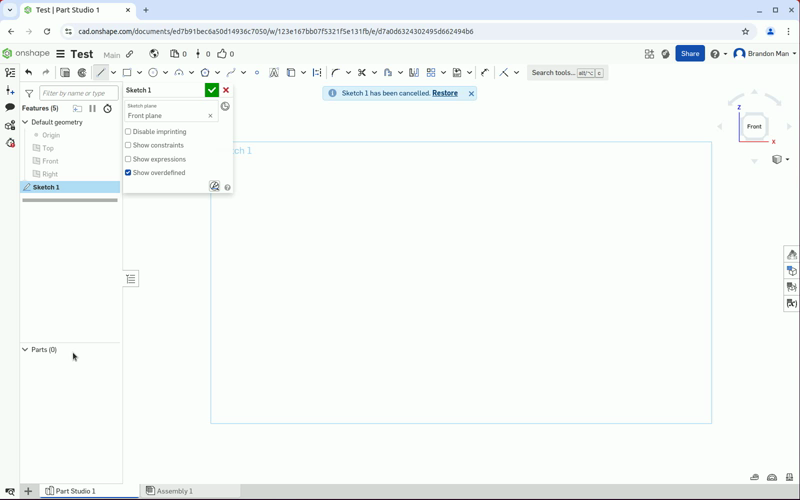
mouse_move(359, 318)
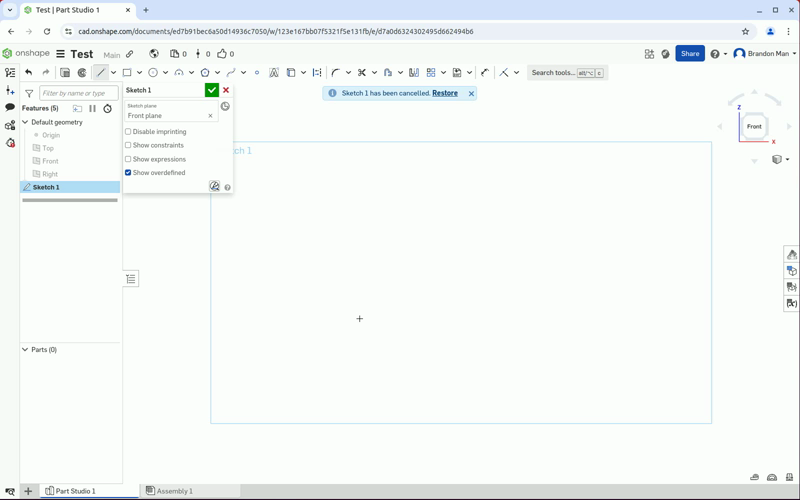
click(359, 318)
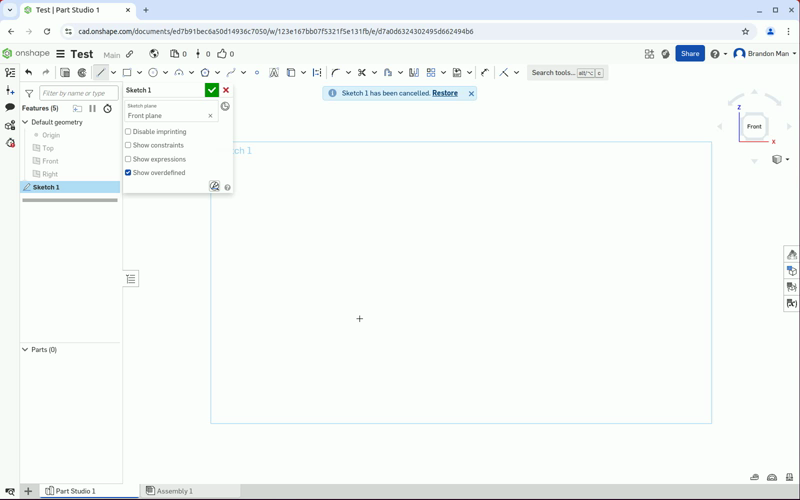
key_up(shift)
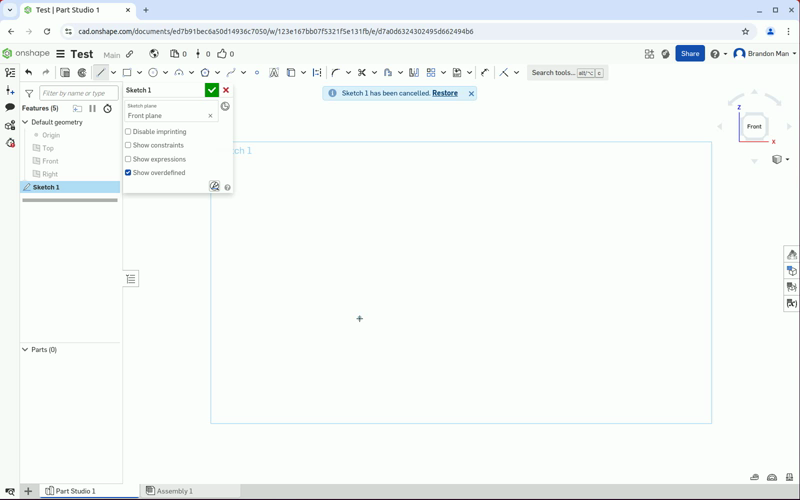
key_down(shift)
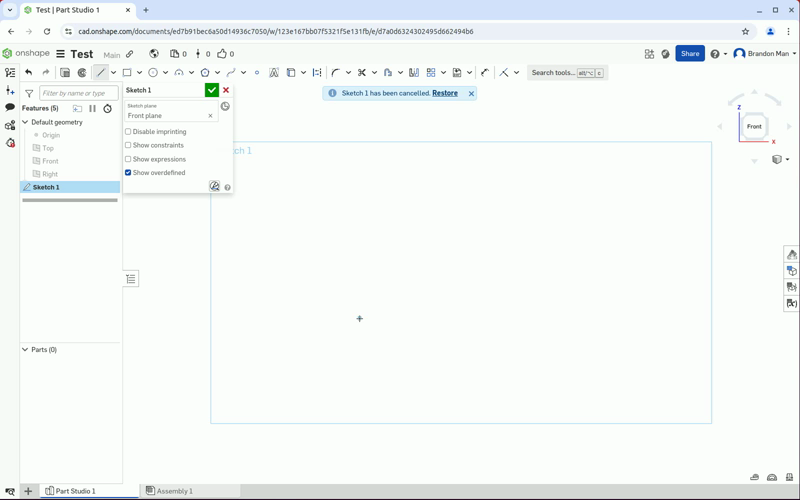
mouse_move(389, 318)
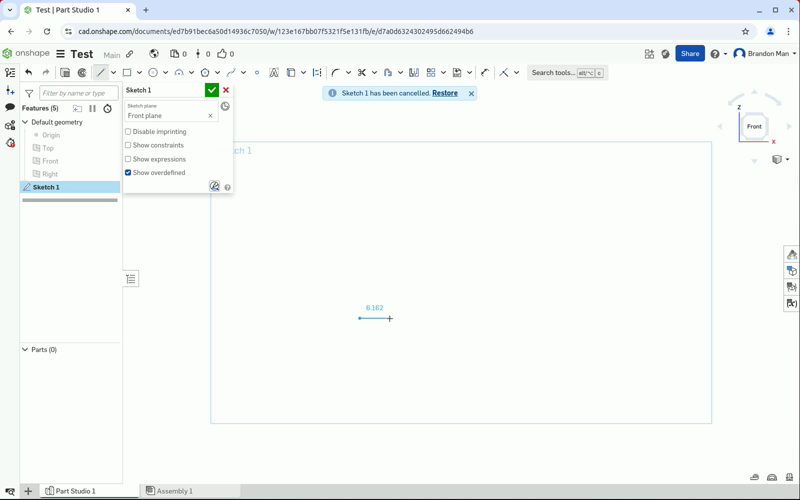
mouse_move(400, 318)
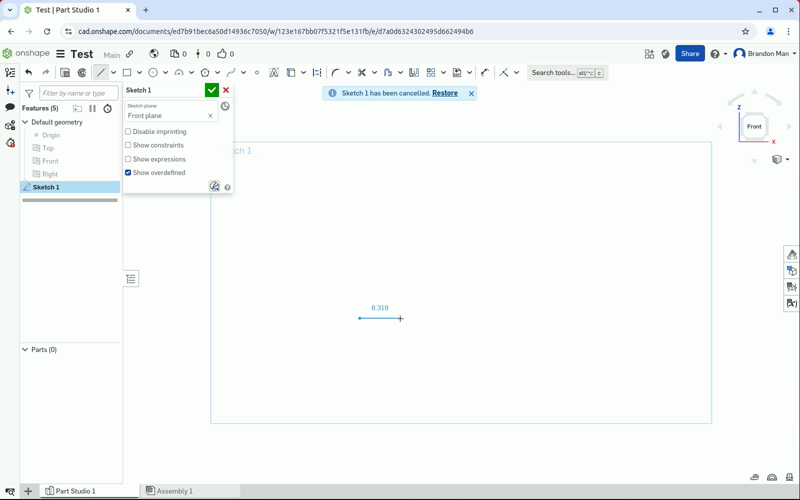
click(400, 318)
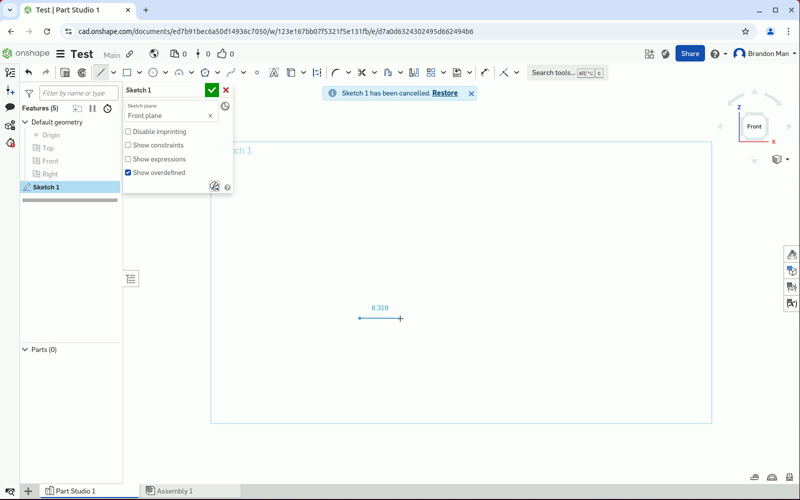
key_up(shift)
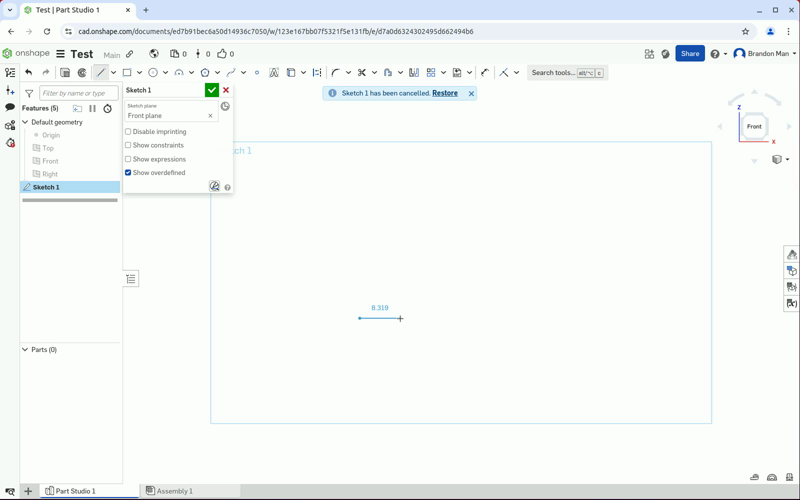
key_down(shift)
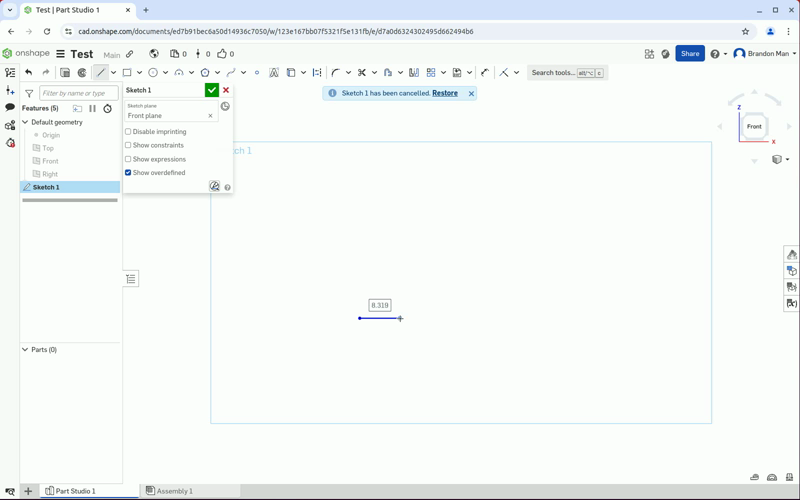
mouse_move(430, 318)
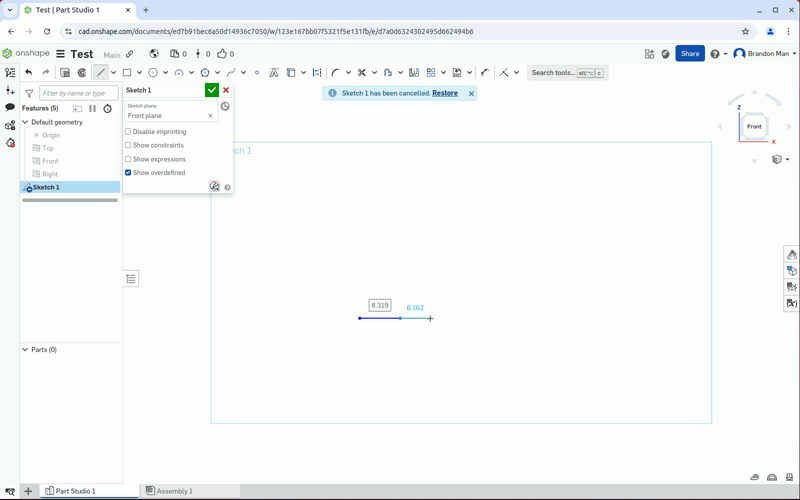
mouse_move(400, 277)
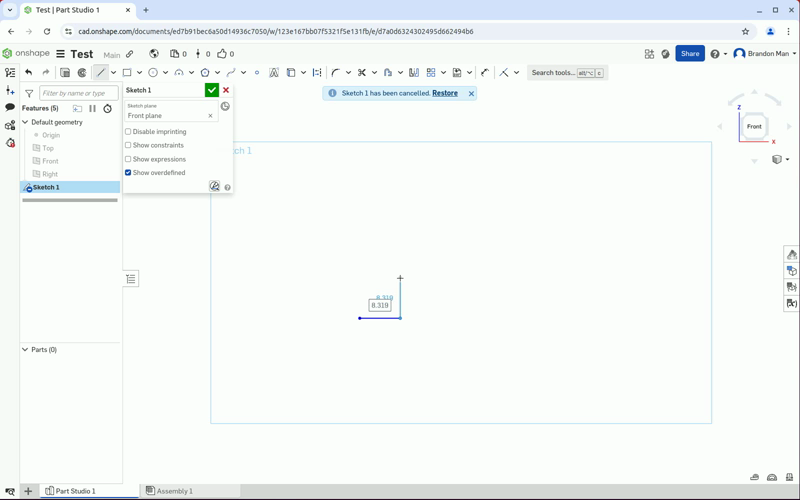
click(400, 277)
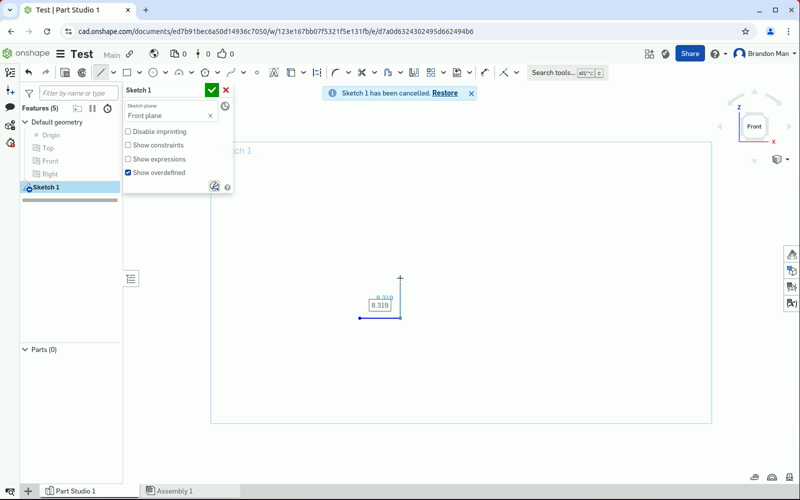
key_up(shift)
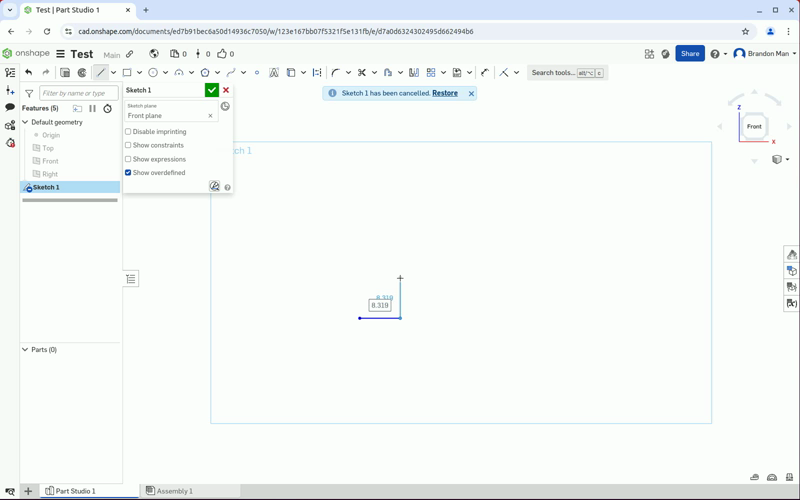
key_down(shift)
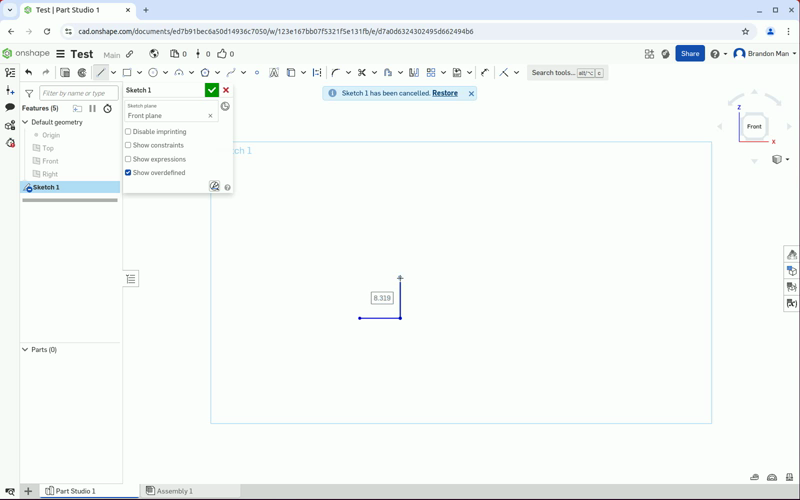
mouse_move(430, 277)
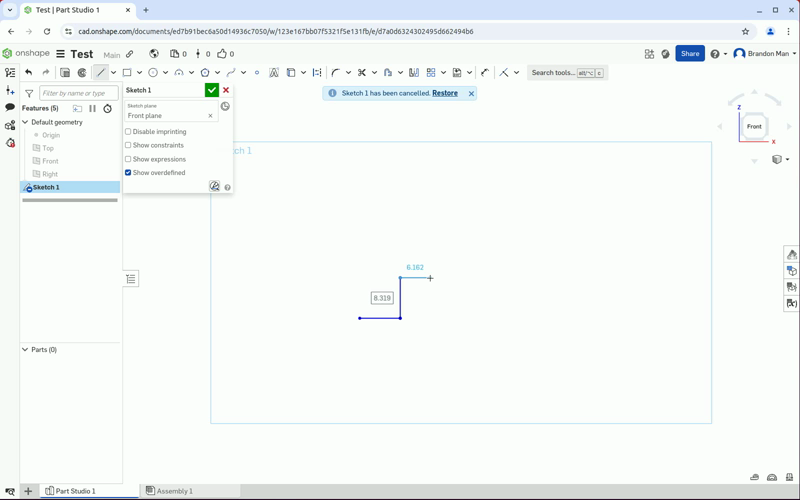
mouse_move(359, 277)
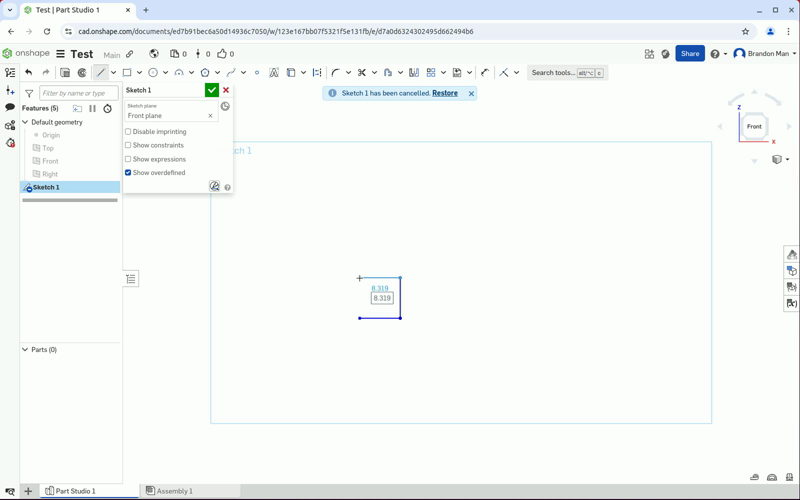
click(359, 277)
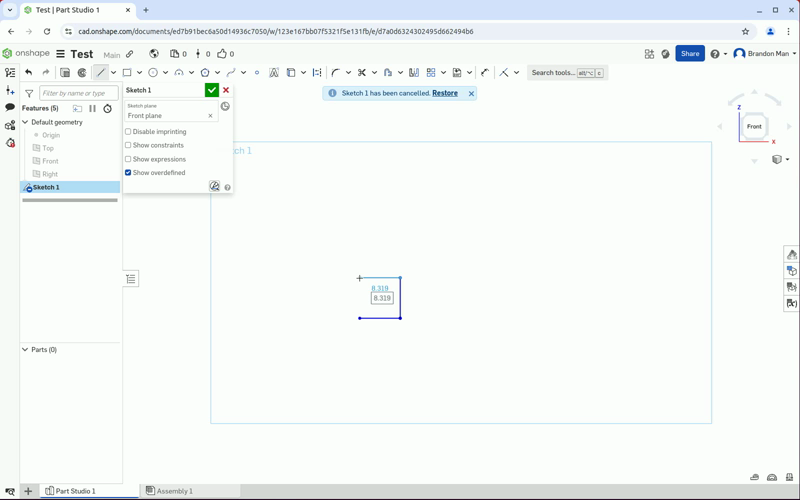
key_up(shift)
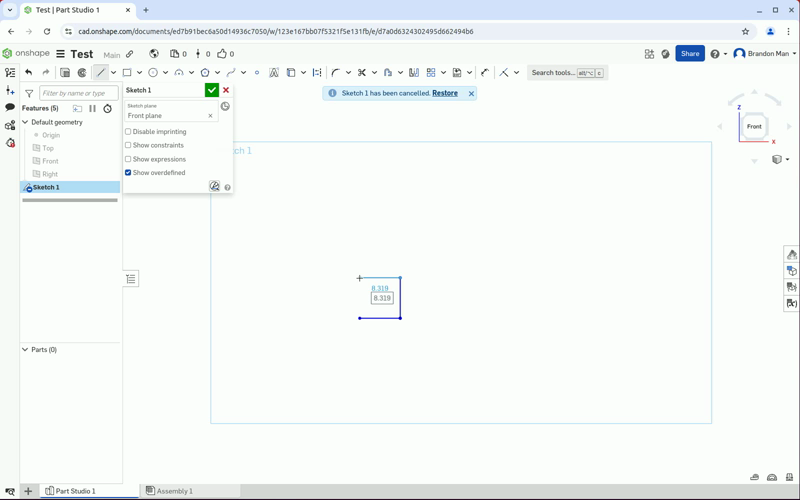
mouse_move(389, 277)
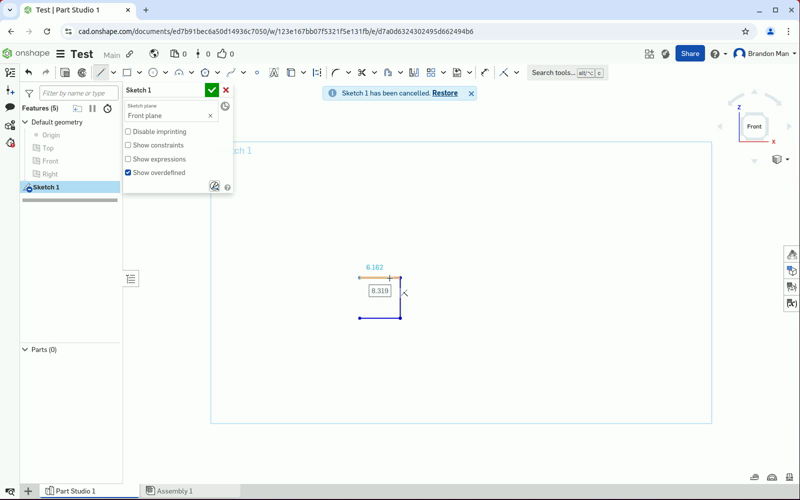
key_down(shift)
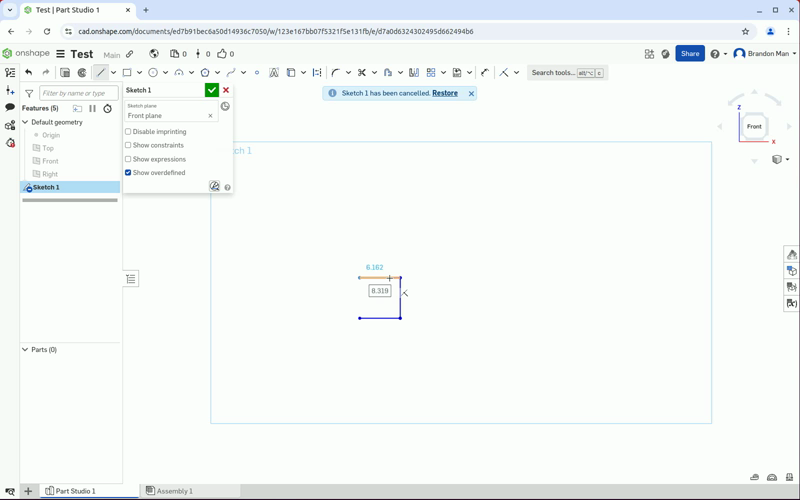
mouse_move(359, 318)
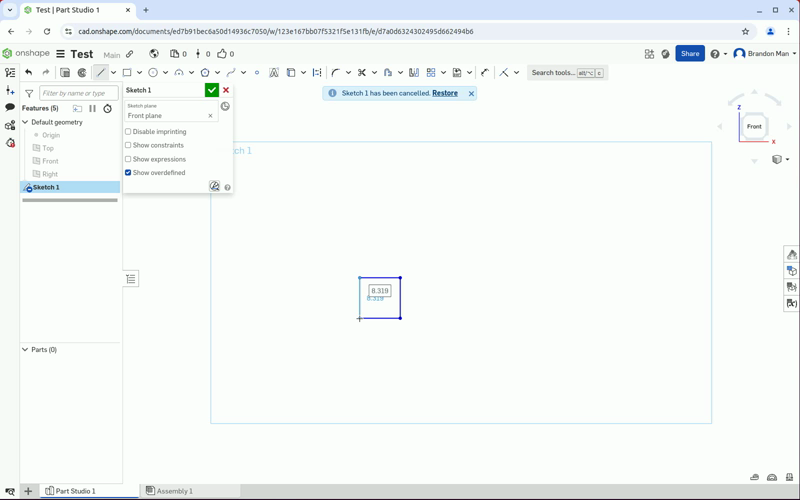
key_up(shift)
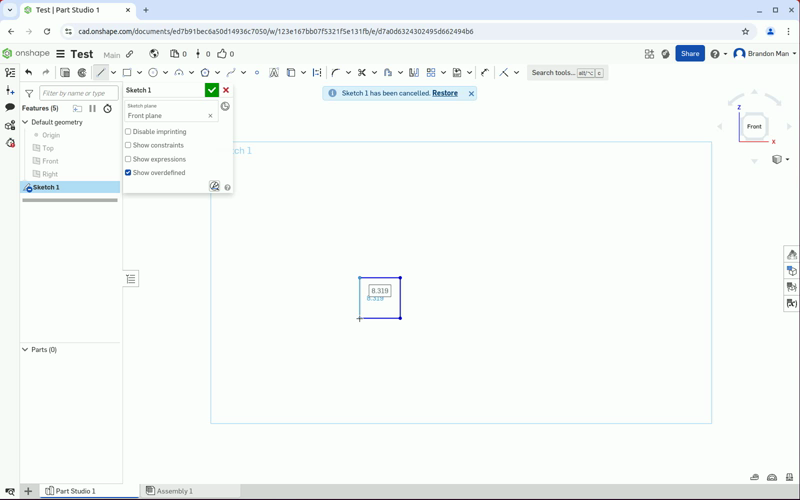
click(359, 318)
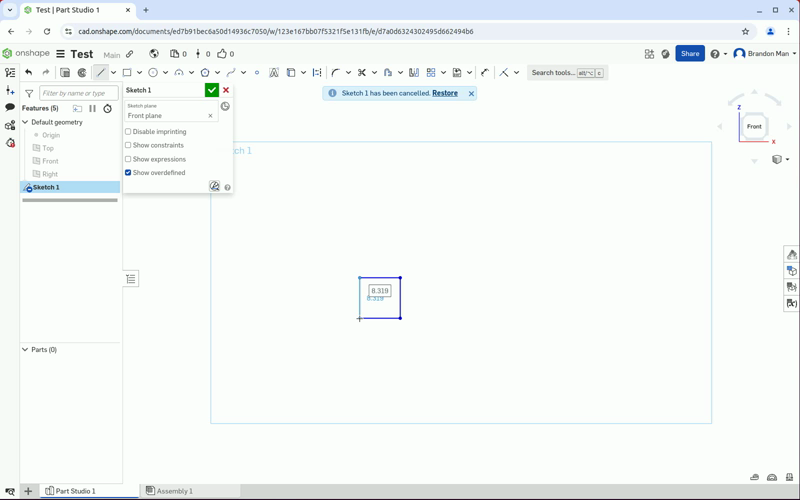
key(esc)
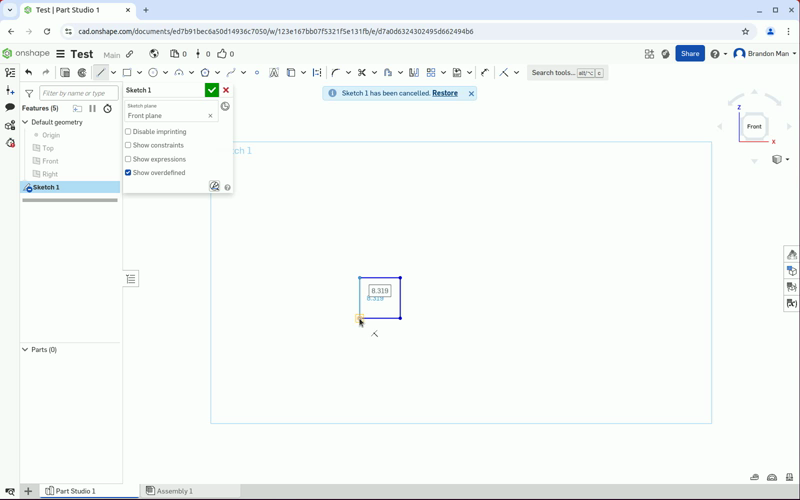
mouse_move(395, 316)
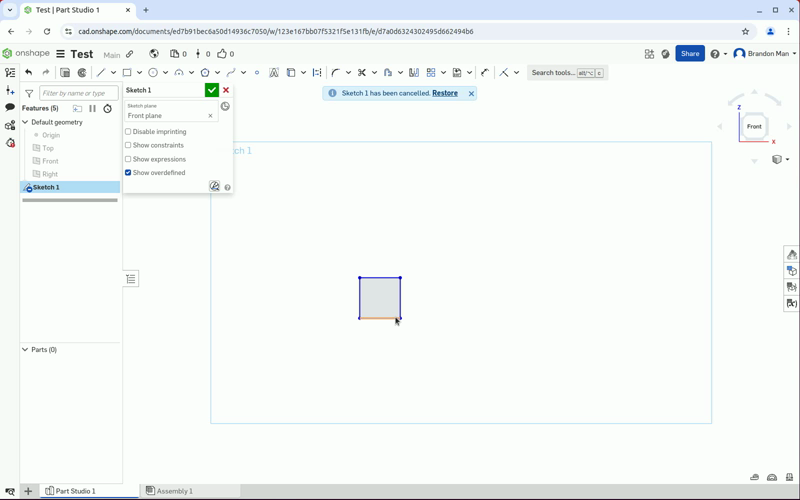
scroll(6)
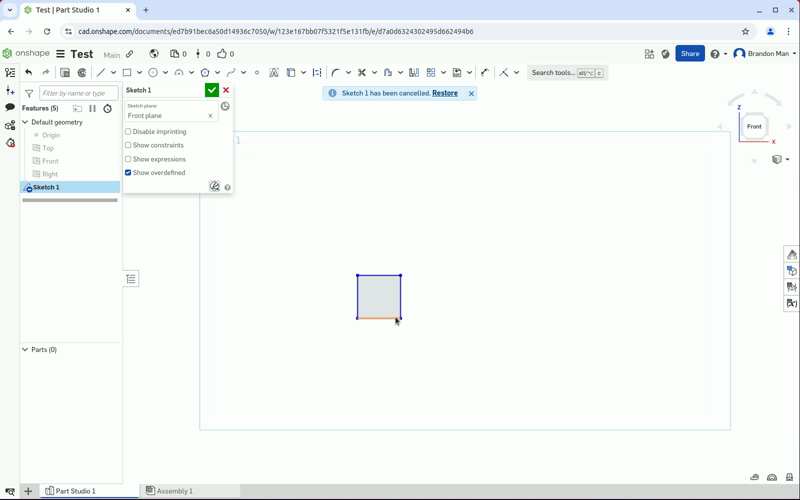
scroll(6)
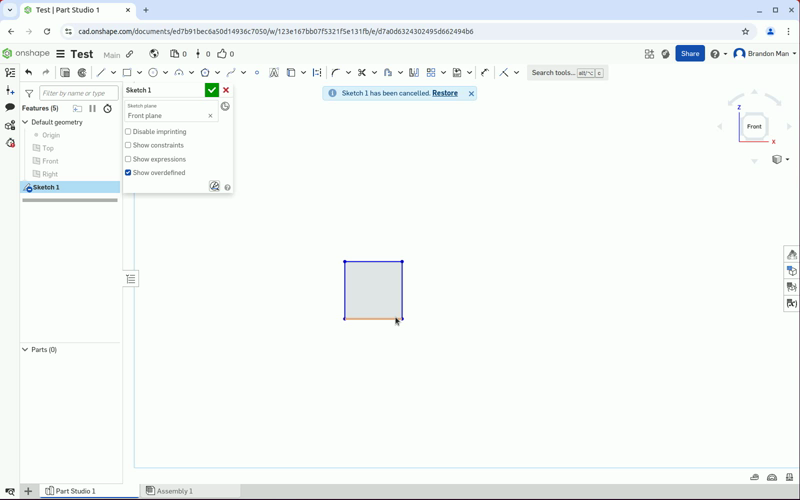
scroll(6)
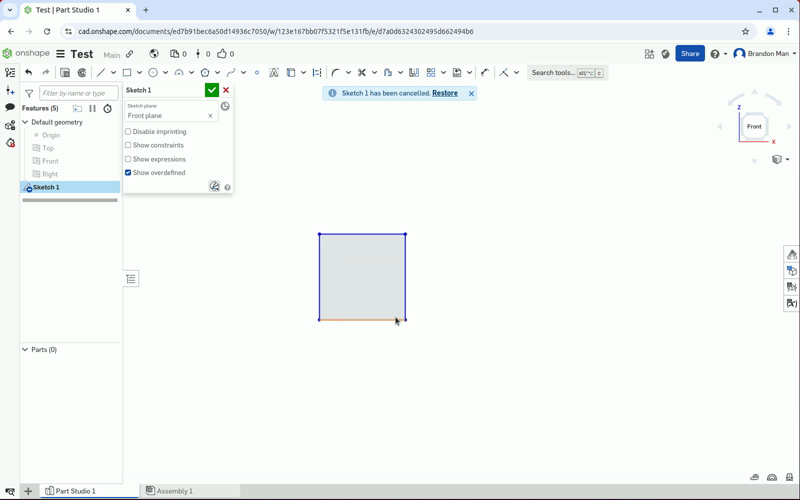
scroll(6)
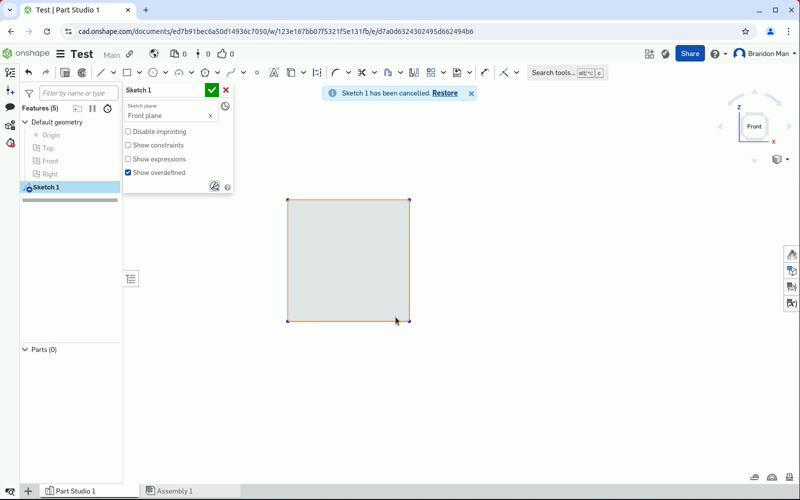
scroll(6)
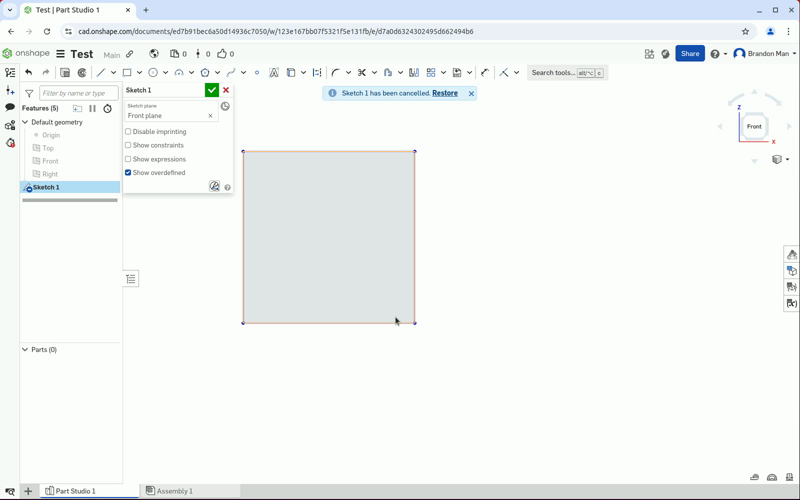
scroll(6)
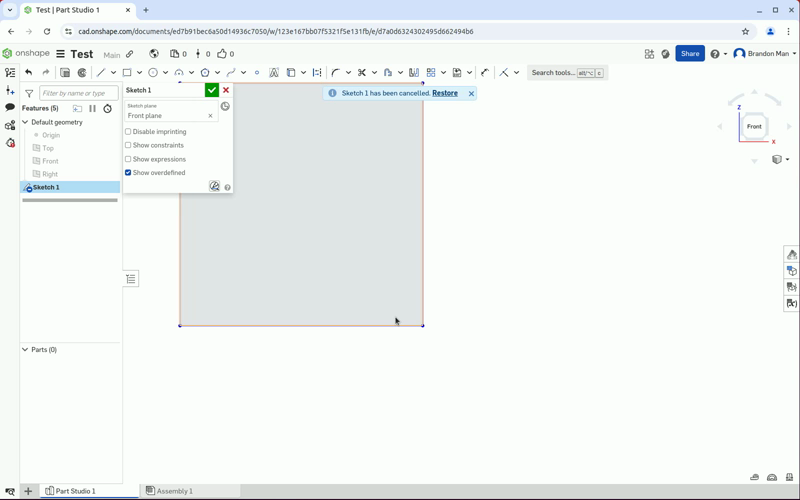
scroll(6)
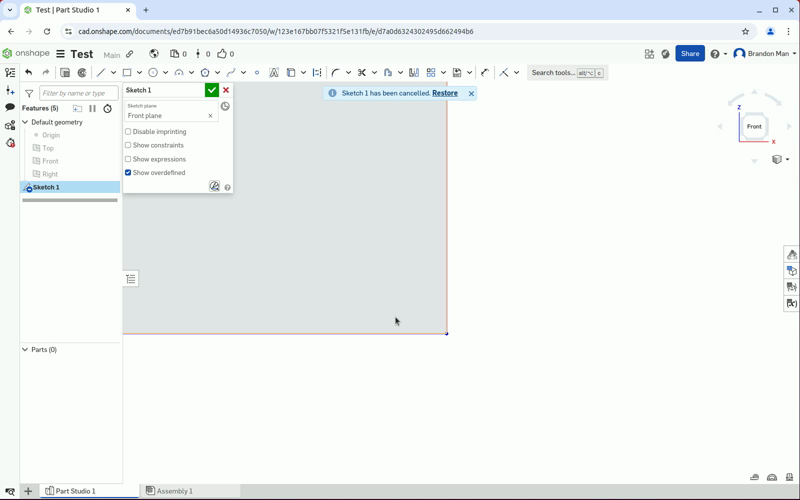
click(395, 316)
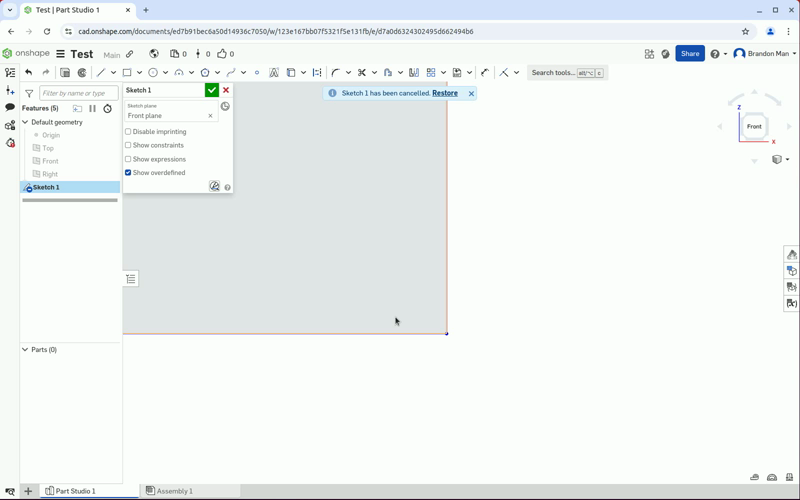
scroll(-6)
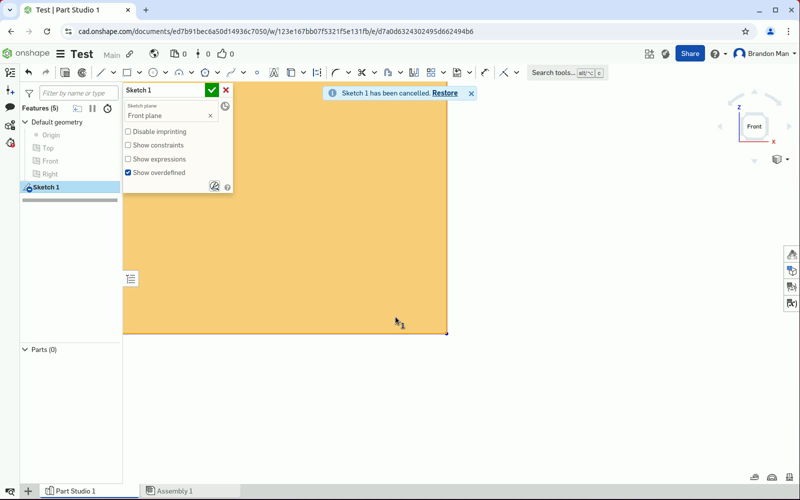
scroll(-6)
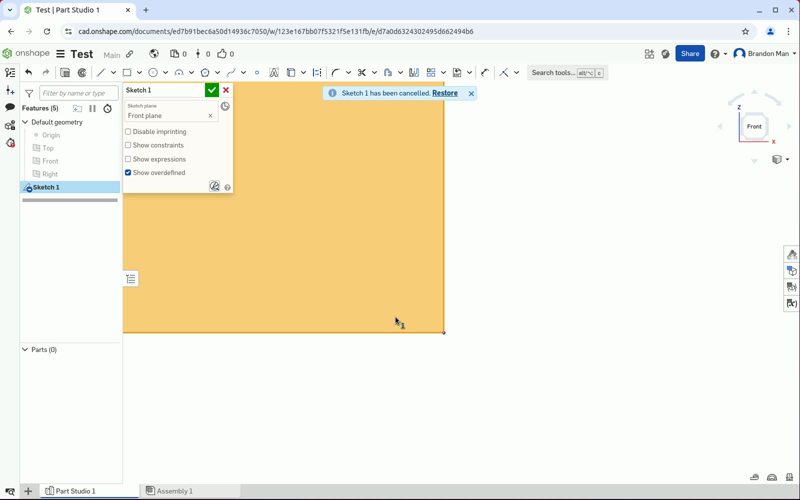
scroll(-6)
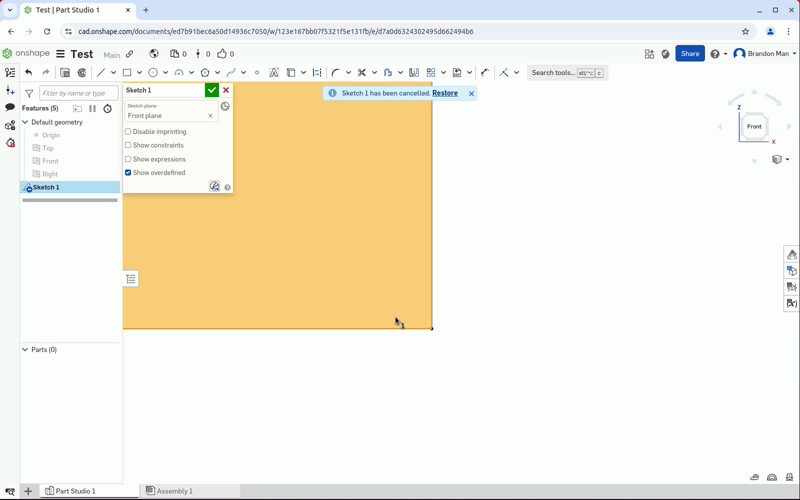
scroll(-6)
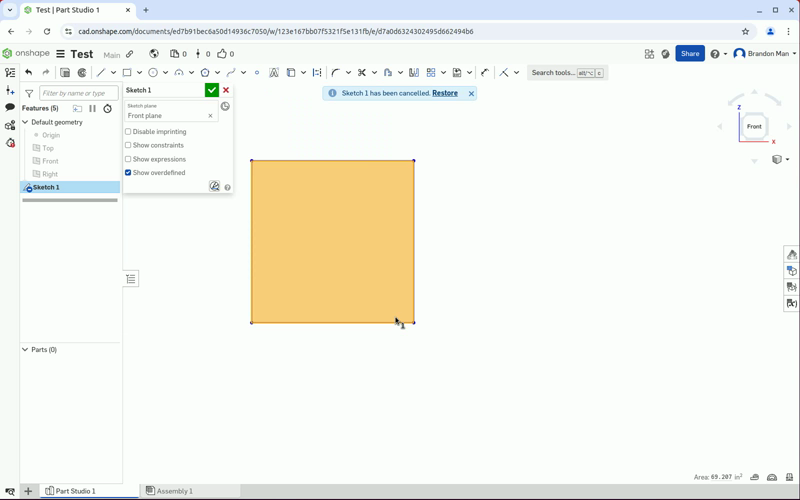
scroll(-6)
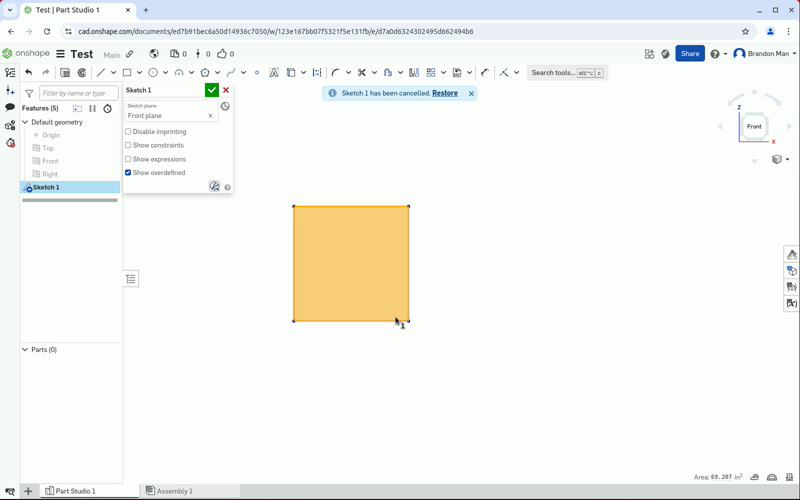
scroll(-6)
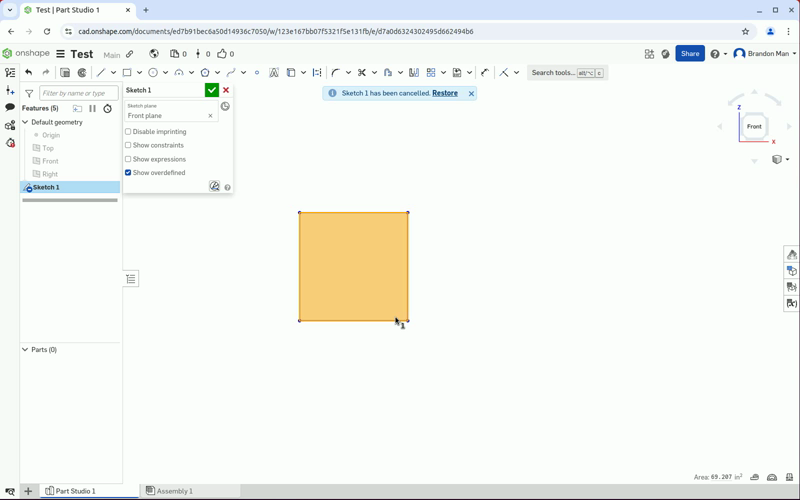
scroll(-6)
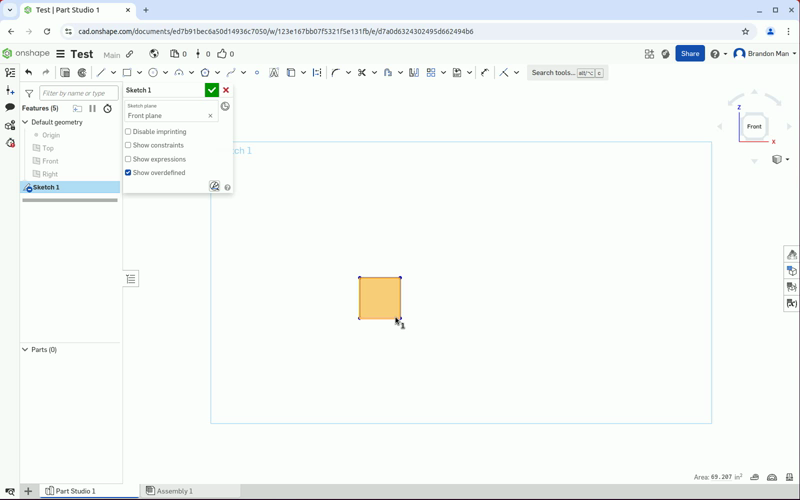
mouse_move(73, 352)
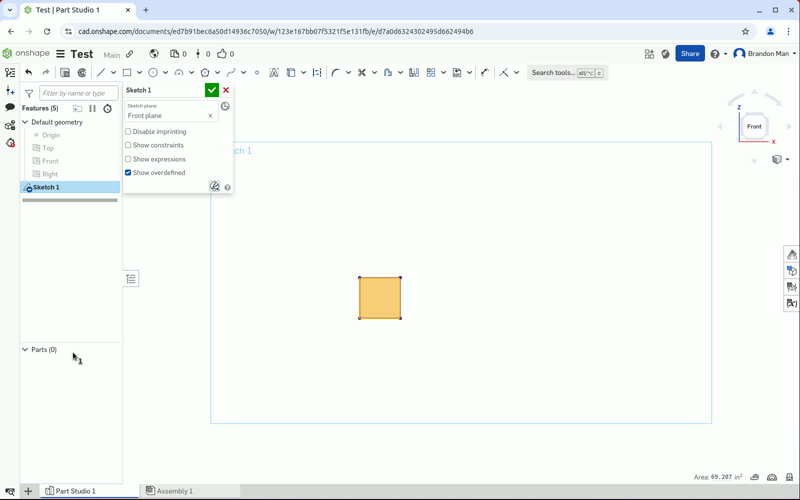
key(shift+y)
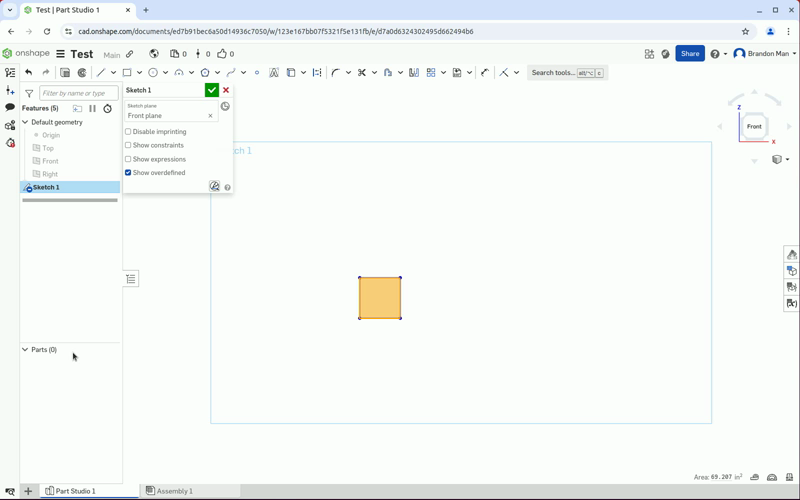
key(shift+e)
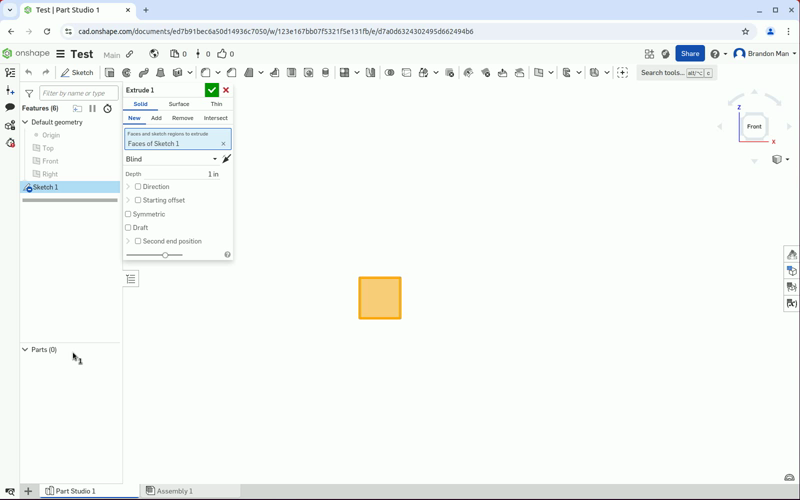
mouse_move(143, 106)
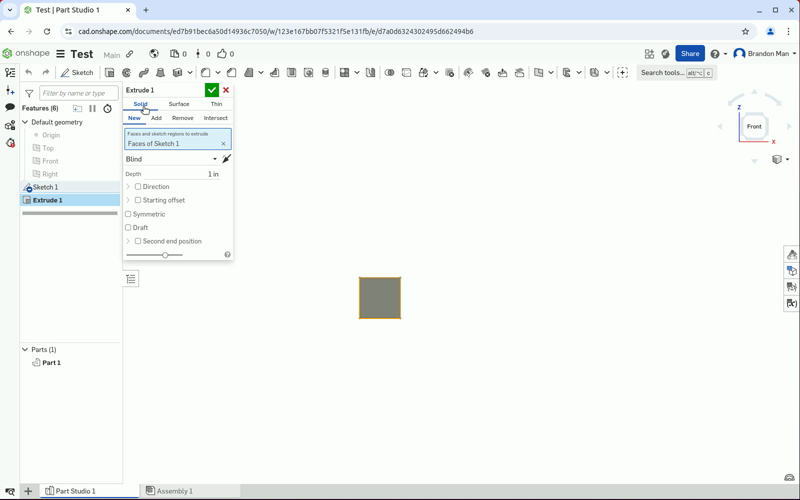
click(143, 106)
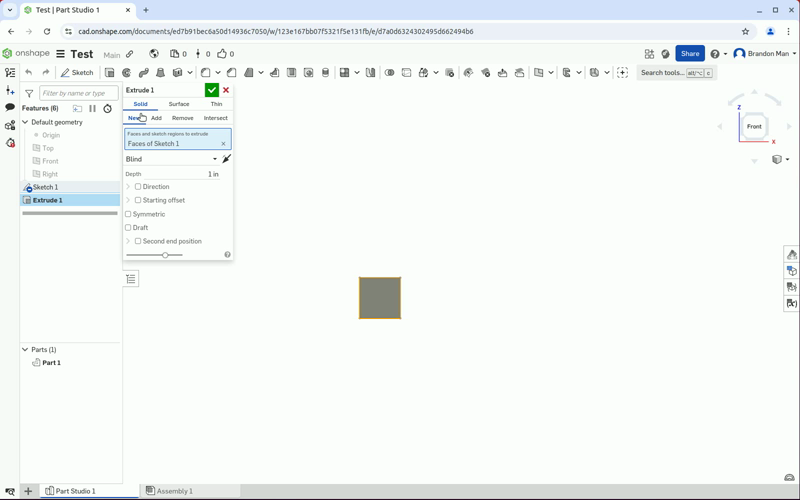
mouse_move(137, 120)
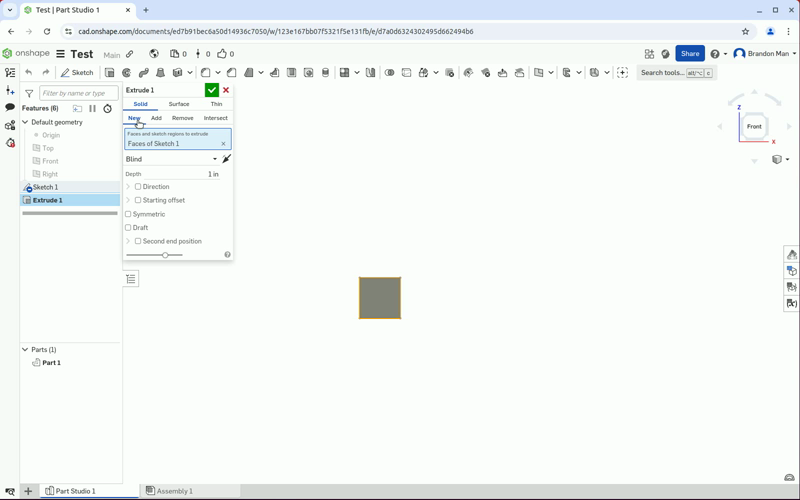
click(137, 120)
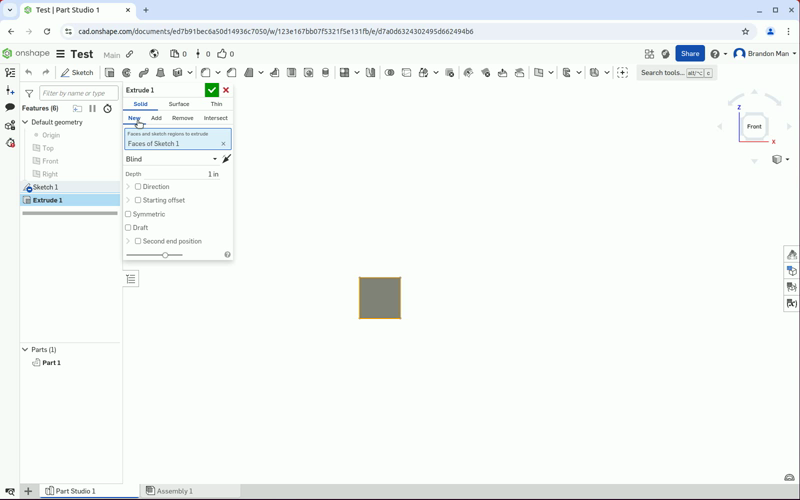
key(tab, 4)
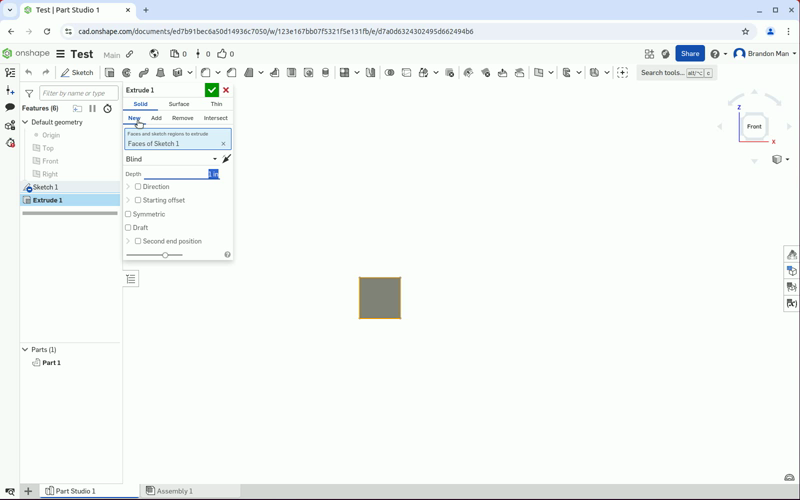
text(0.241)
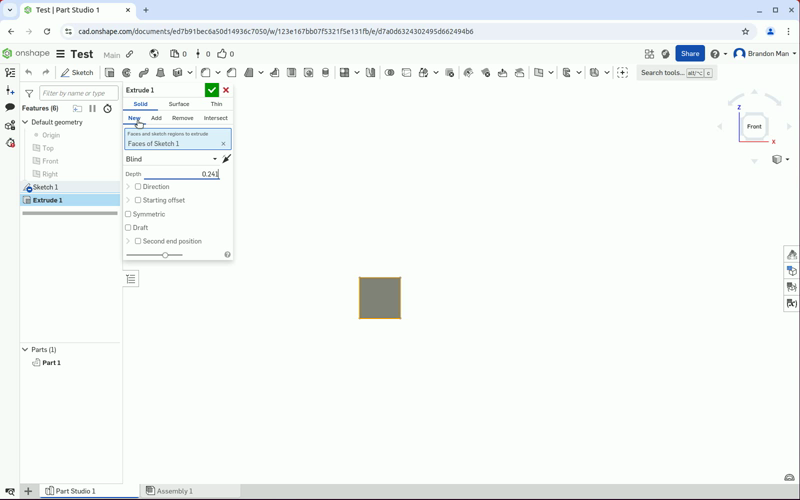
key(enter)
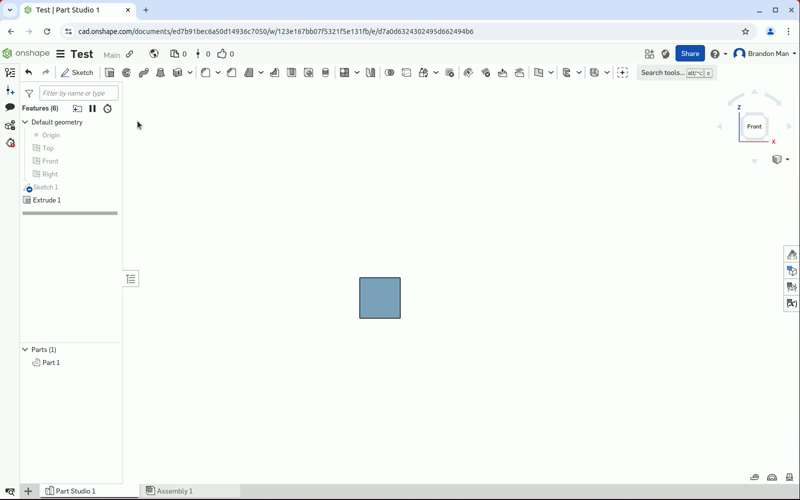
key(shift+h)
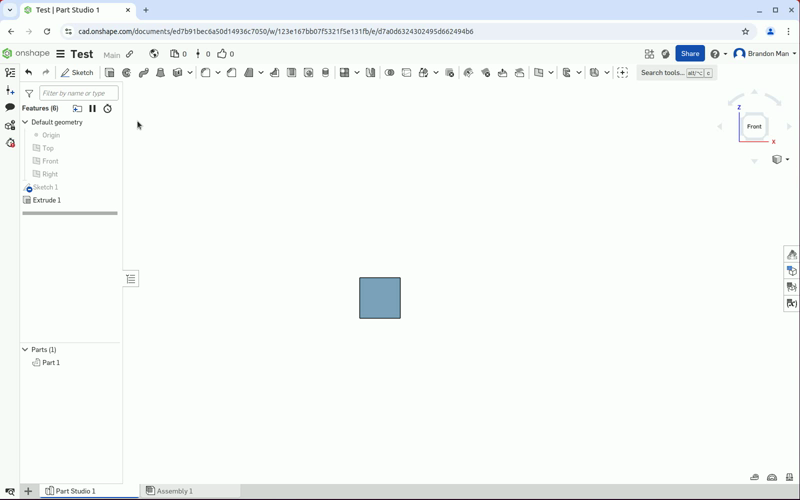
key(shift+h)
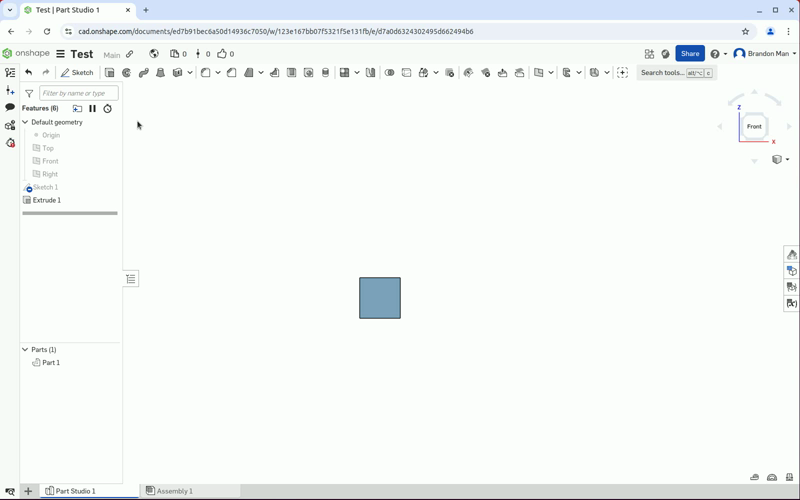
mouse_move(73, 189)
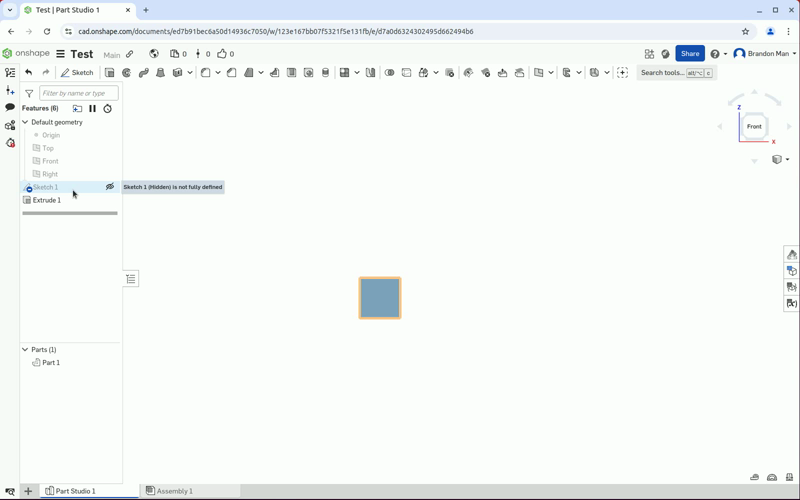
click(73, 189)
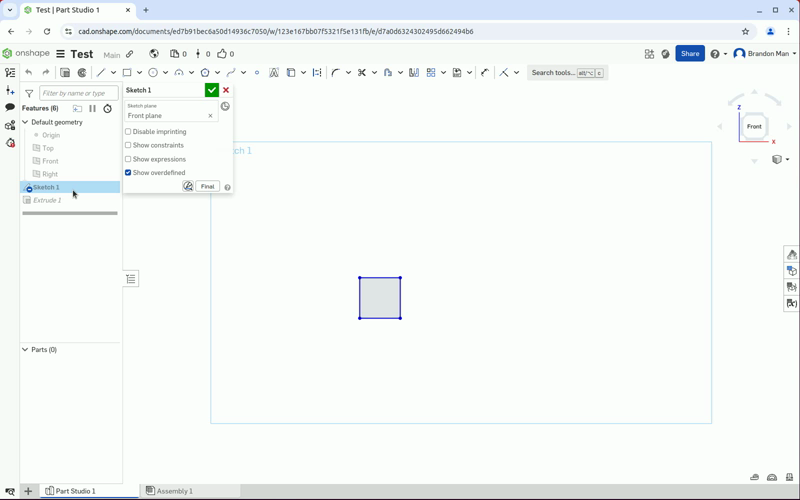
mouse_move(229, 92)
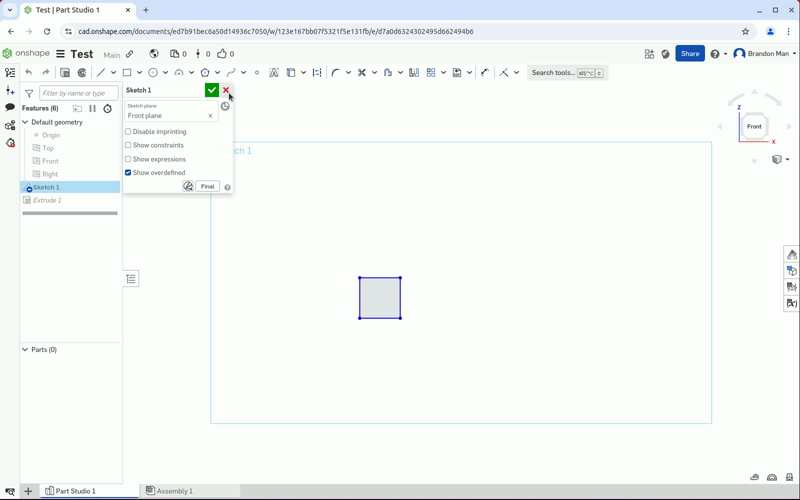
click(229, 92)
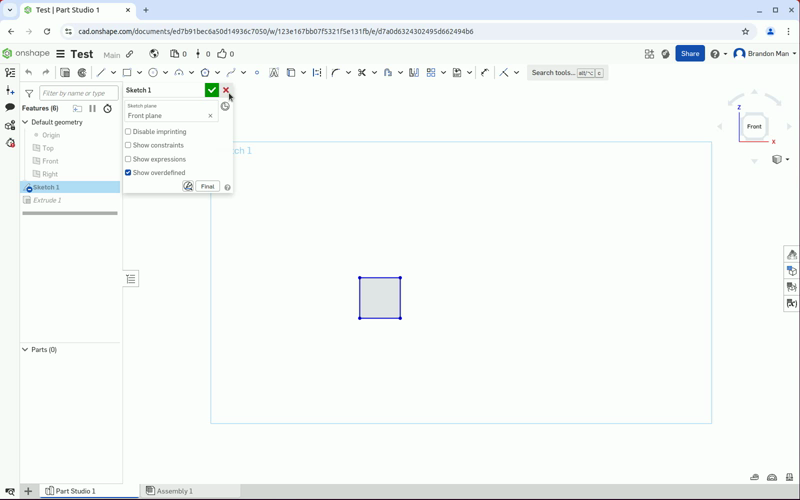
key(shift+s)
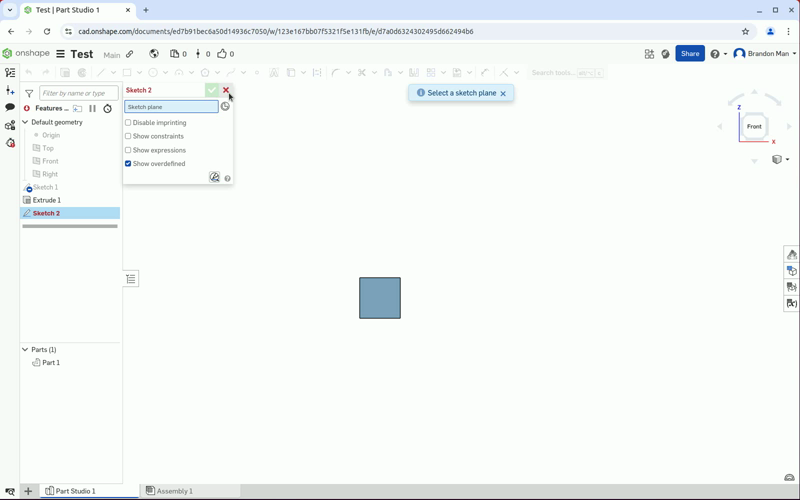
mouse_move(73, 163)
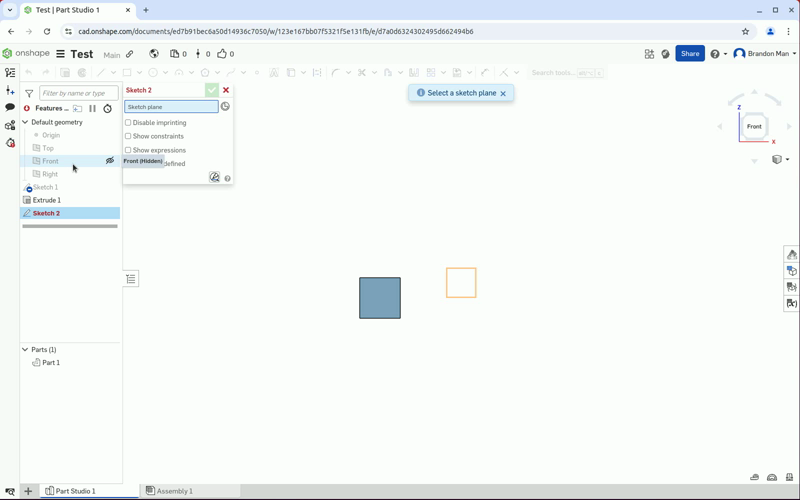
click(73, 163)
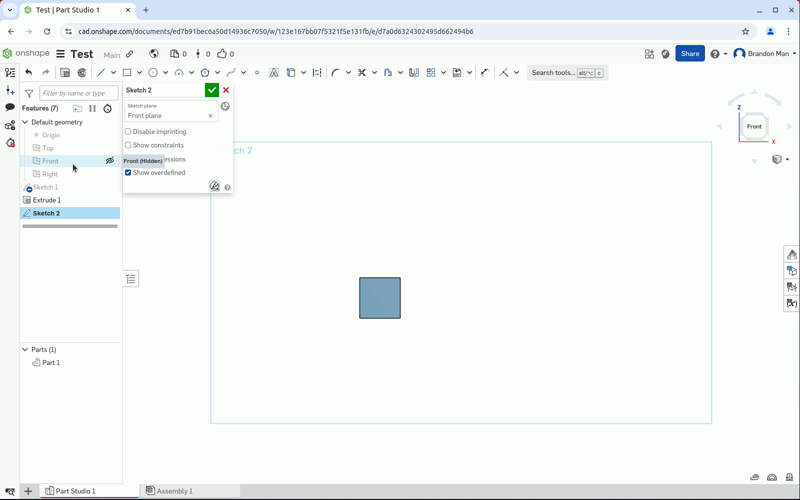
mouse_move(73, 352)
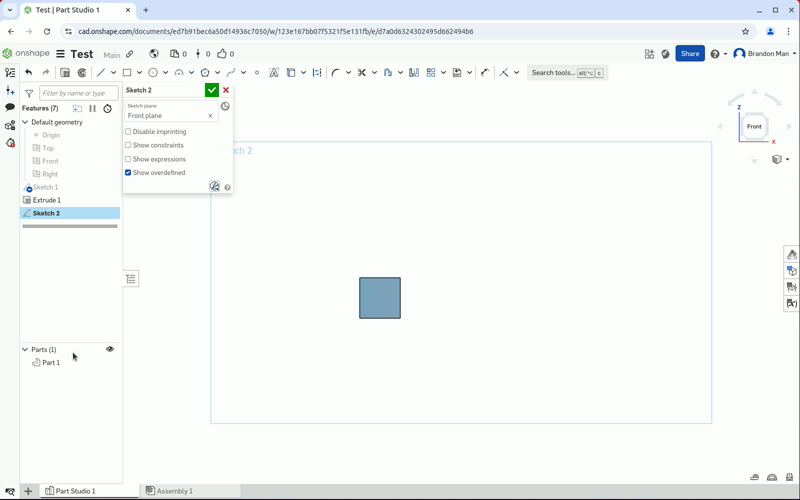
key(y)
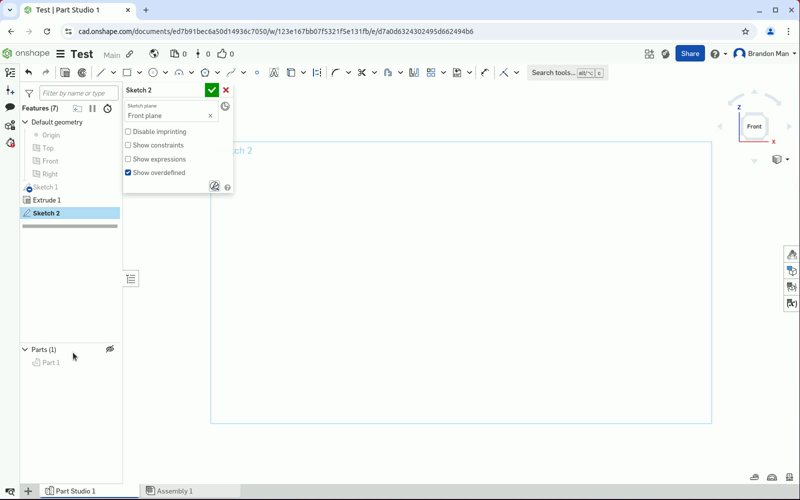
key(l)
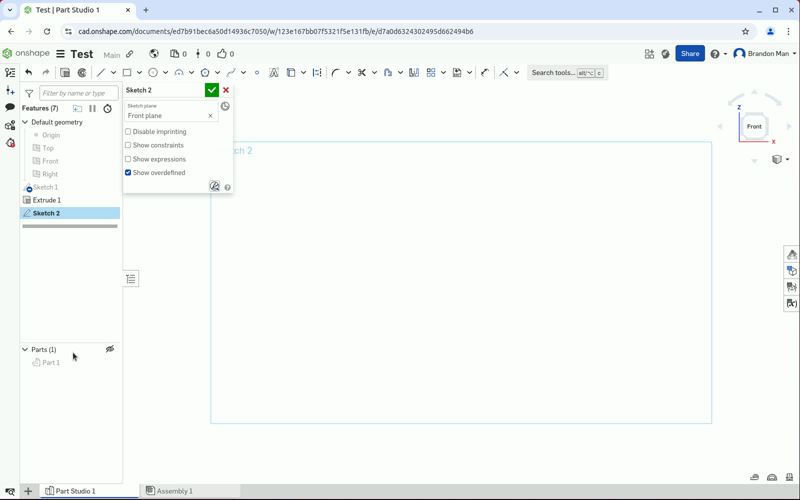
key_down(shift)
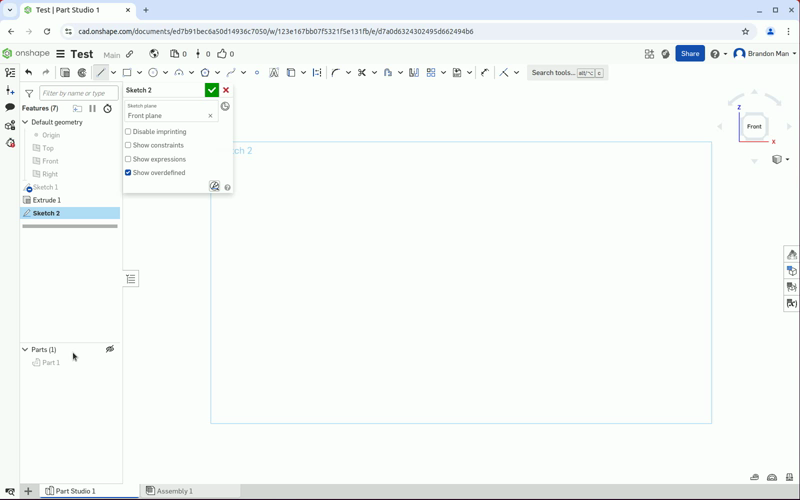
mouse_move(348, 262)
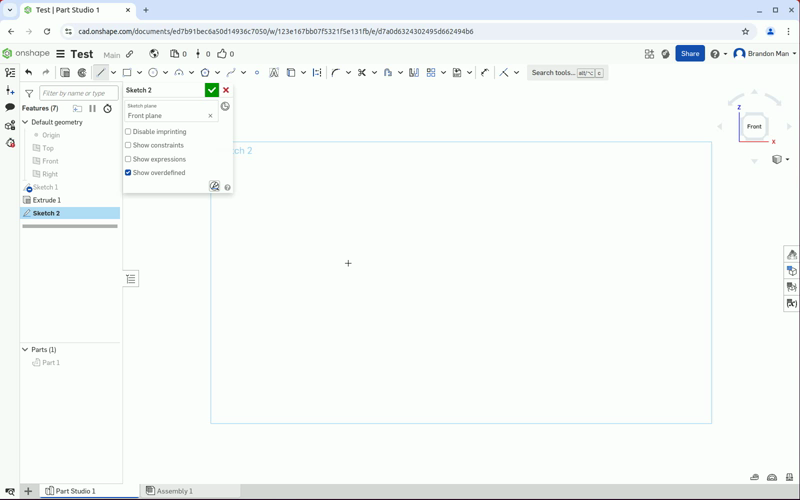
click(348, 262)
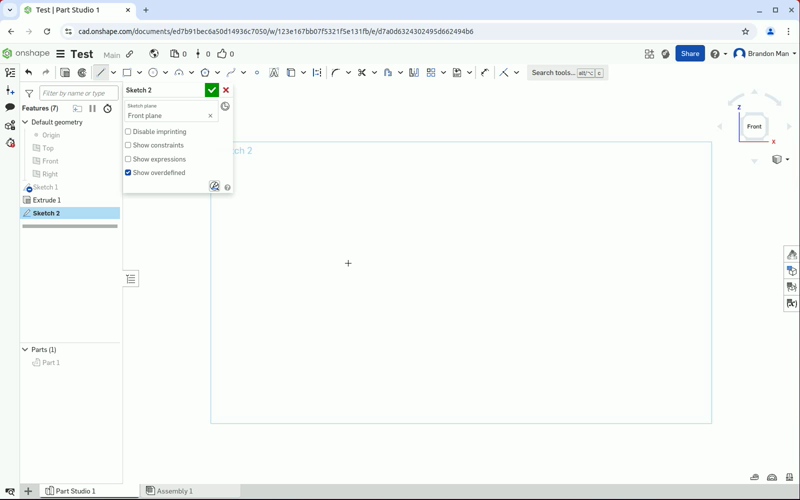
key_up(shift)
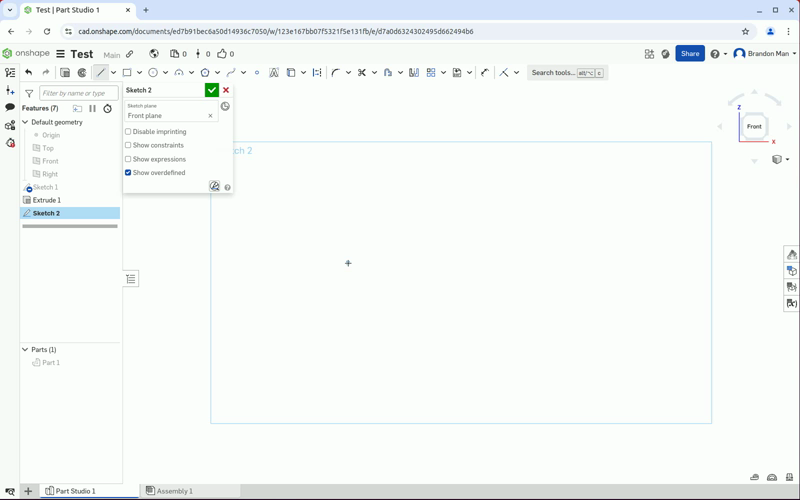
key_down(shift)
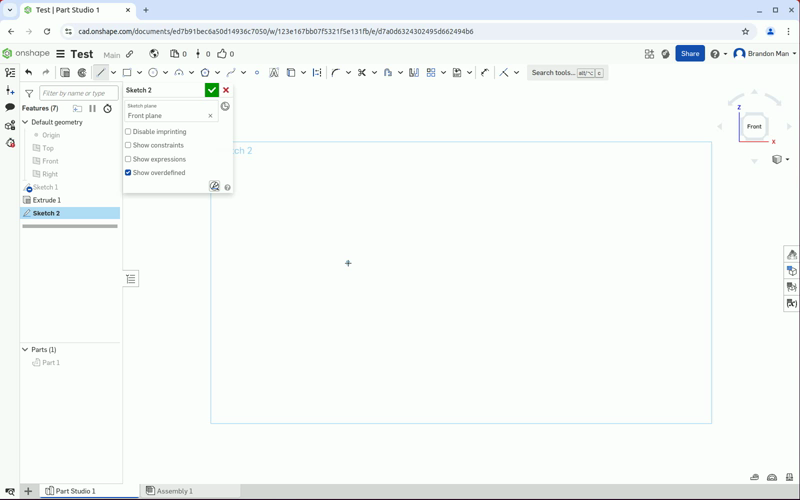
mouse_move(378, 262)
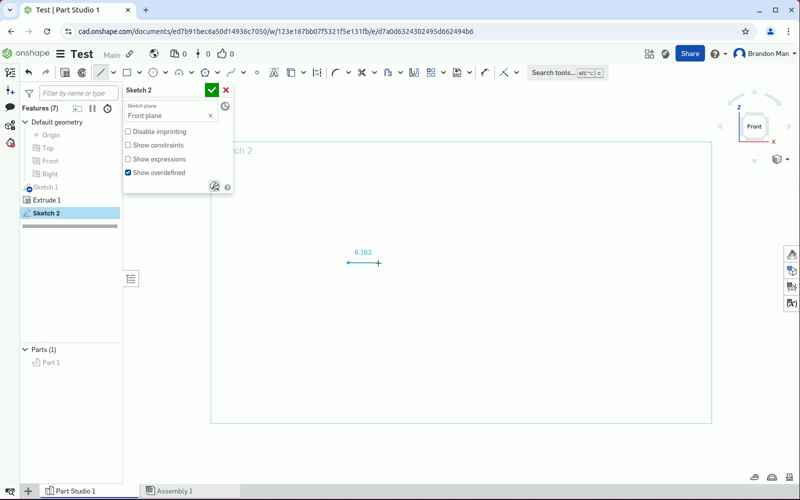
mouse_move(370, 262)
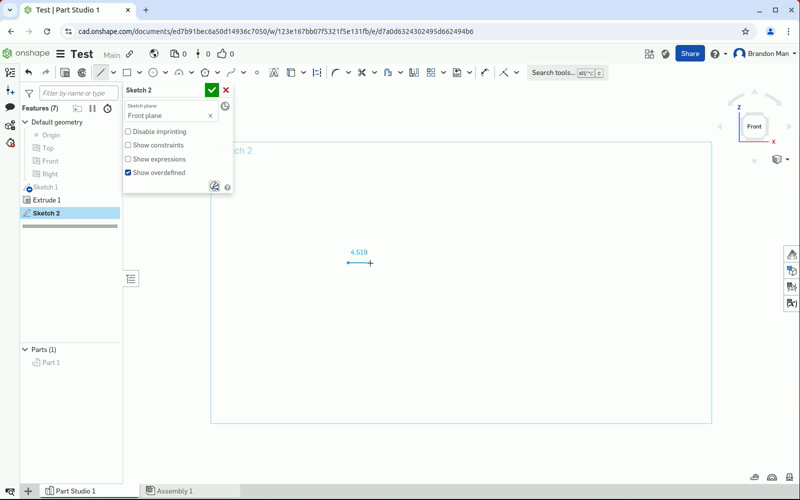
click(370, 262)
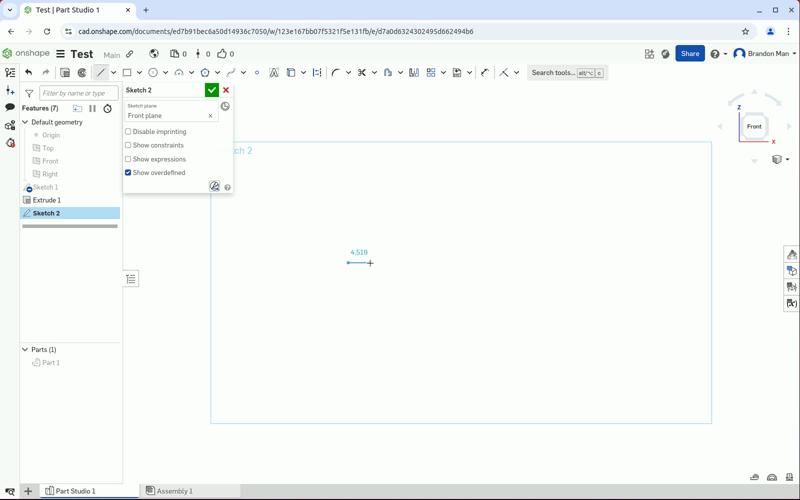
key_up(shift)
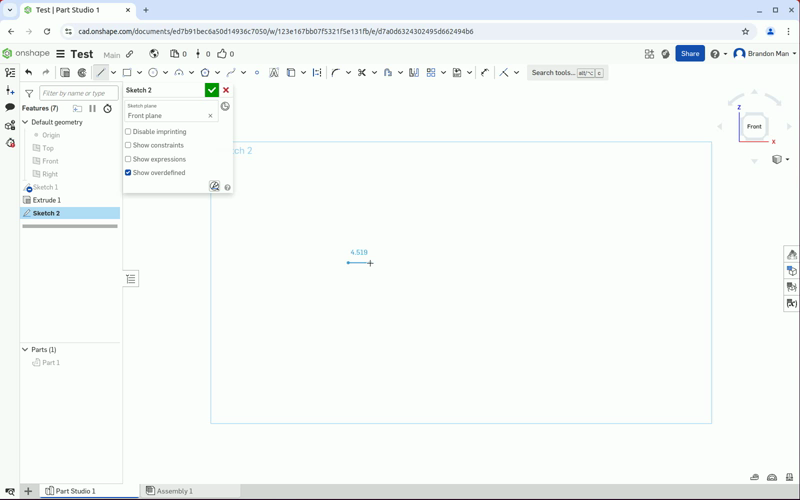
key_down(shift)
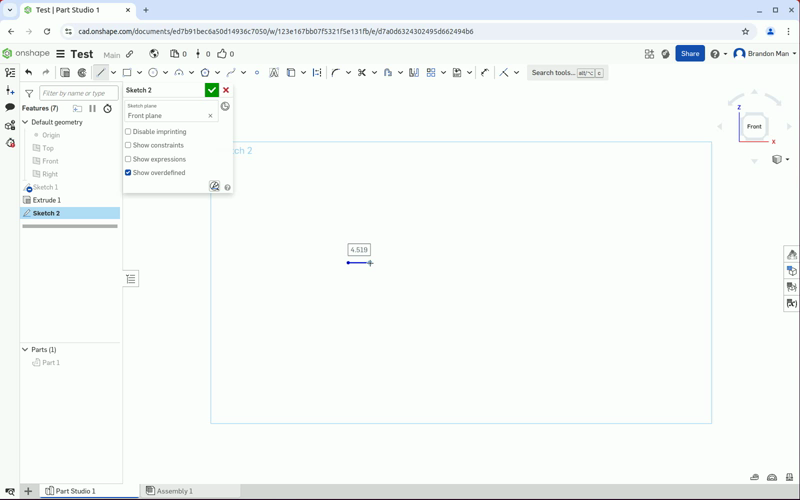
mouse_move(400, 262)
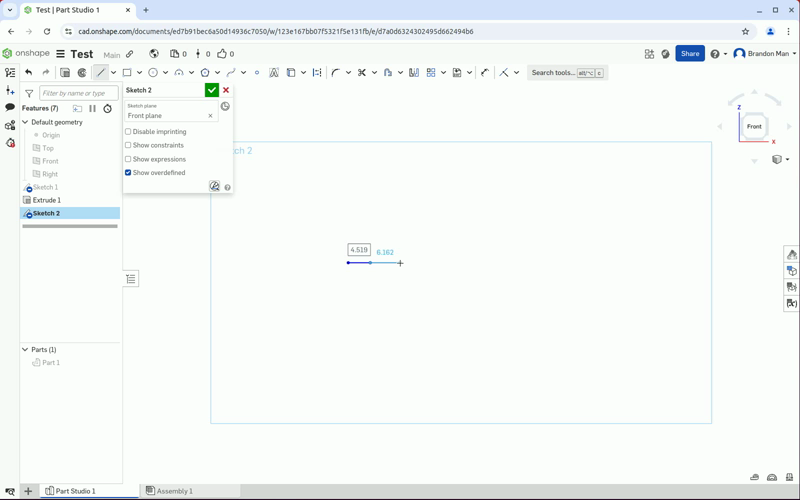
mouse_move(370, 240)
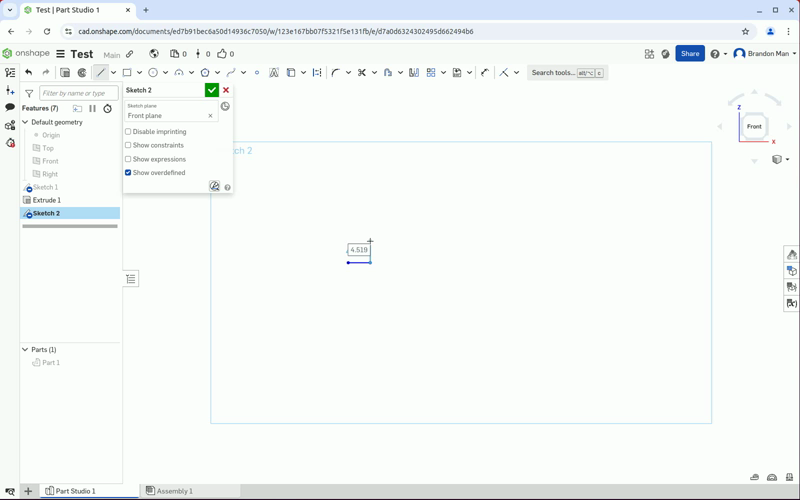
click(370, 240)
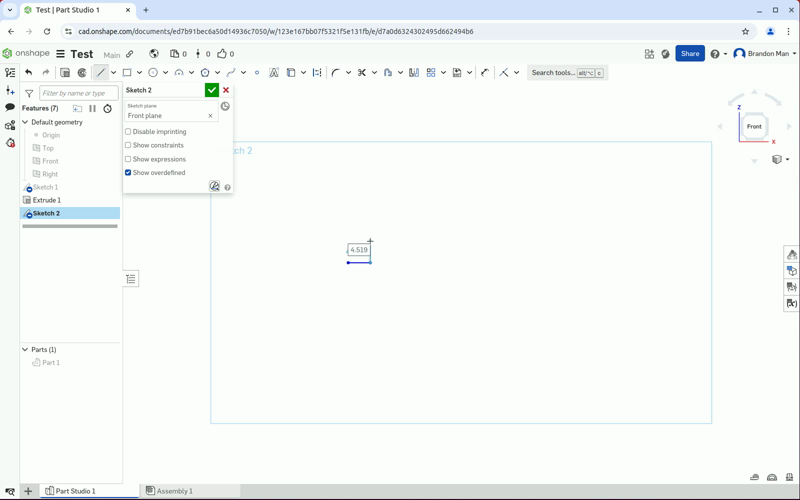
key_up(shift)
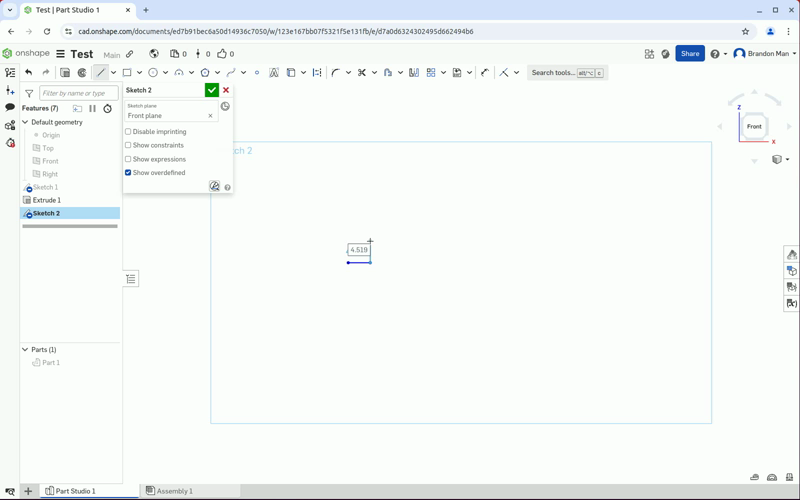
key_down(shift)
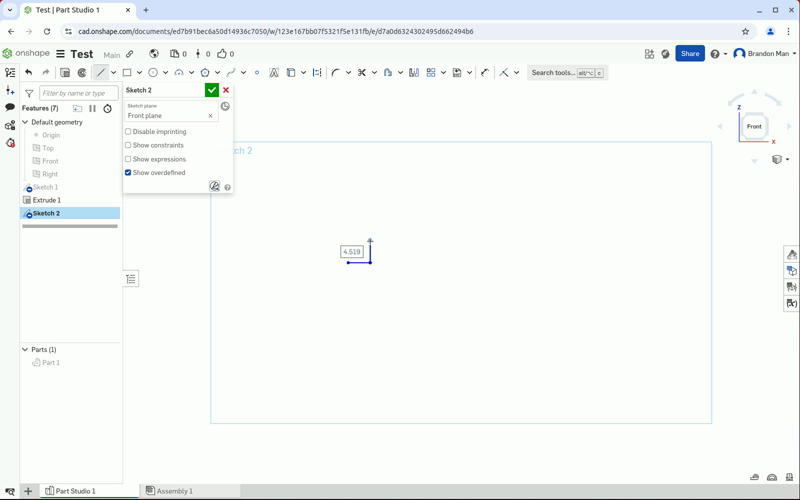
mouse_move(400, 240)
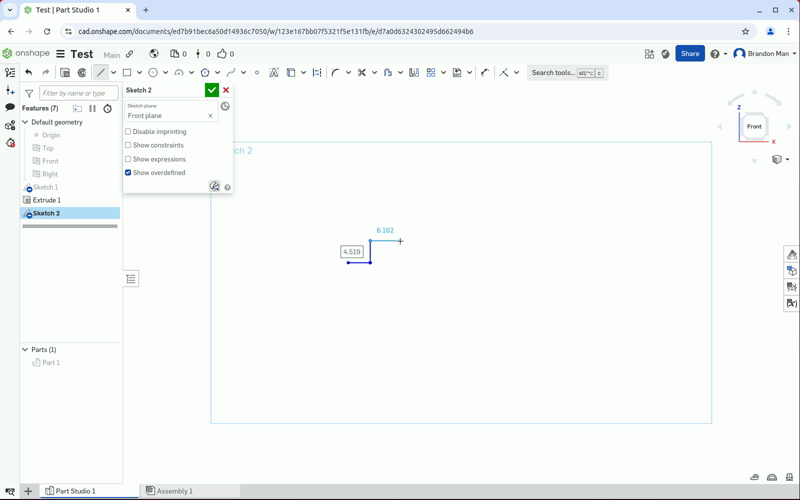
mouse_move(348, 240)
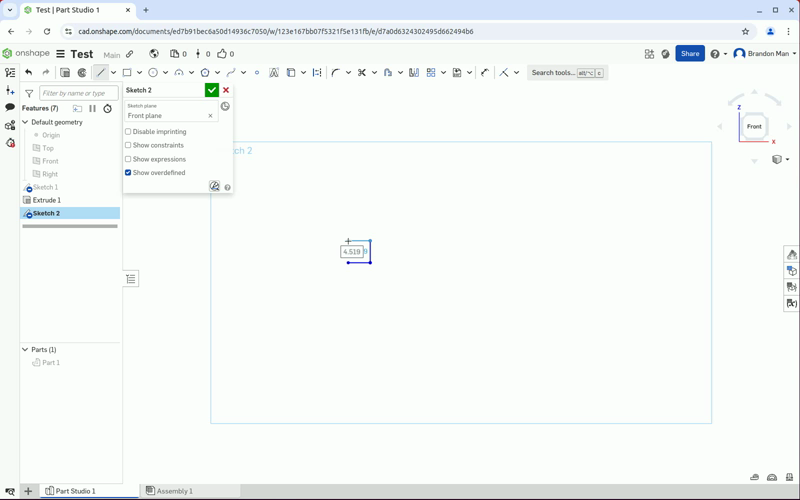
click(348, 240)
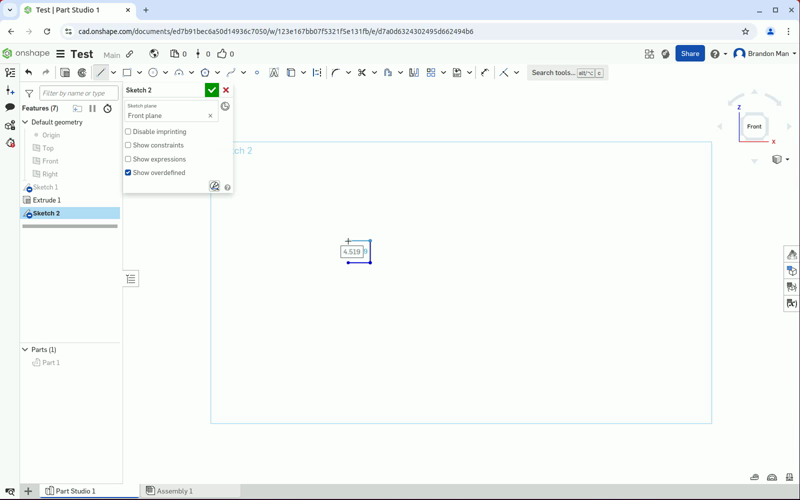
key_up(shift)
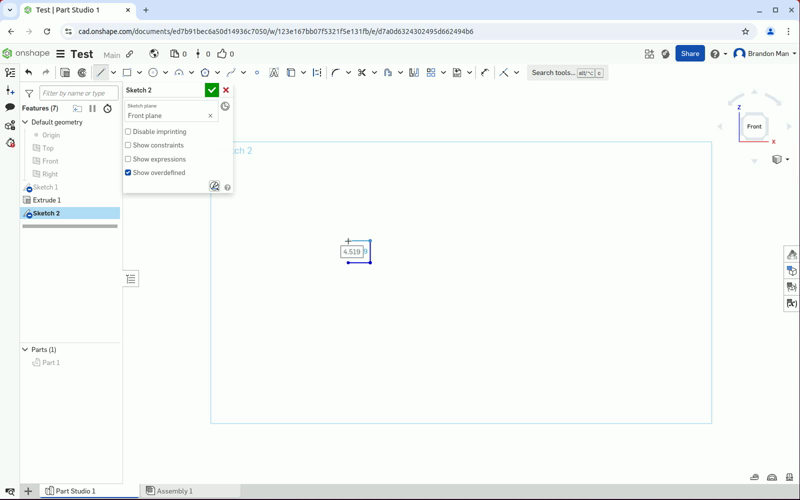
mouse_move(378, 240)
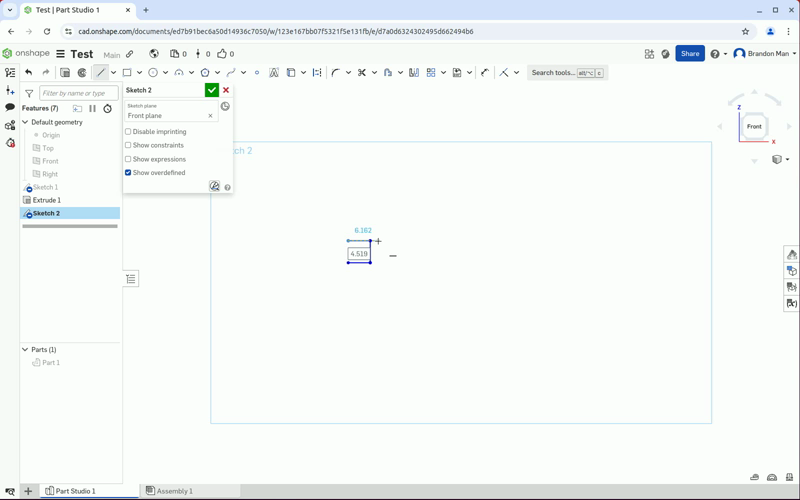
key_down(shift)
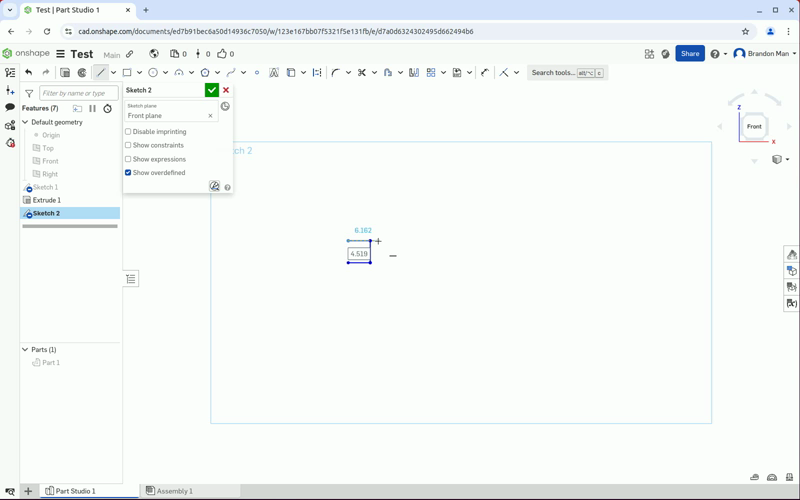
mouse_move(348, 262)
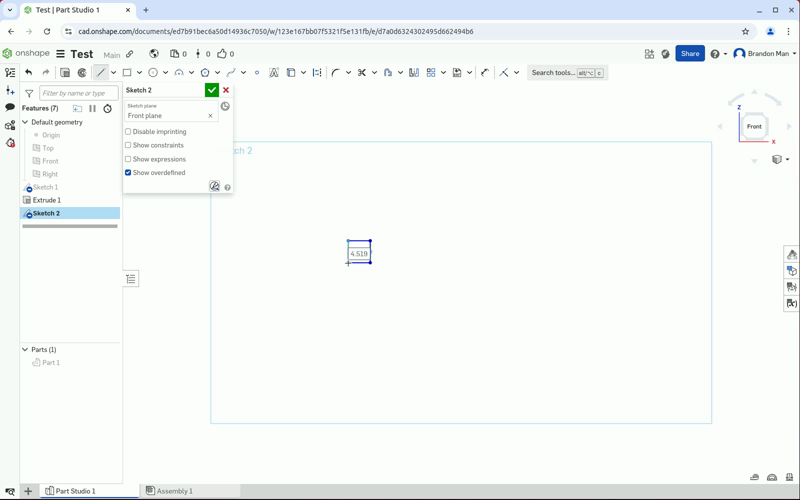
key_up(shift)
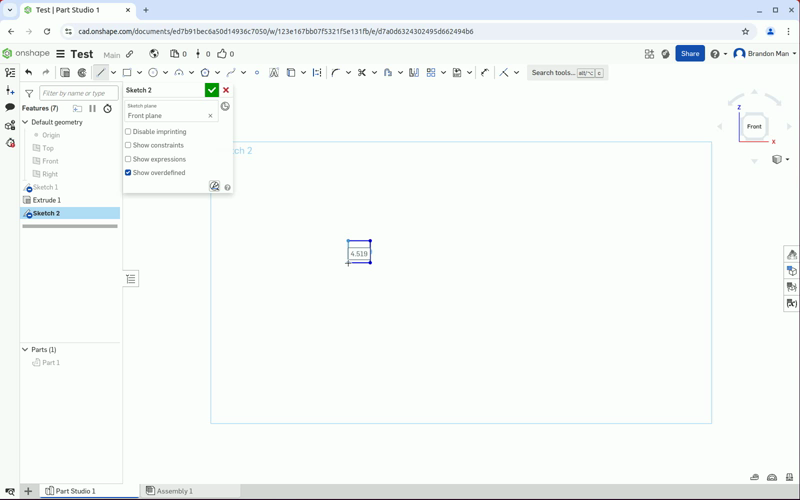
click(348, 262)
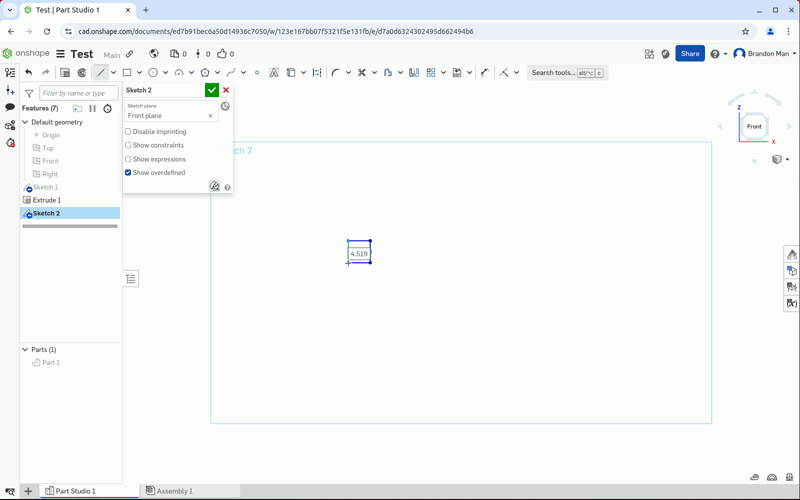
key(esc)
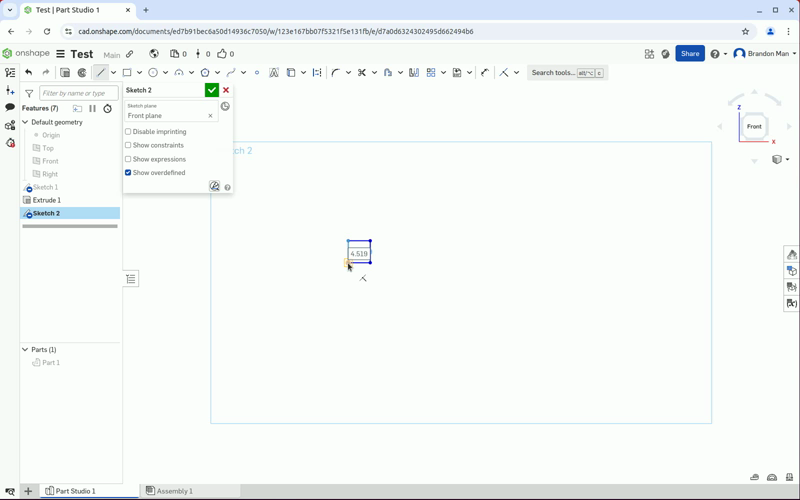
mouse_move(355, 253)
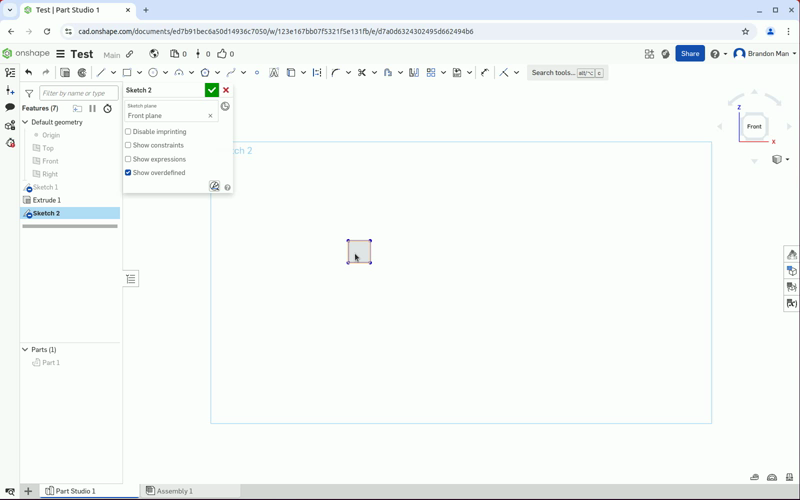
scroll(6)
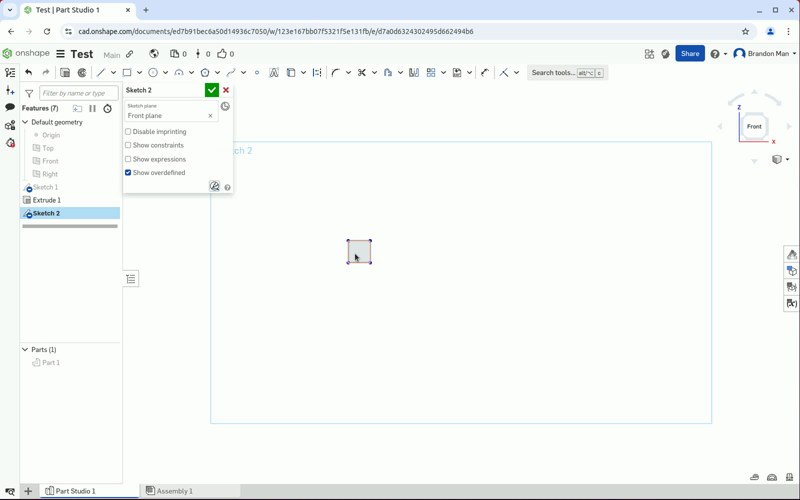
scroll(6)
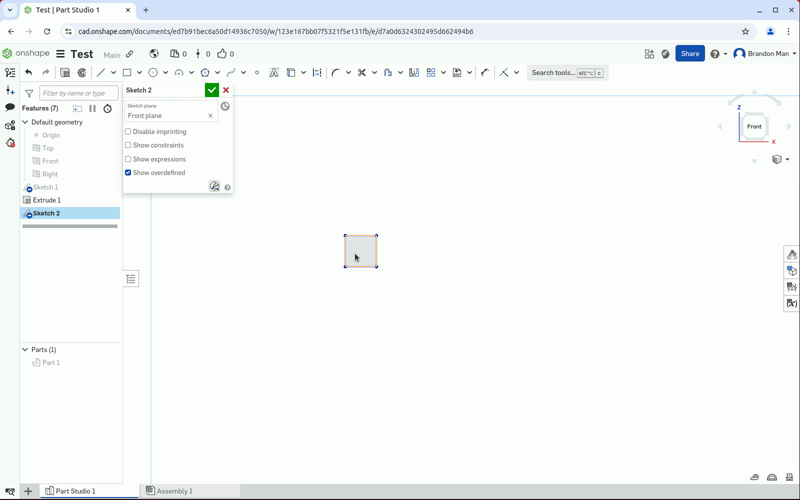
scroll(6)
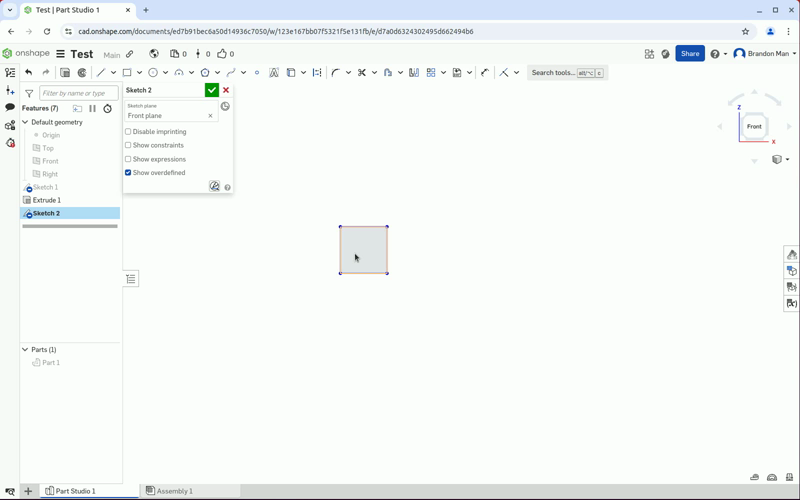
scroll(6)
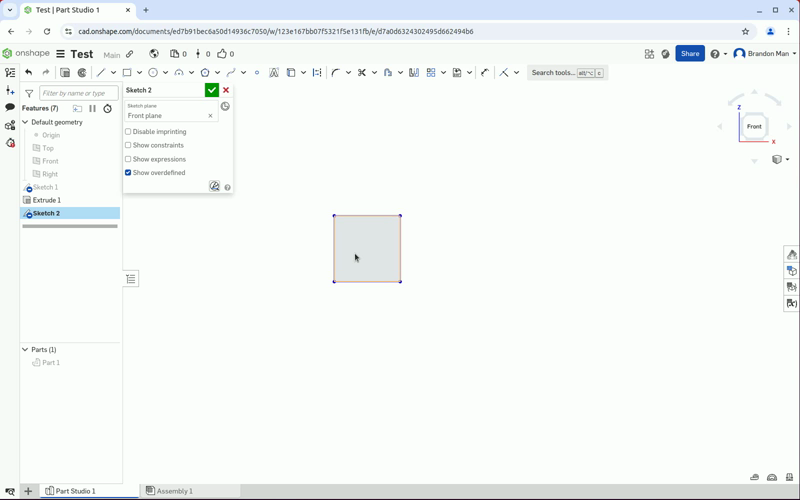
scroll(6)
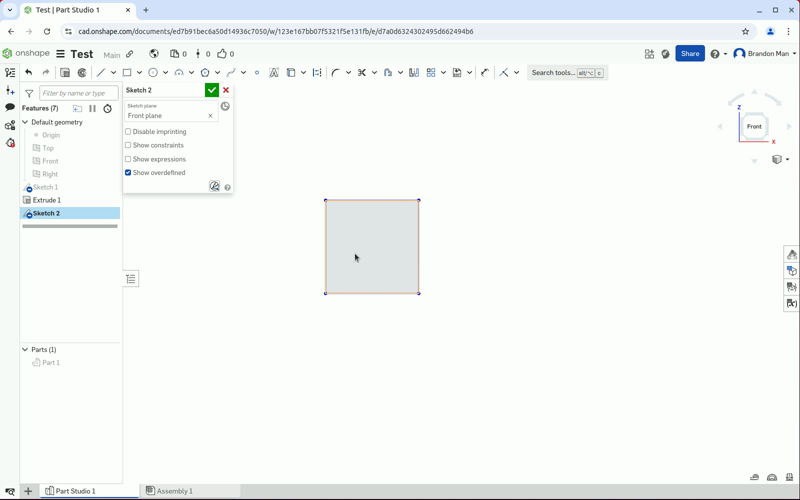
scroll(6)
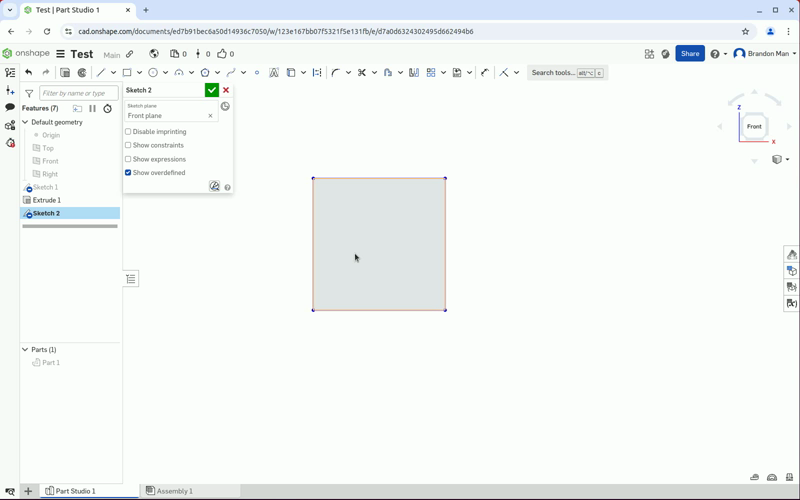
scroll(6)
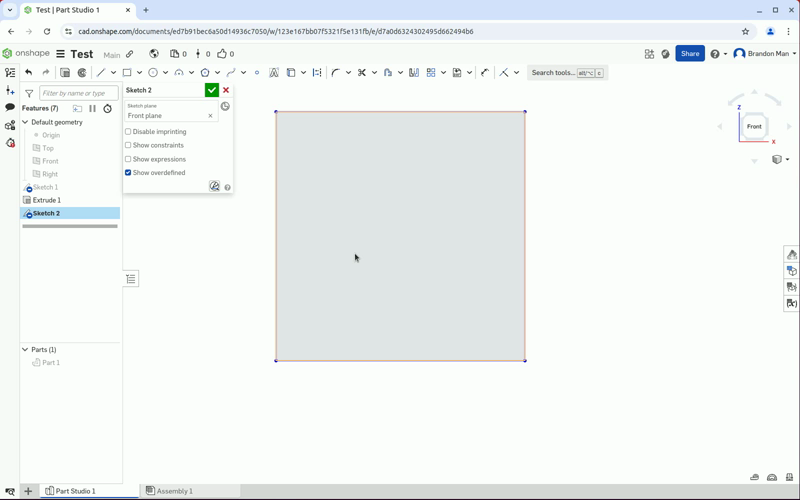
click(355, 253)
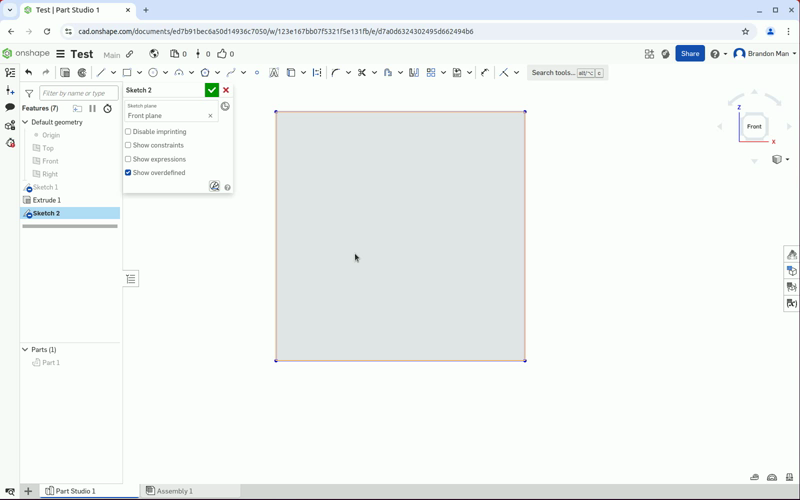
scroll(-6)
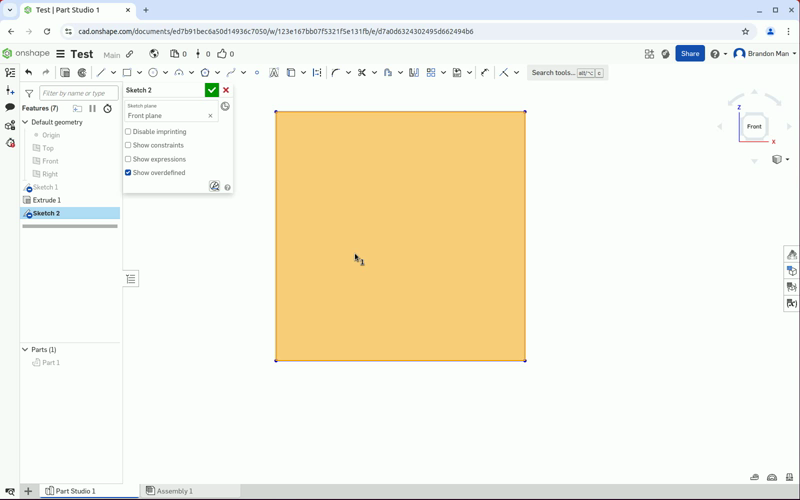
scroll(-6)
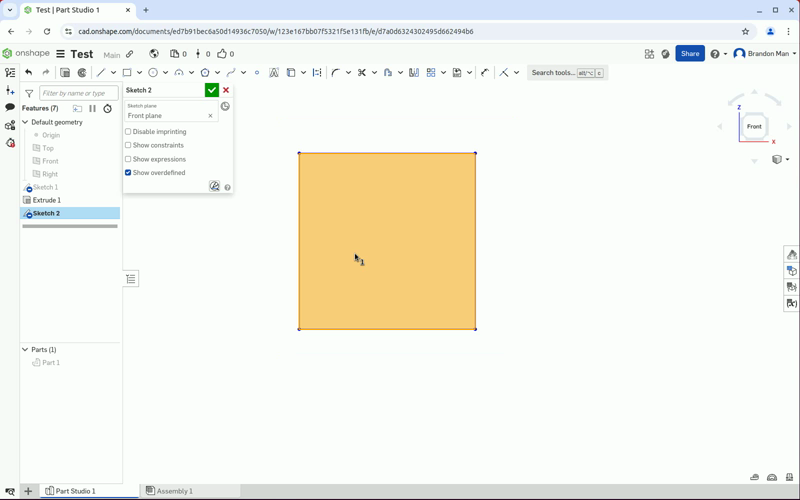
scroll(-6)
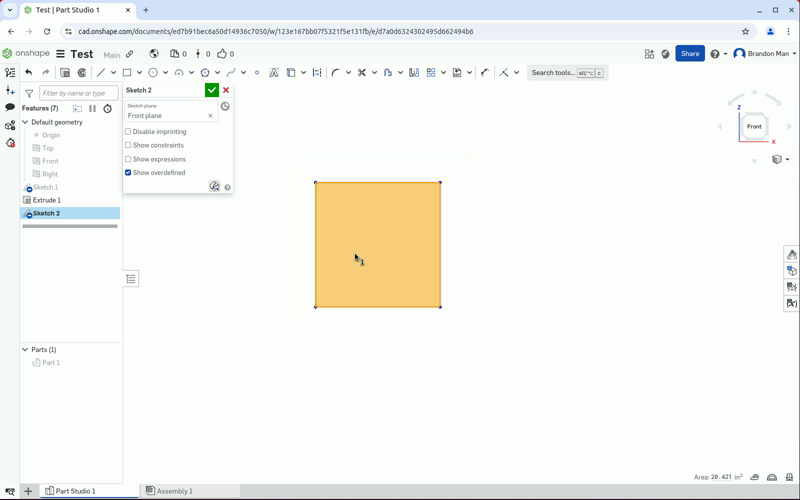
scroll(-6)
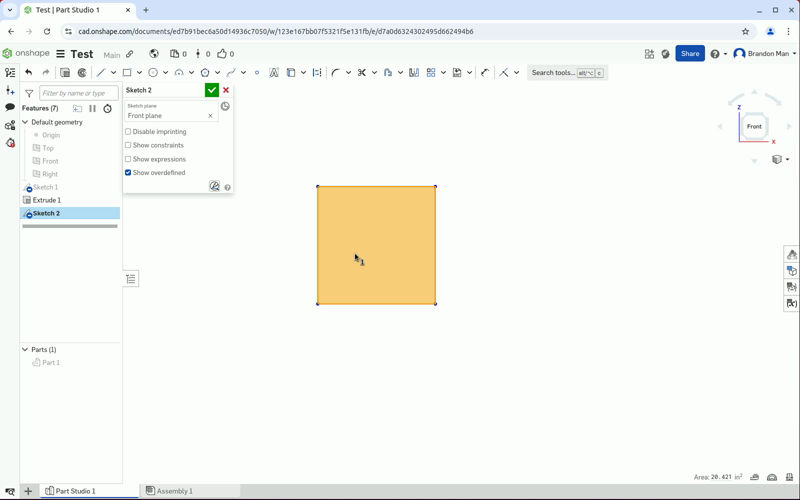
scroll(-6)
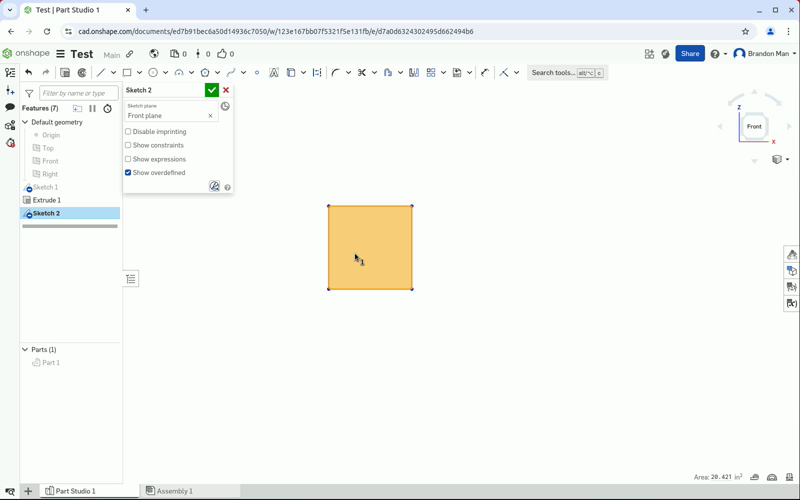
scroll(-6)
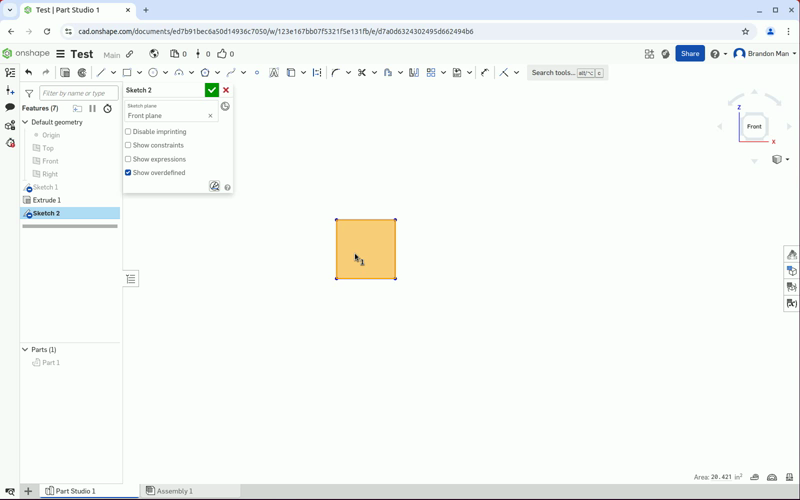
scroll(-6)
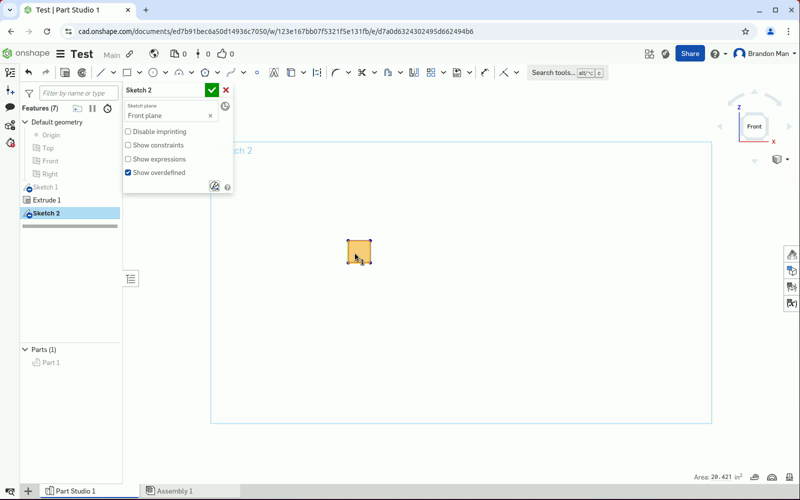
mouse_move(73, 352)
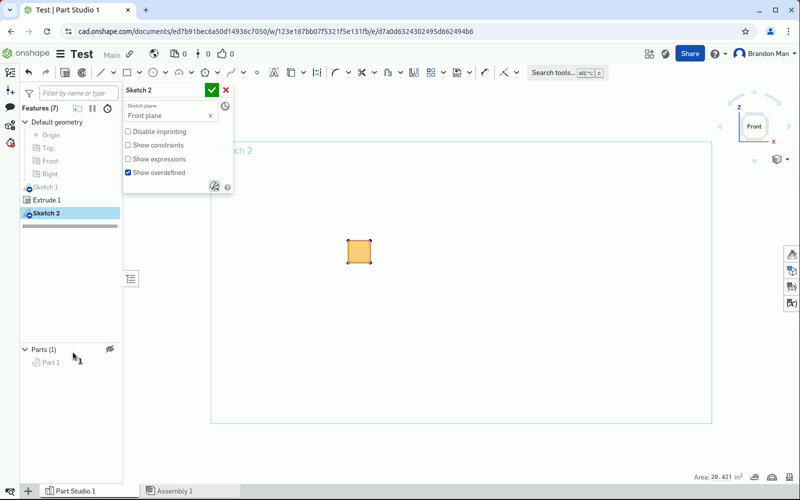
key(shift+y)
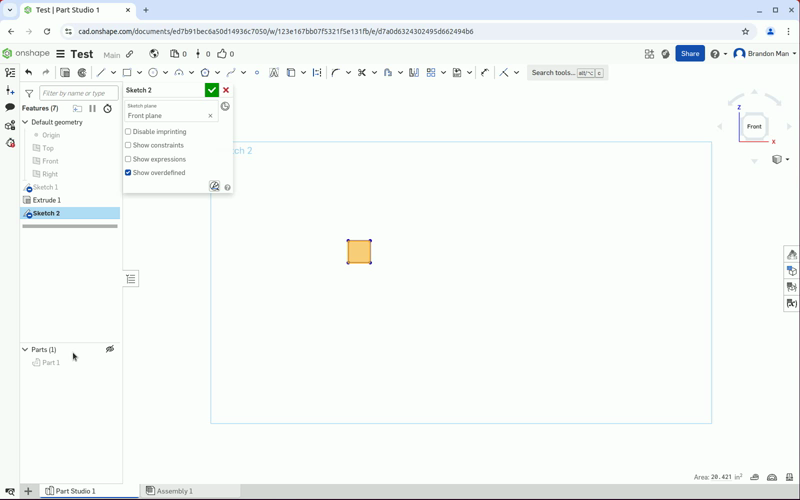
key(shift+e)
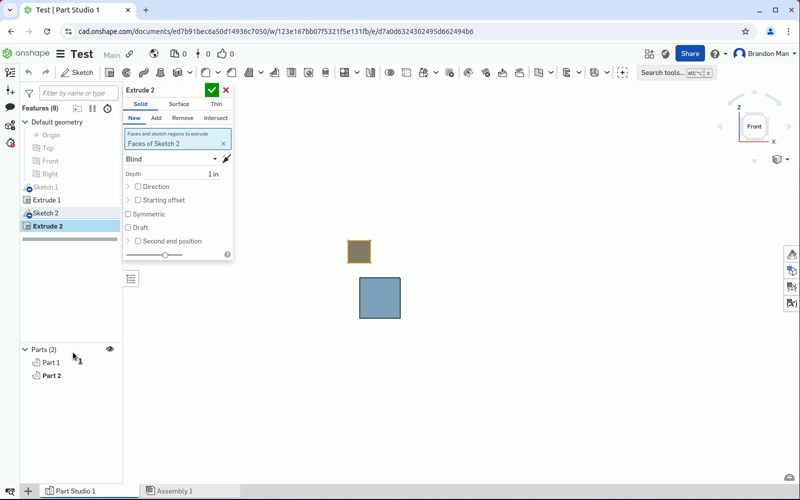
mouse_move(143, 106)
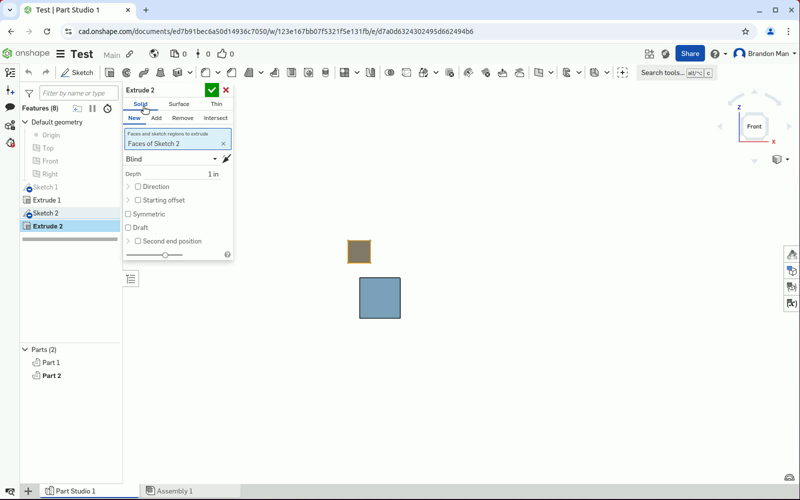
click(143, 106)
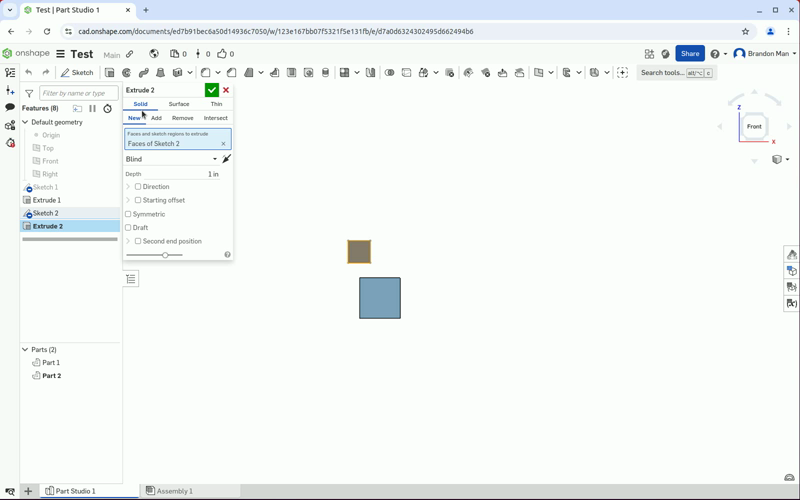
mouse_move(137, 120)
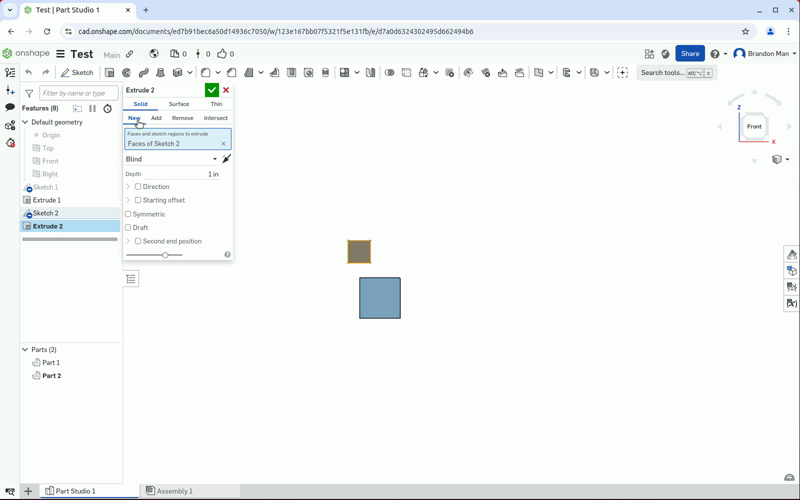
click(137, 120)
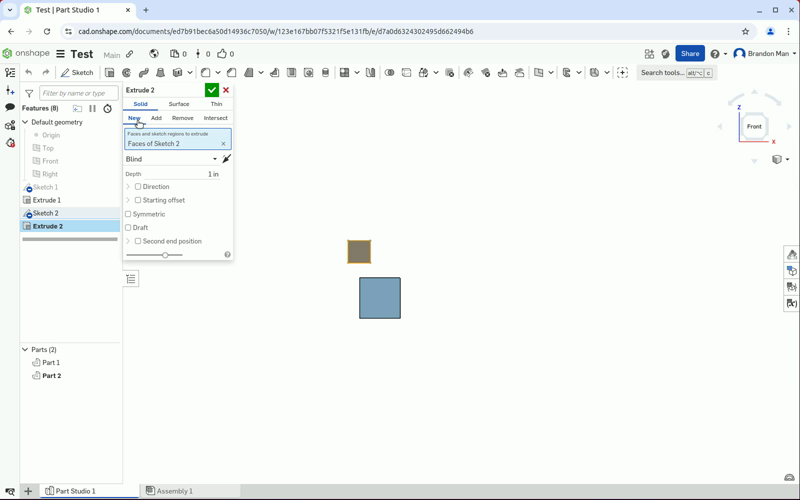
key(tab, 4)
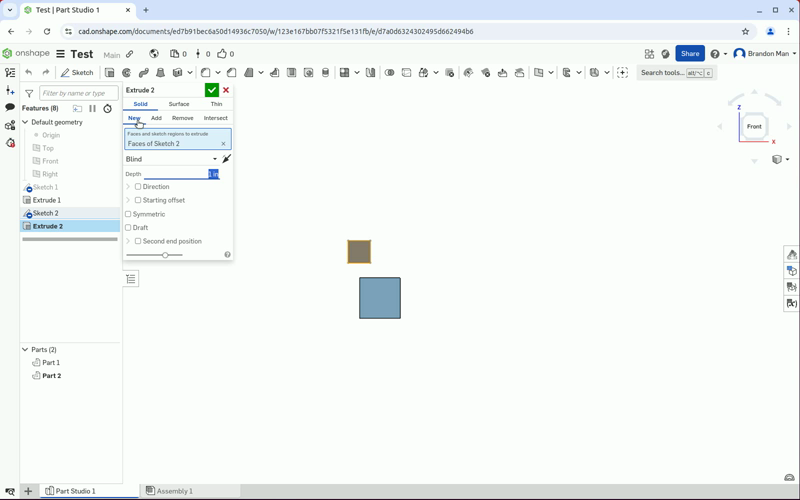
text(0.241)
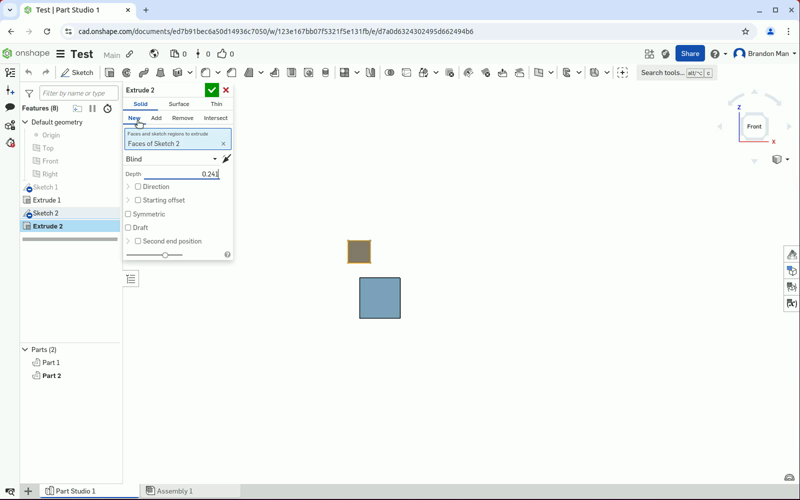
key(enter)
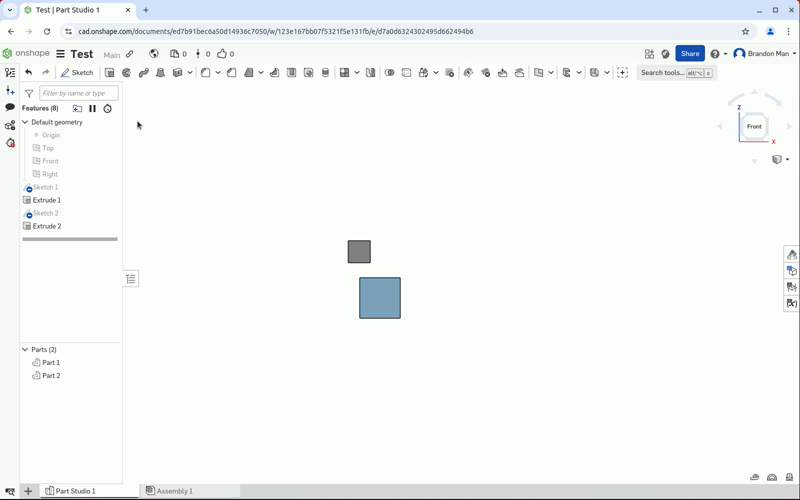
key(shift+h)
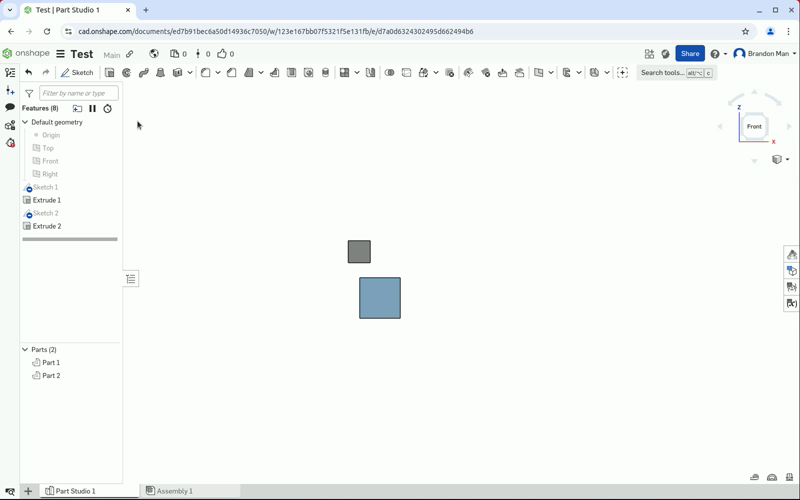
key(shift+h)
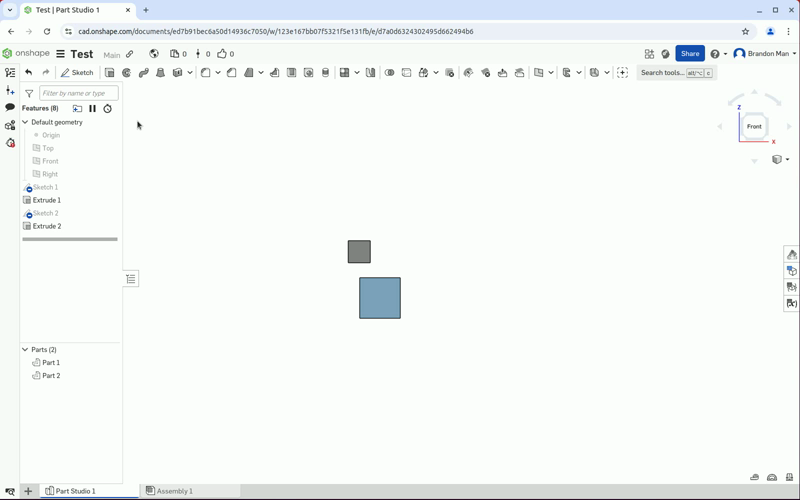
mouse_move(73, 189)
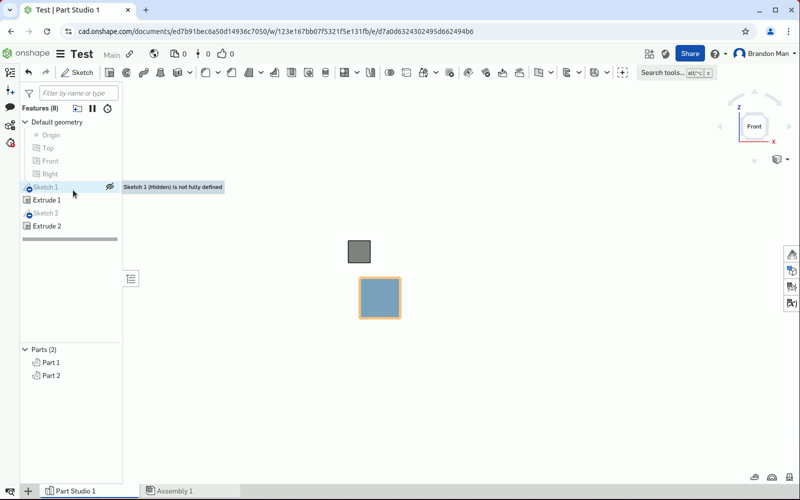
click(73, 189)
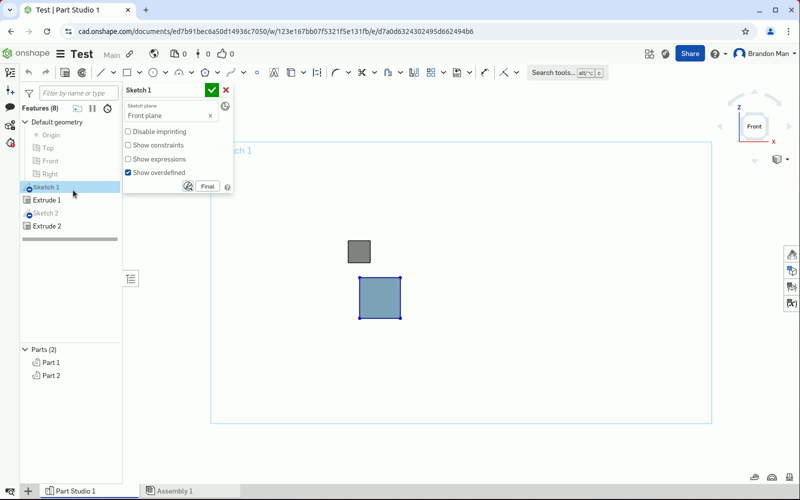
mouse_move(229, 92)
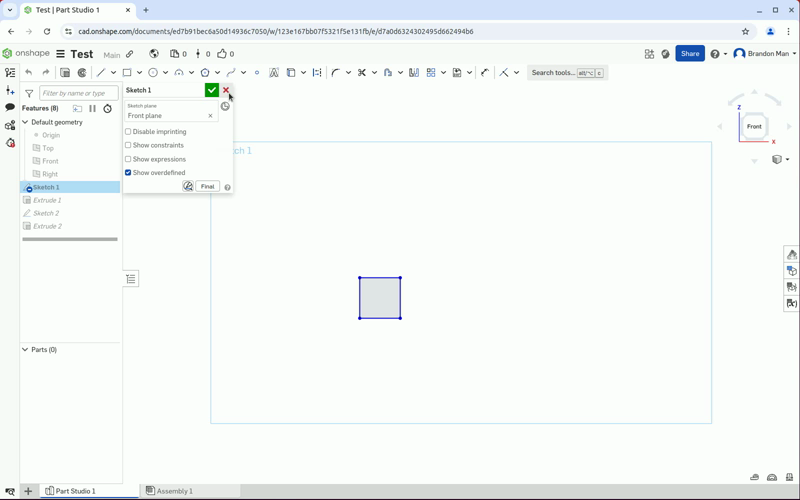
click(229, 92)
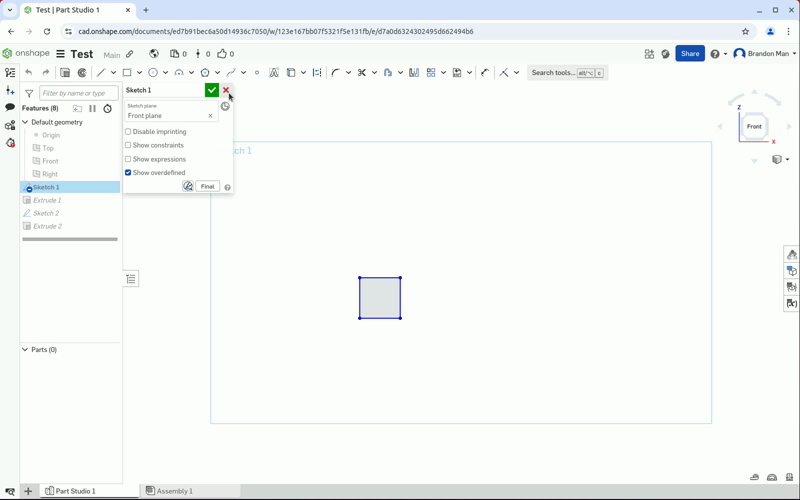
key(shift+s)
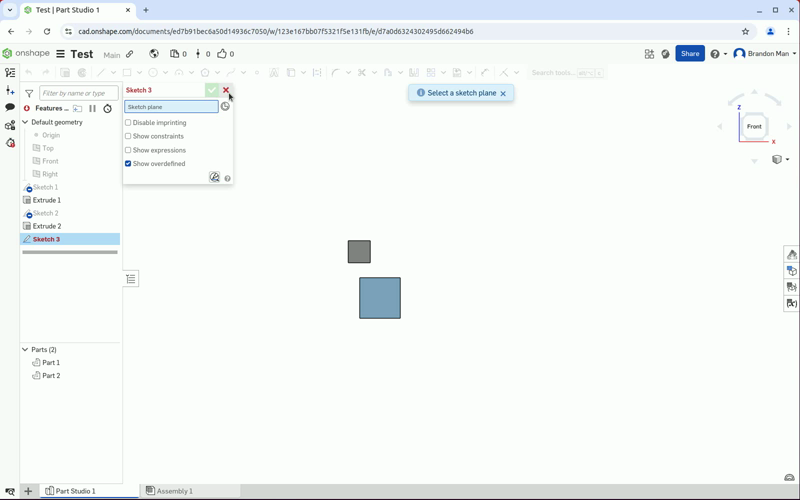
mouse_move(73, 163)
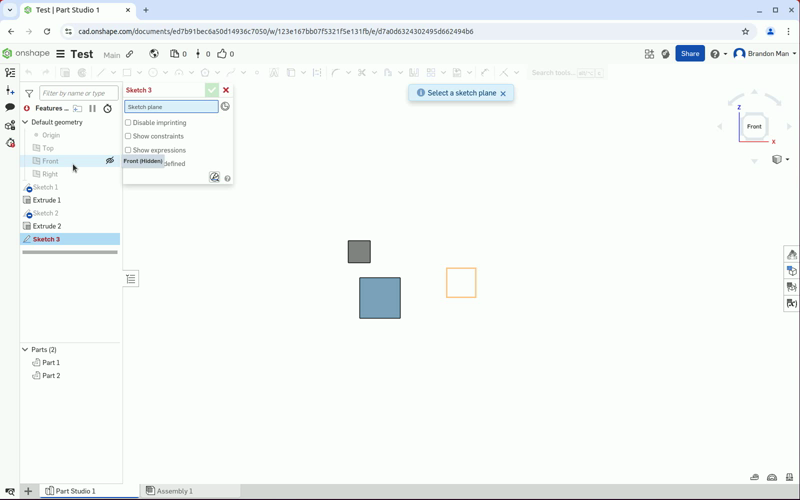
click(73, 163)
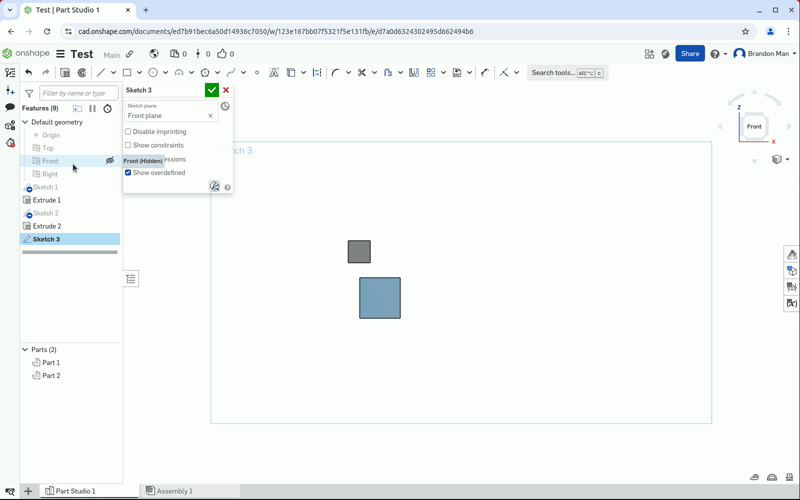
mouse_move(73, 352)
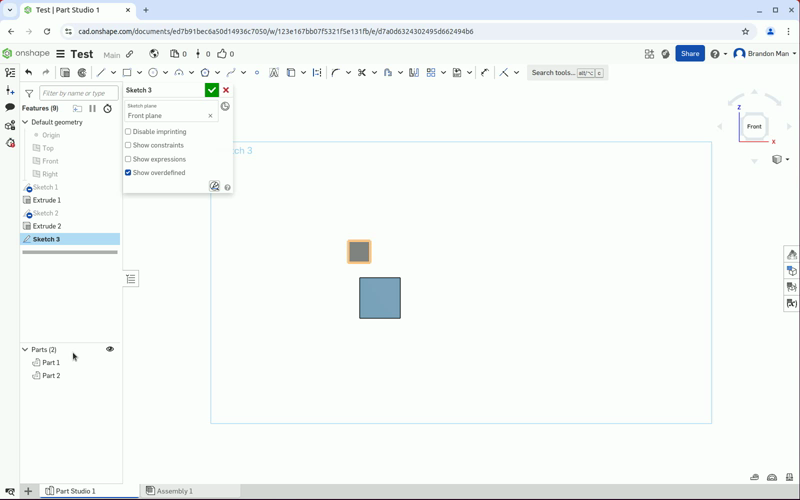
key(y)
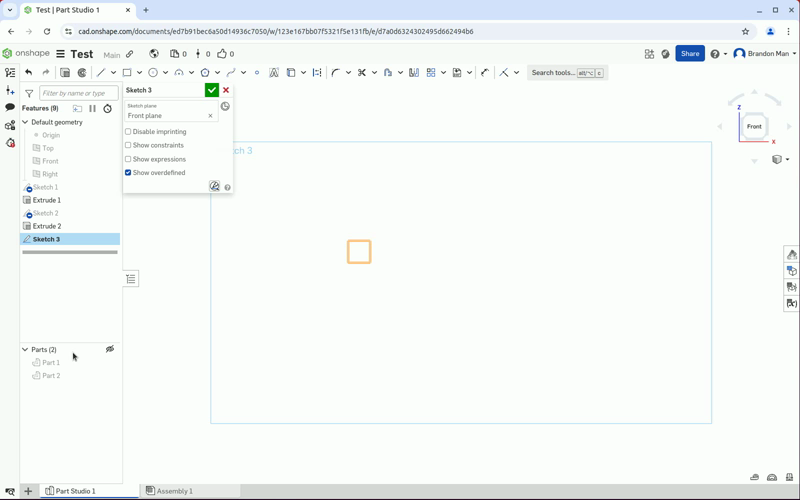
key(l)
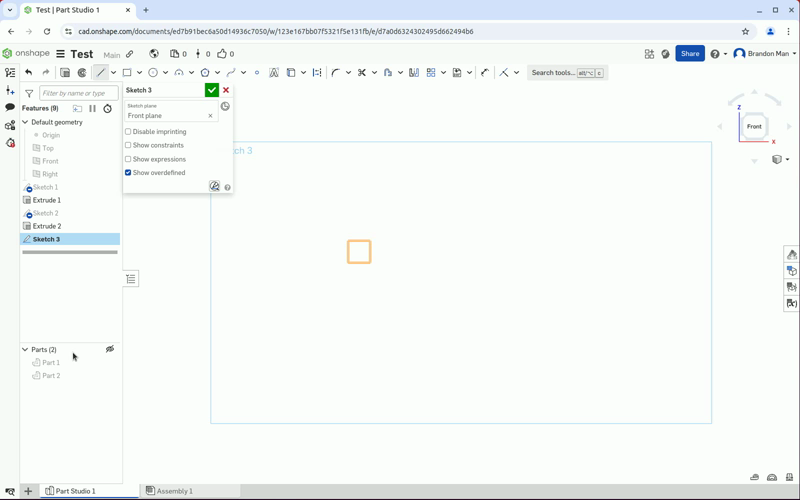
key_down(shift)
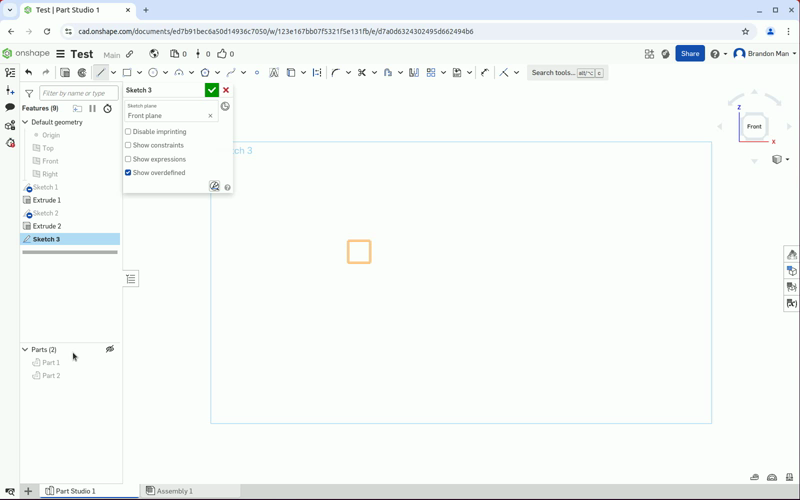
mouse_move(429, 300)
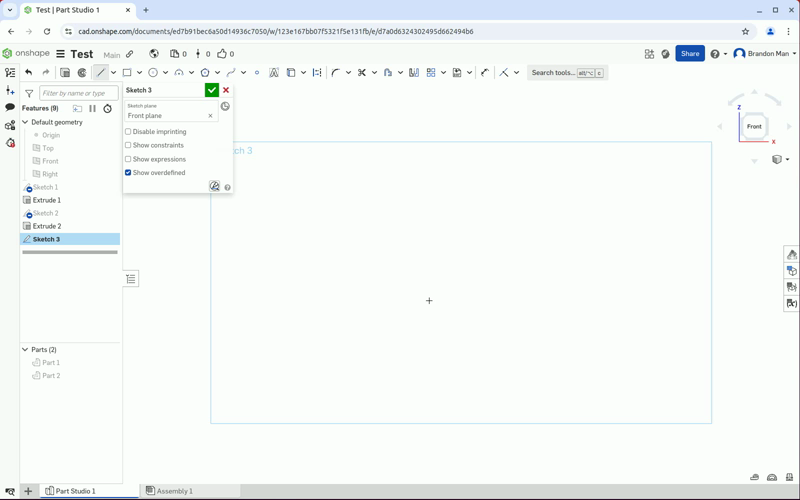
click(429, 300)
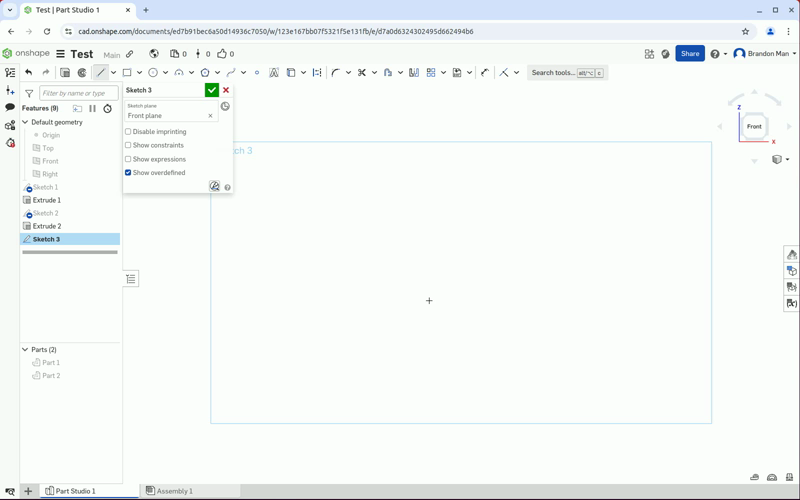
key_up(shift)
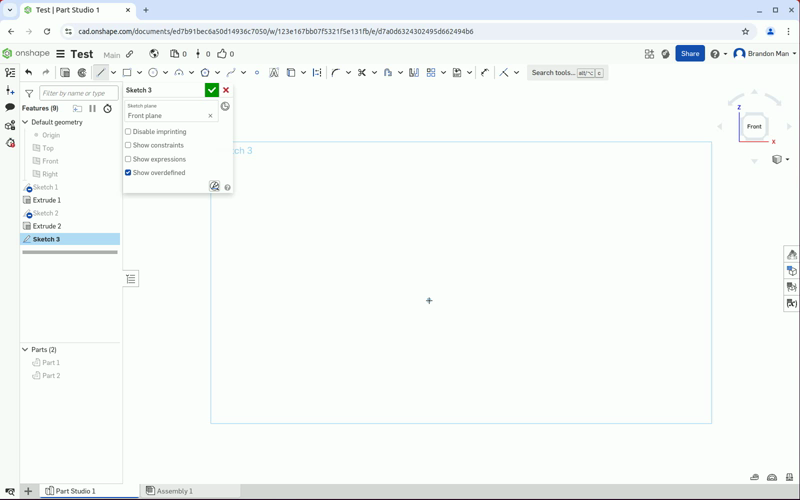
key_down(shift)
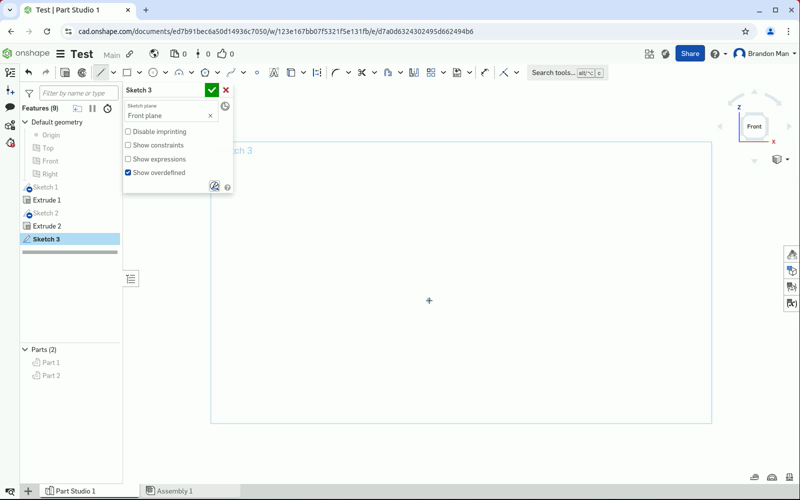
mouse_move(459, 300)
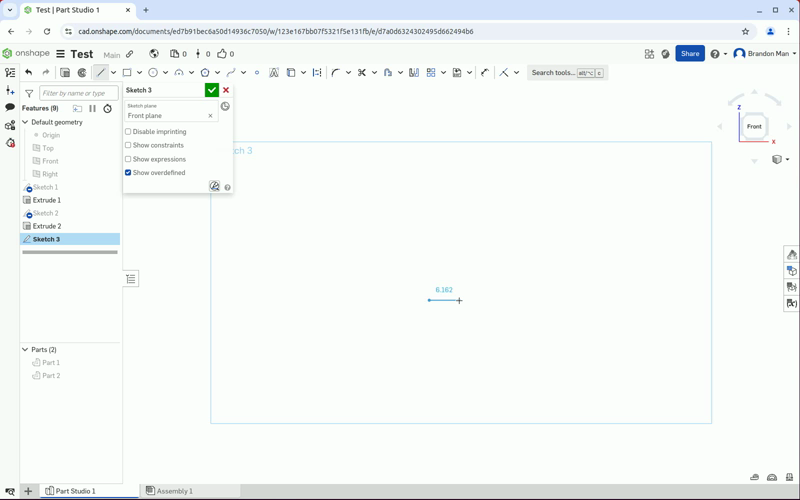
mouse_move(472, 300)
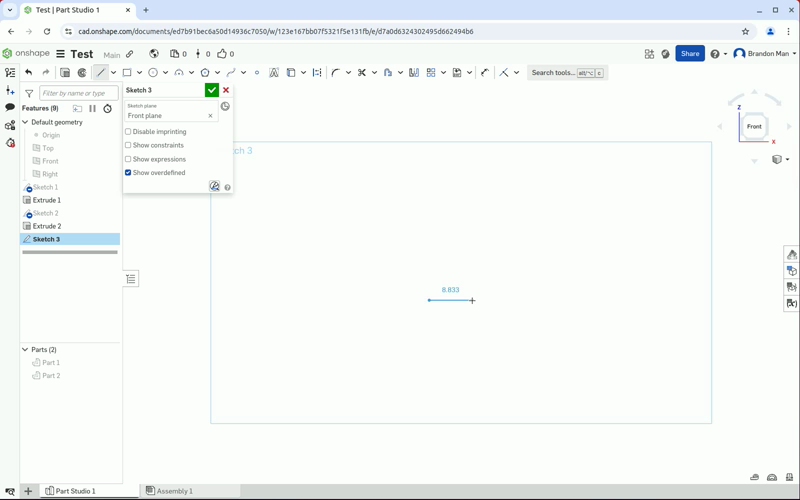
click(472, 300)
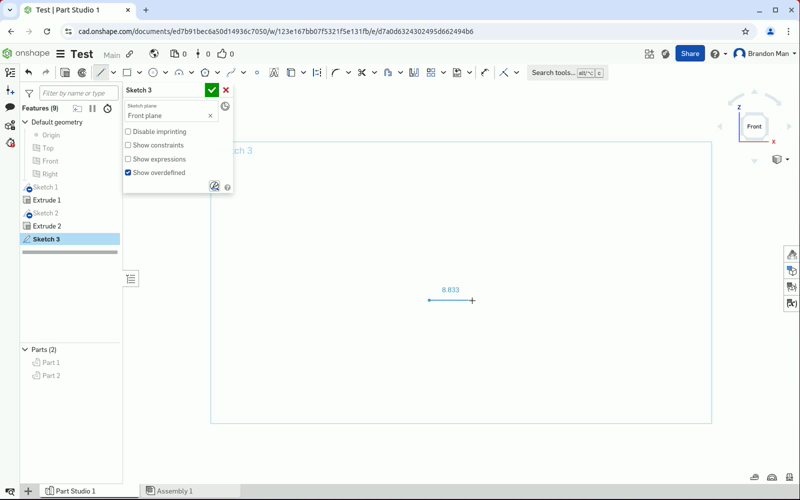
key_up(shift)
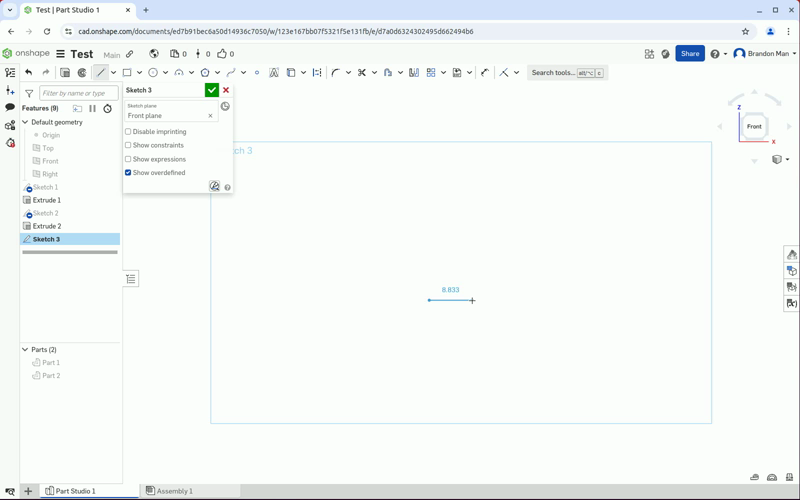
key_down(shift)
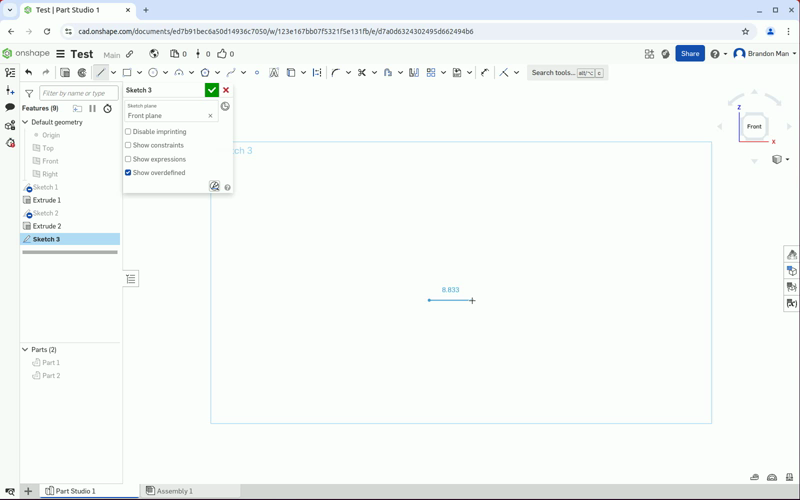
mouse_move(502, 300)
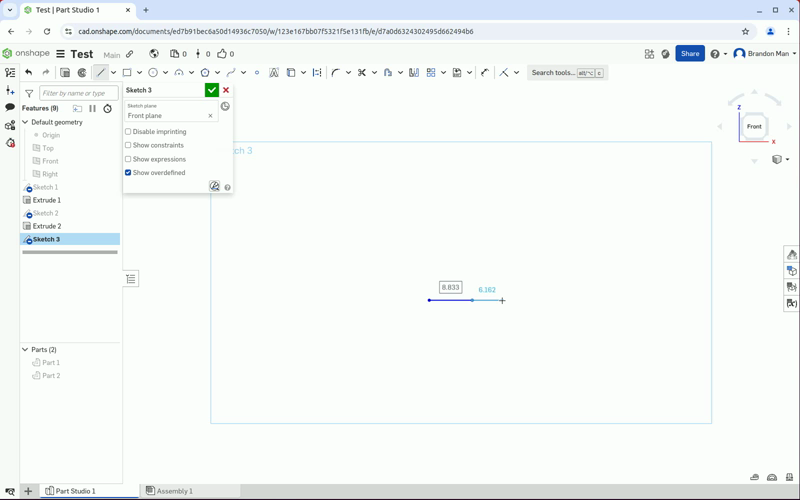
mouse_move(472, 257)
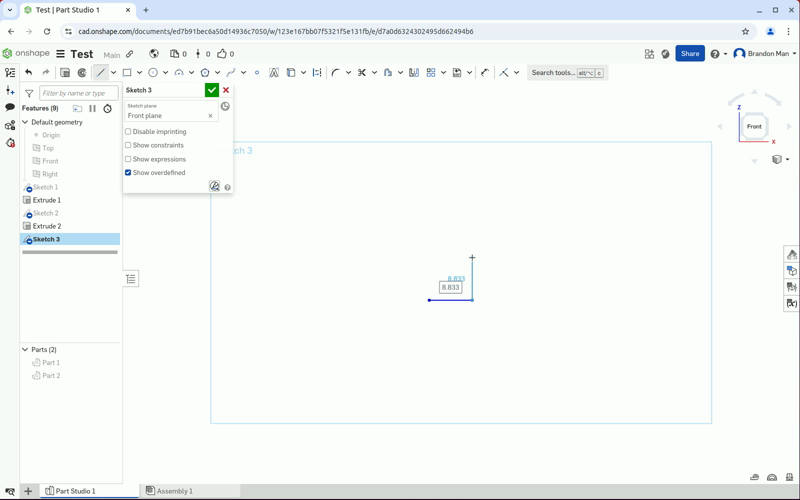
click(472, 257)
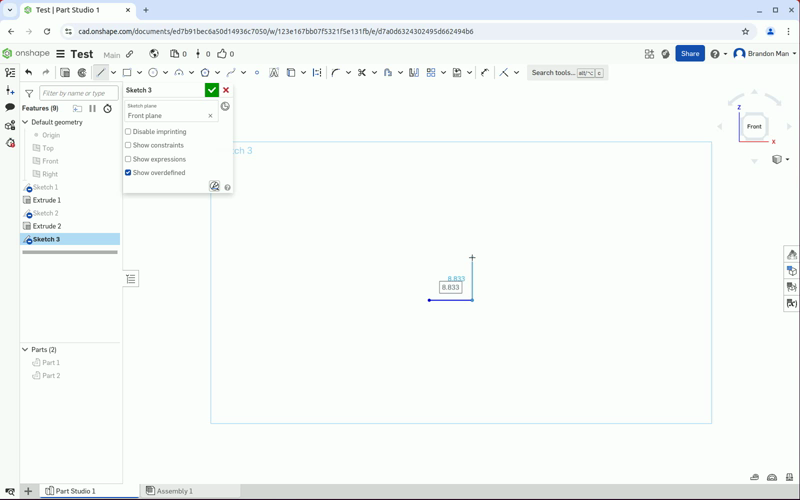
key_up(shift)
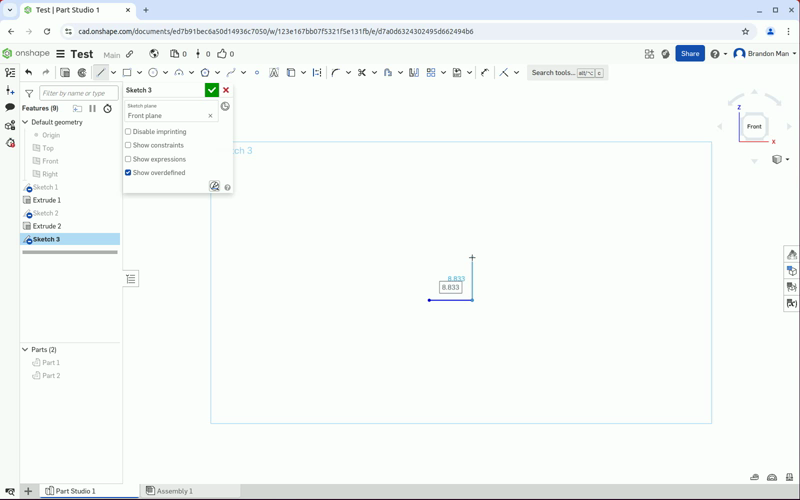
key_down(shift)
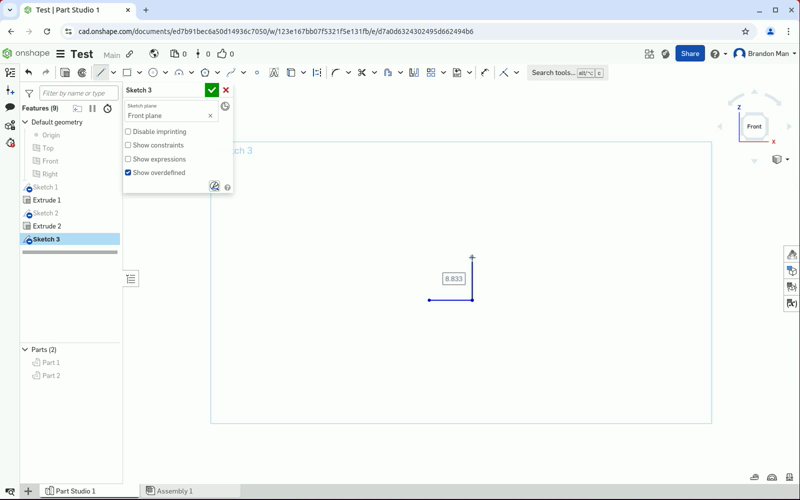
mouse_move(502, 257)
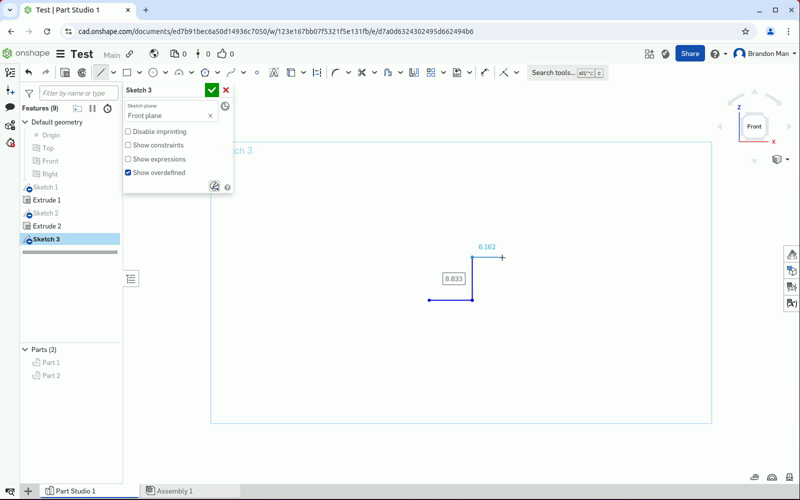
mouse_move(429, 257)
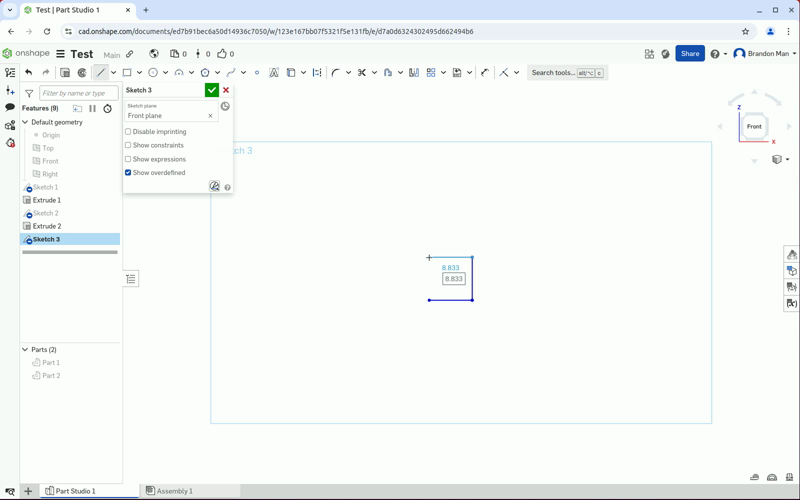
click(429, 257)
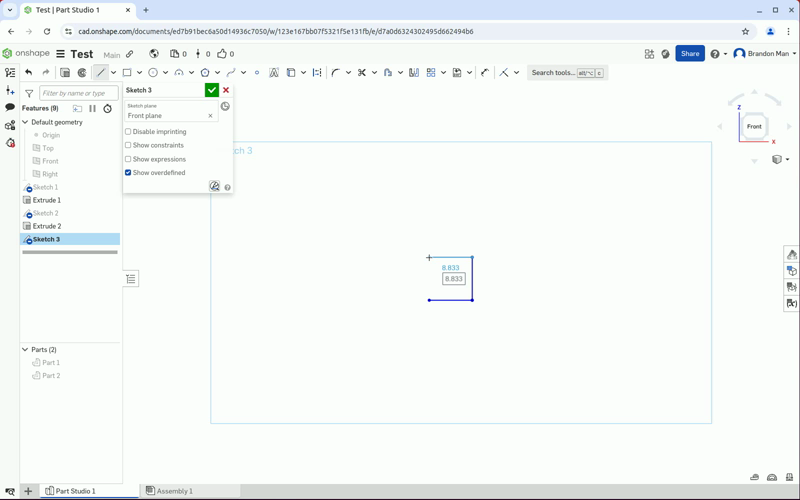
key_up(shift)
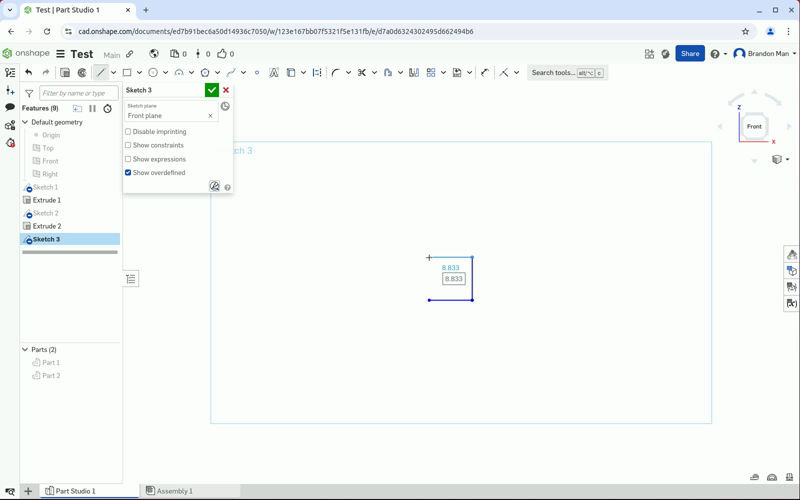
mouse_move(459, 257)
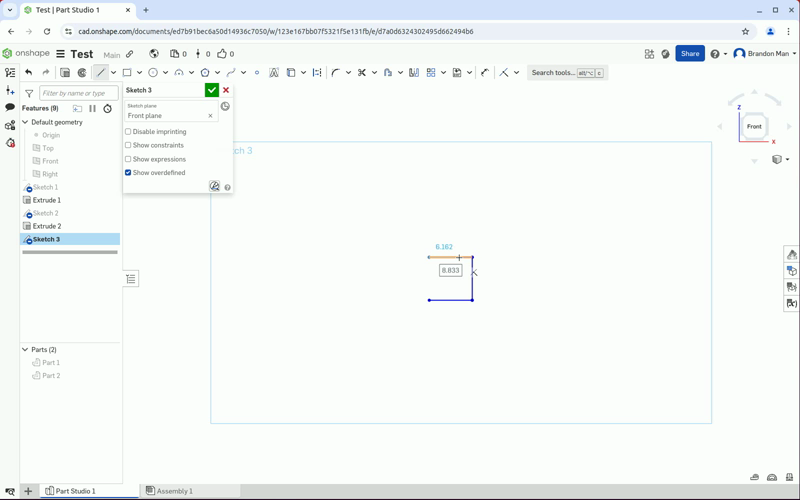
key_down(shift)
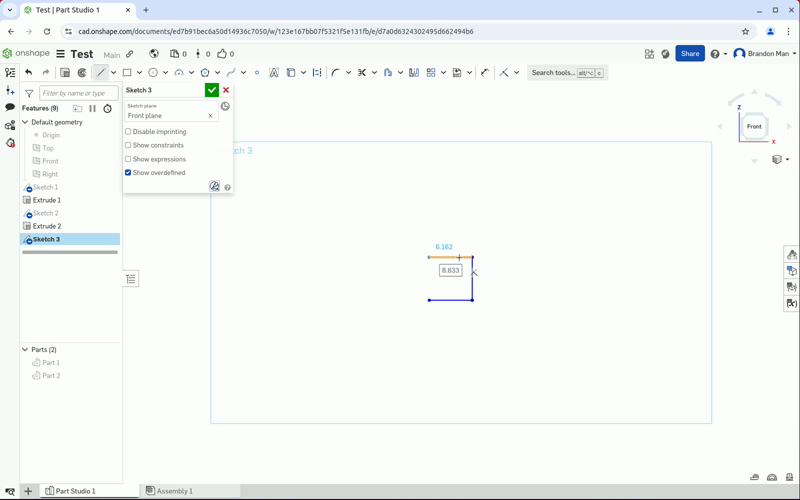
mouse_move(429, 300)
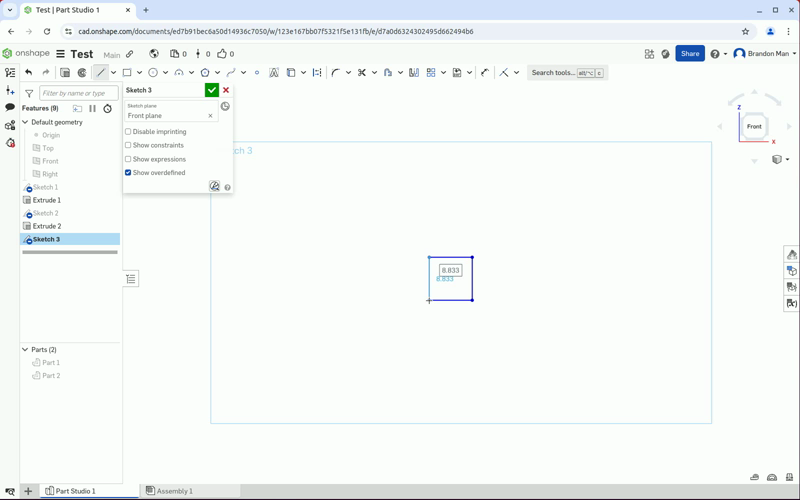
key_up(shift)
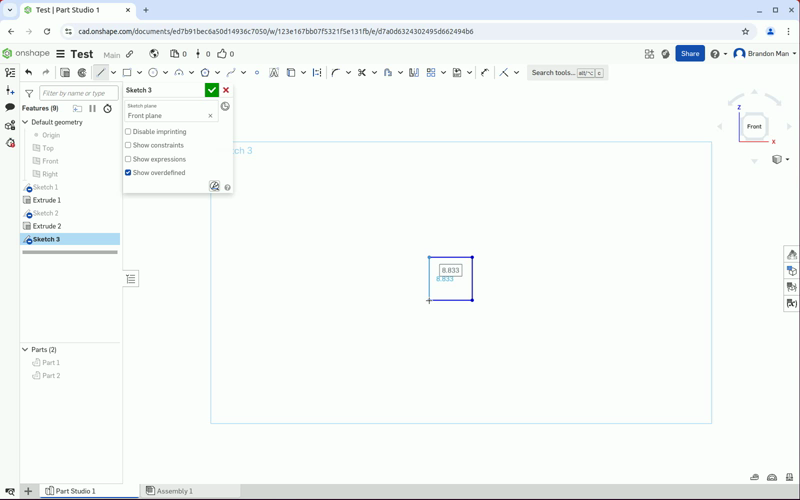
click(429, 300)
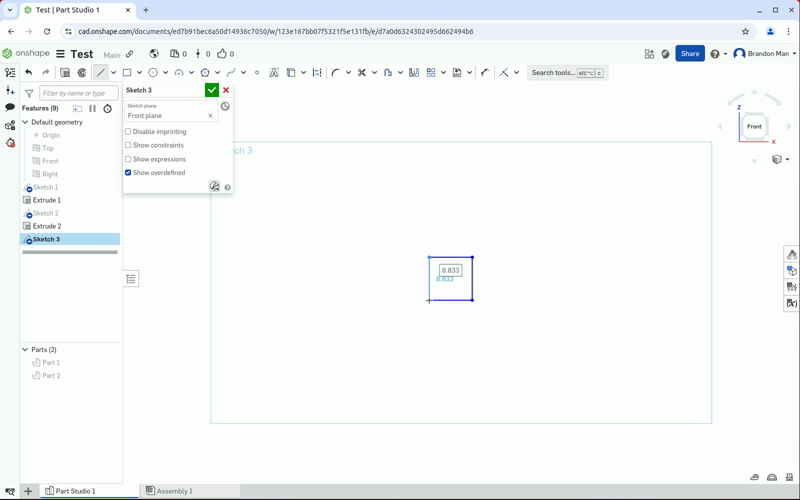
key(esc)
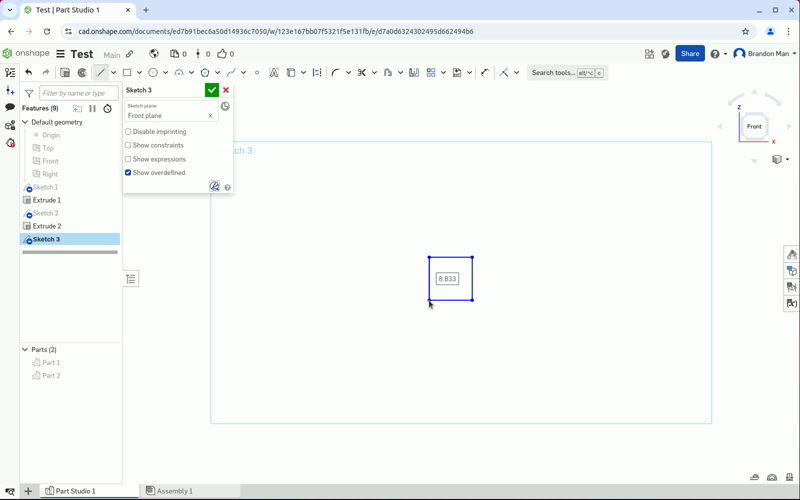
mouse_move(436, 293)
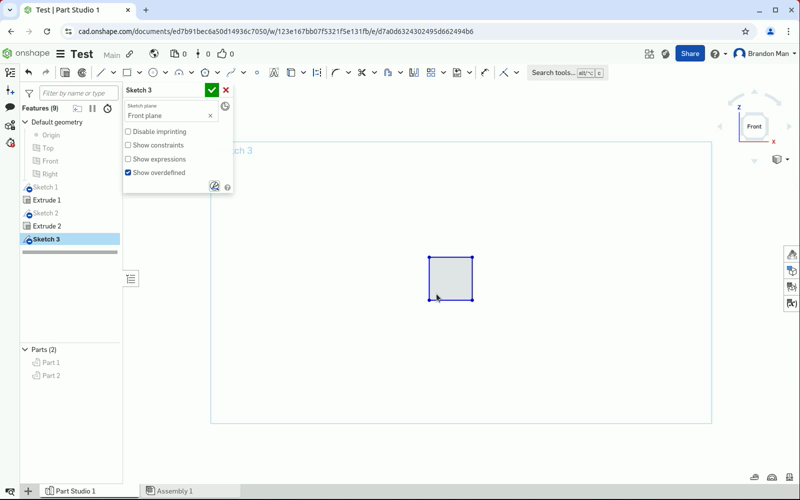
click(436, 293)
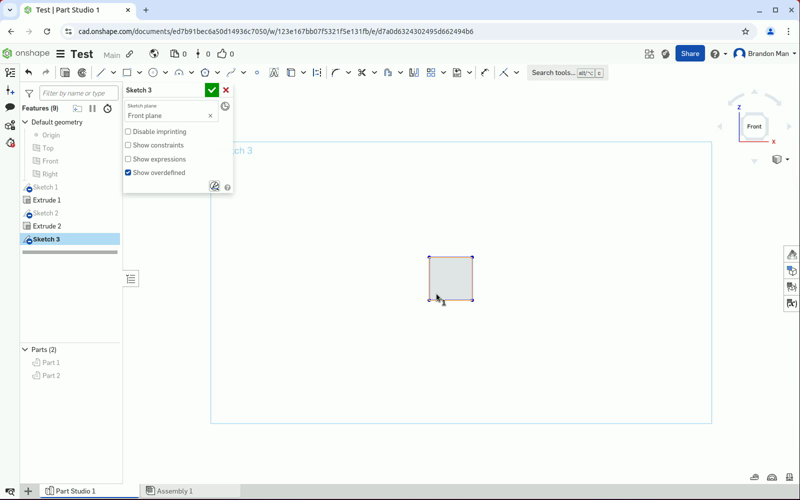
mouse_move(73, 352)
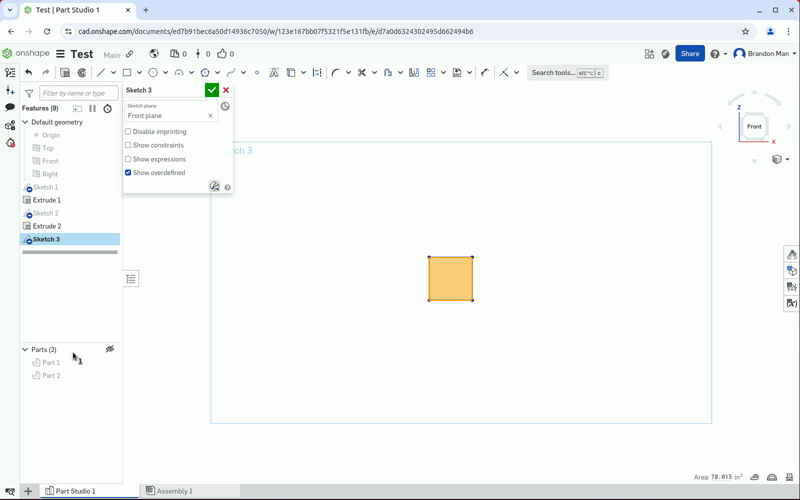
key(shift+y)
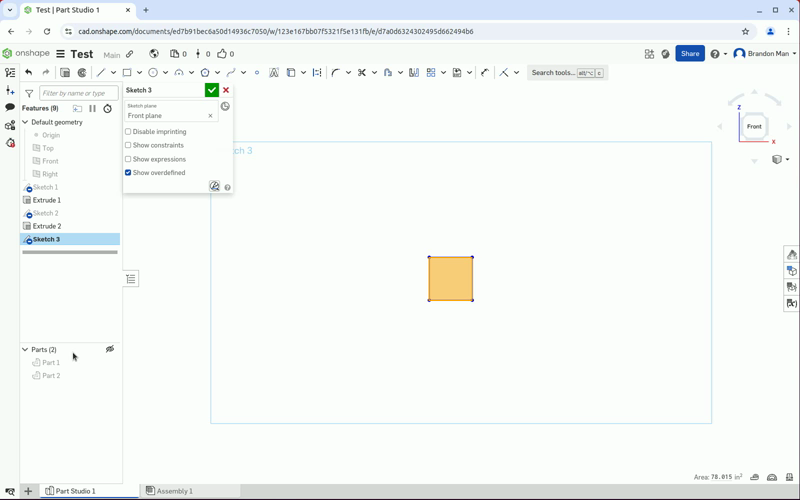
key(shift+e)
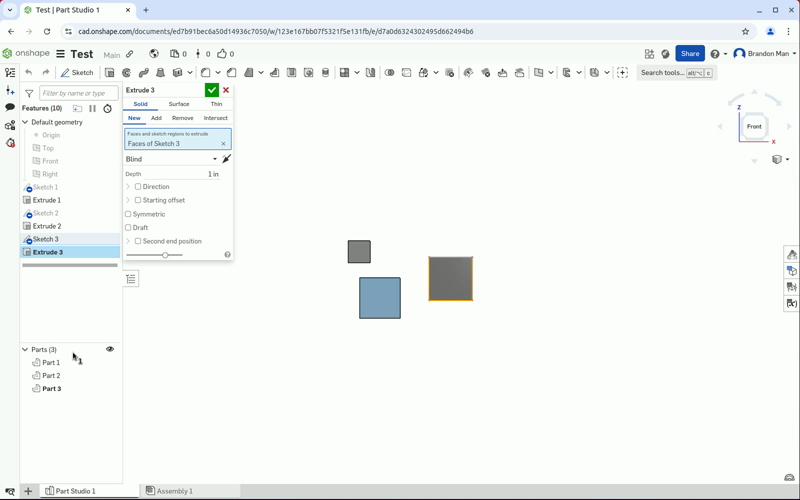
mouse_move(143, 106)
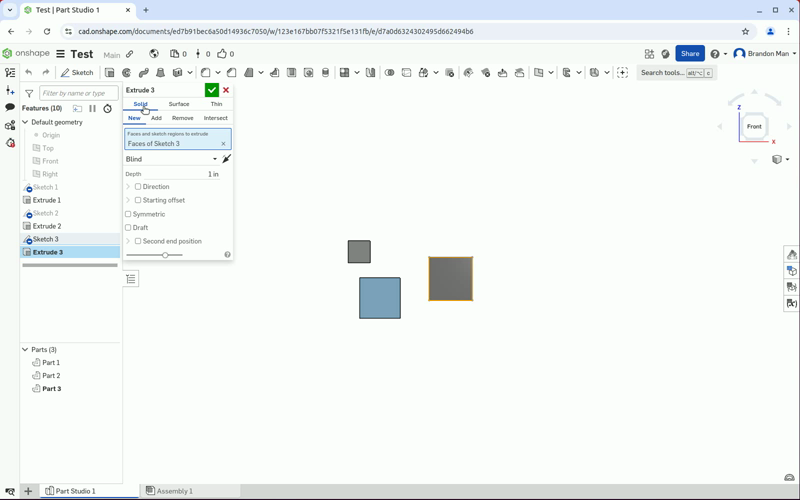
click(143, 106)
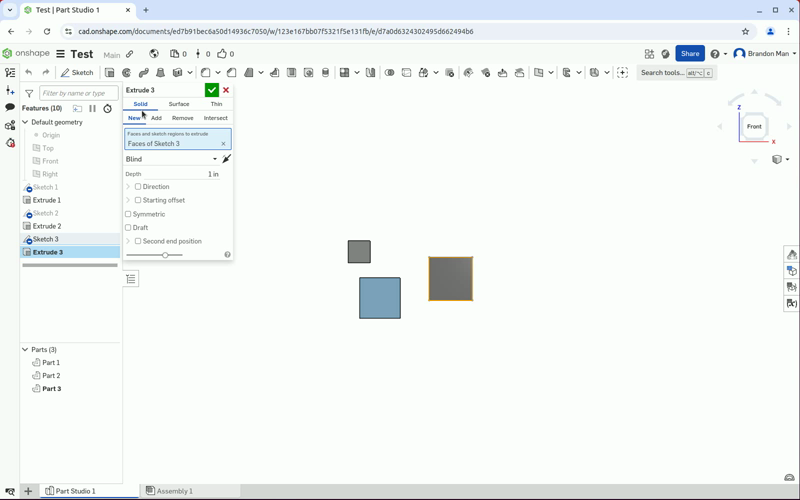
mouse_move(137, 120)
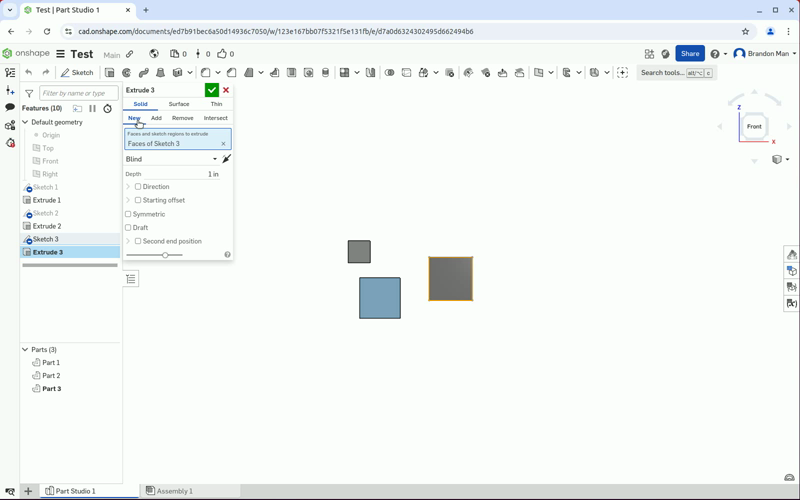
click(137, 120)
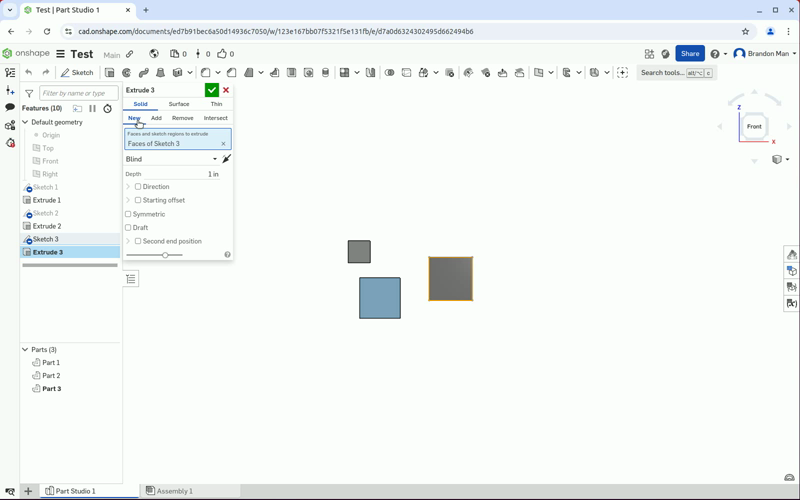
key(tab, 4)
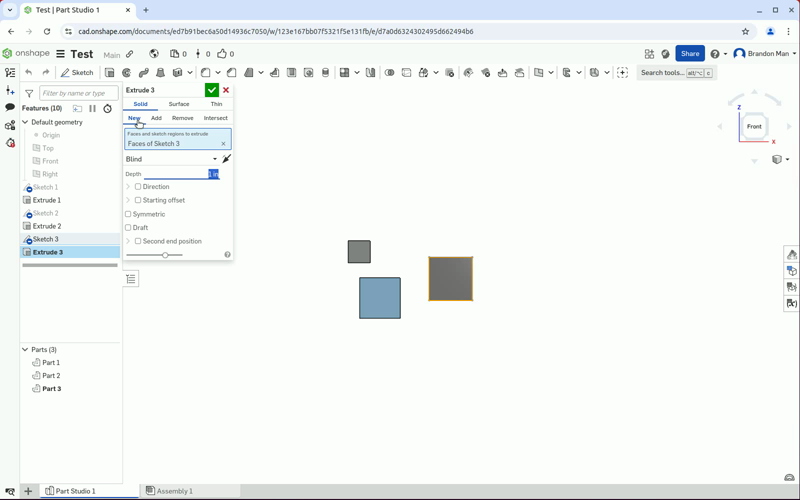
text(0.241)
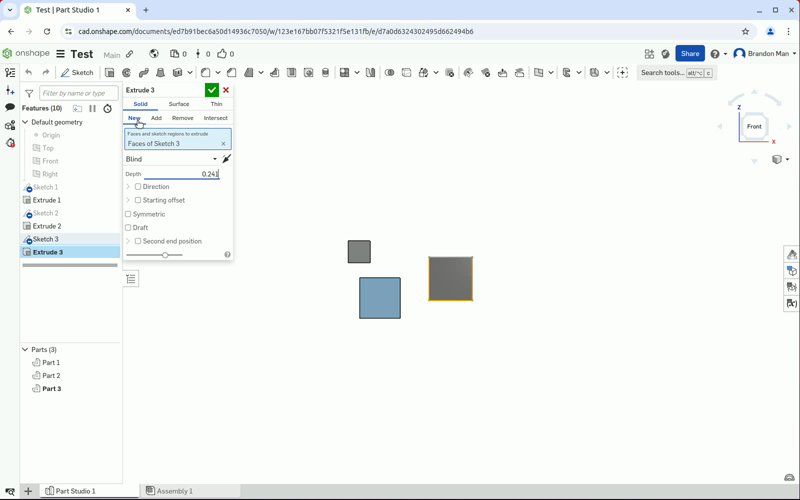
key(enter)
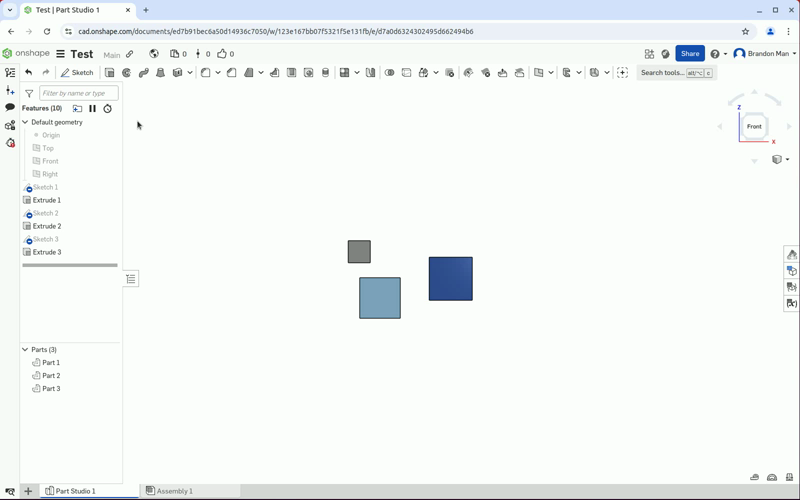
key(shift+h)
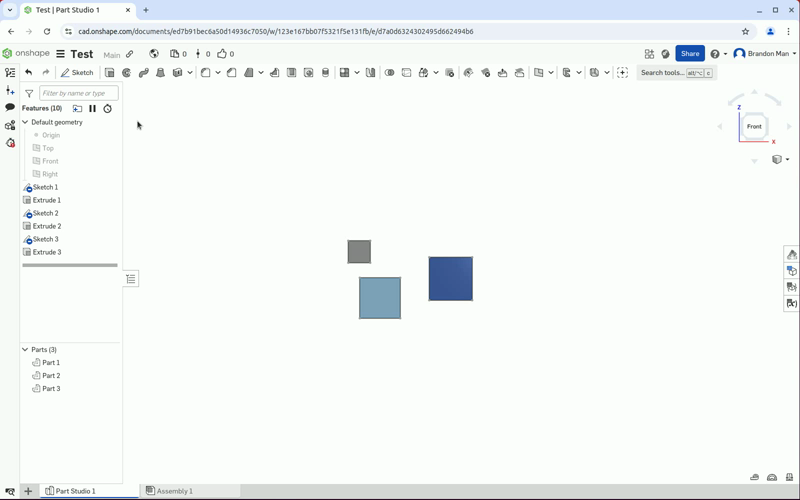
key(shift+h)
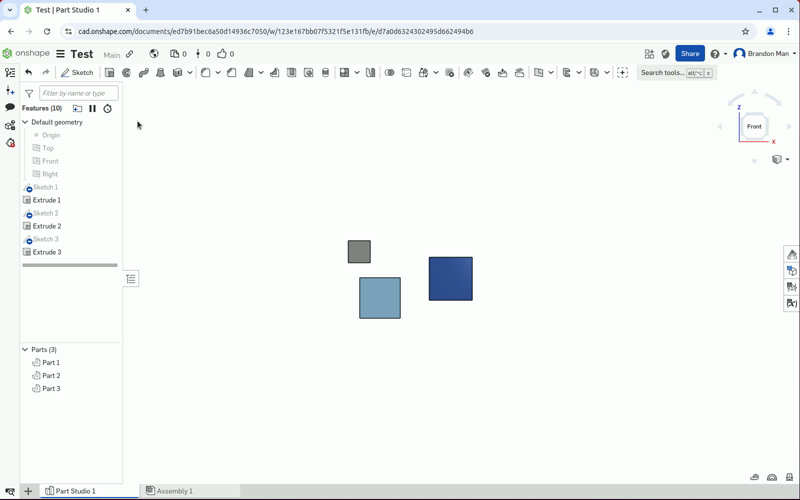
mouse_move(73, 189)
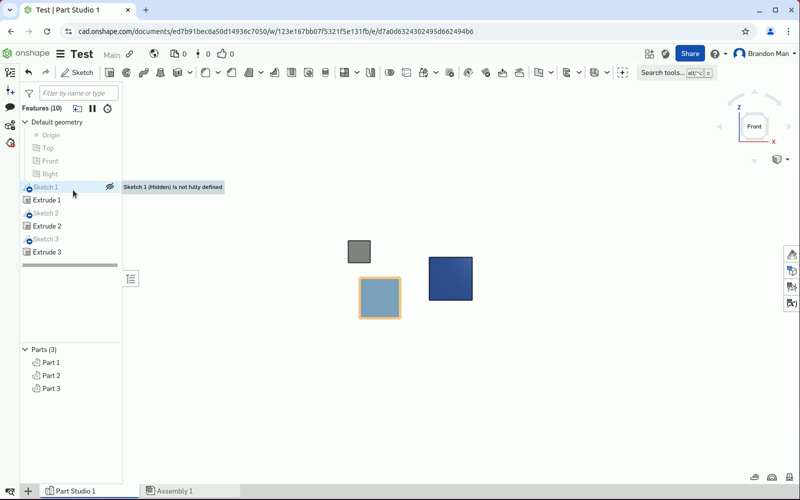
click(73, 189)
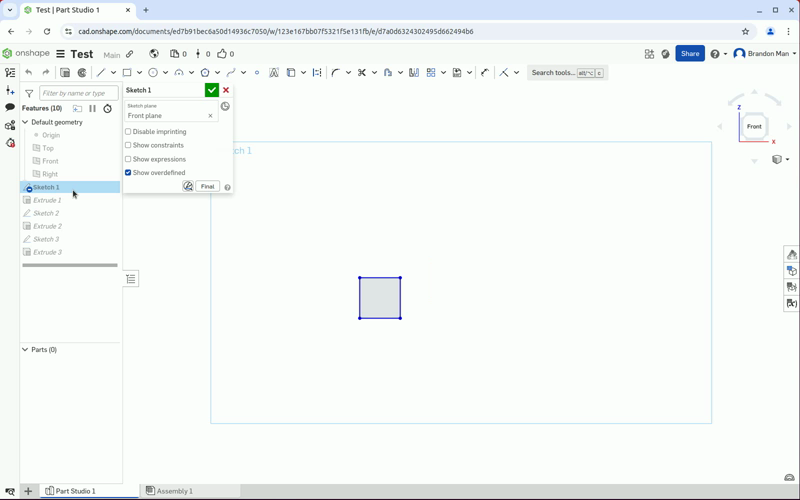
mouse_move(229, 92)
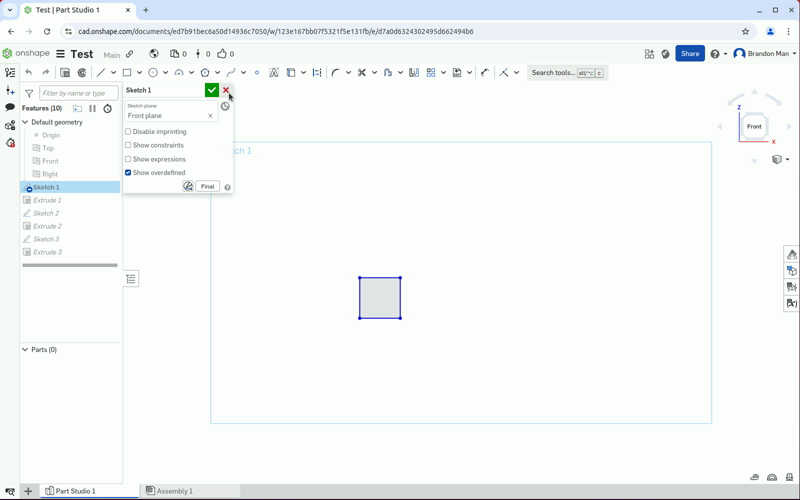
click(229, 92)
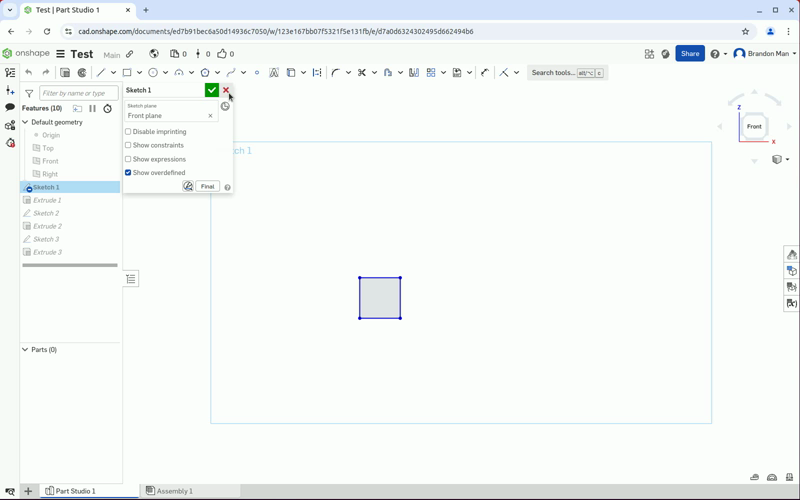
key(shift+s)
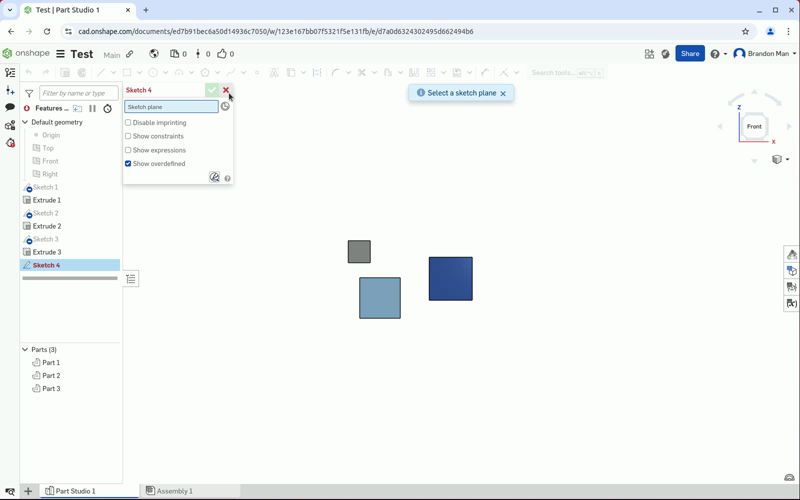
mouse_move(73, 163)
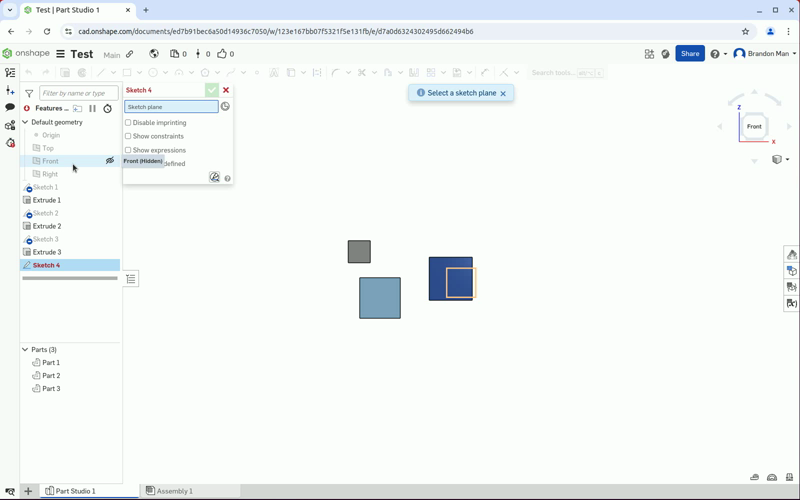
click(73, 163)
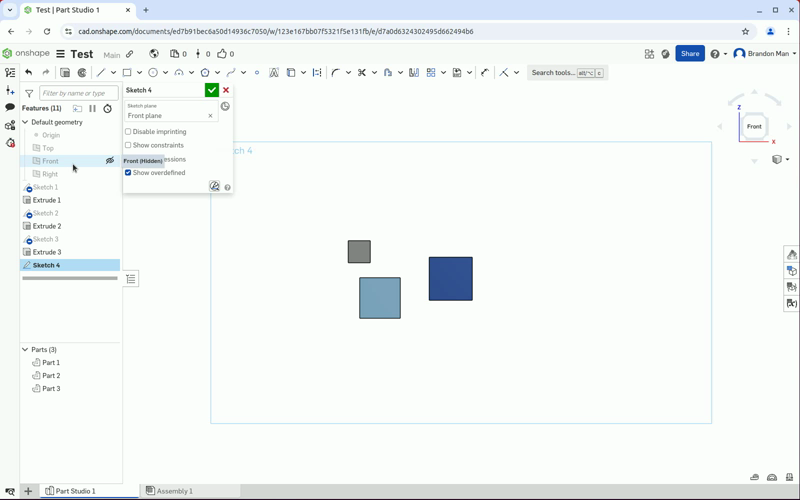
mouse_move(73, 352)
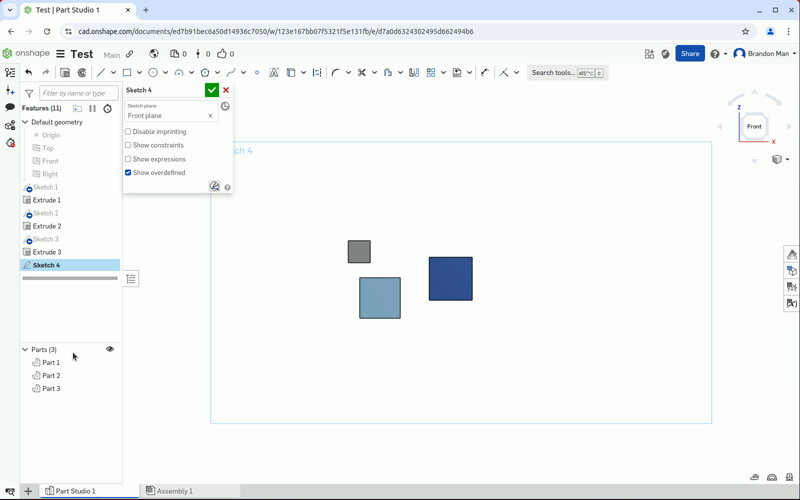
key(y)
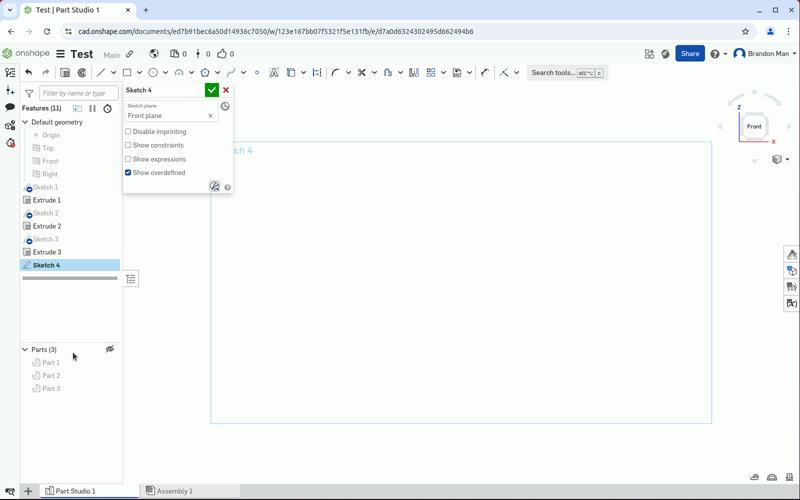
key(l)
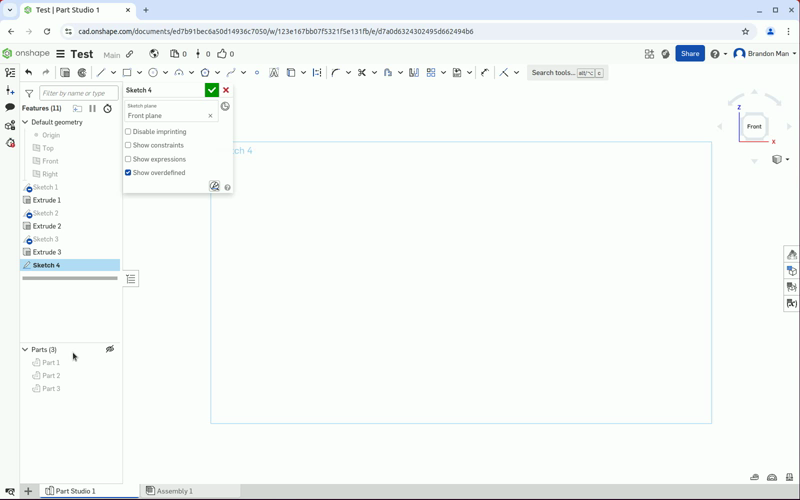
key_down(shift)
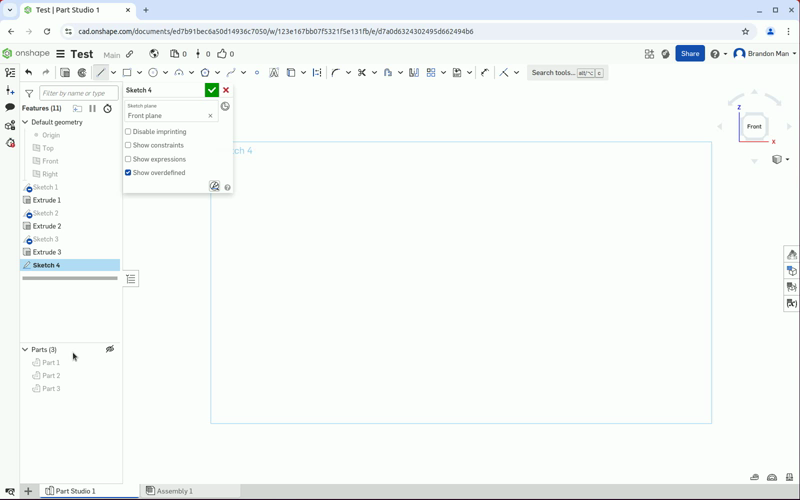
mouse_move(441, 231)
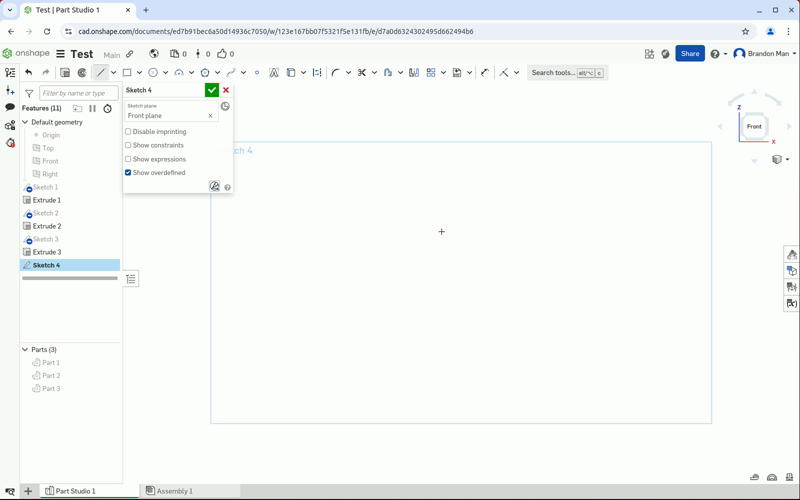
click(441, 231)
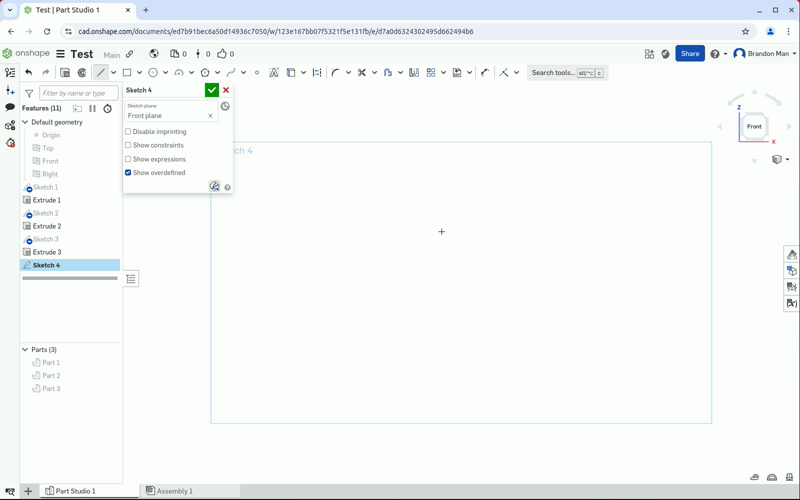
key_up(shift)
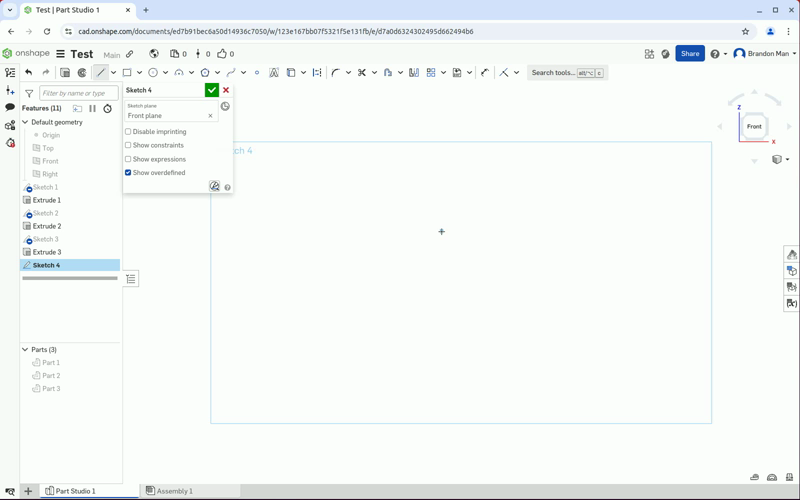
key_down(shift)
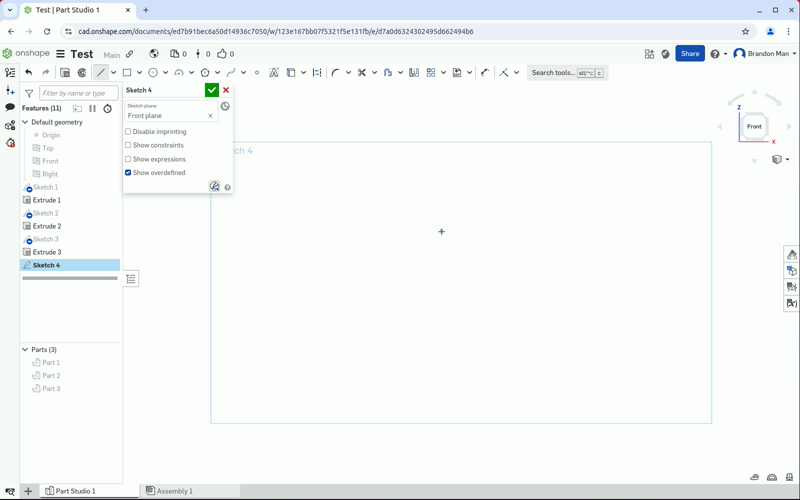
mouse_move(471, 231)
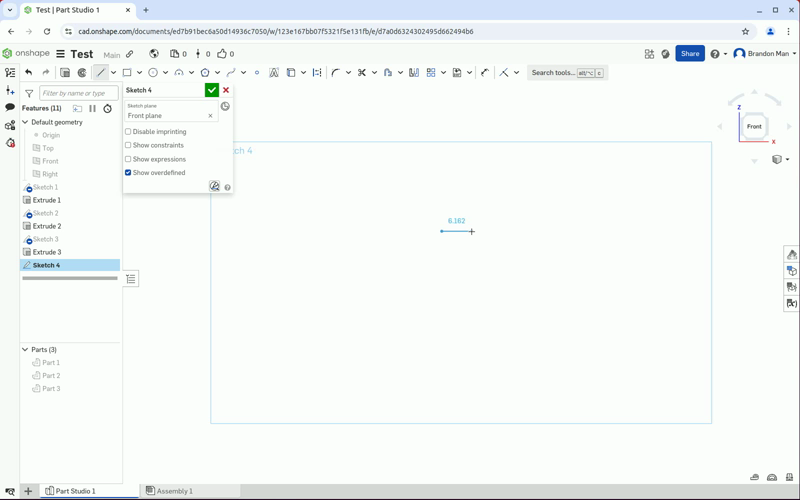
mouse_move(461, 231)
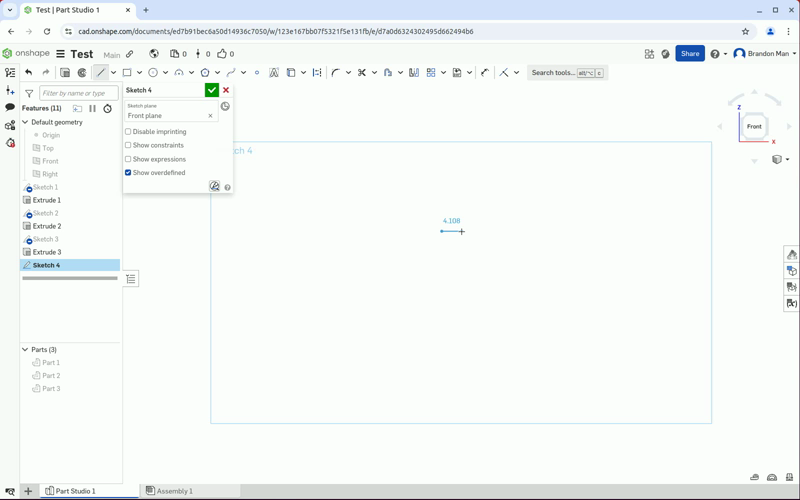
click(461, 231)
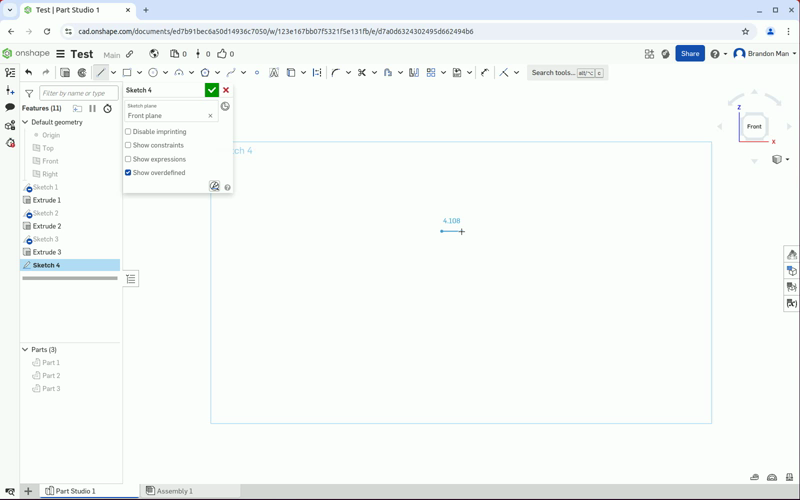
key_up(shift)
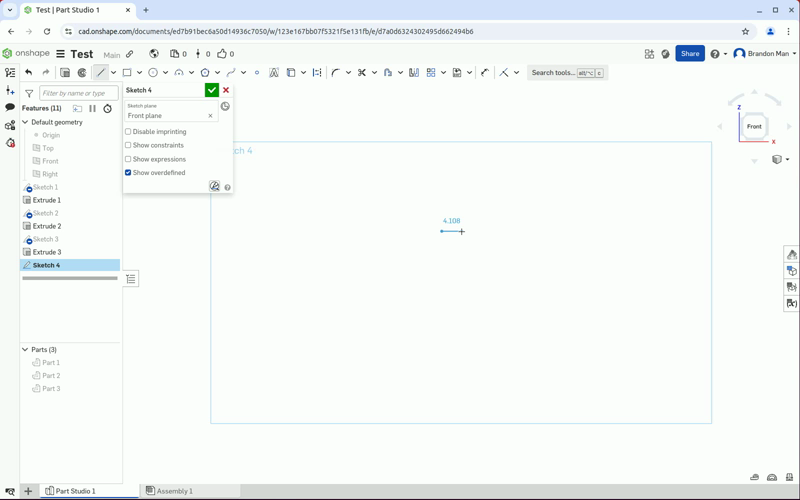
key_down(shift)
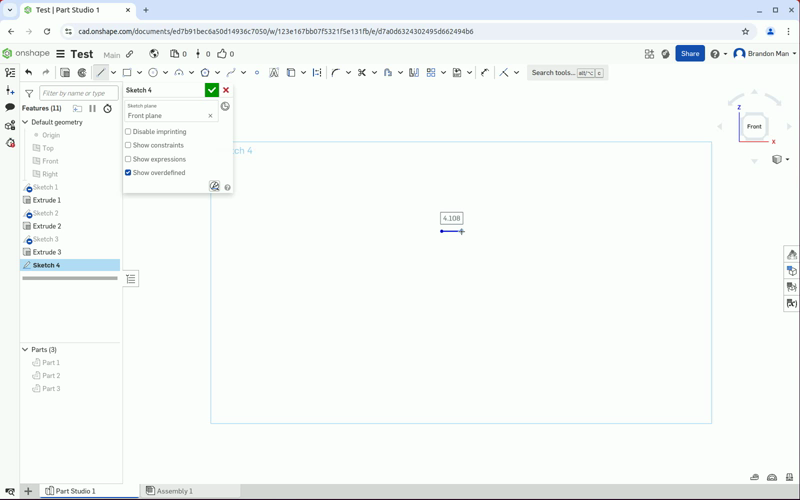
mouse_move(491, 231)
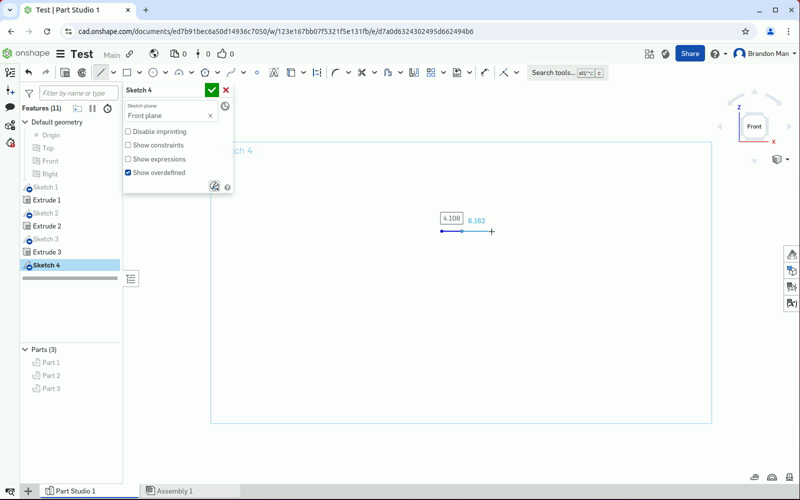
mouse_move(461, 211)
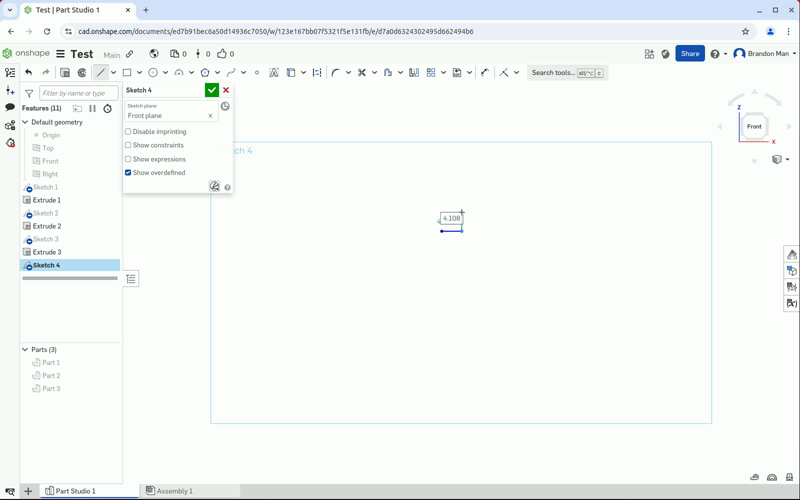
click(461, 211)
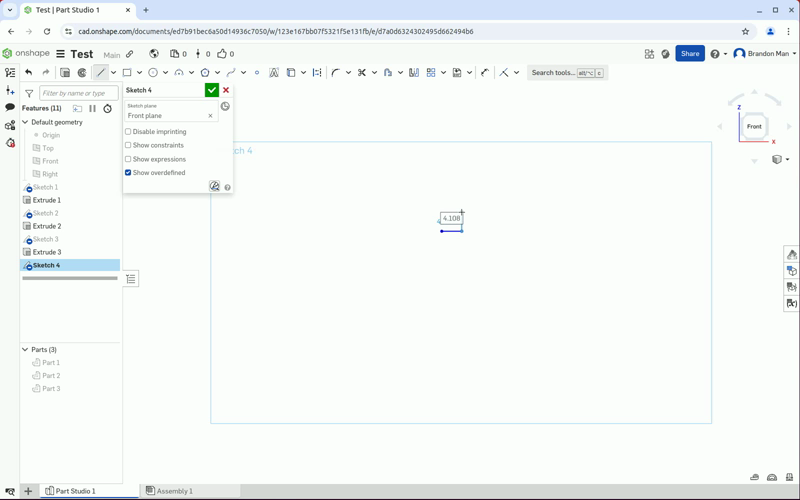
key_up(shift)
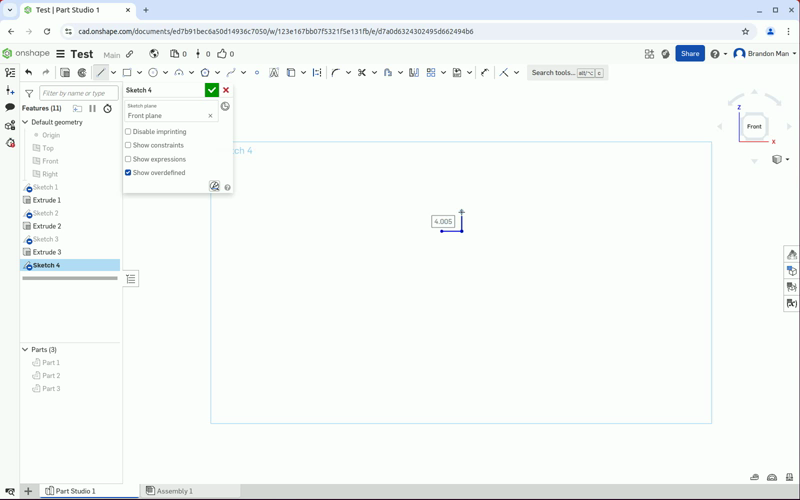
key_down(shift)
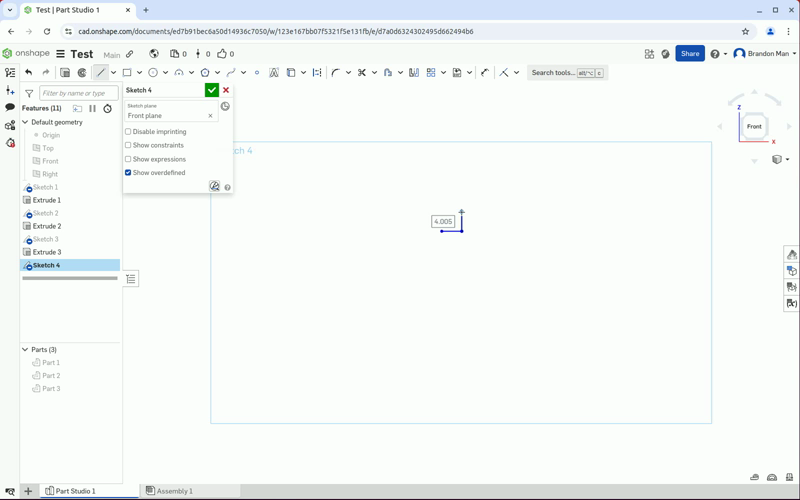
mouse_move(491, 211)
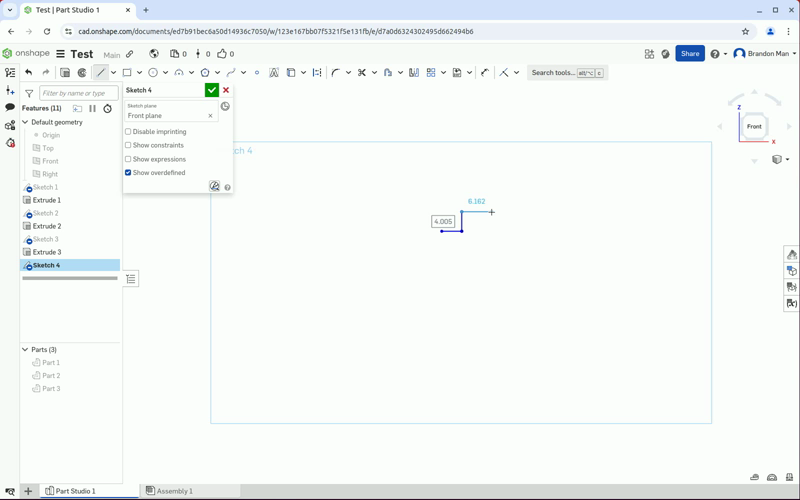
mouse_move(441, 211)
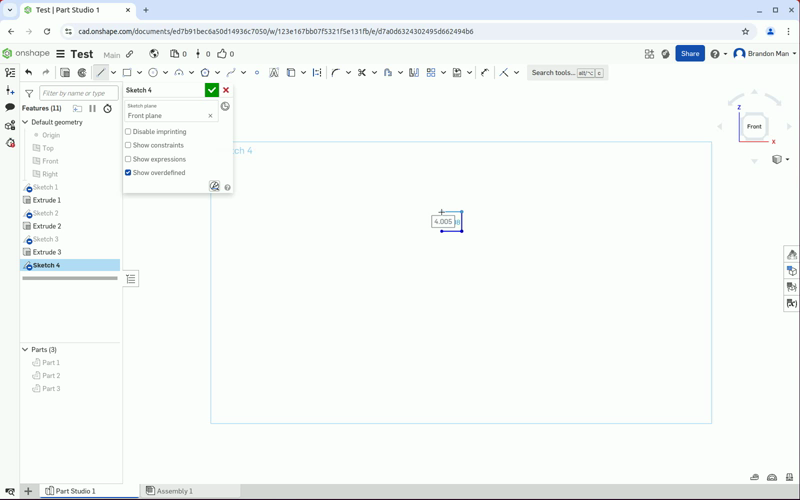
click(441, 211)
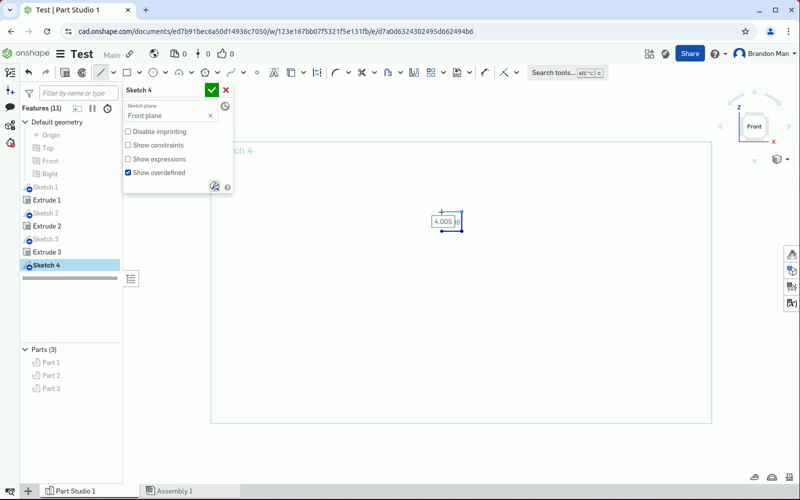
key_up(shift)
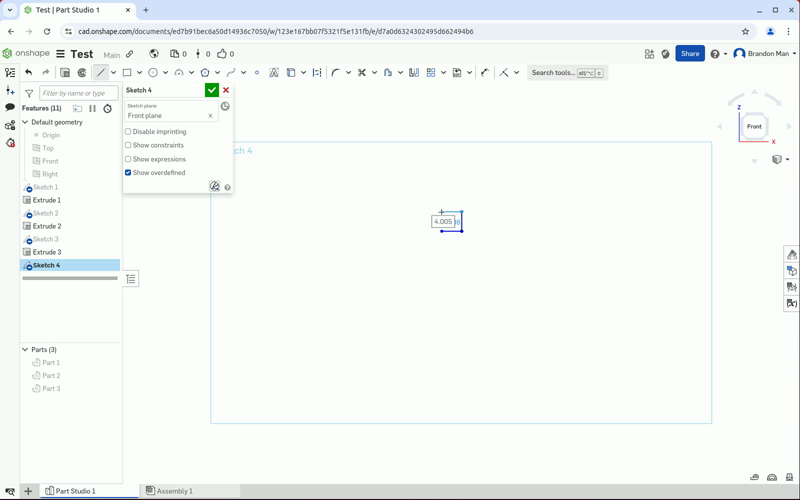
mouse_move(471, 211)
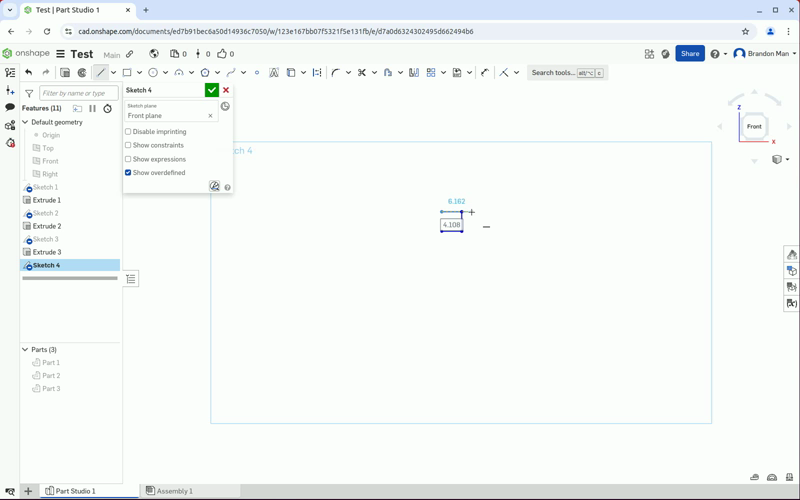
key_down(shift)
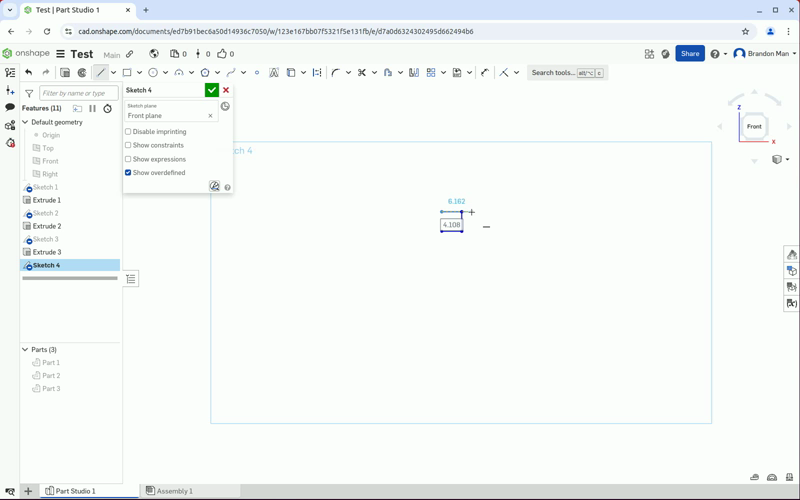
mouse_move(441, 231)
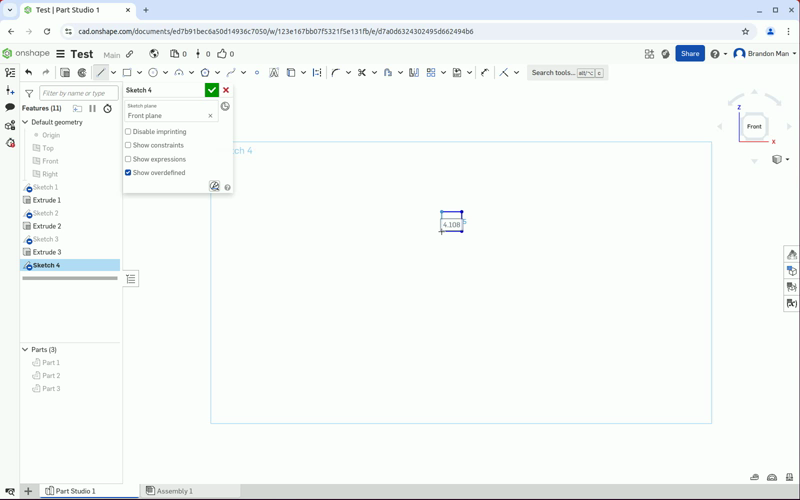
key_up(shift)
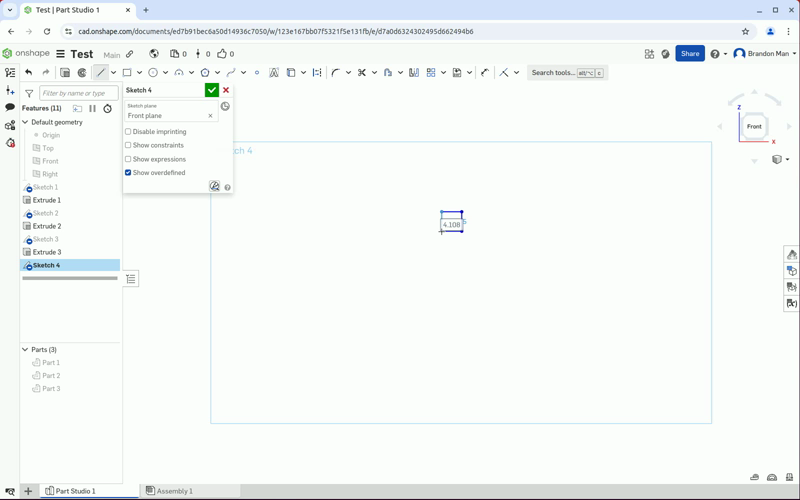
click(441, 231)
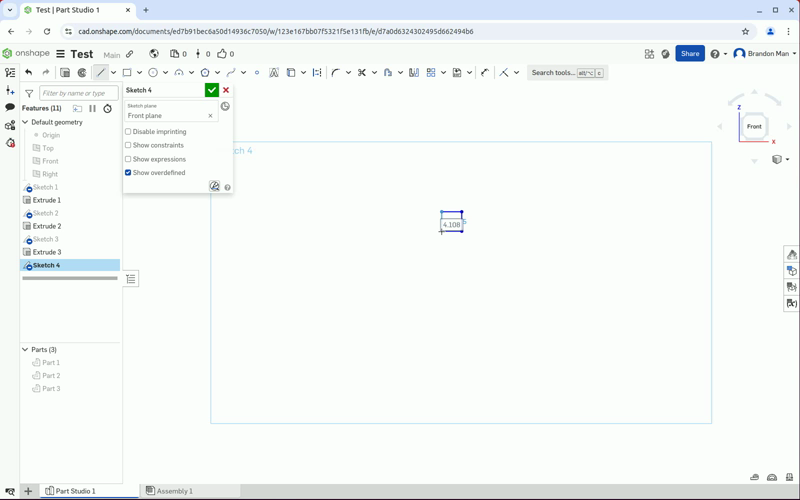
key(esc)
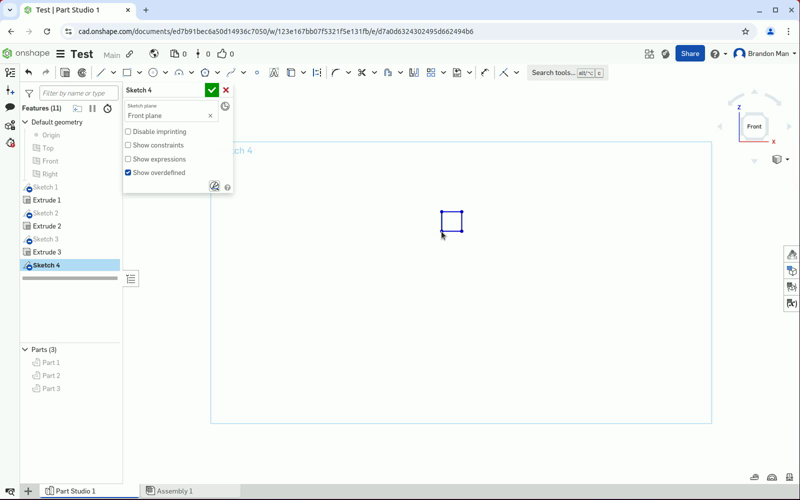
mouse_move(455, 230)
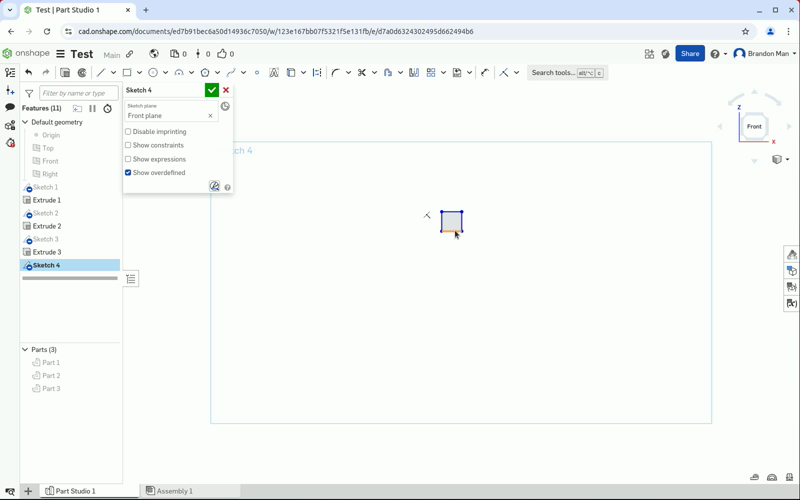
scroll(6)
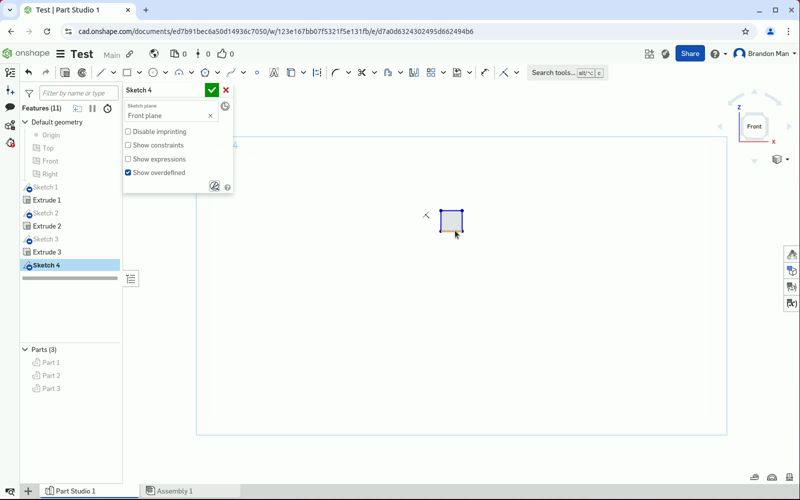
scroll(6)
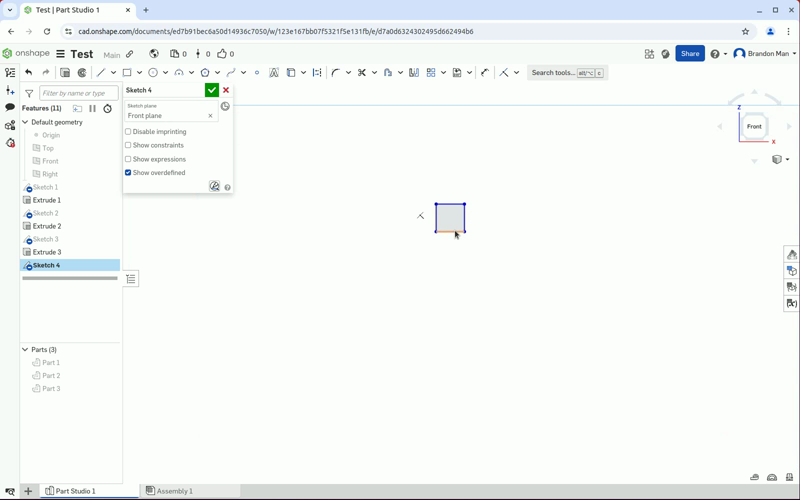
scroll(6)
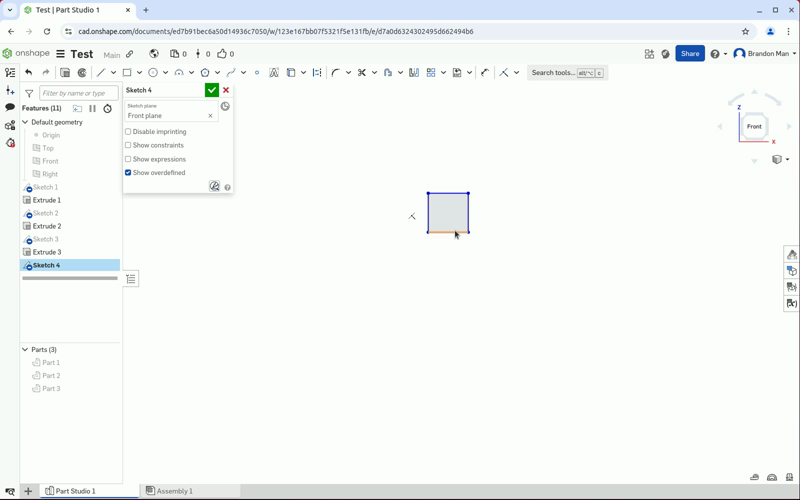
scroll(6)
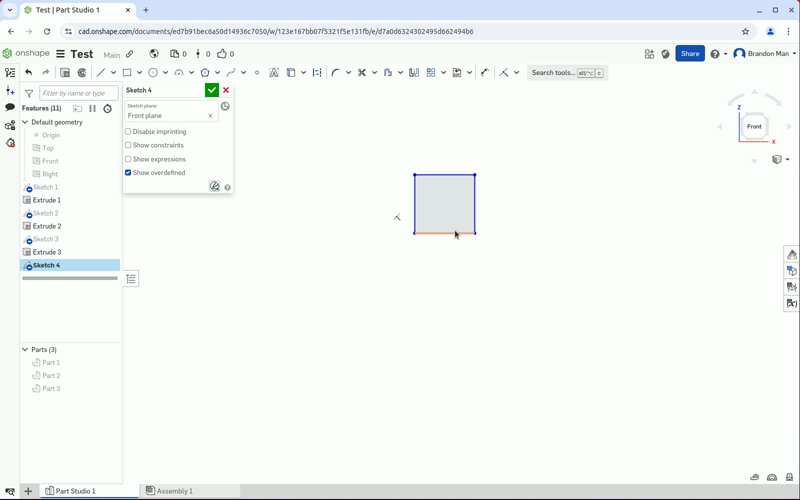
scroll(6)
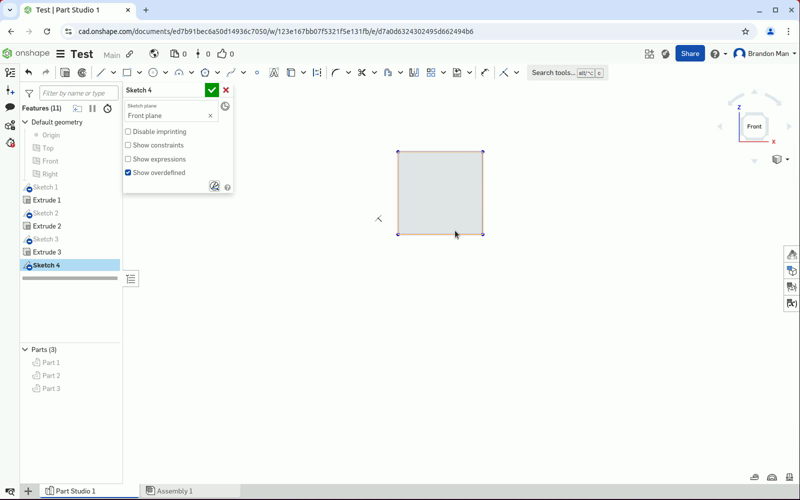
scroll(6)
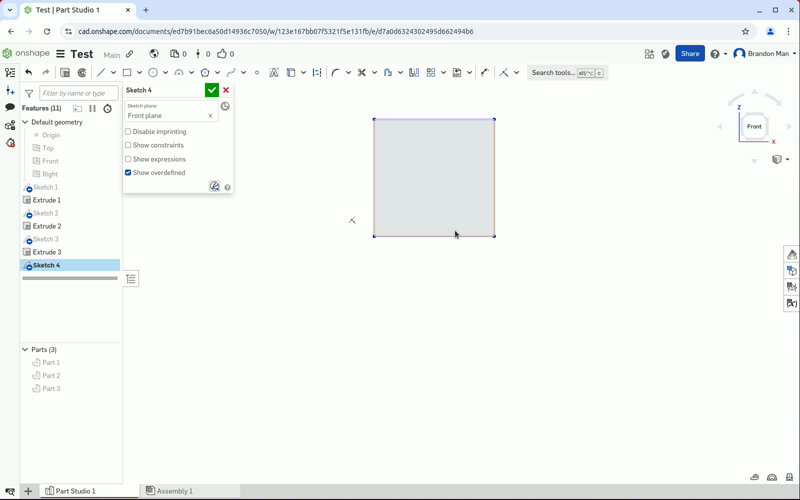
scroll(6)
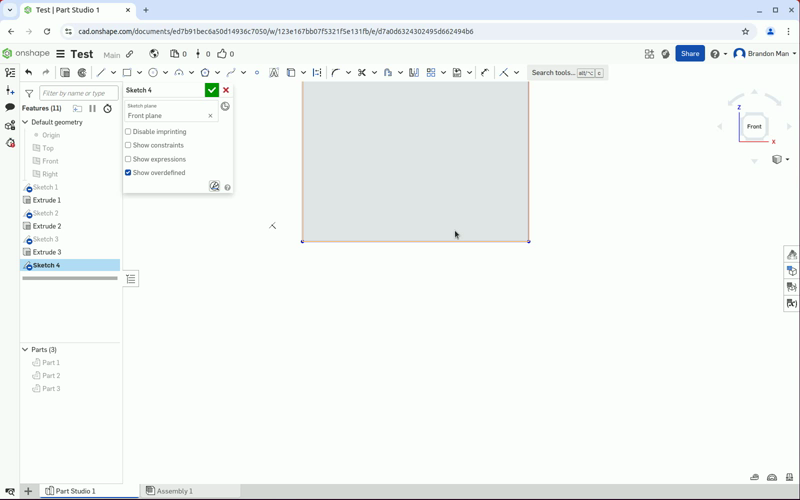
click(455, 230)
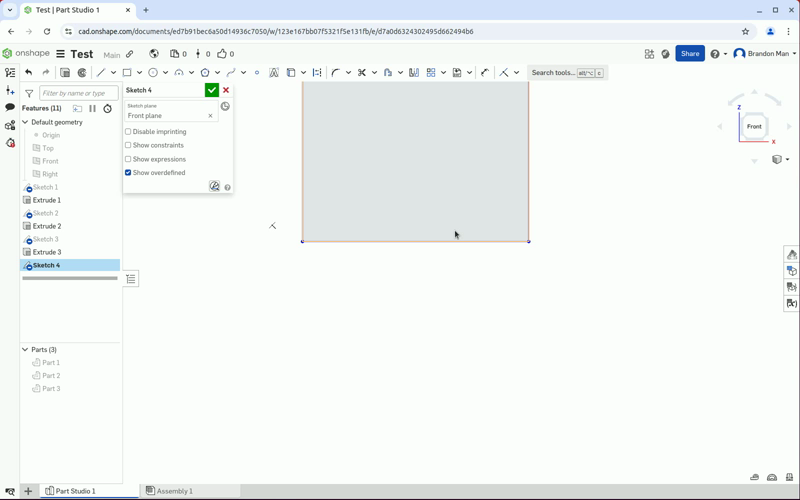
scroll(-6)
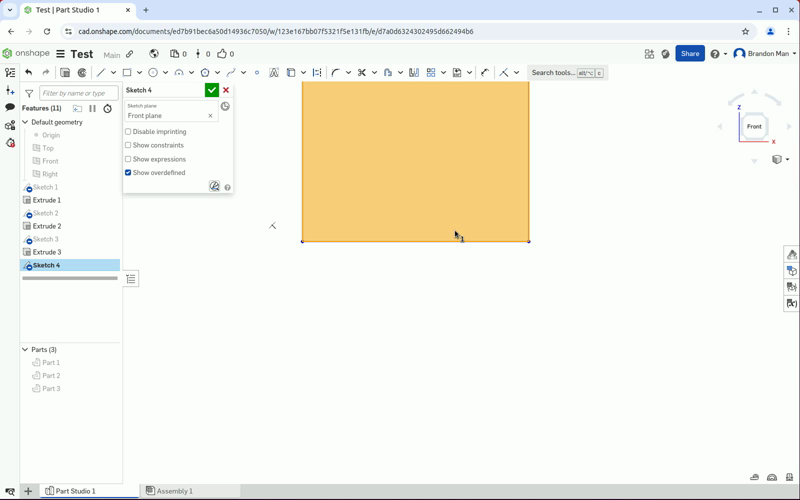
scroll(-6)
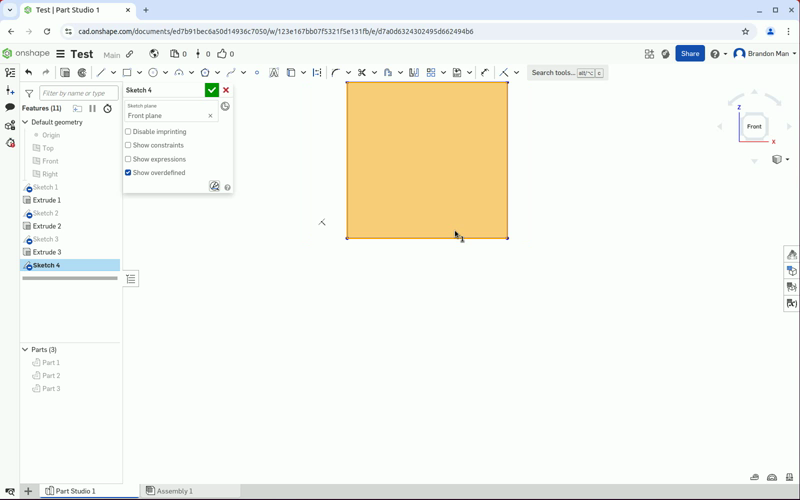
scroll(-6)
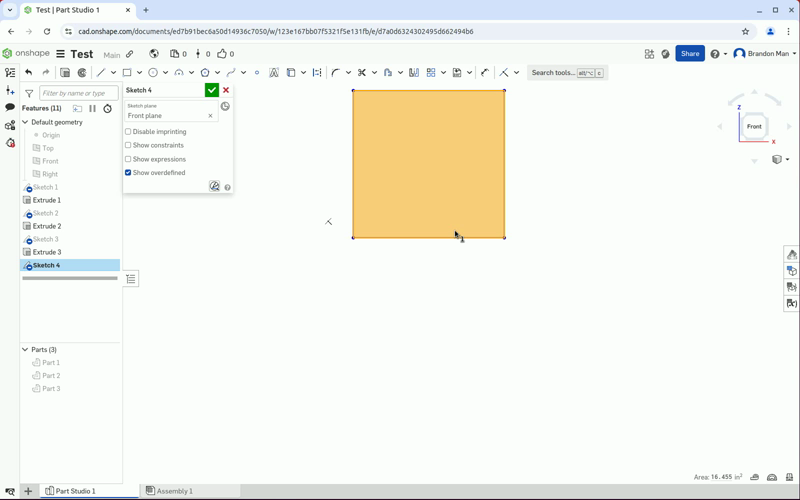
scroll(-6)
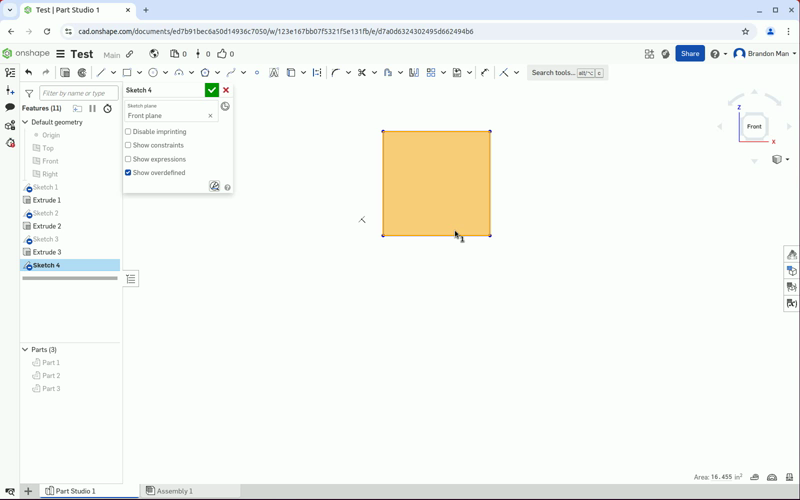
scroll(-6)
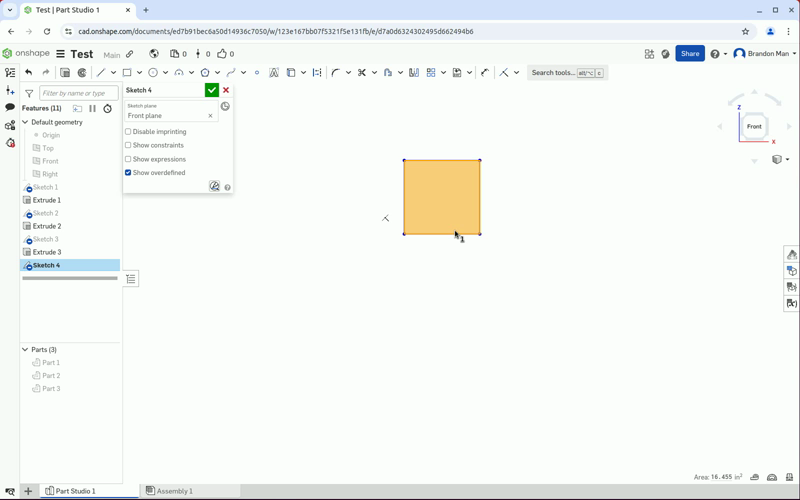
scroll(-6)
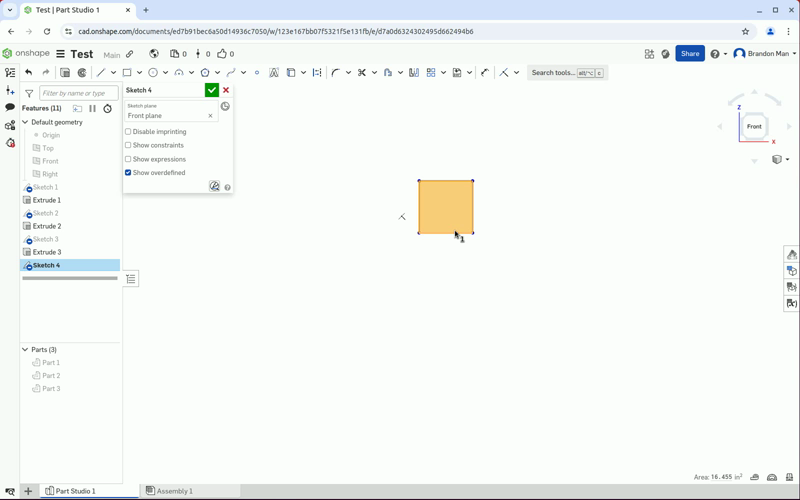
scroll(-6)
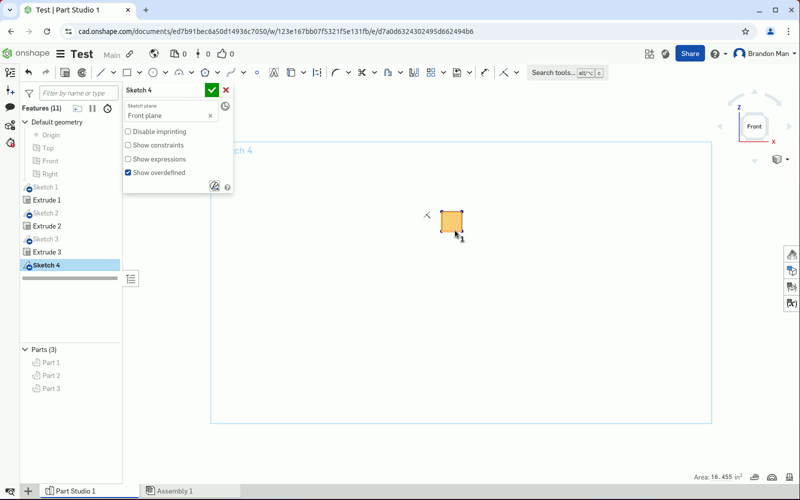
mouse_move(73, 352)
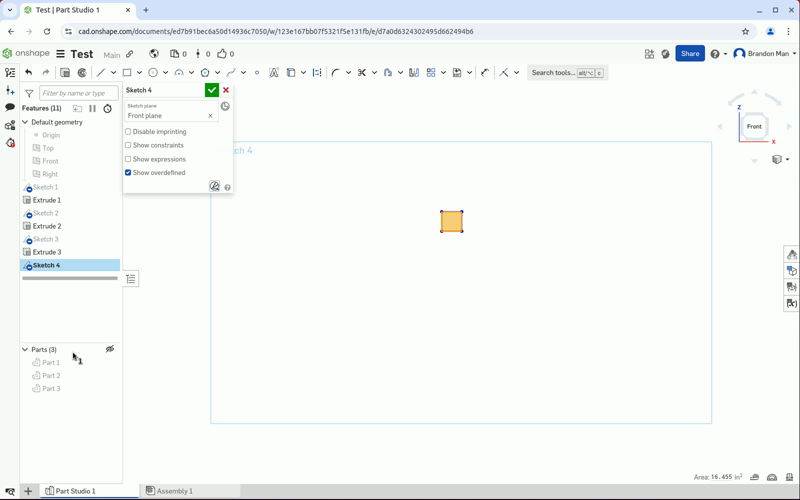
key(shift+y)
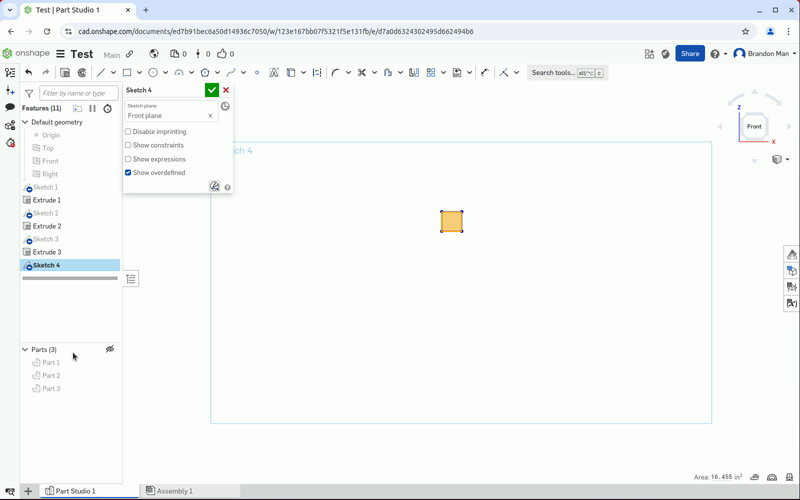
key(shift+e)
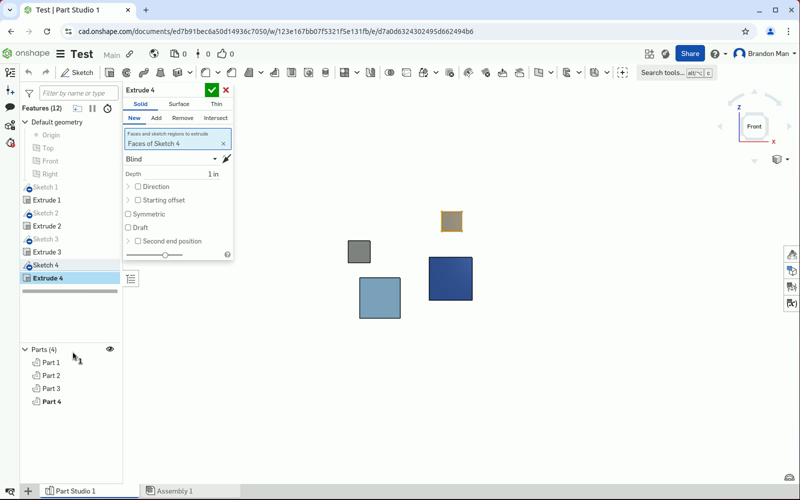
mouse_move(143, 106)
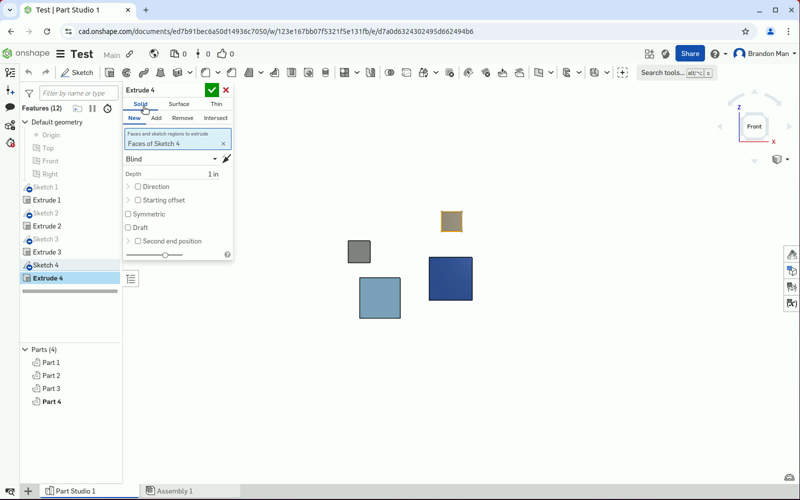
click(143, 106)
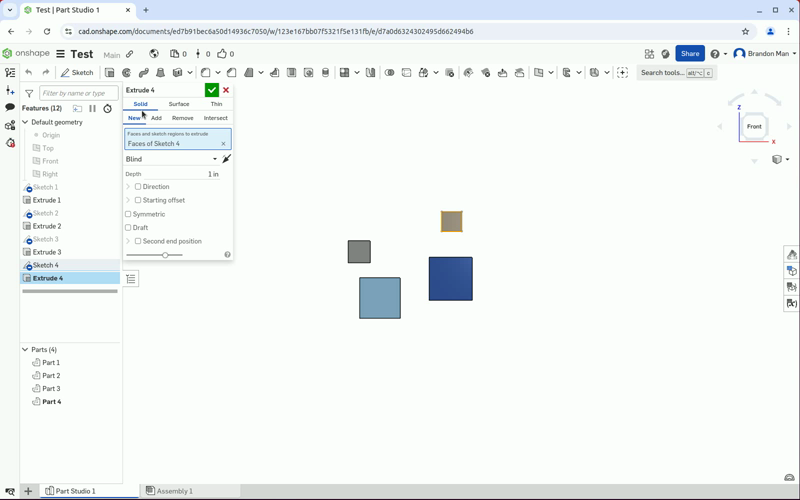
mouse_move(137, 120)
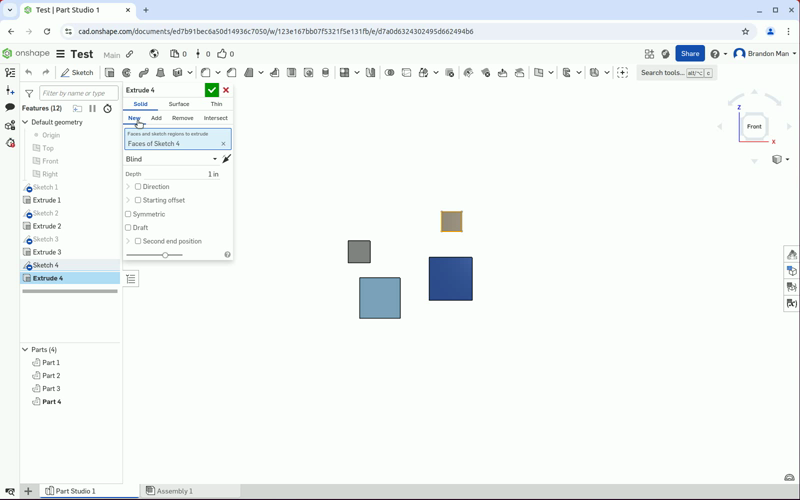
click(137, 120)
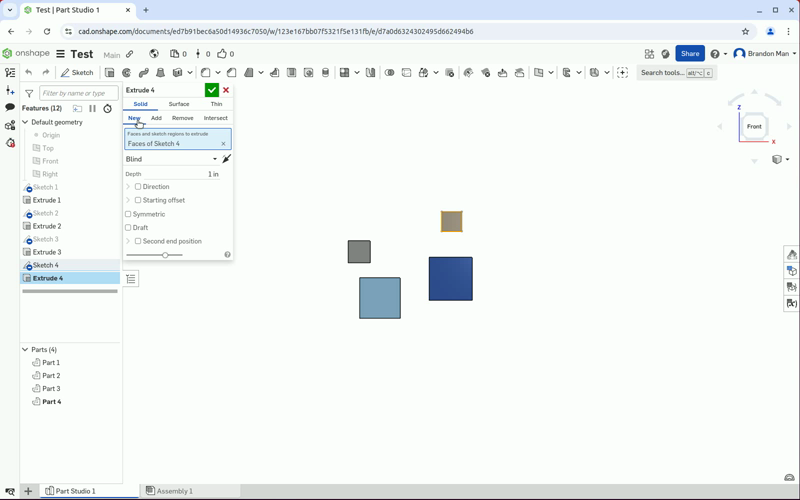
key(tab, 4)
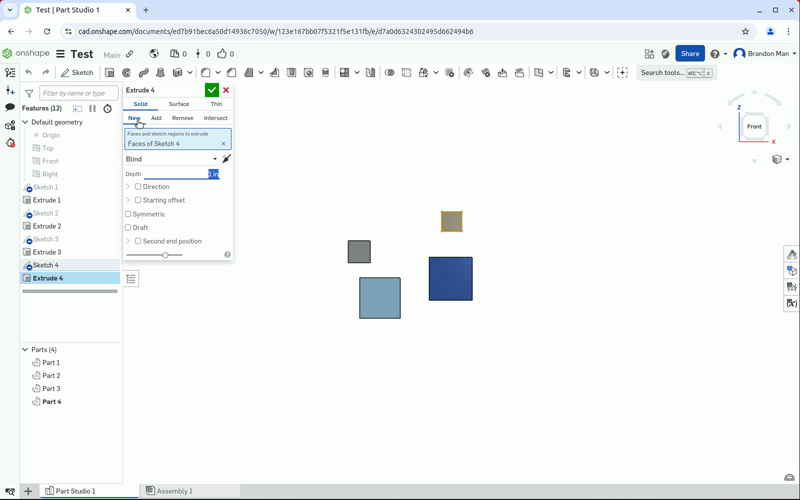
text(0.241)
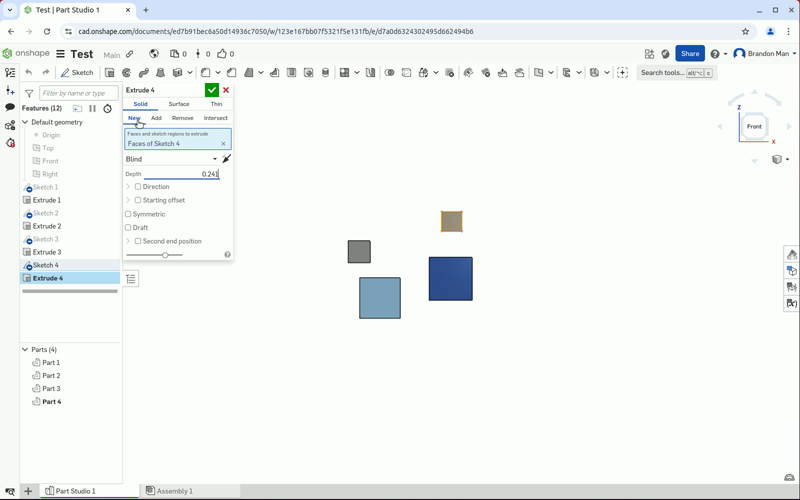
key(enter)
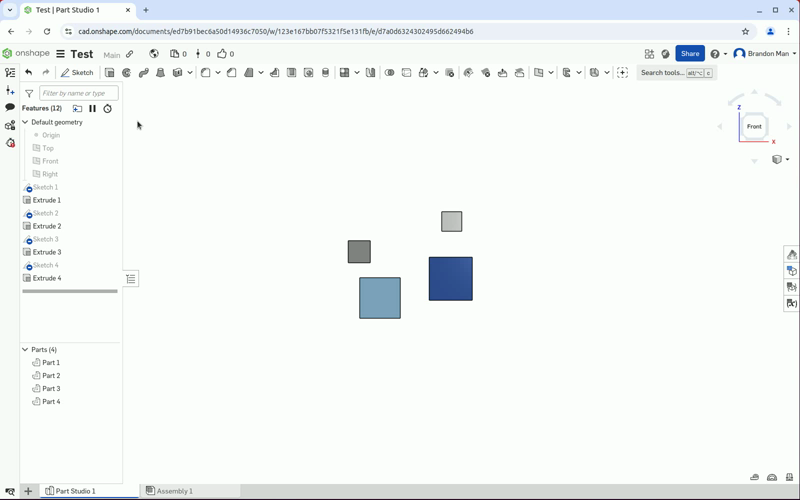
key(shift+h)
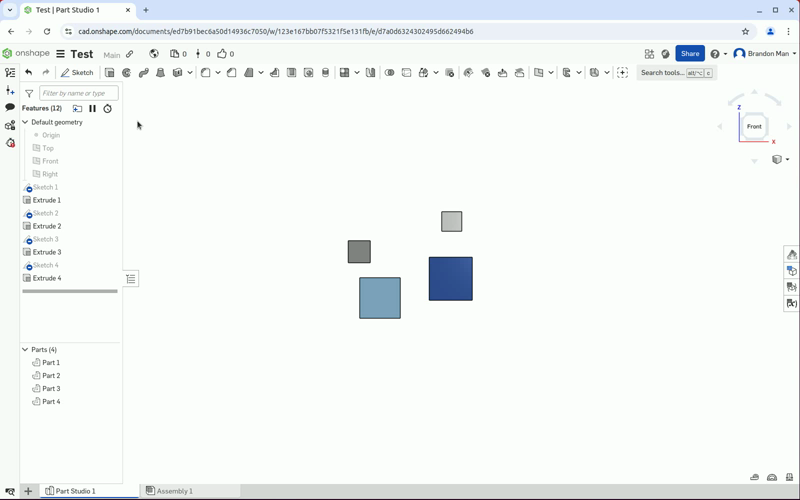
key(shift+h)
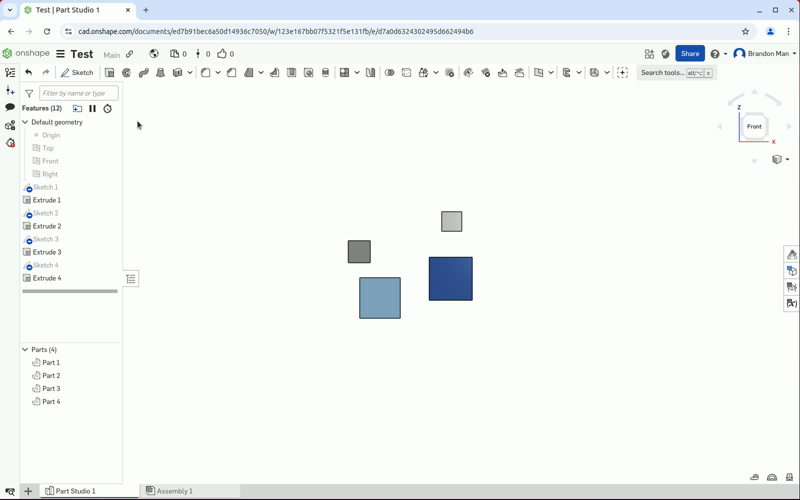
mouse_move(73, 189)
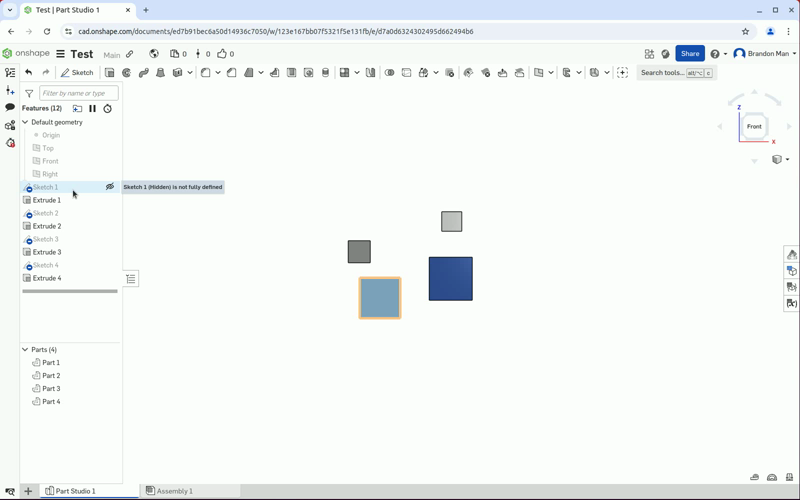
click(73, 189)
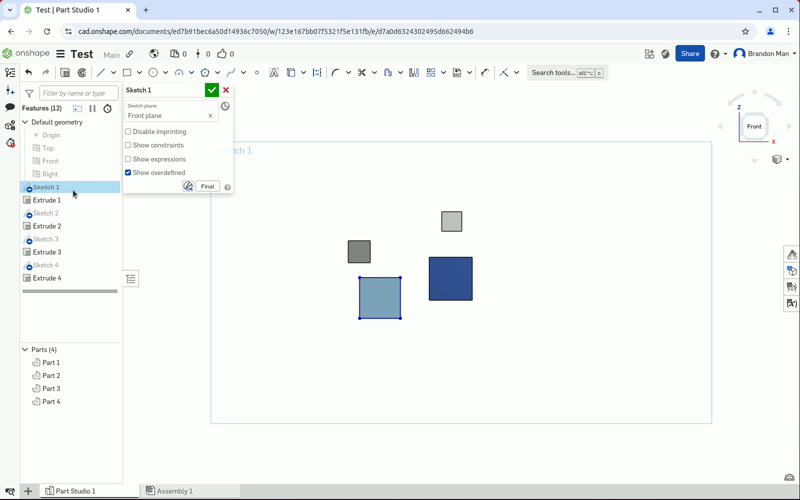
mouse_move(229, 92)
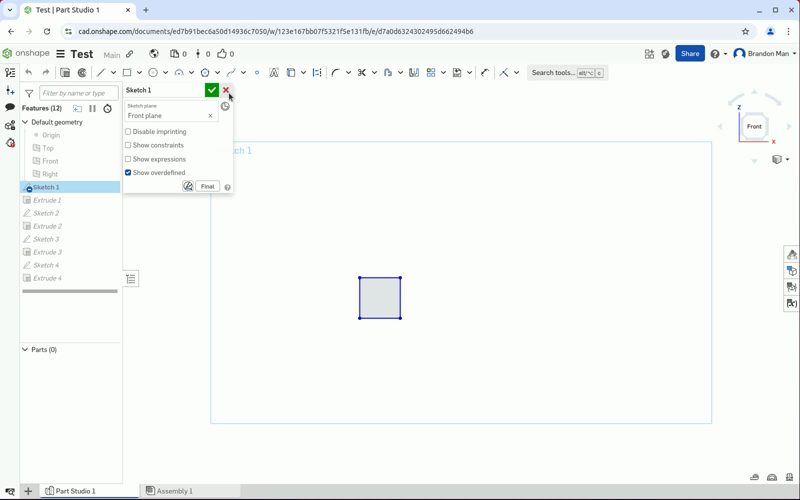
click(229, 92)
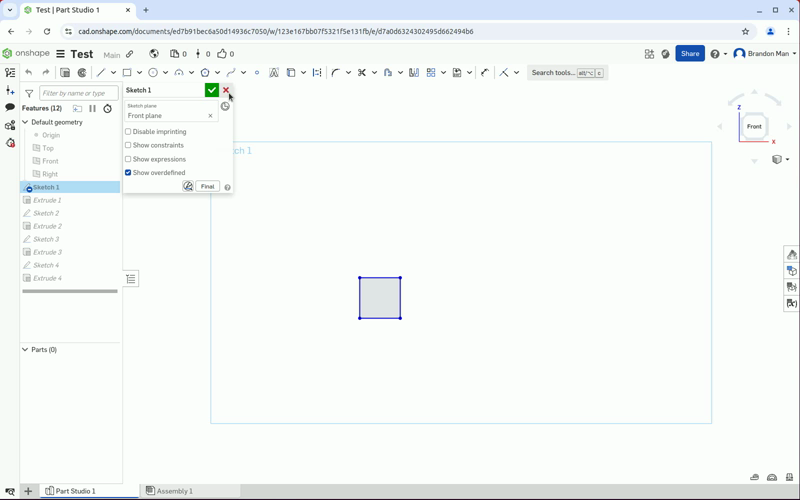
key(shift+s)
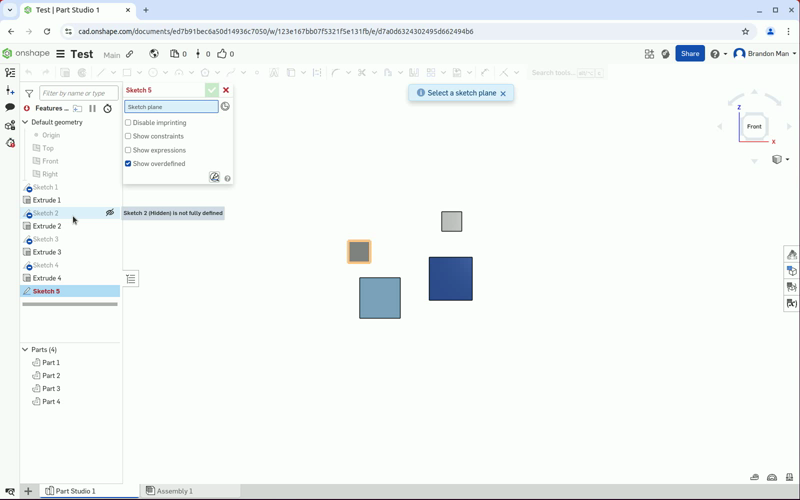
scroll(3)
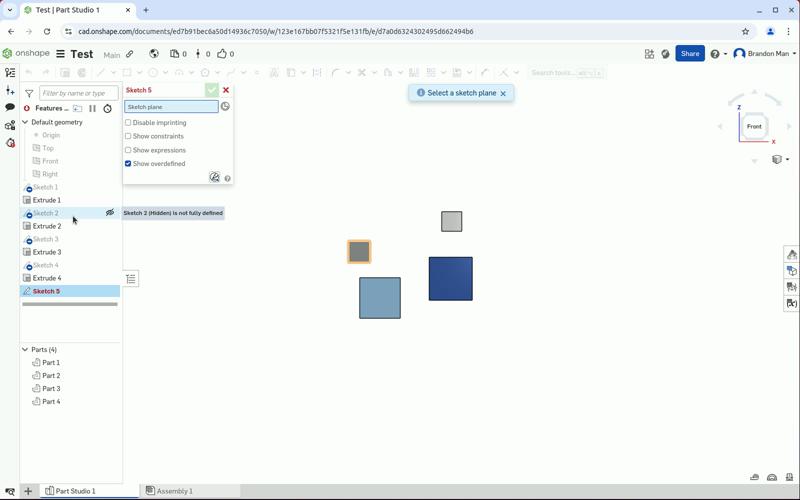
mouse_move(73, 163)
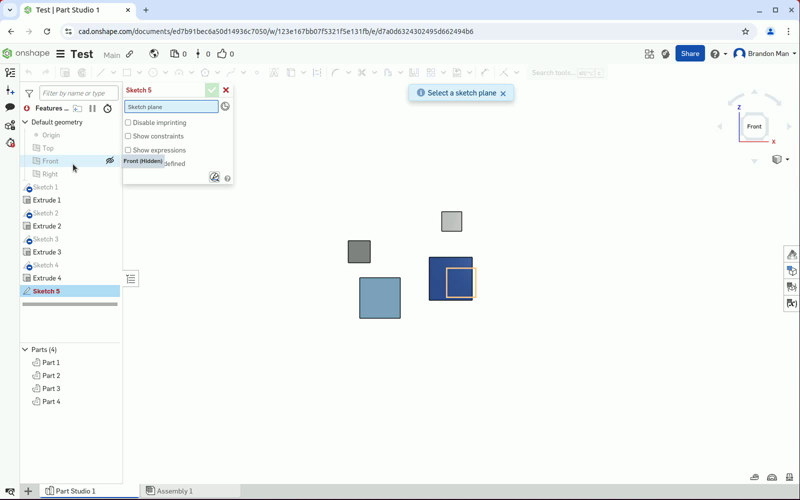
click(73, 163)
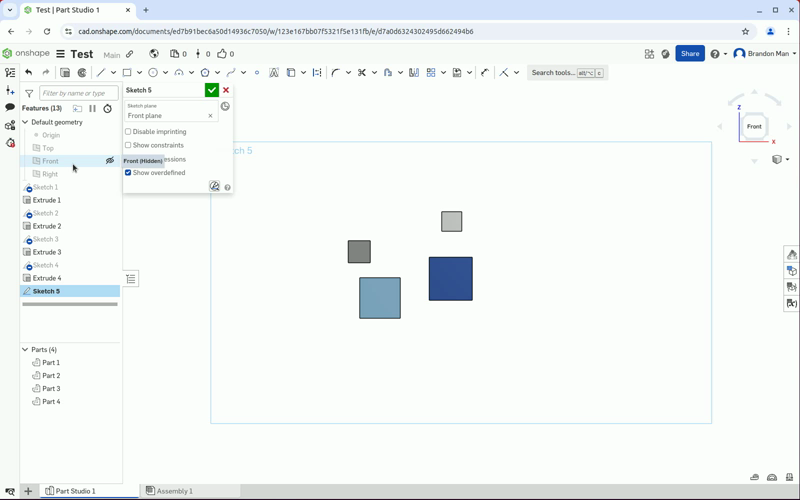
mouse_move(73, 352)
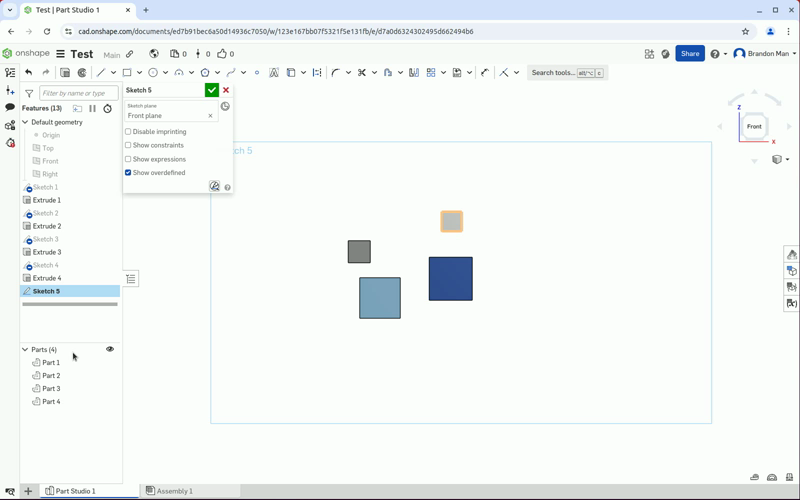
key(y)
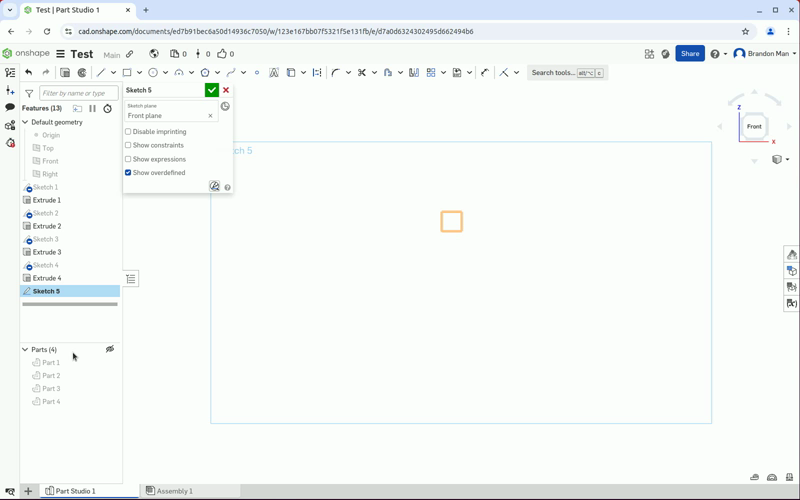
key(l)
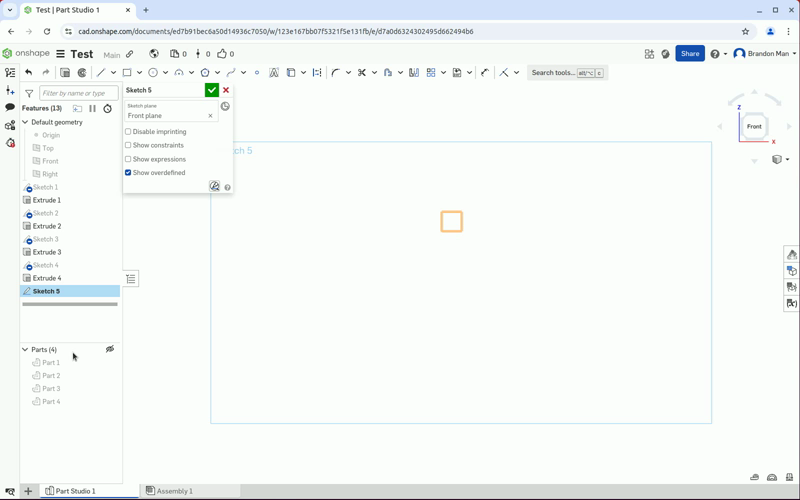
key_down(shift)
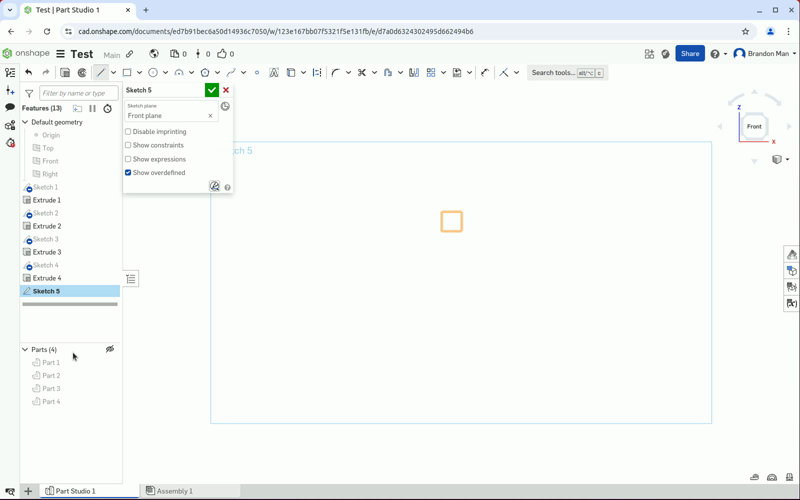
mouse_move(390, 228)
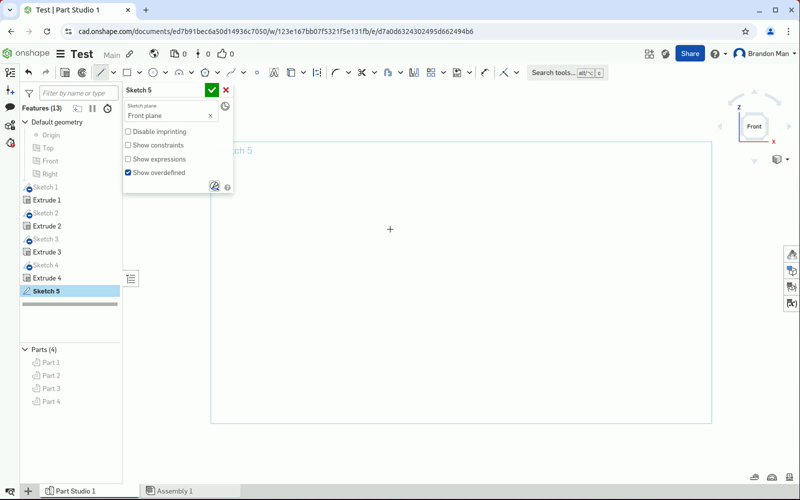
click(390, 228)
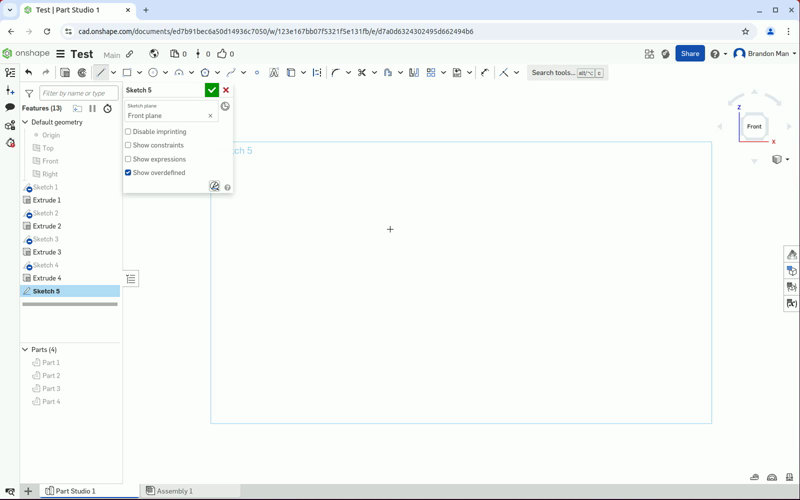
key_up(shift)
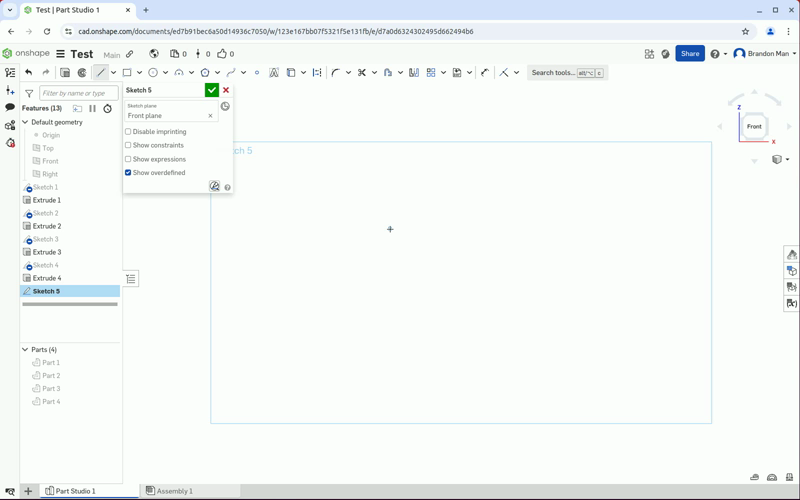
key_down(shift)
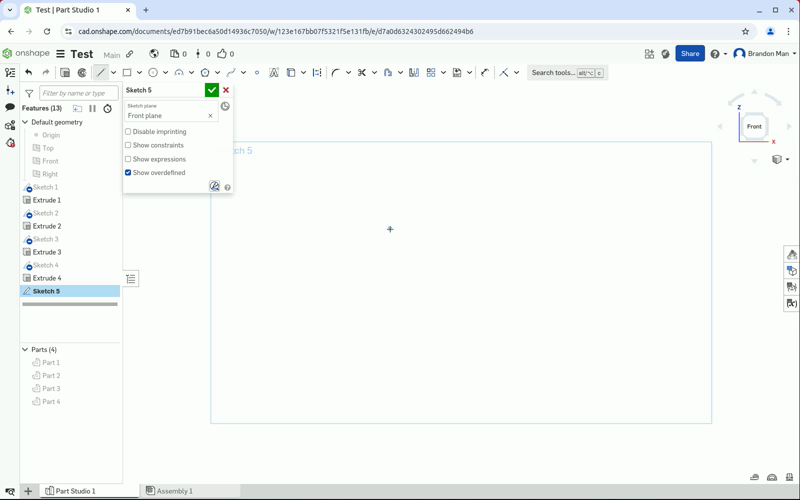
mouse_move(420, 228)
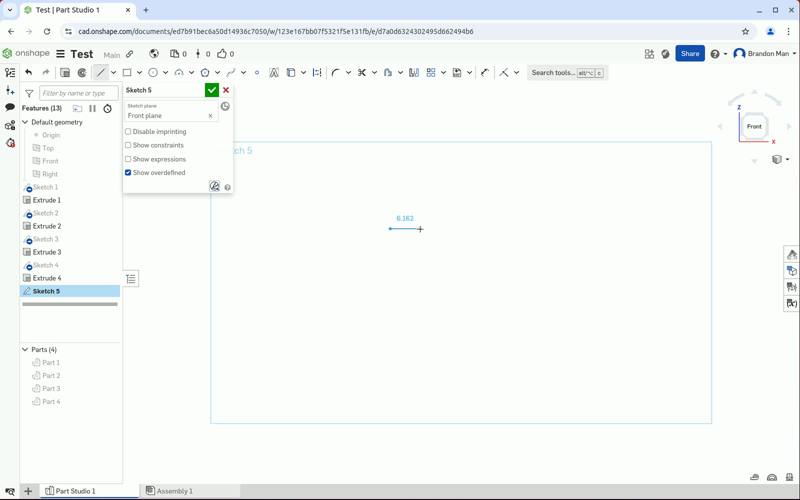
mouse_move(431, 228)
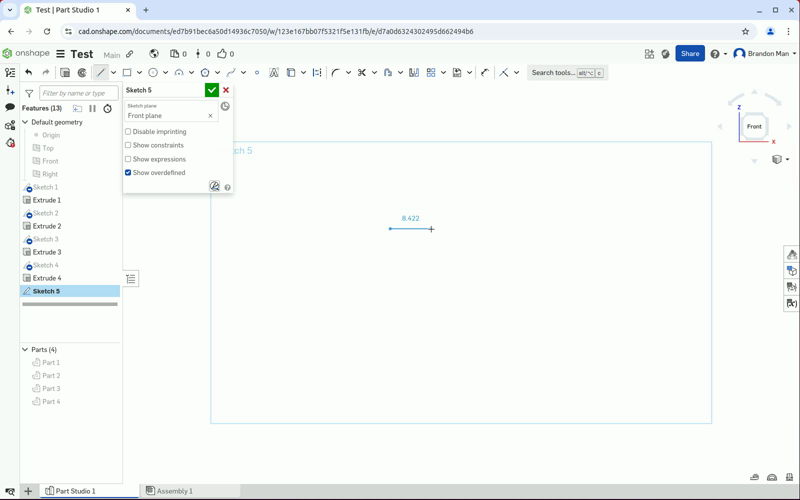
click(431, 228)
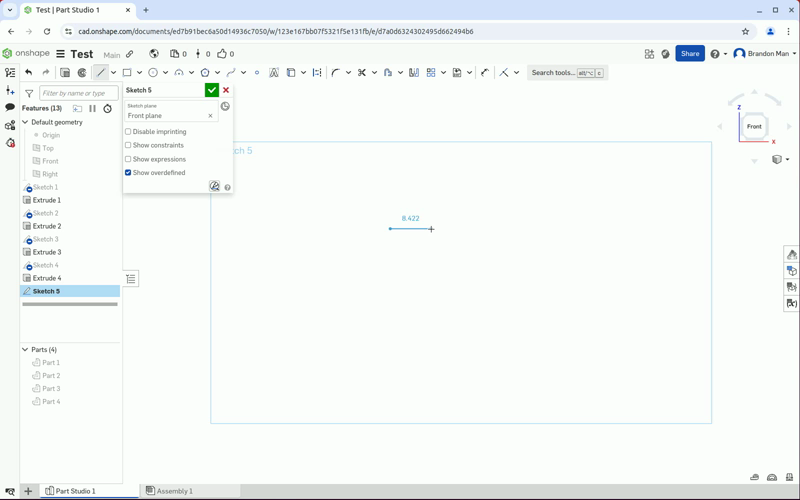
key_up(shift)
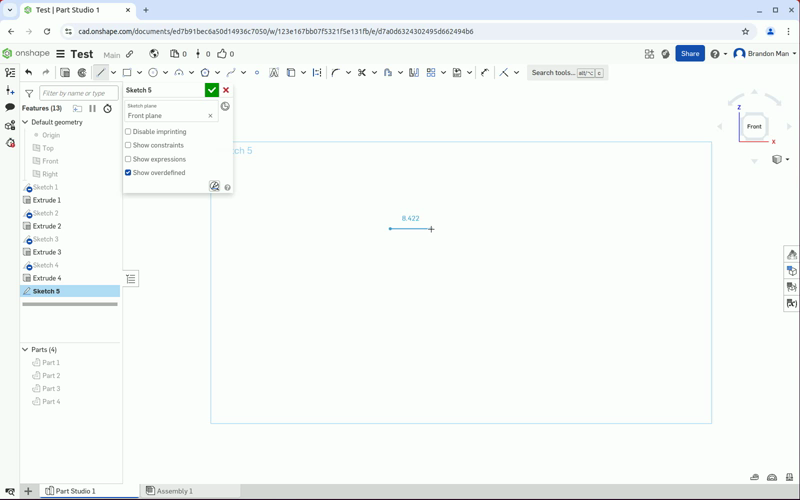
key_down(shift)
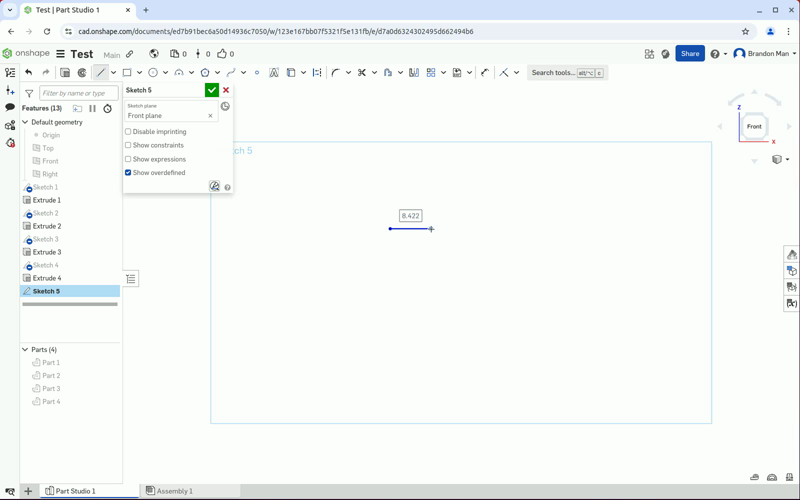
mouse_move(461, 228)
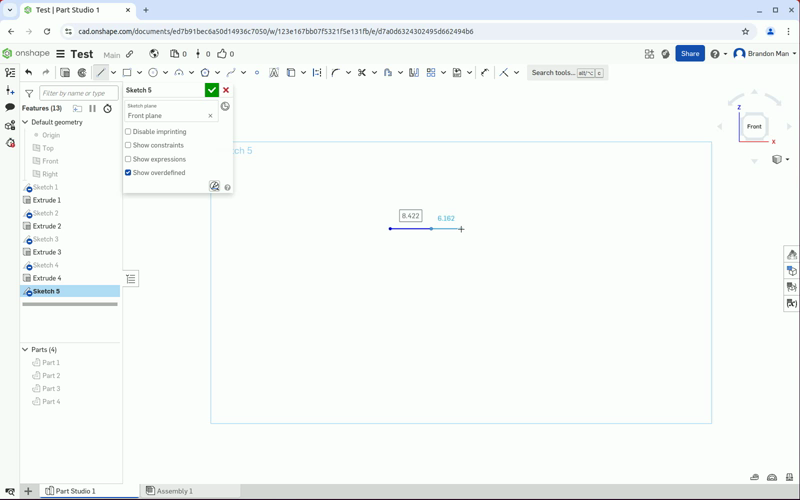
mouse_move(431, 188)
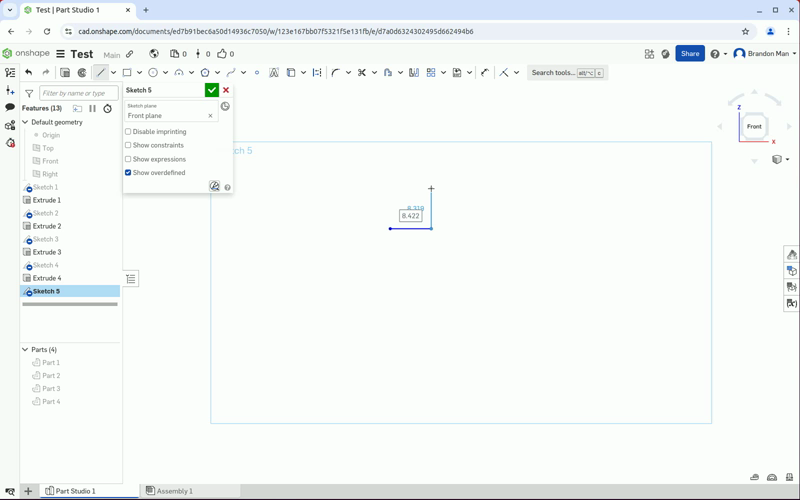
click(431, 188)
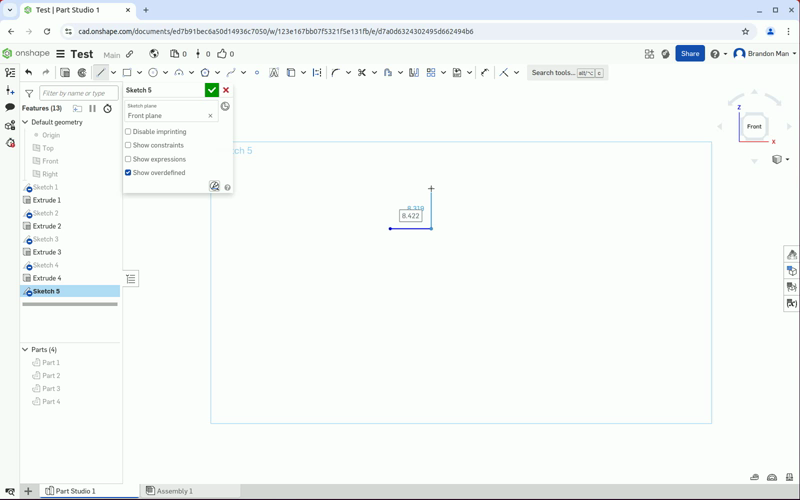
key_up(shift)
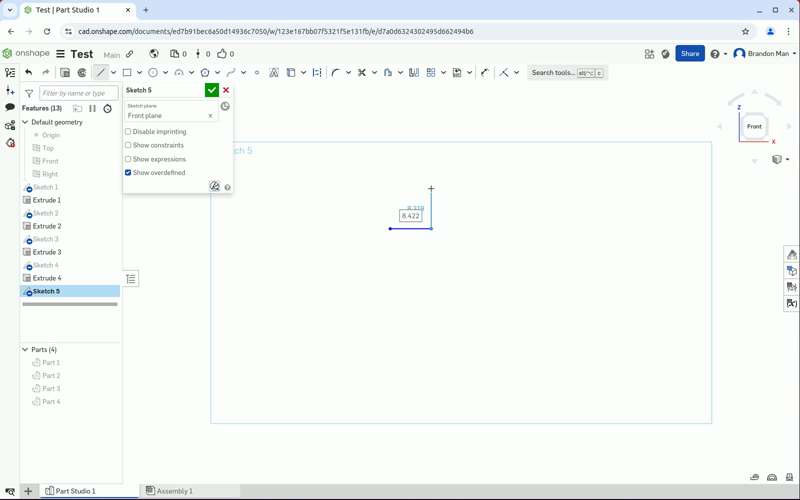
key_down(shift)
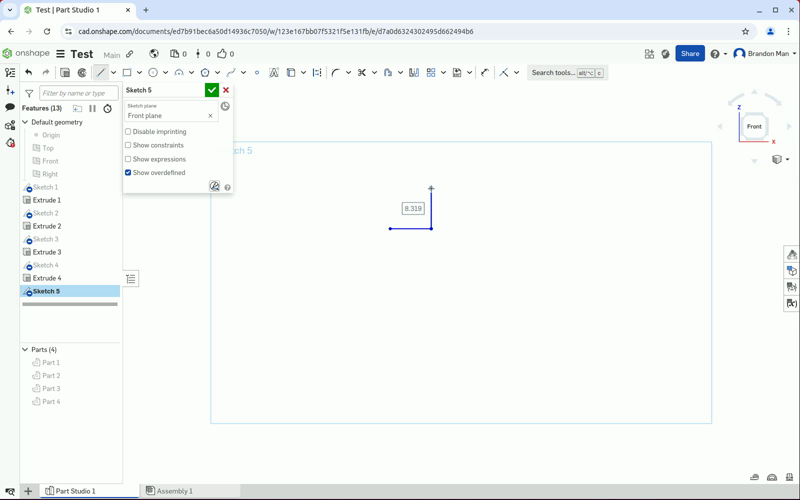
mouse_move(461, 188)
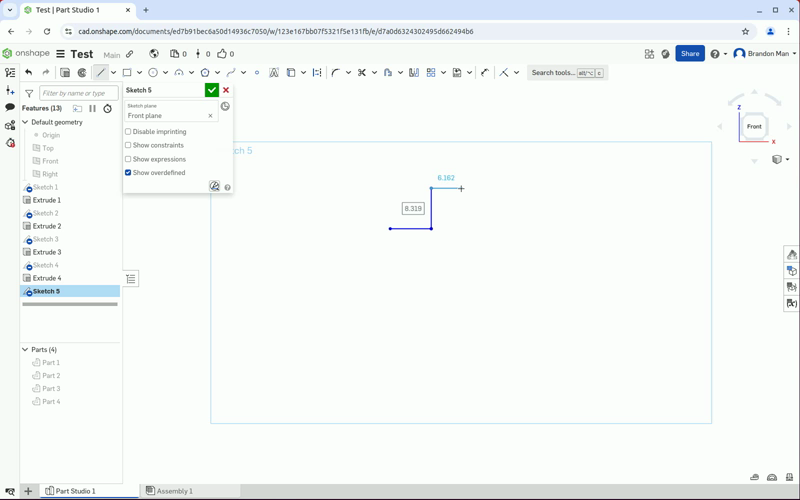
mouse_move(390, 188)
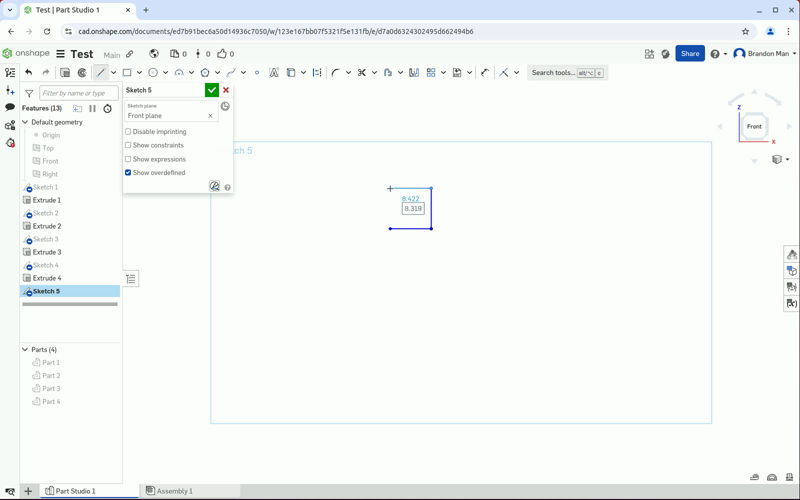
click(390, 188)
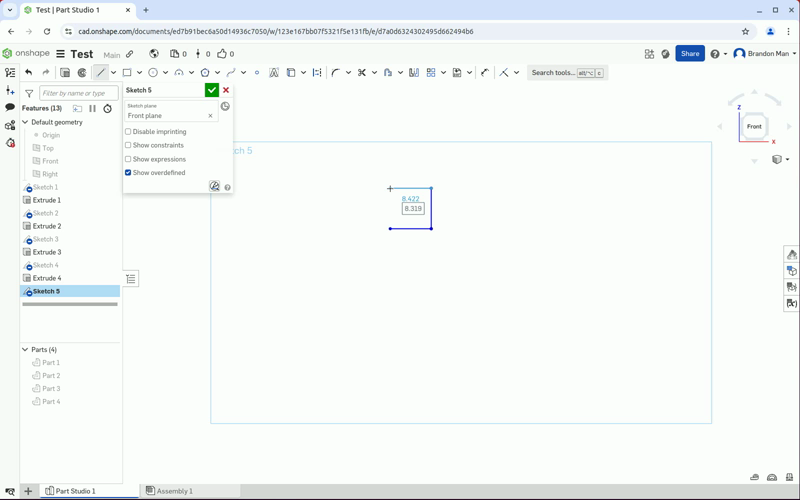
key_up(shift)
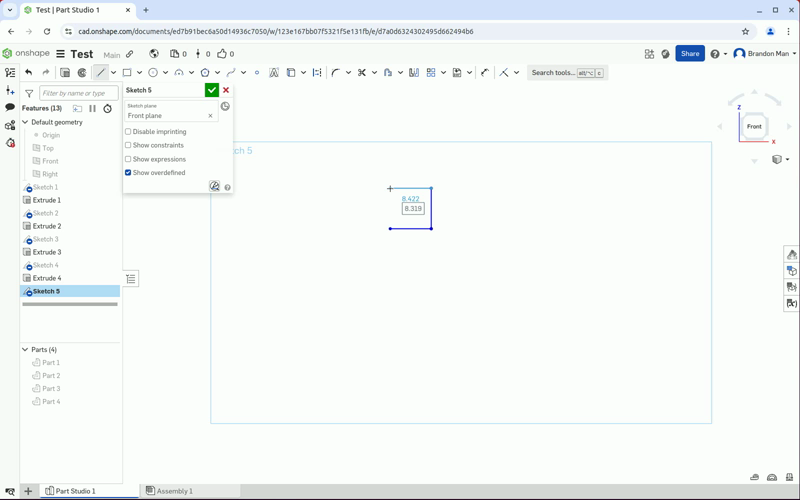
mouse_move(420, 188)
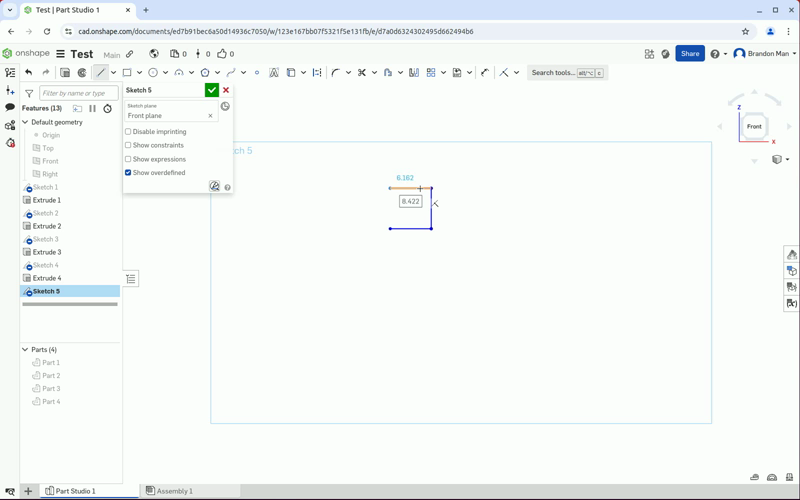
key_down(shift)
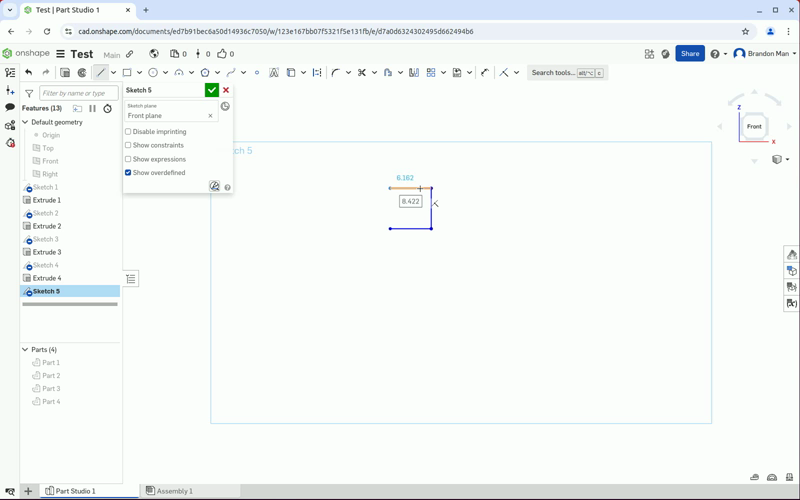
mouse_move(390, 228)
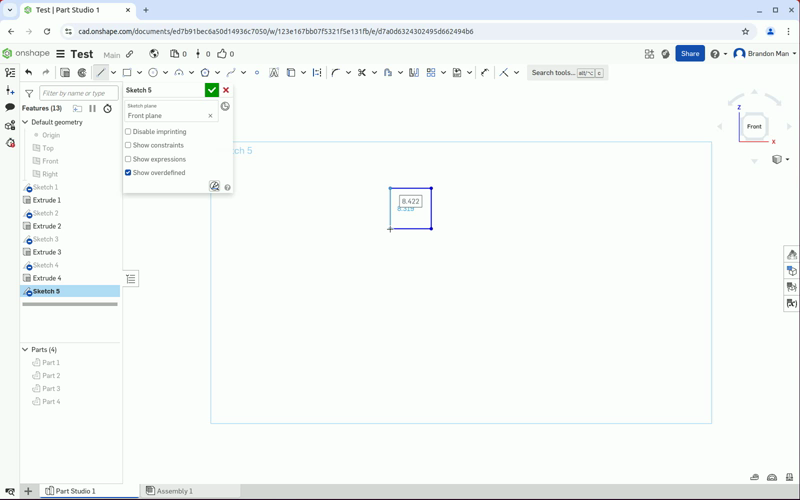
key_up(shift)
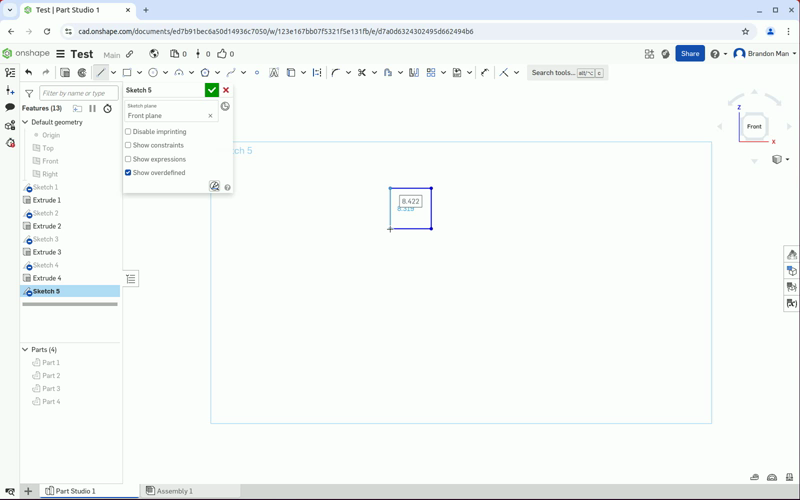
click(390, 228)
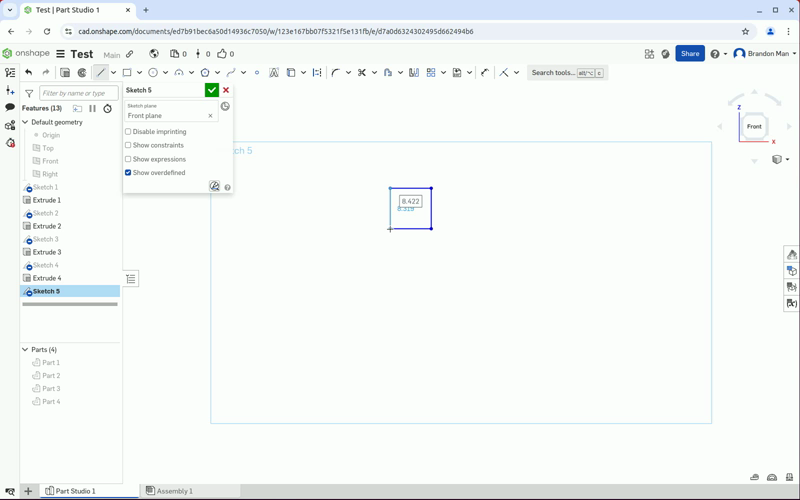
key(esc)
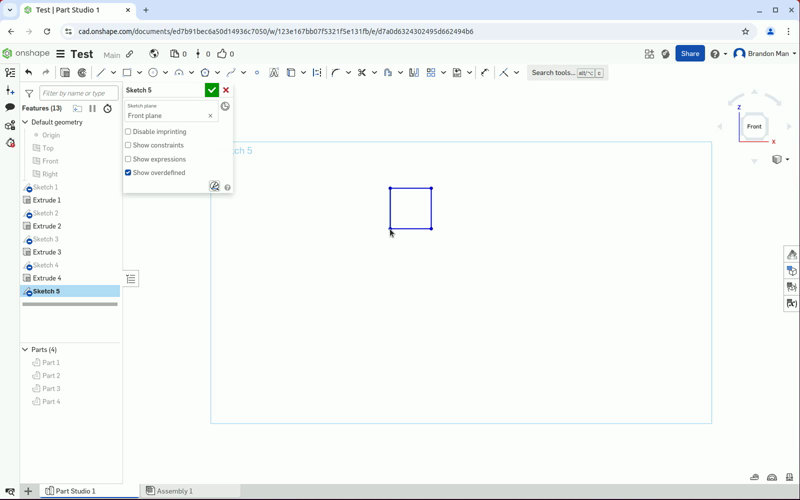
mouse_move(409, 226)
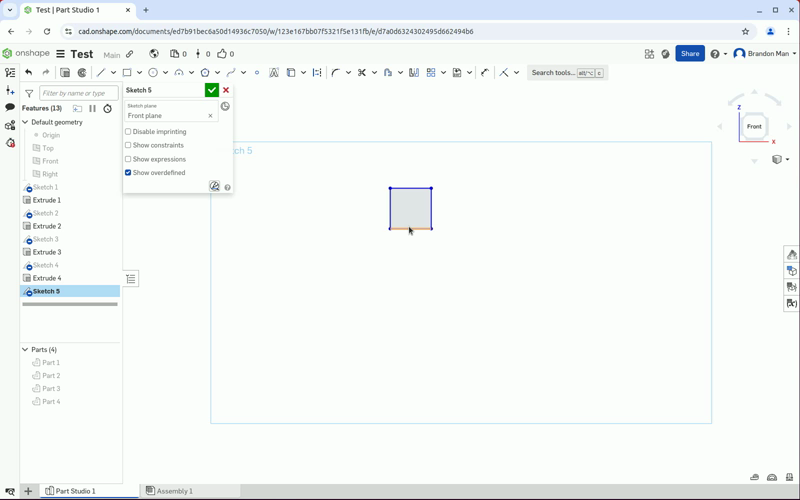
scroll(6)
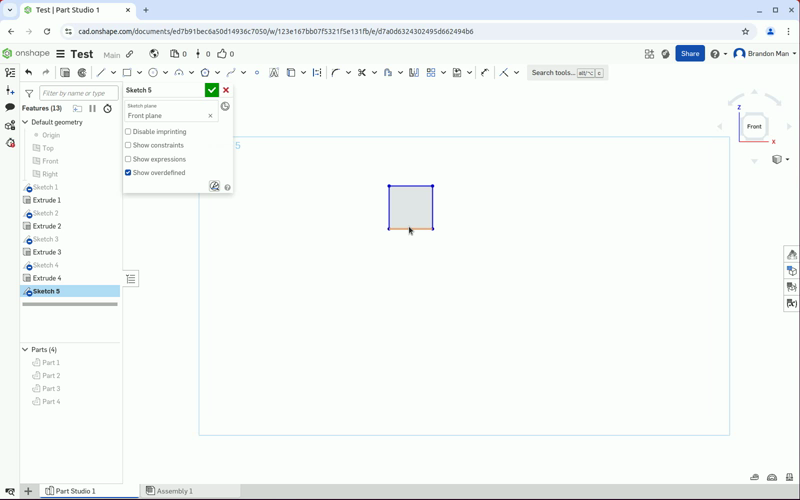
scroll(6)
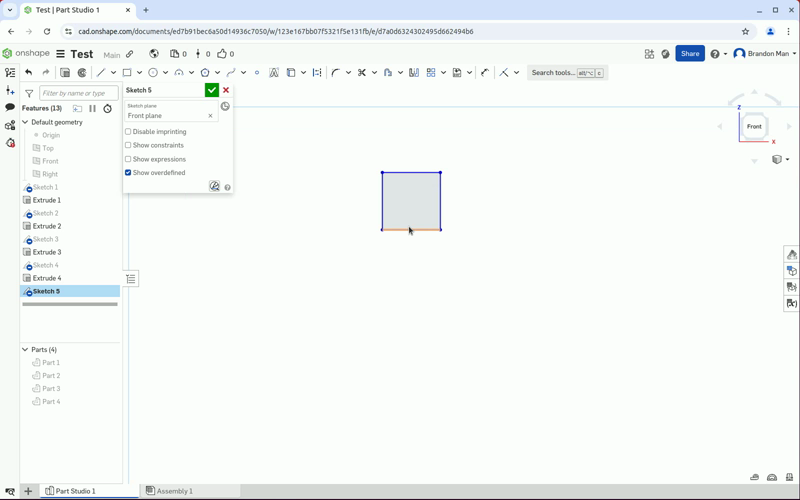
scroll(6)
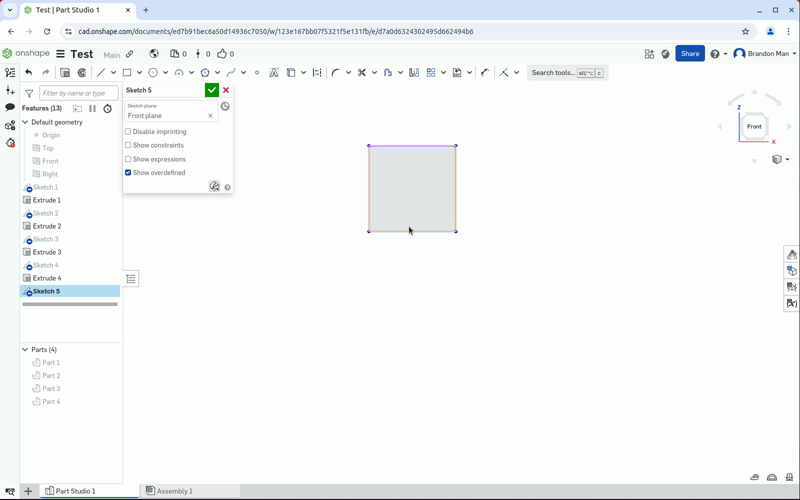
scroll(6)
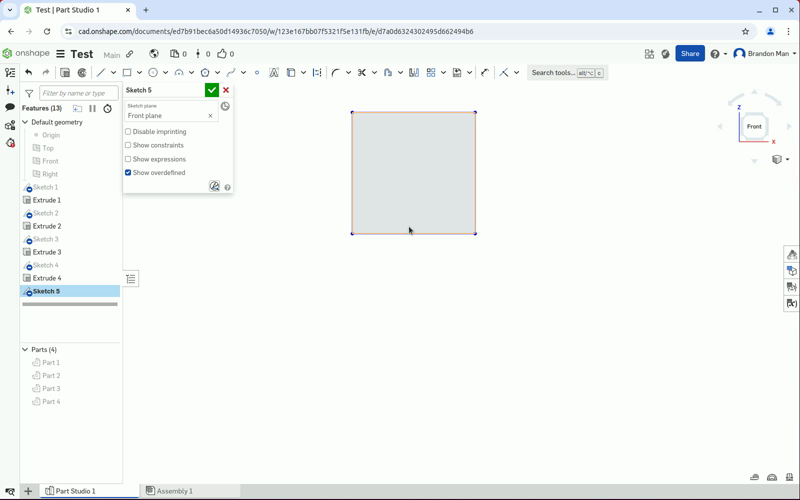
scroll(6)
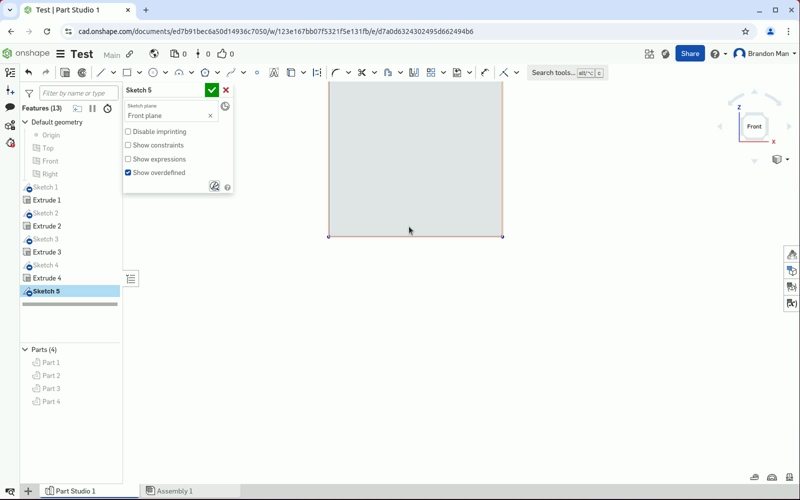
scroll(6)
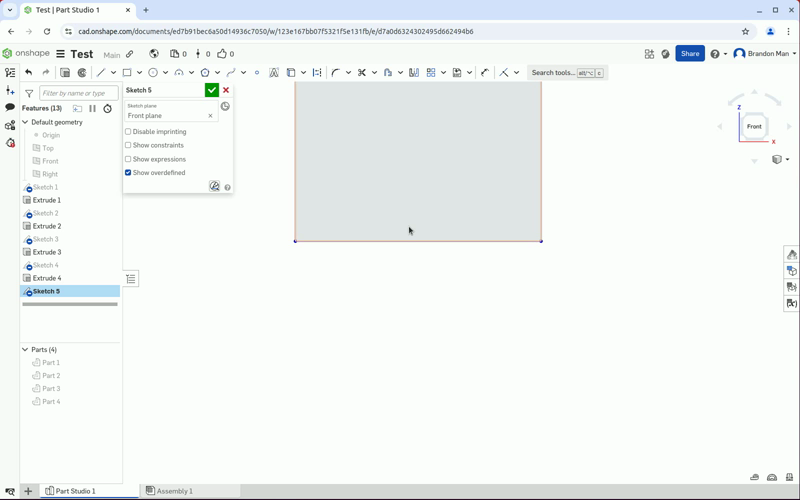
scroll(6)
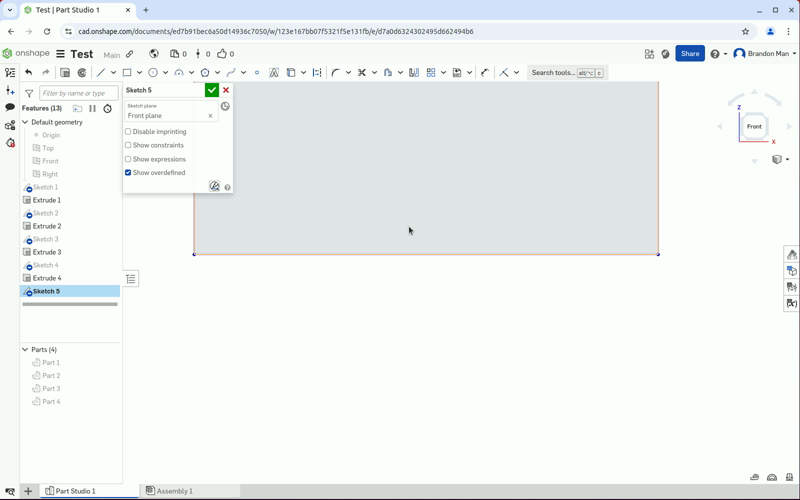
click(409, 226)
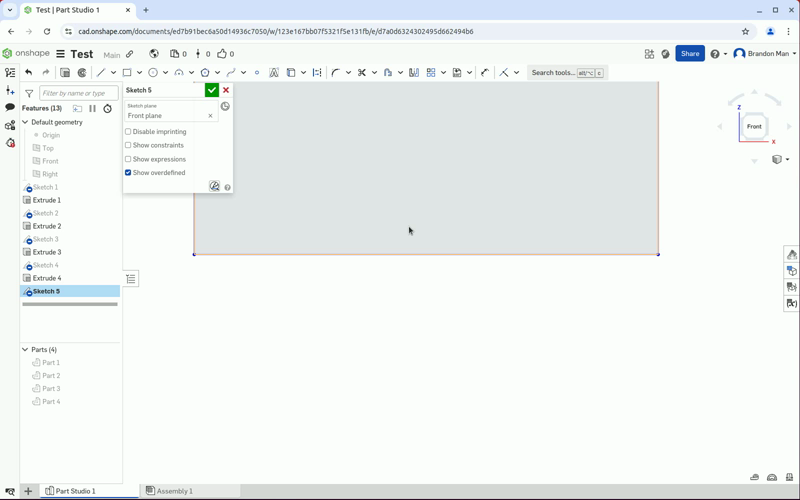
scroll(-6)
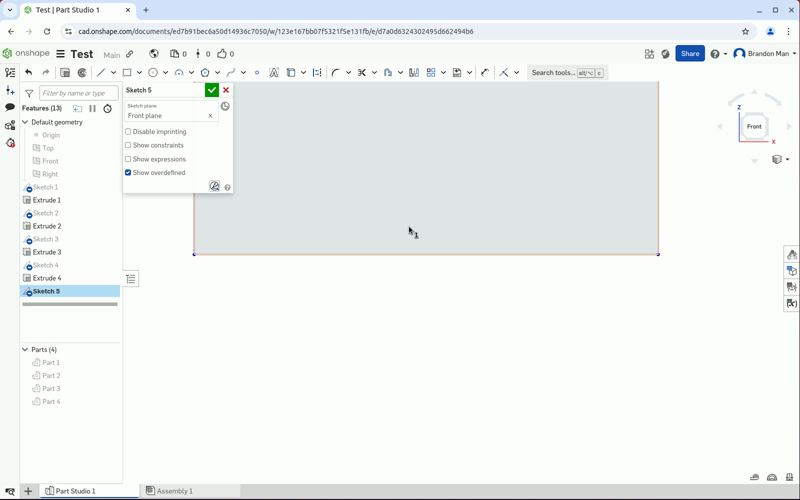
scroll(-6)
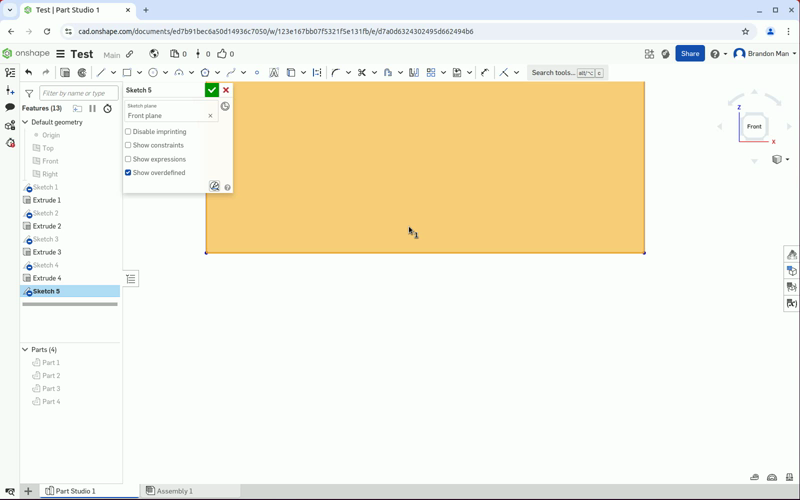
scroll(-6)
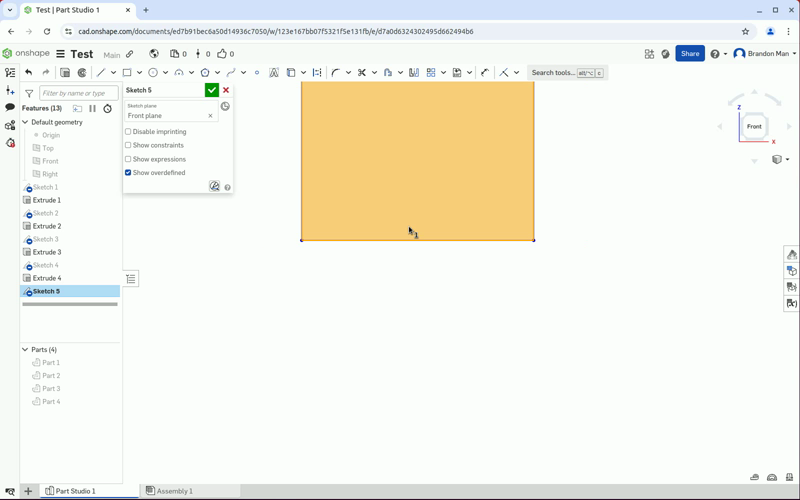
scroll(-6)
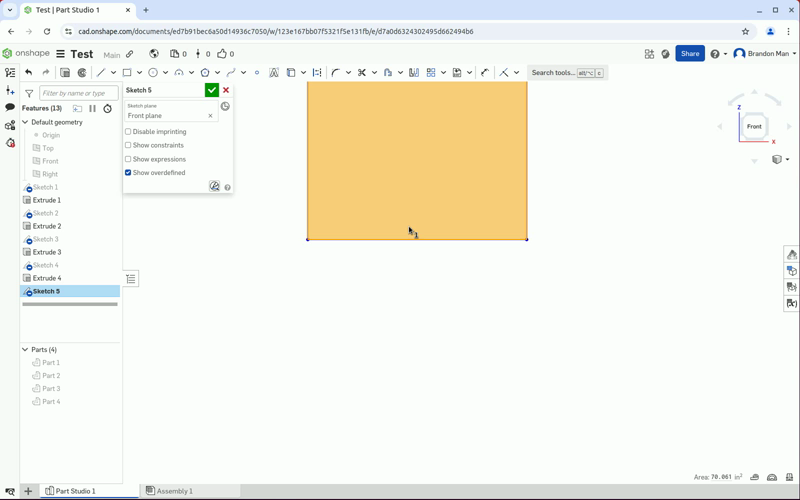
scroll(-6)
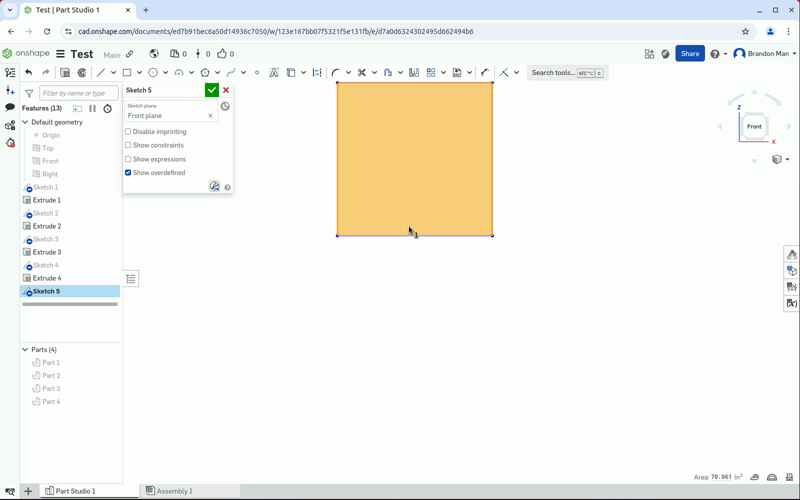
scroll(-6)
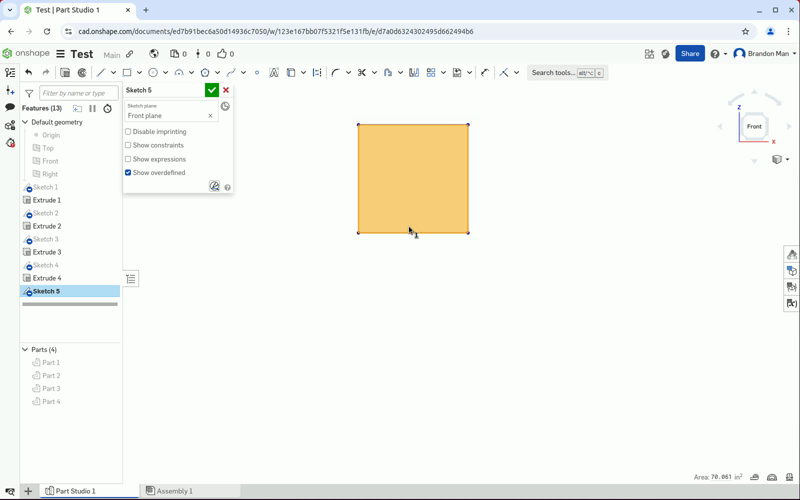
scroll(-6)
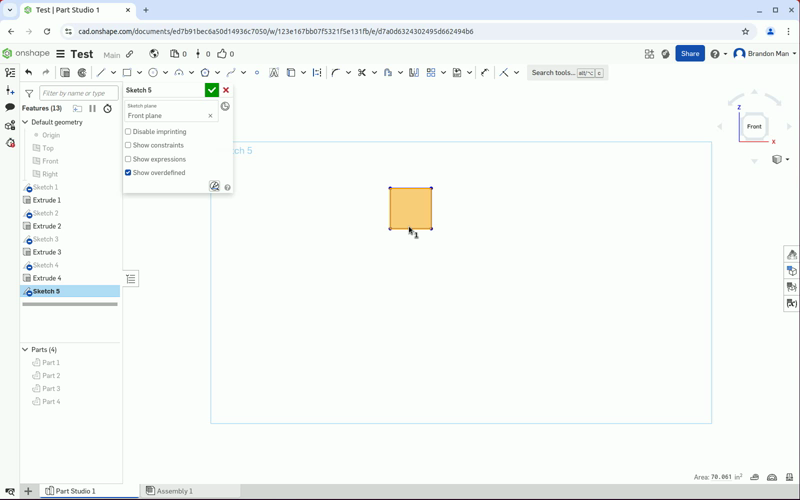
mouse_move(73, 352)
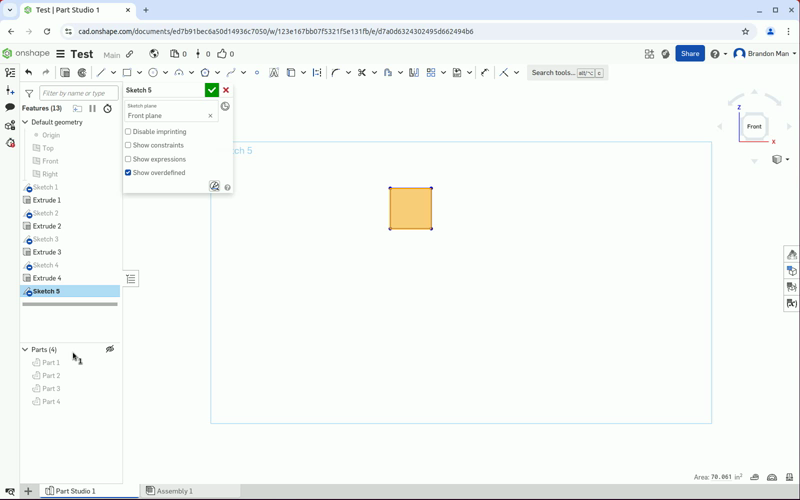
key(shift+y)
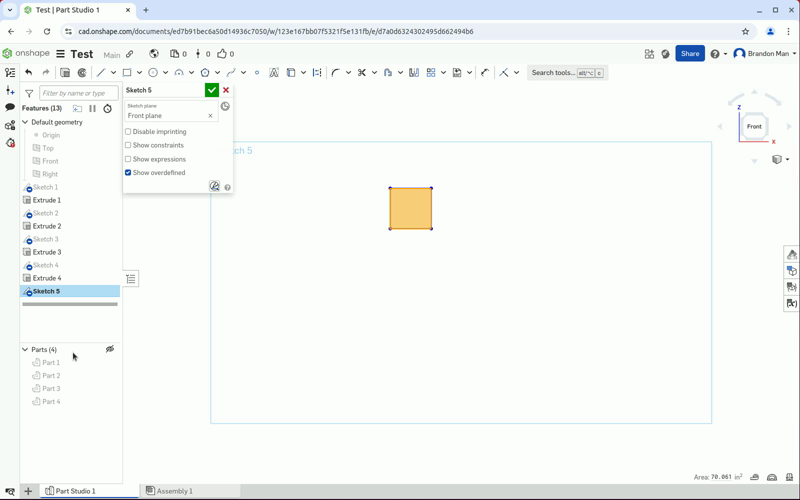
key(shift+e)
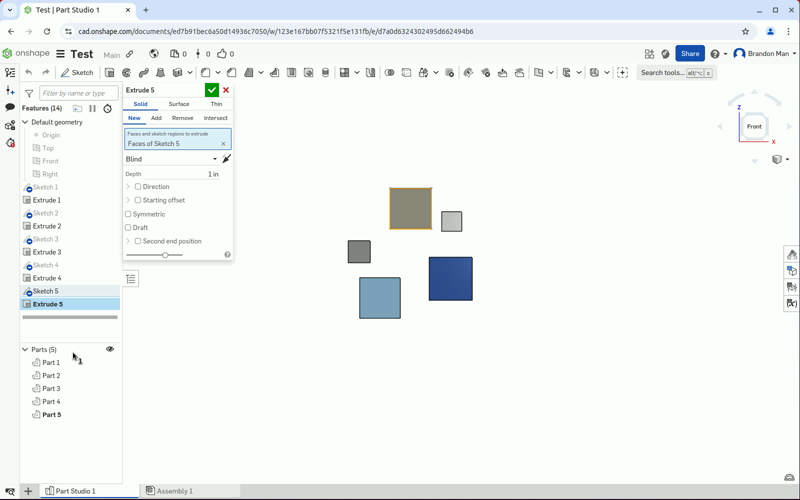
mouse_move(143, 106)
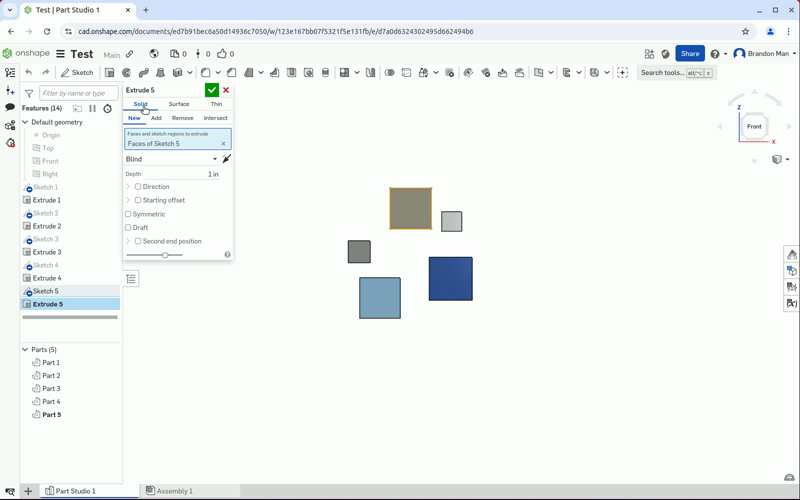
click(143, 106)
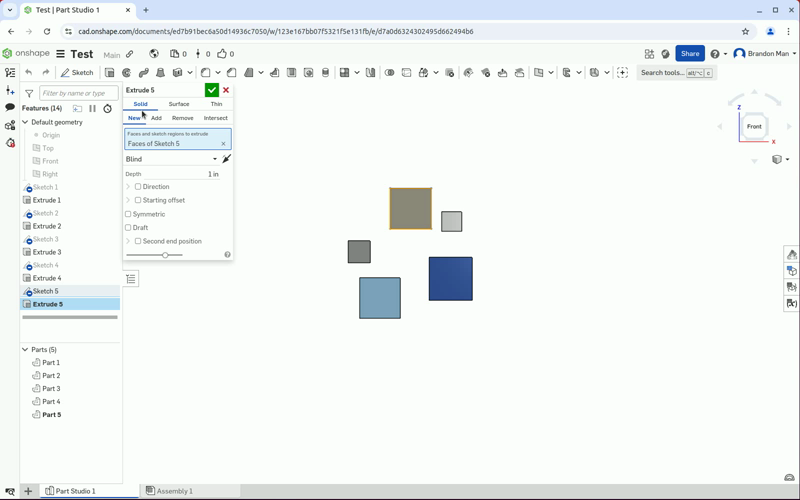
mouse_move(137, 120)
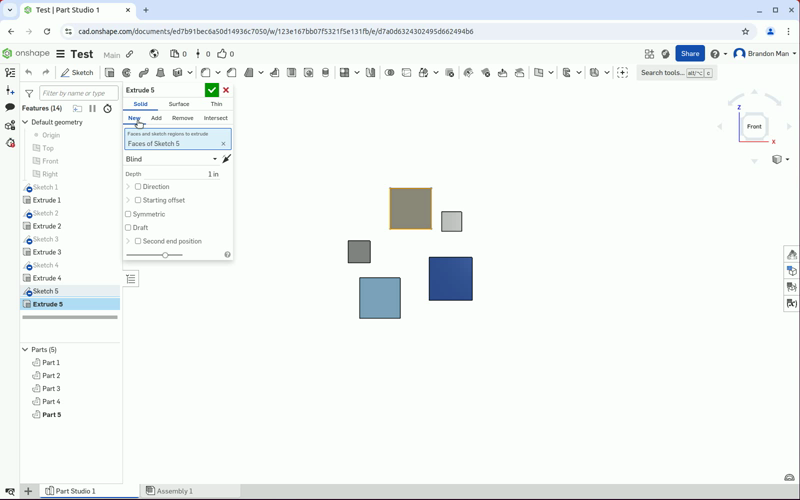
click(137, 120)
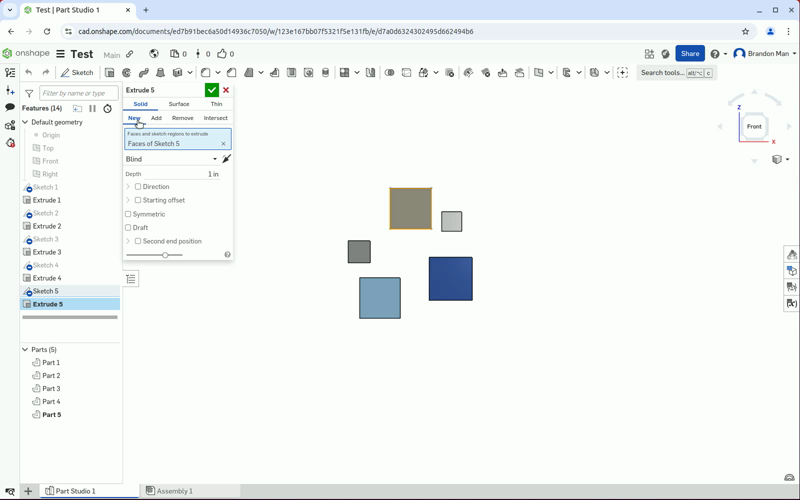
key(tab, 4)
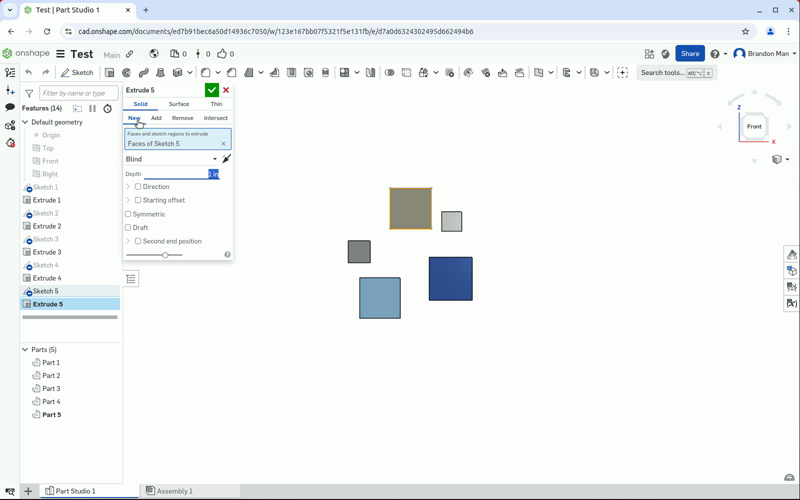
text(0.241)
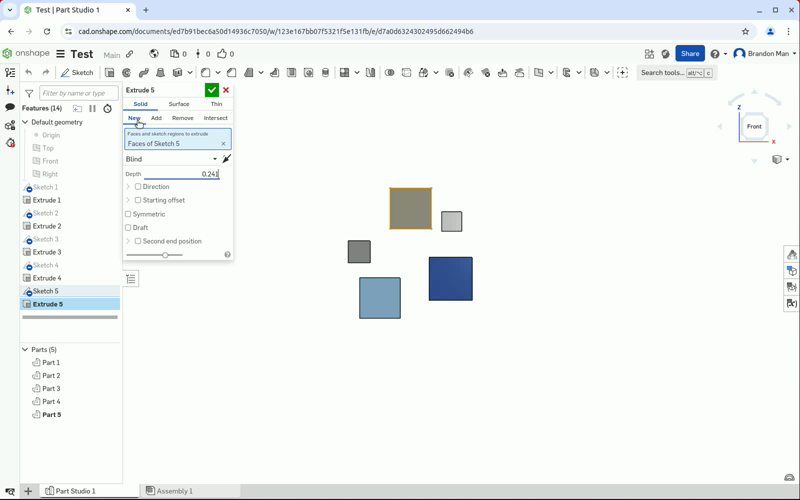
key(enter)
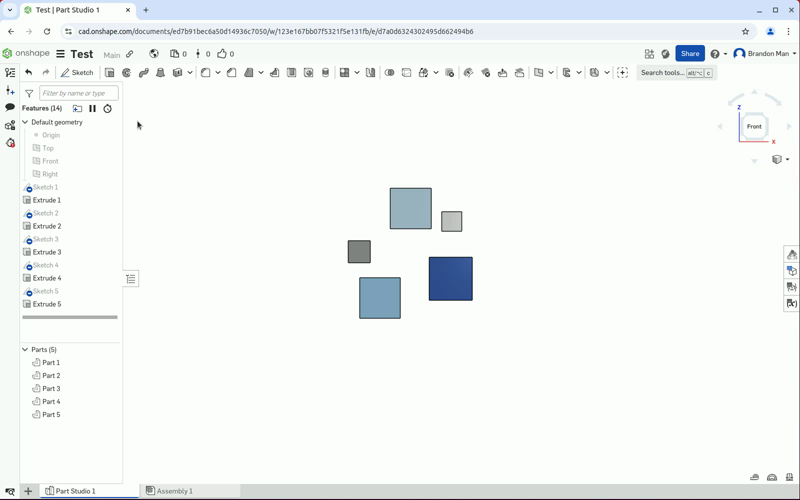
key(shift+h)
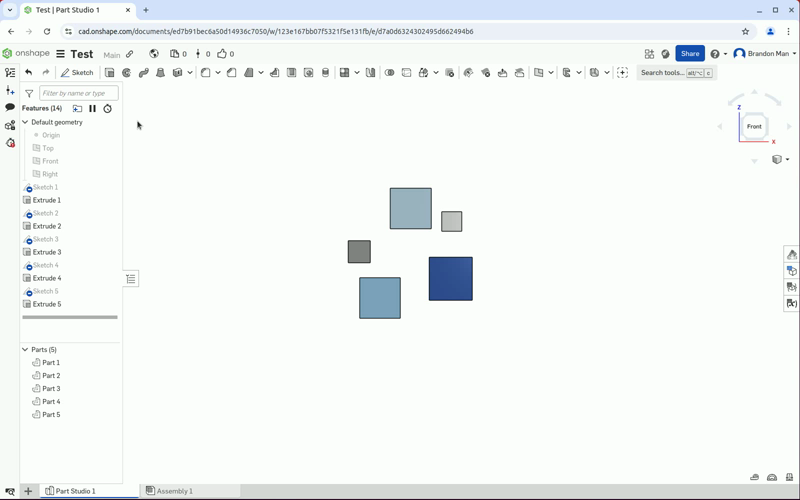
key(shift+h)
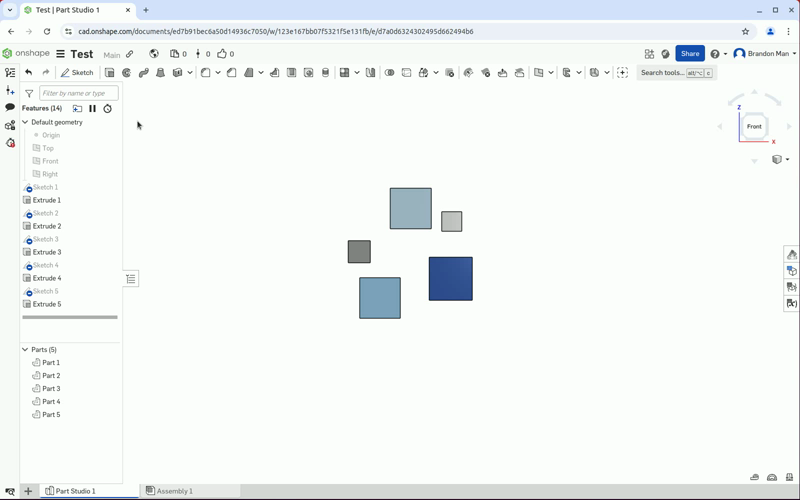
mouse_move(73, 189)
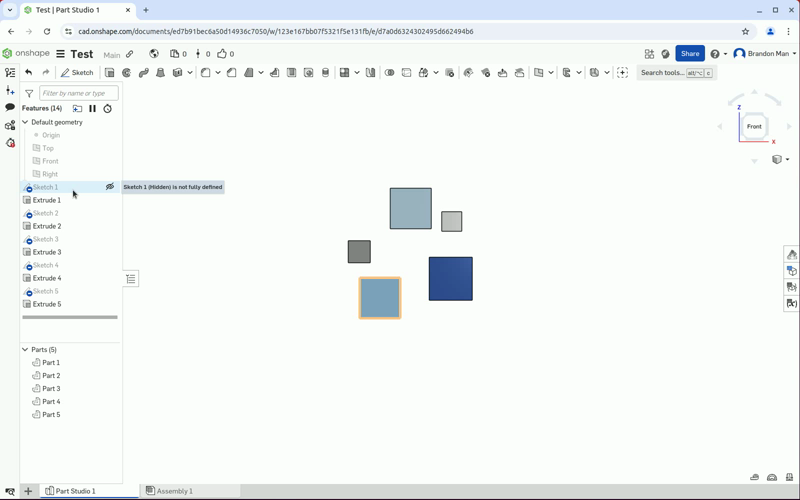
click(73, 189)
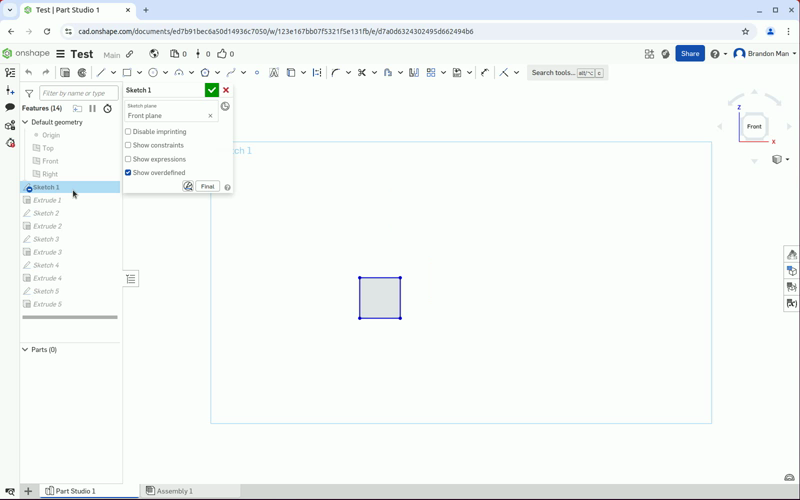
mouse_move(229, 92)
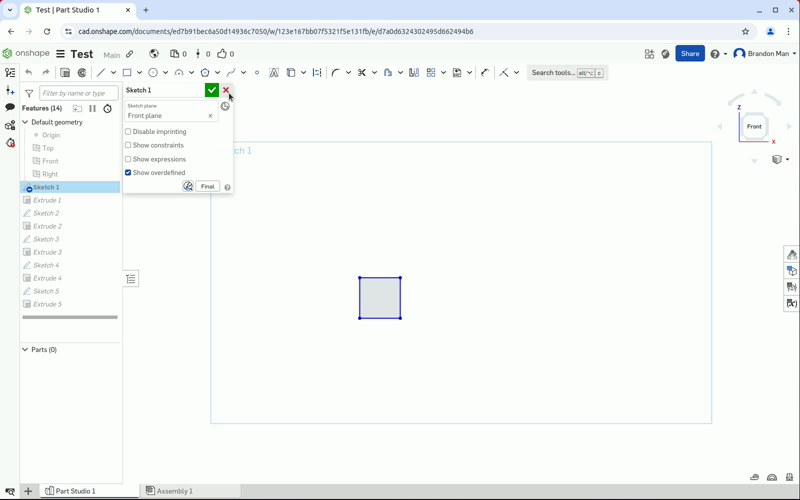
click(229, 92)
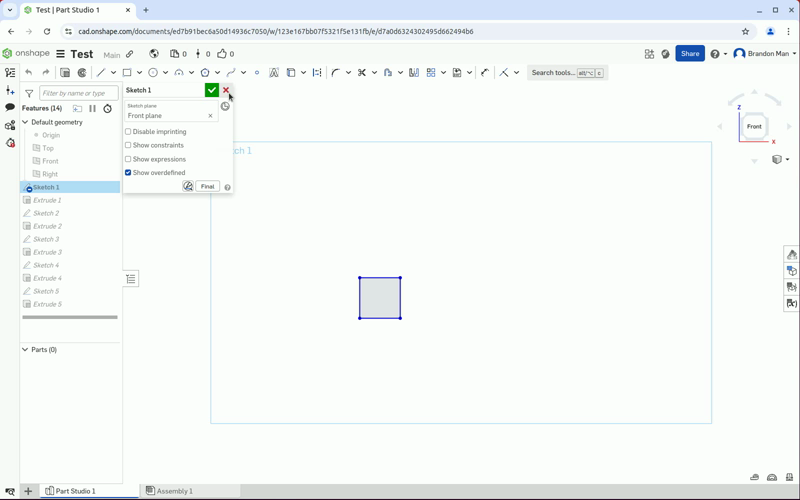
key(shift+s)
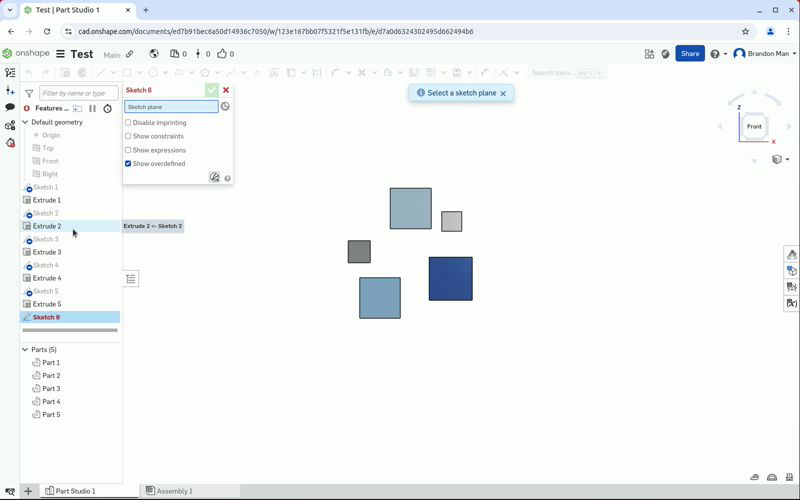
scroll(3)
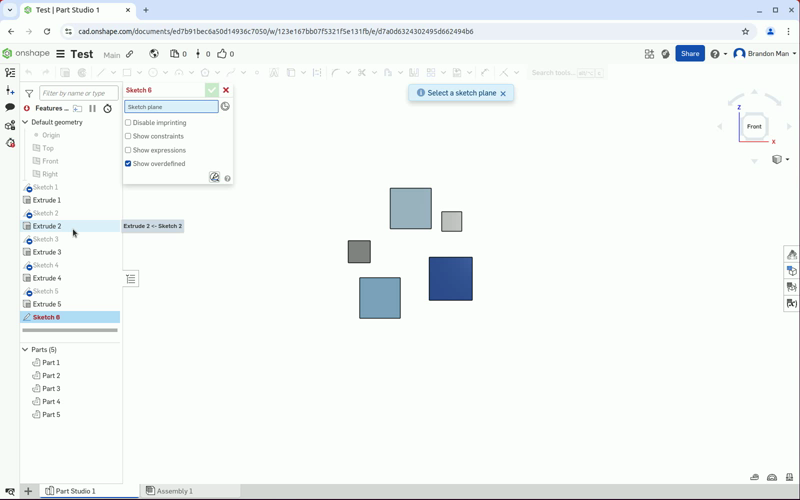
mouse_move(73, 163)
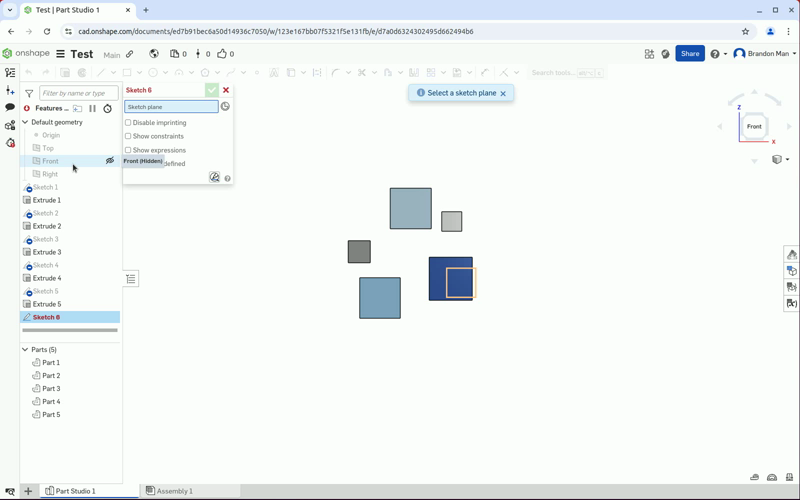
click(73, 163)
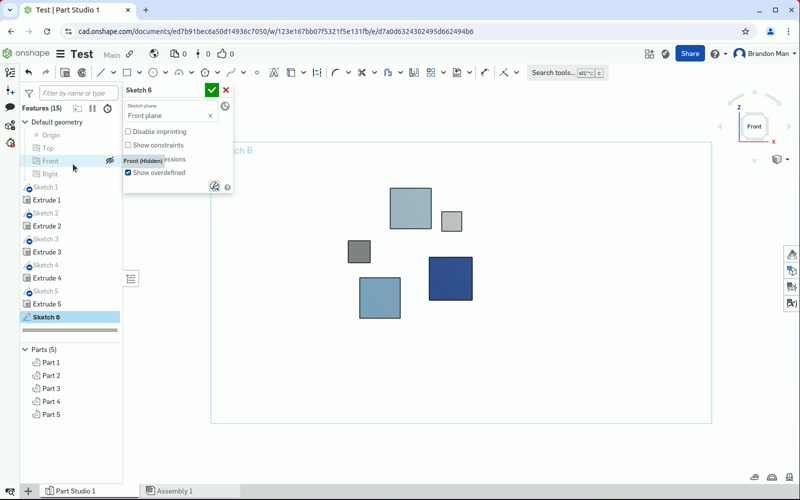
mouse_move(73, 352)
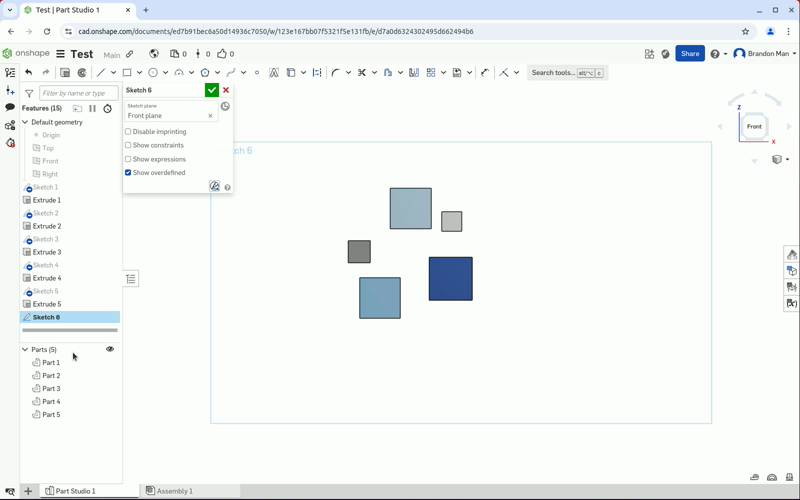
key(y)
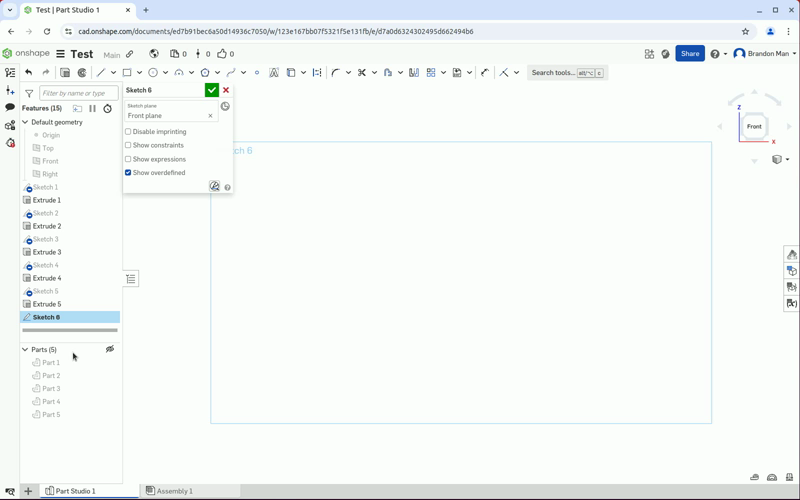
key(l)
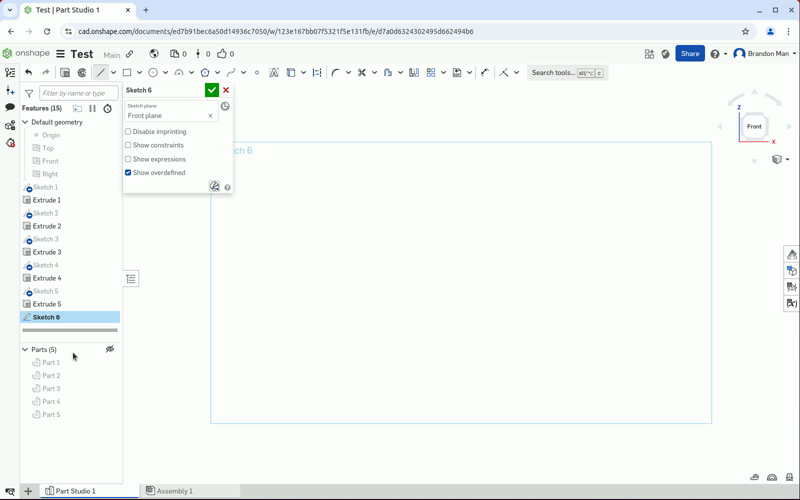
key_down(shift)
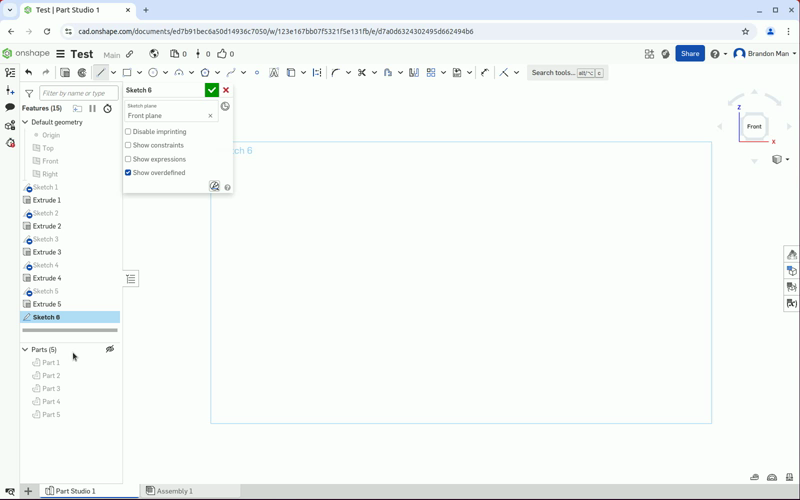
mouse_move(505, 246)
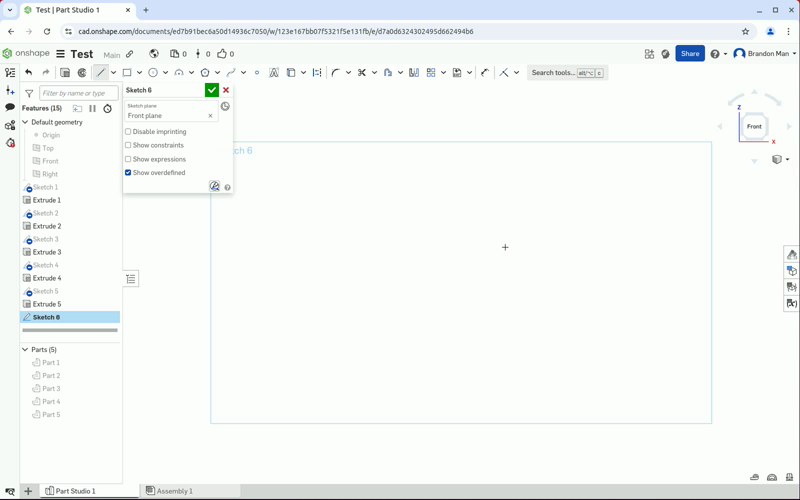
click(505, 246)
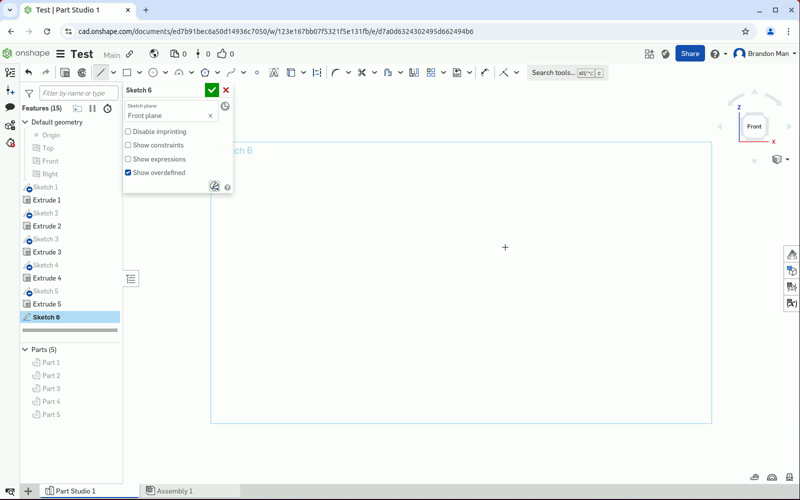
key_up(shift)
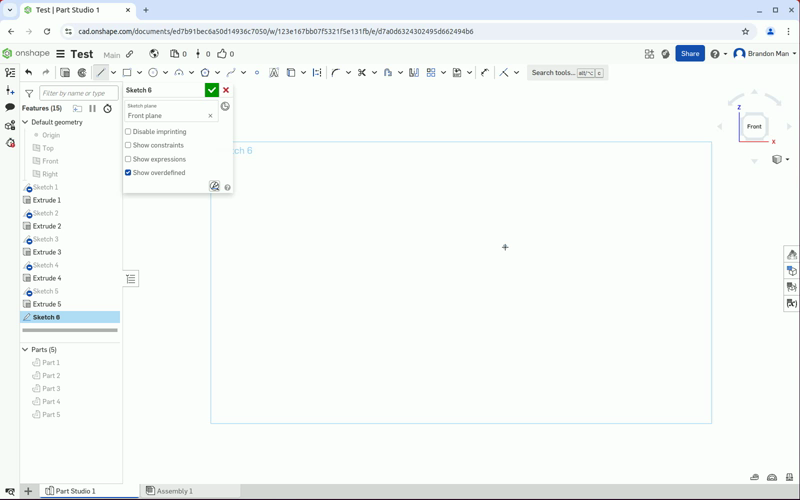
key_down(shift)
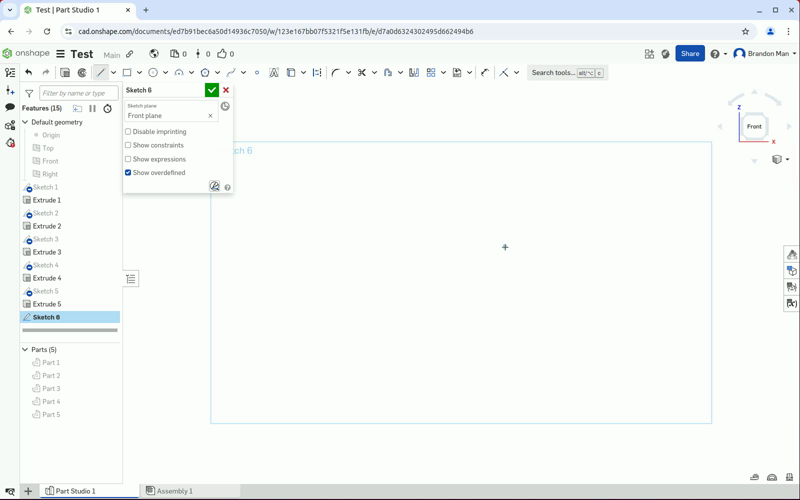
mouse_move(535, 246)
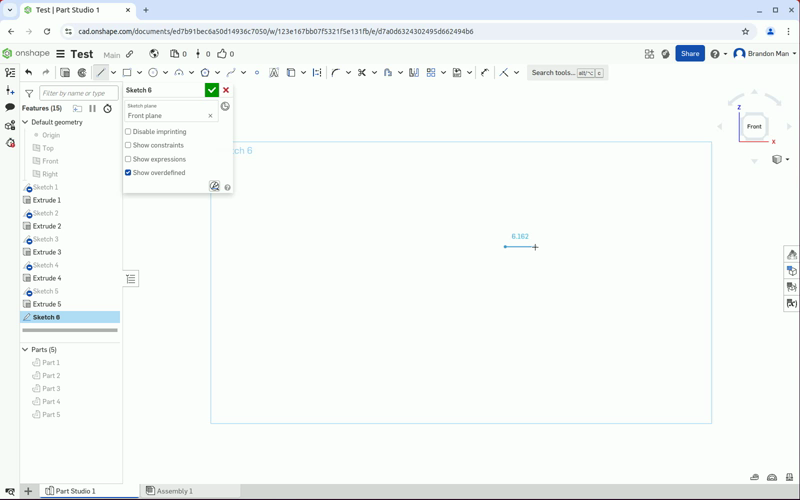
mouse_move(527, 246)
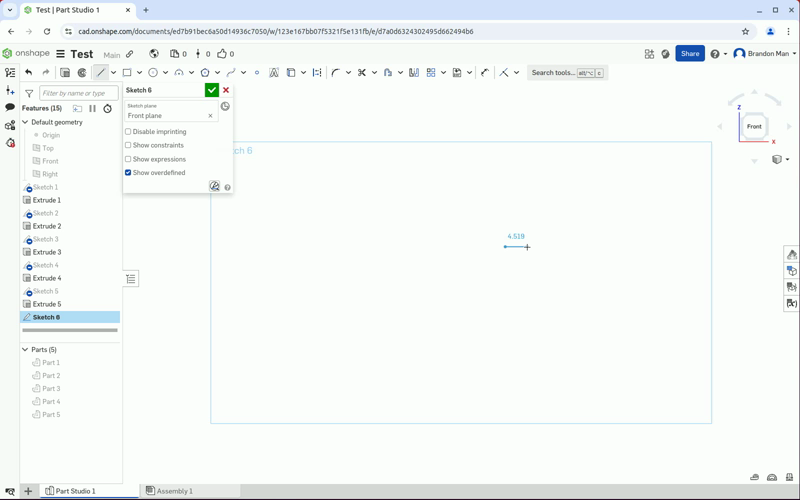
click(527, 246)
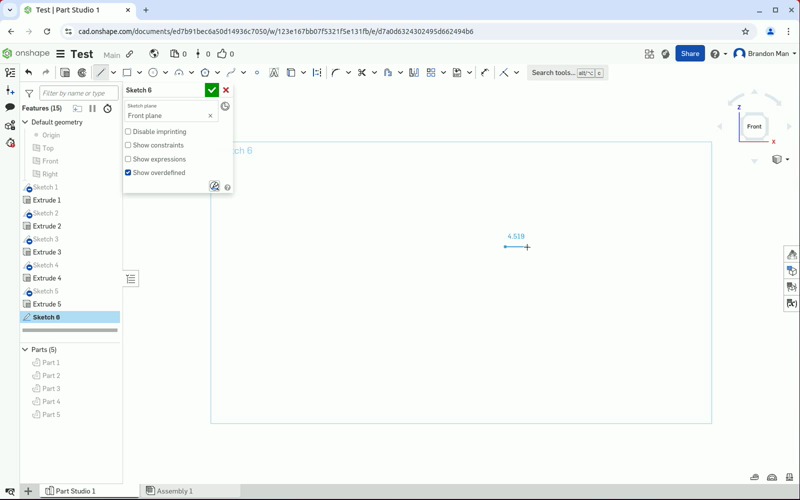
key_up(shift)
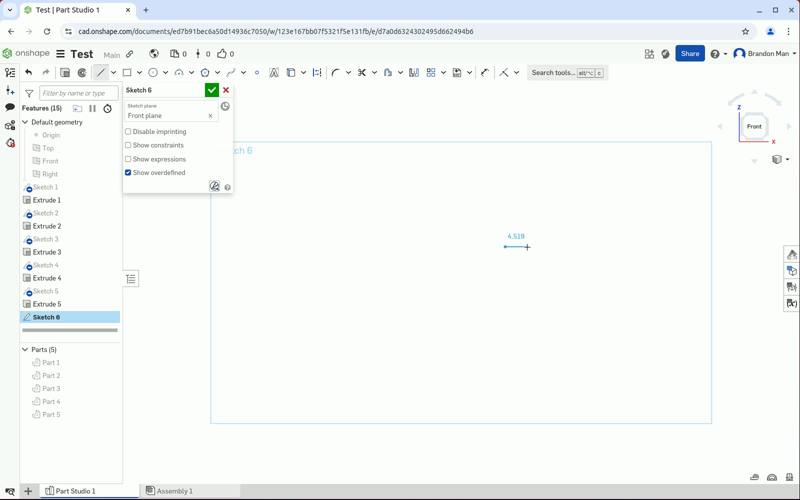
key_down(shift)
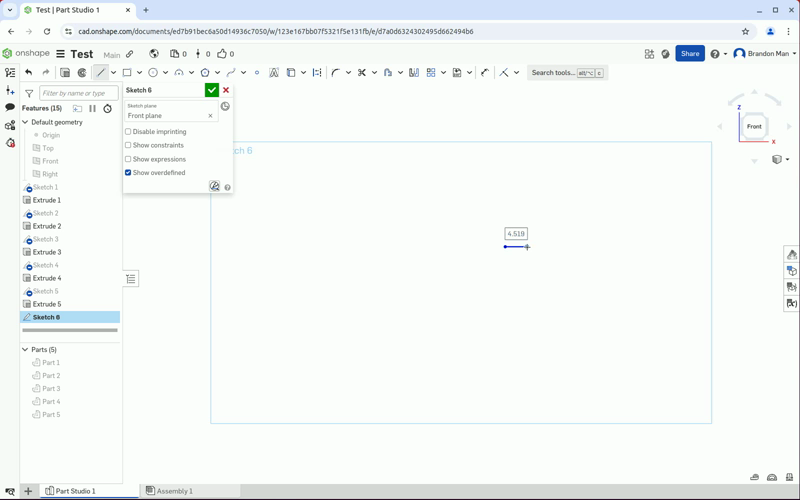
mouse_move(557, 246)
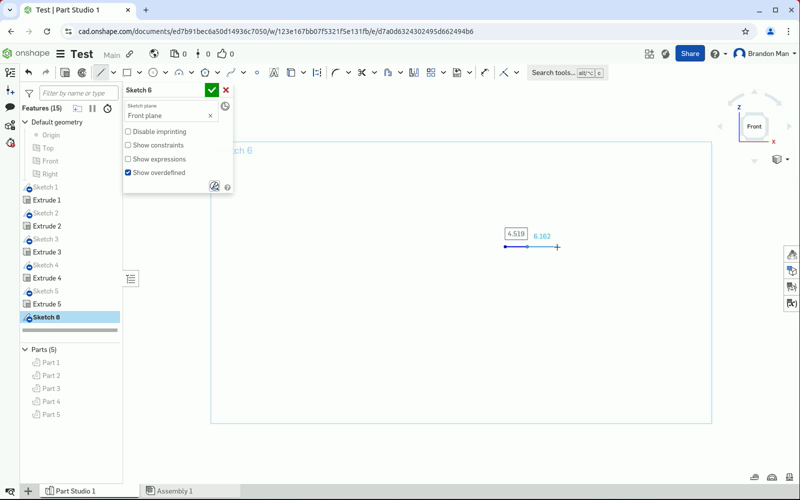
mouse_move(527, 224)
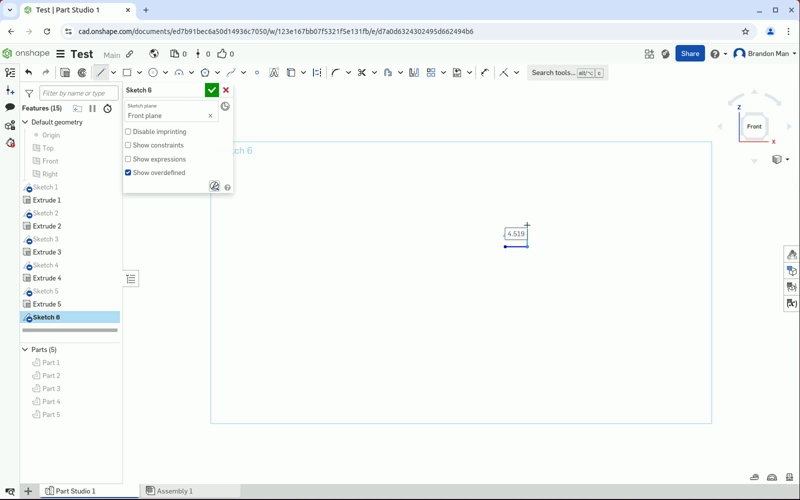
click(527, 224)
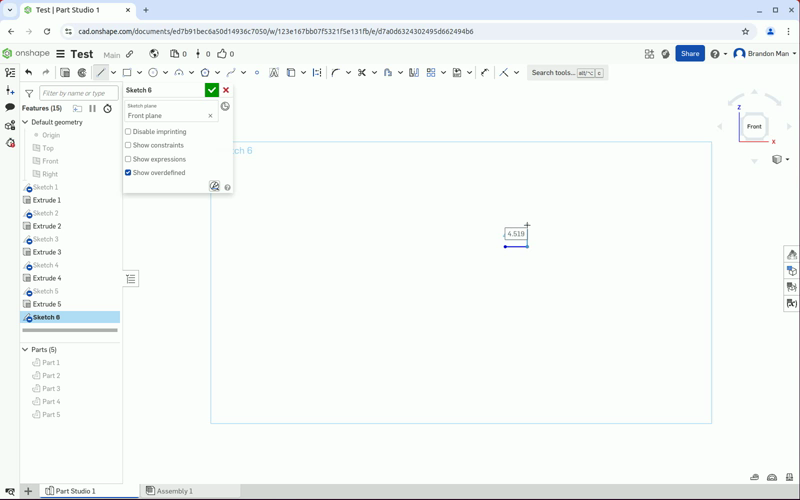
key_up(shift)
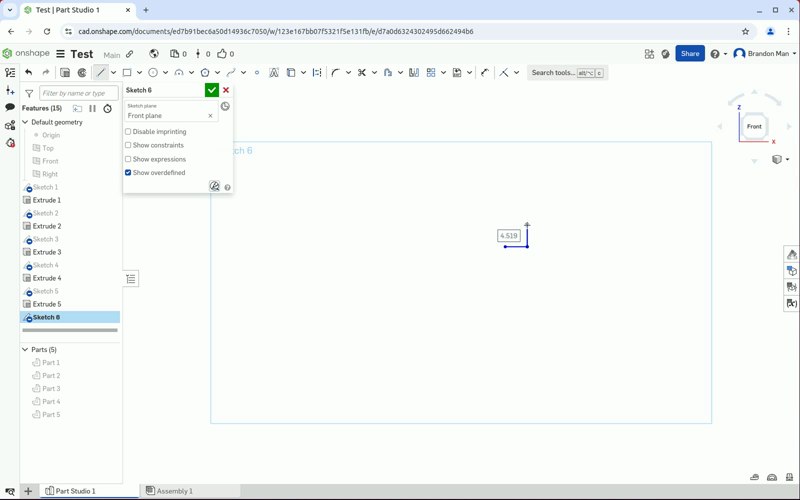
key_down(shift)
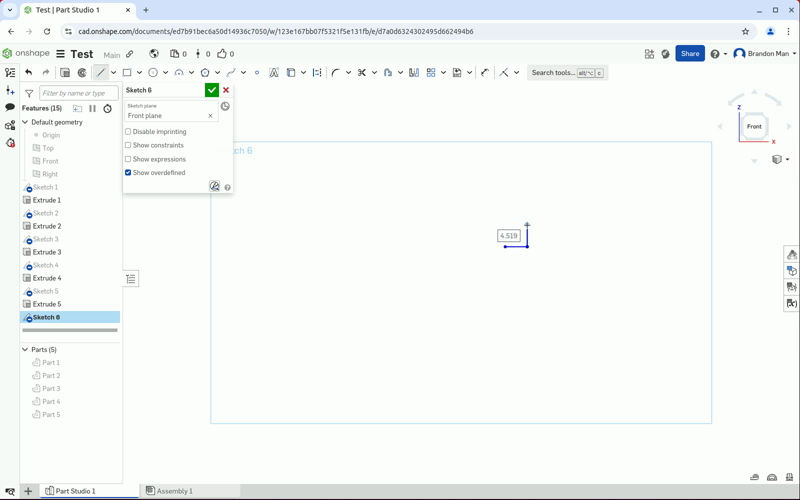
mouse_move(557, 224)
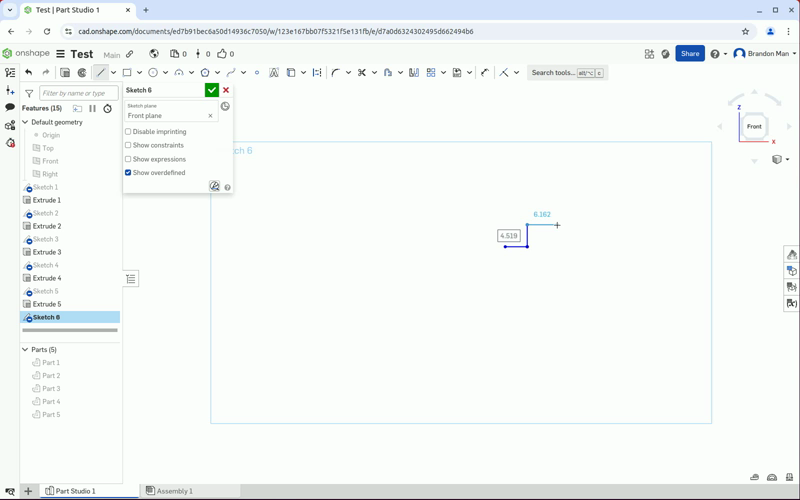
mouse_move(505, 224)
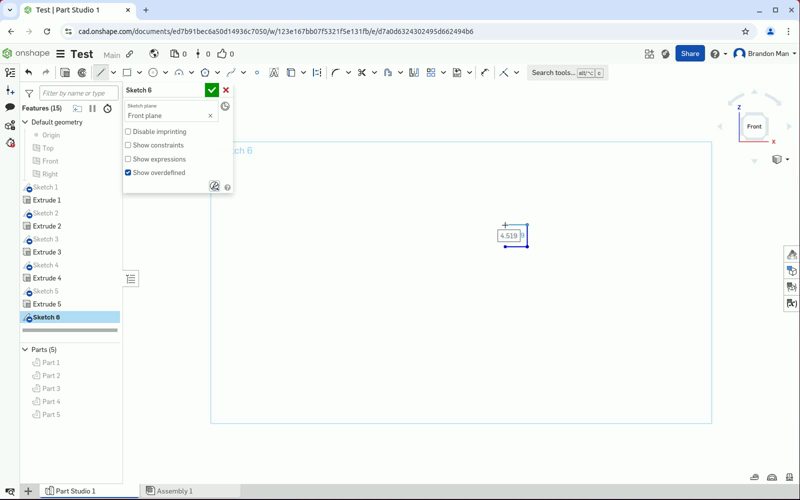
click(505, 224)
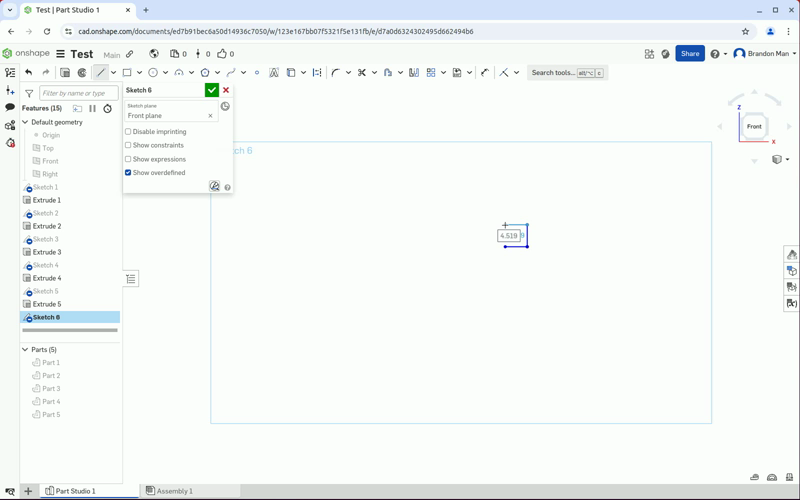
key_up(shift)
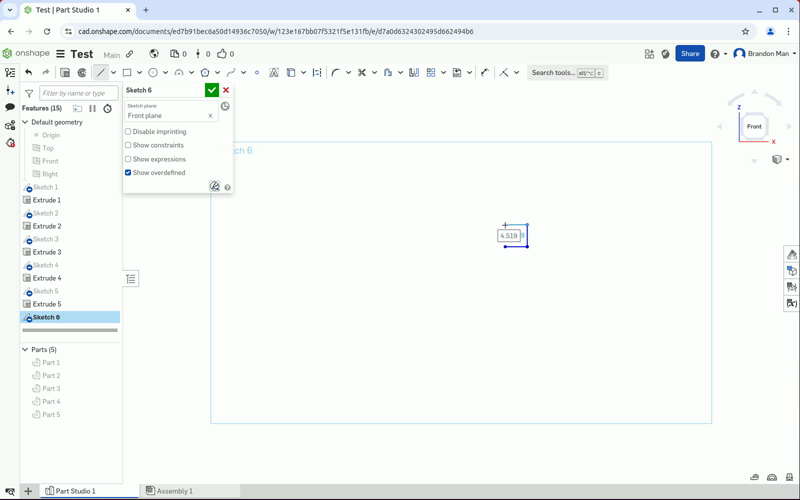
mouse_move(535, 224)
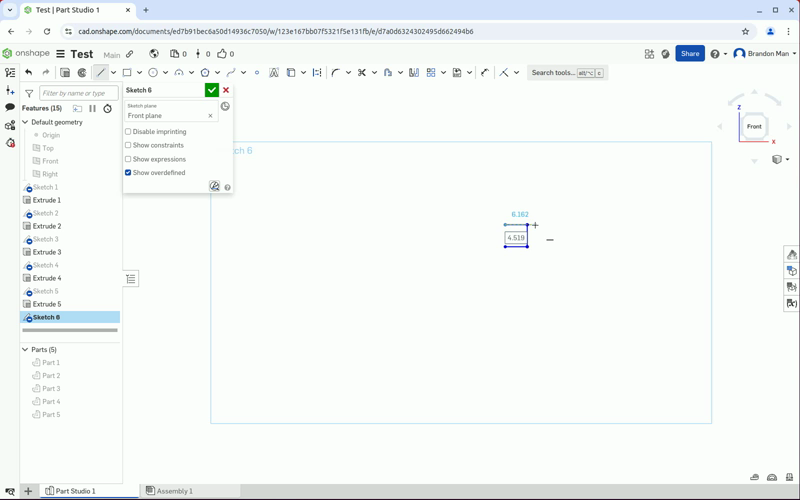
key_down(shift)
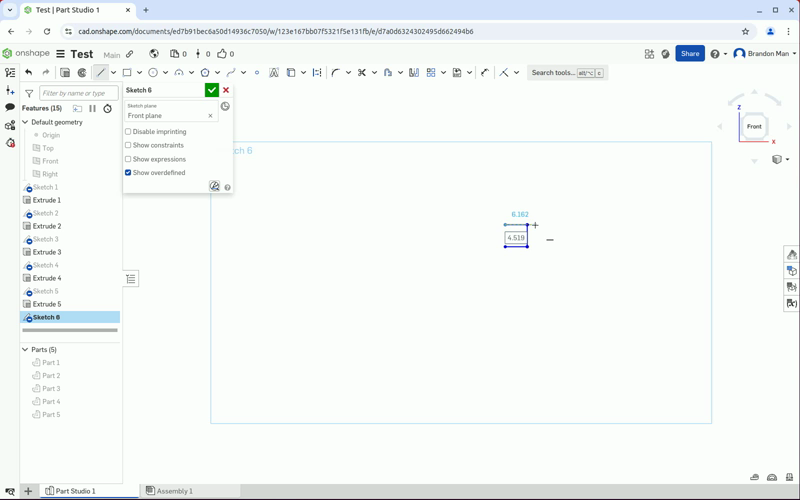
mouse_move(505, 246)
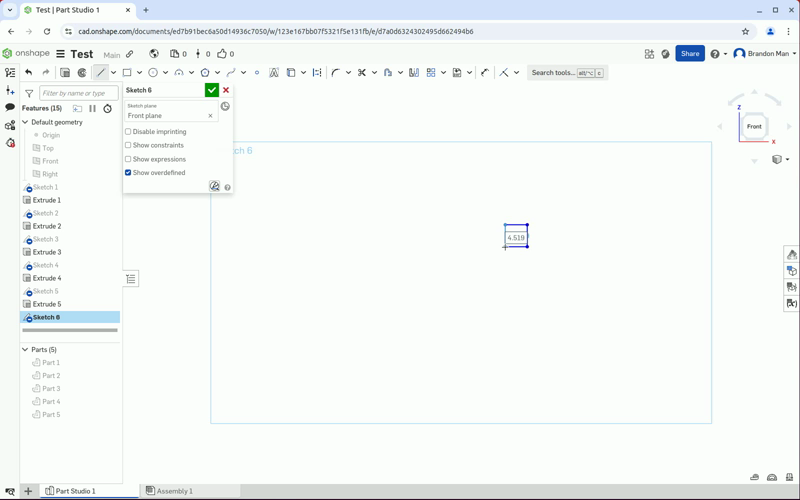
key_up(shift)
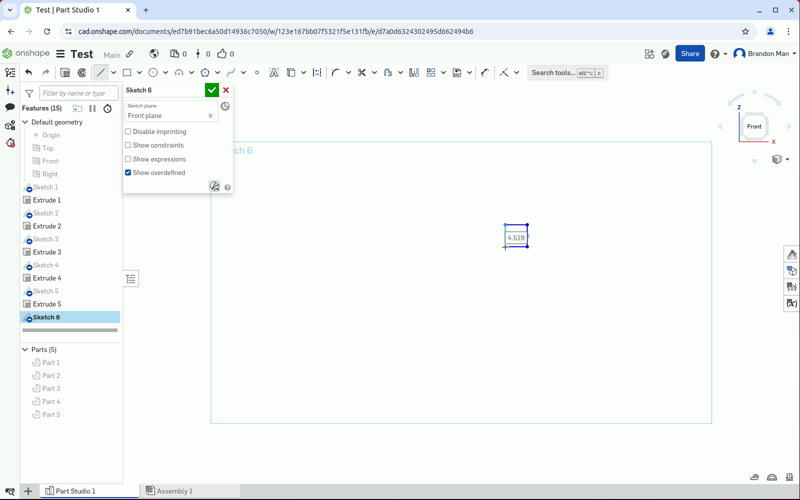
click(505, 246)
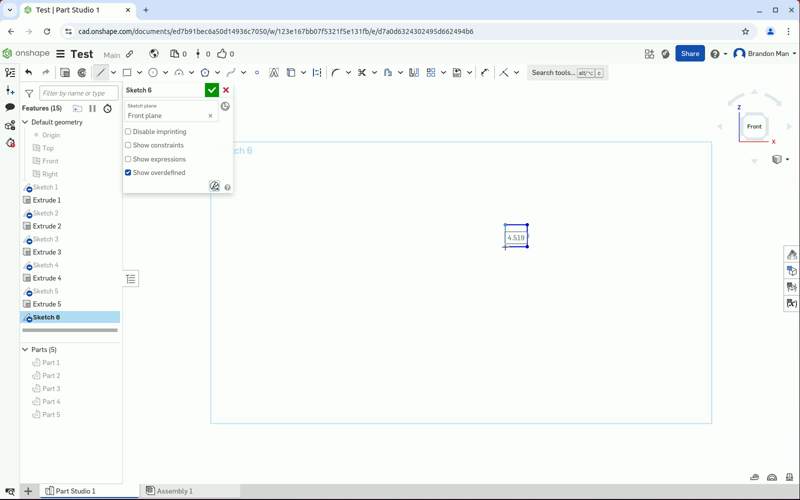
key(esc)
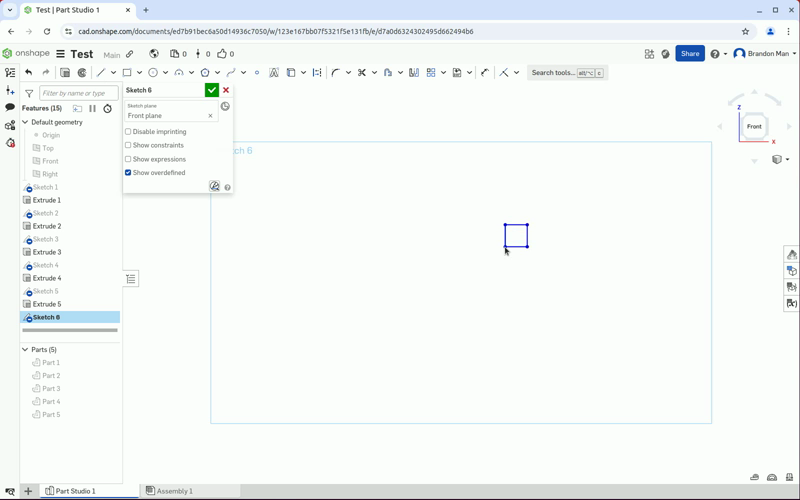
mouse_move(517, 230)
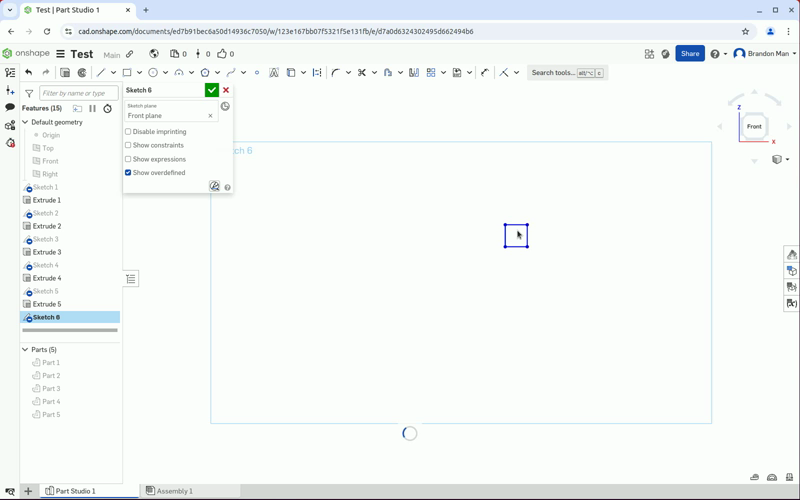
scroll(6)
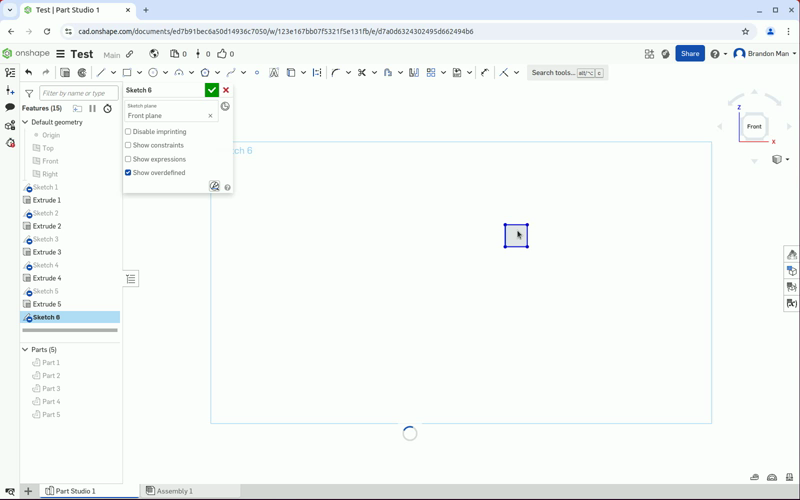
scroll(6)
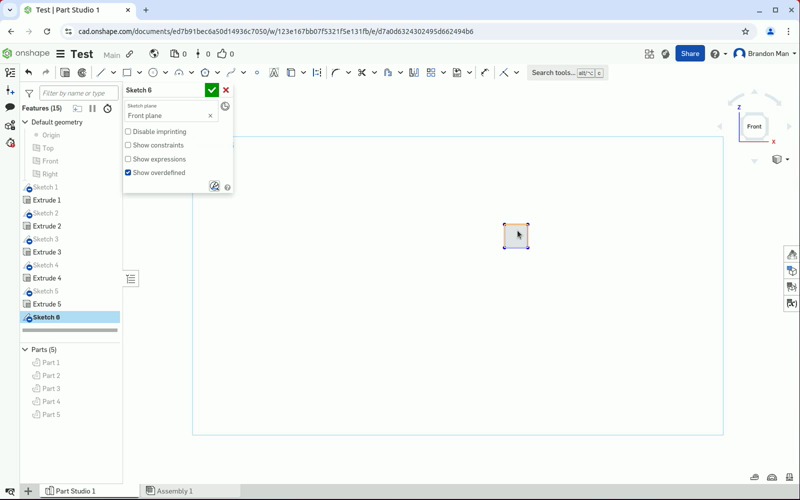
scroll(6)
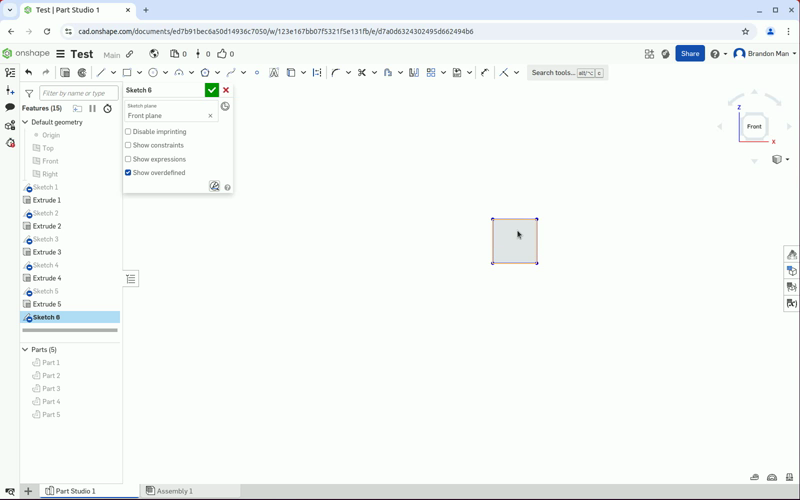
scroll(6)
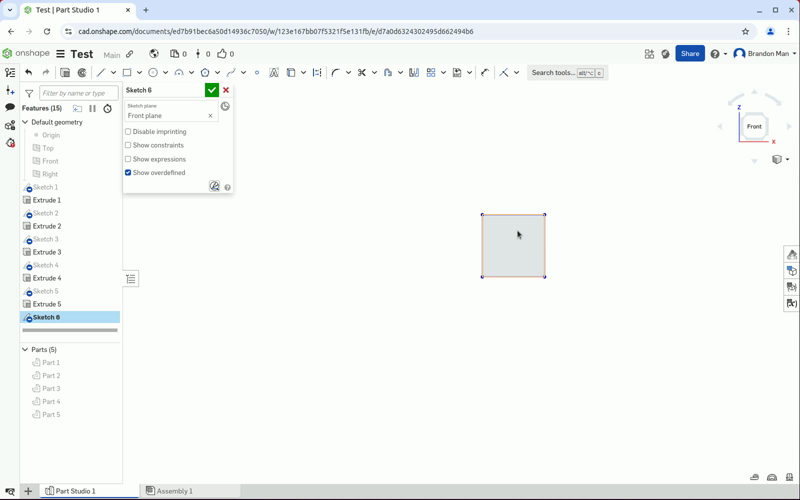
scroll(6)
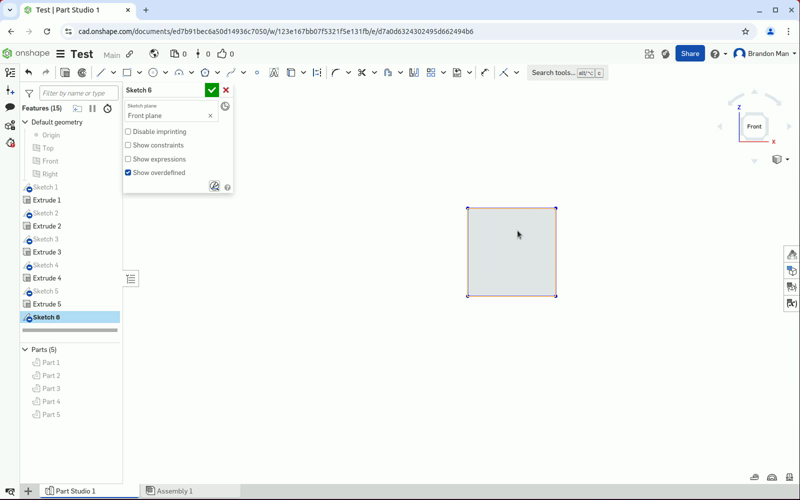
scroll(6)
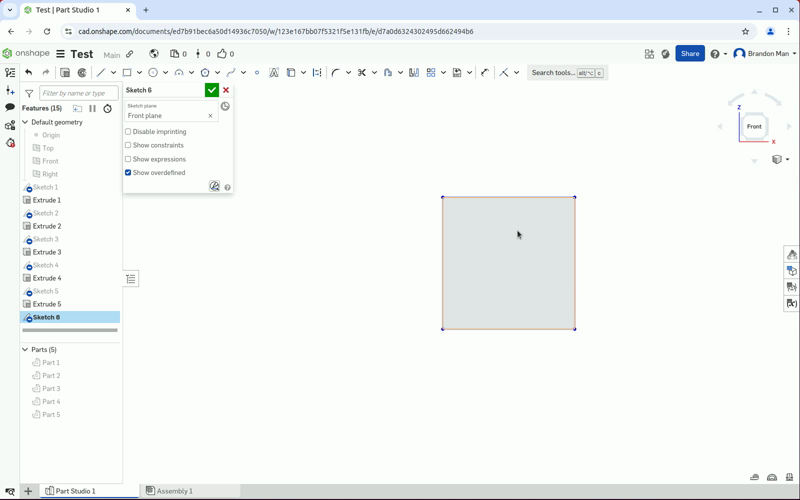
scroll(6)
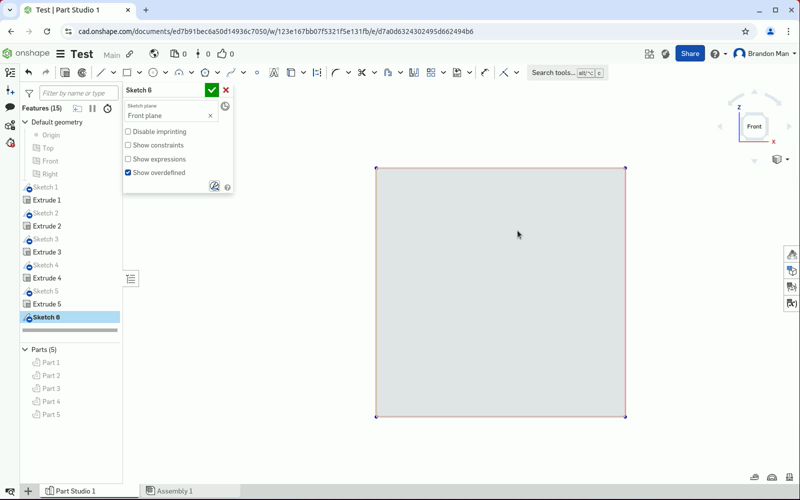
click(517, 230)
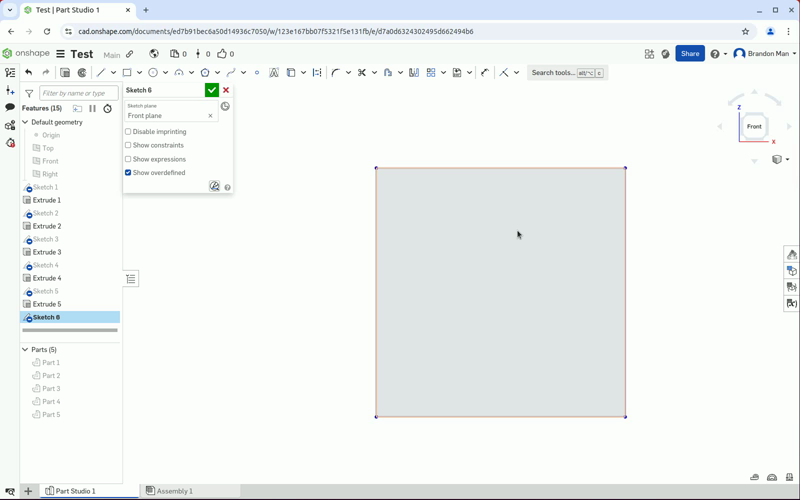
scroll(-6)
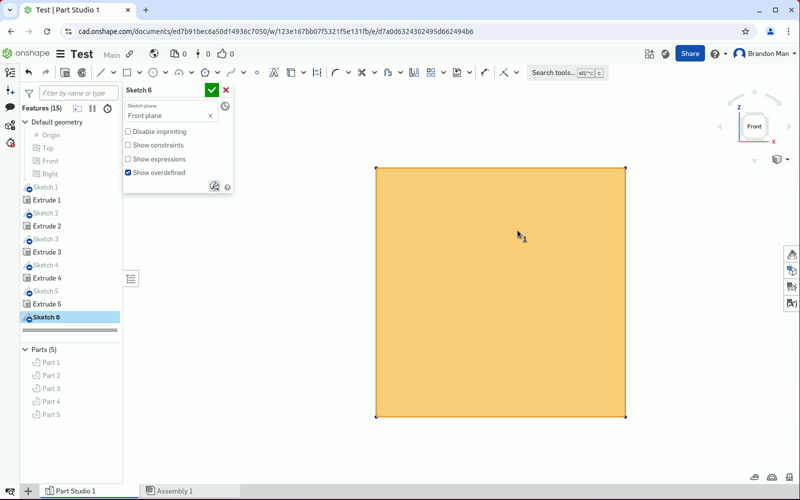
scroll(-6)
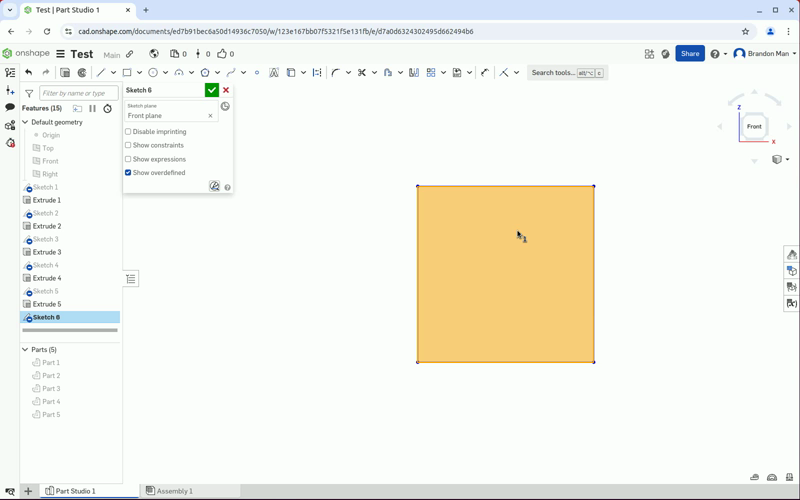
scroll(-6)
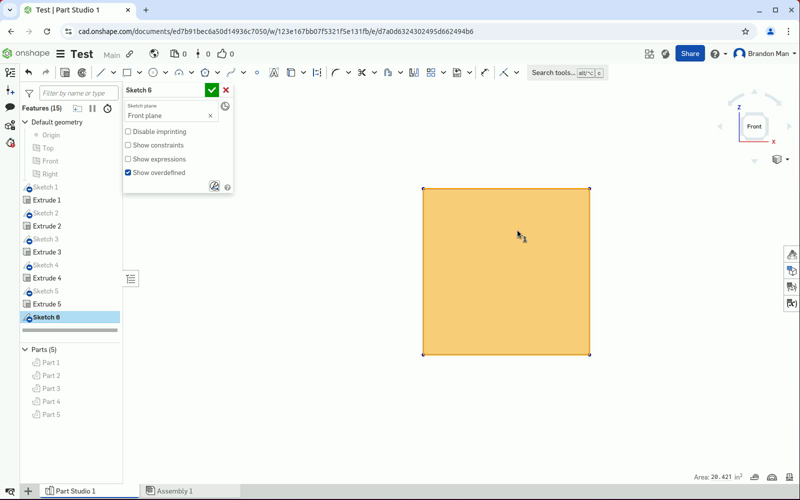
scroll(-6)
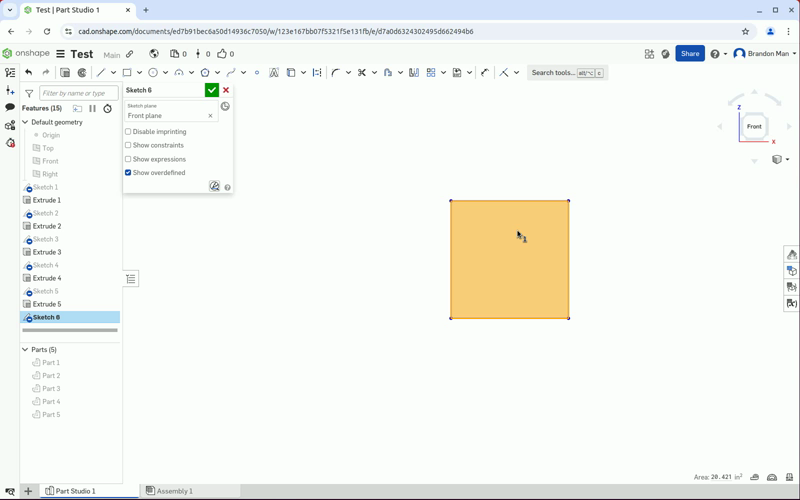
scroll(-6)
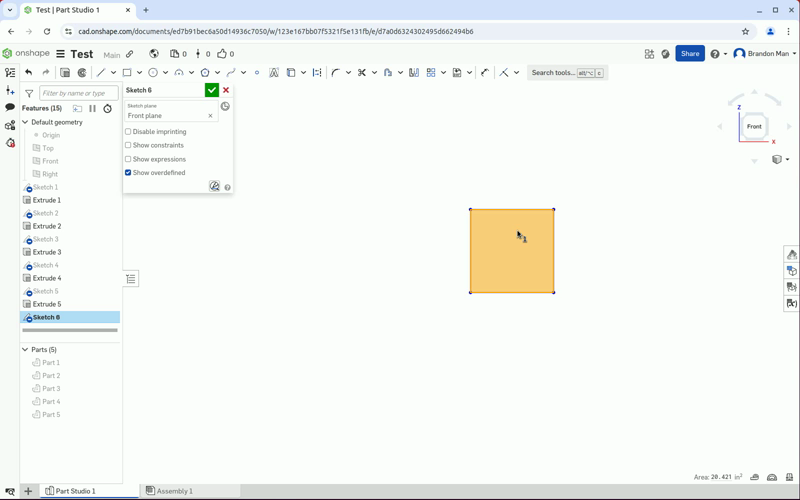
scroll(-6)
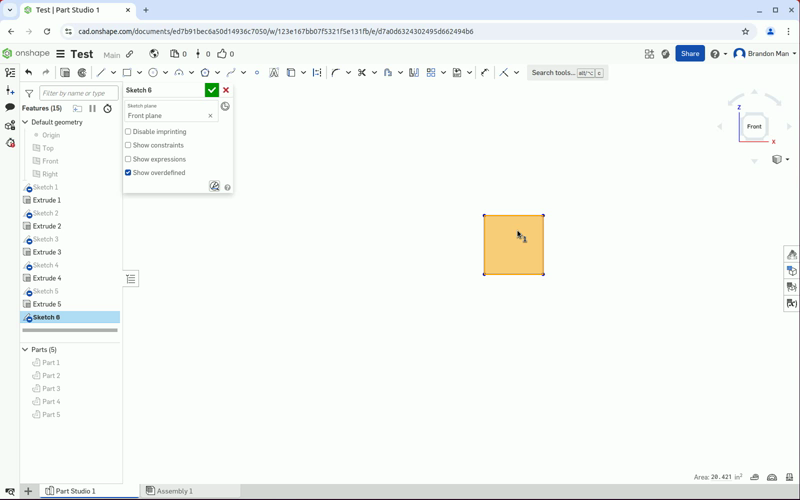
scroll(-6)
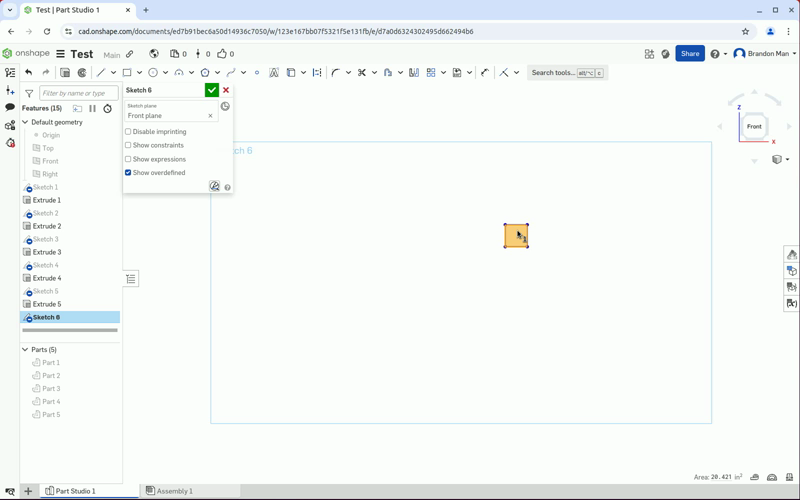
mouse_move(73, 352)
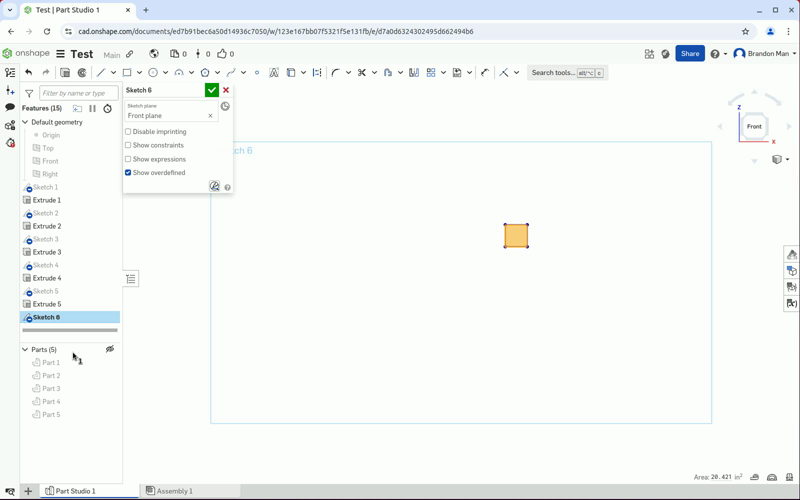
key(shift+y)
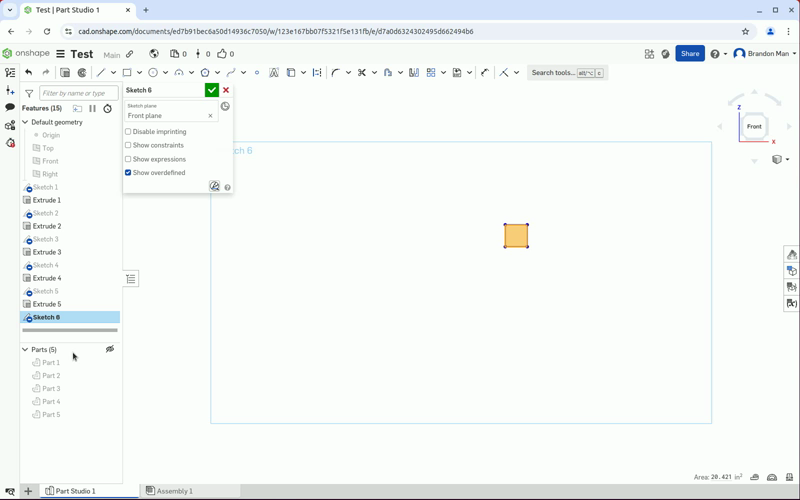
key(shift+e)
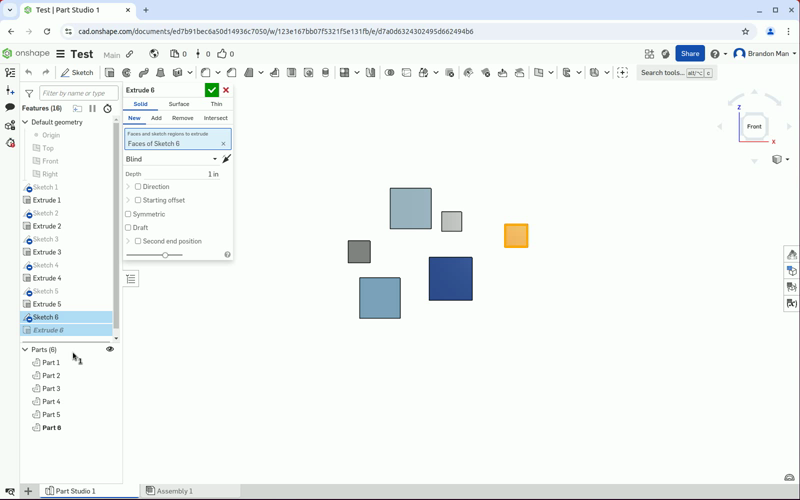
mouse_move(143, 106)
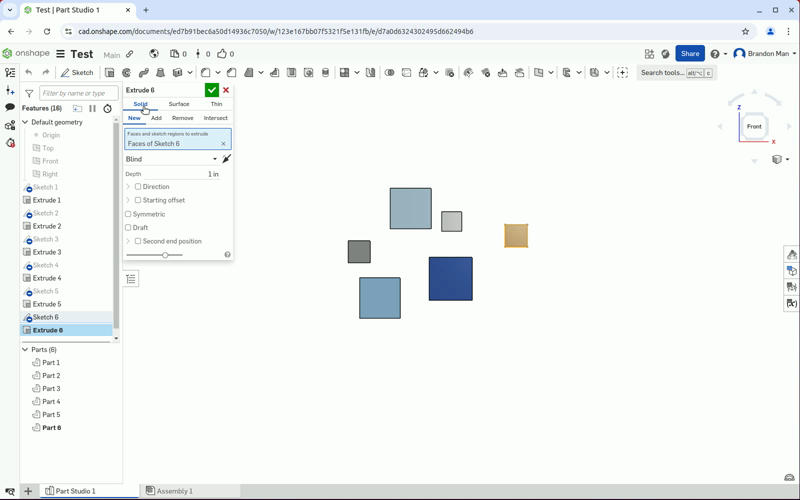
click(143, 106)
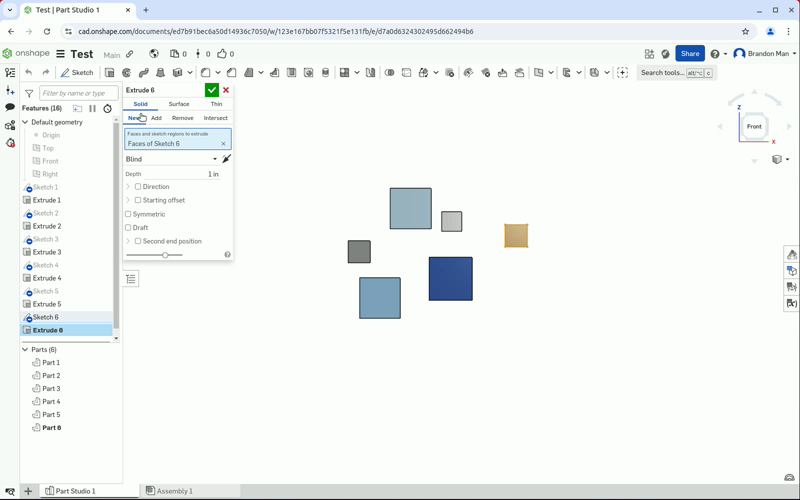
mouse_move(137, 120)
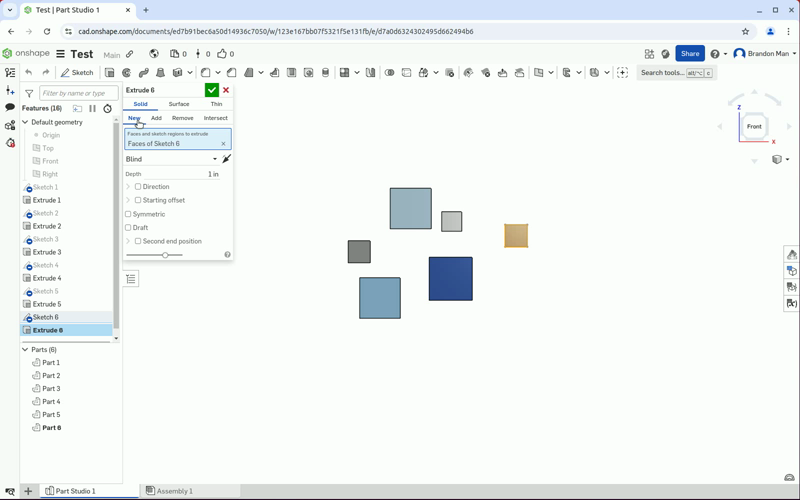
click(137, 120)
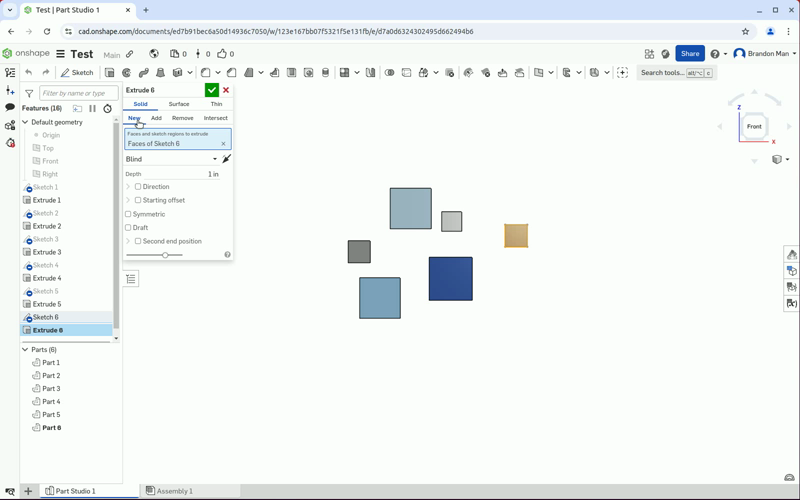
key(tab, 4)
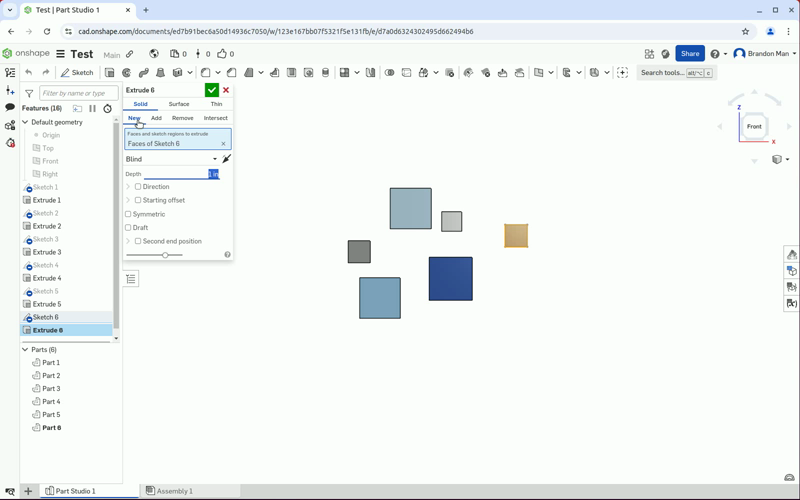
text(0.241)
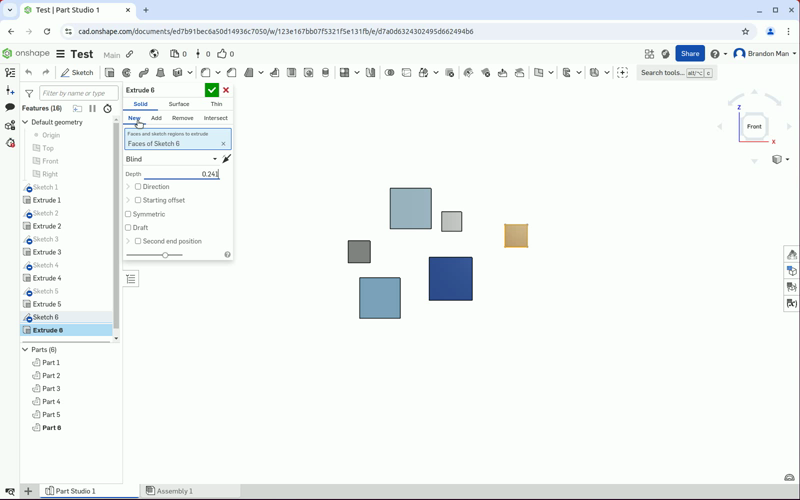
key(enter)
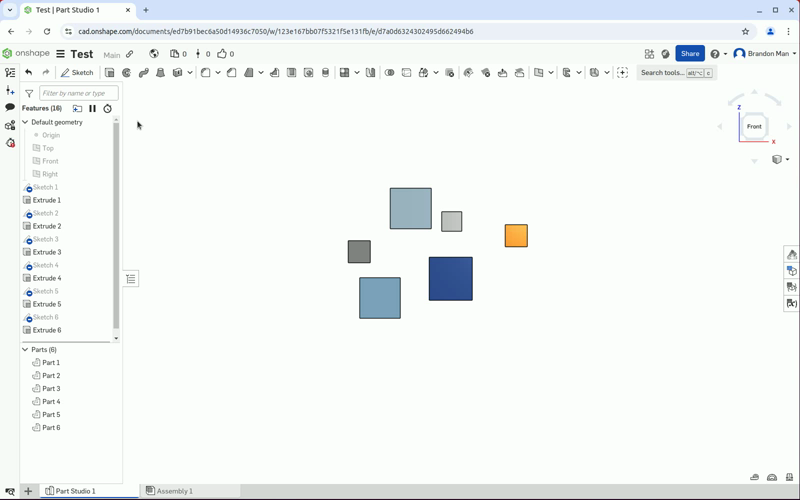
key(shift+h)
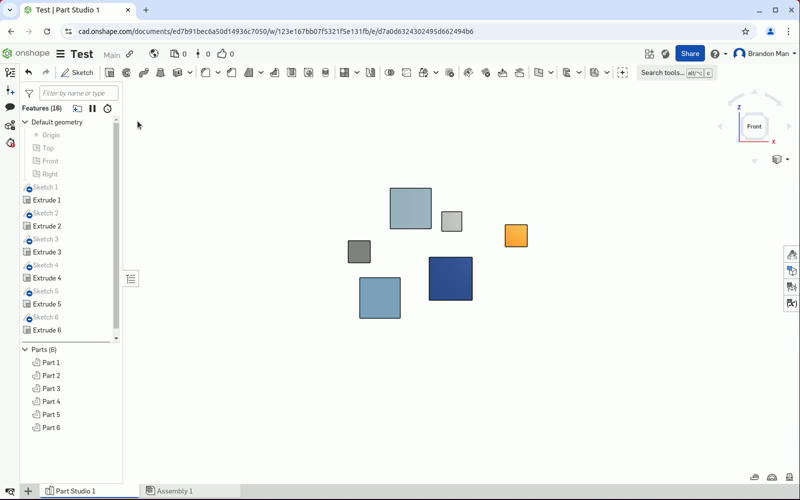
key(shift+h)
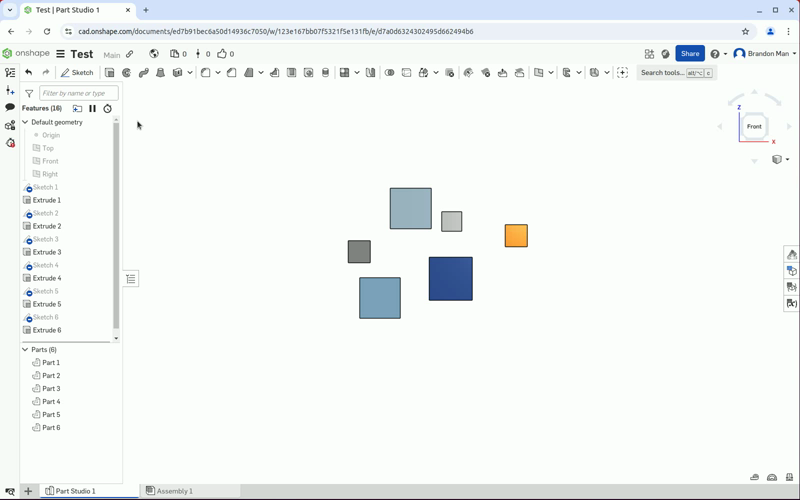
mouse_move(69, 189)
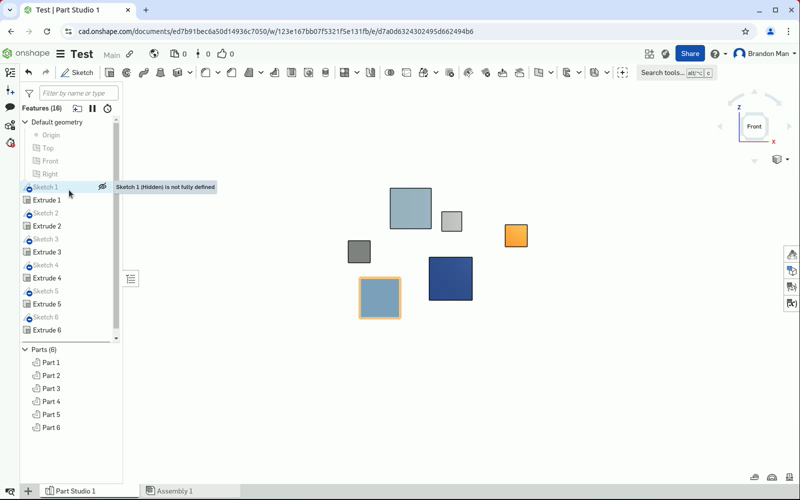
click(69, 189)
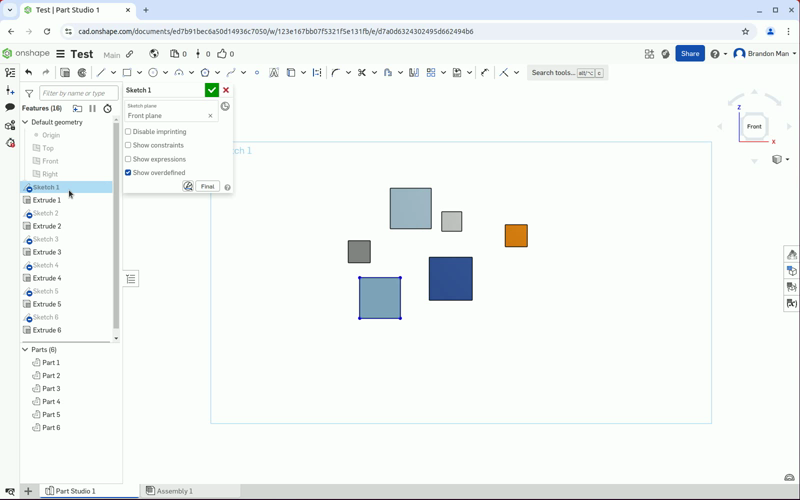
mouse_move(229, 92)
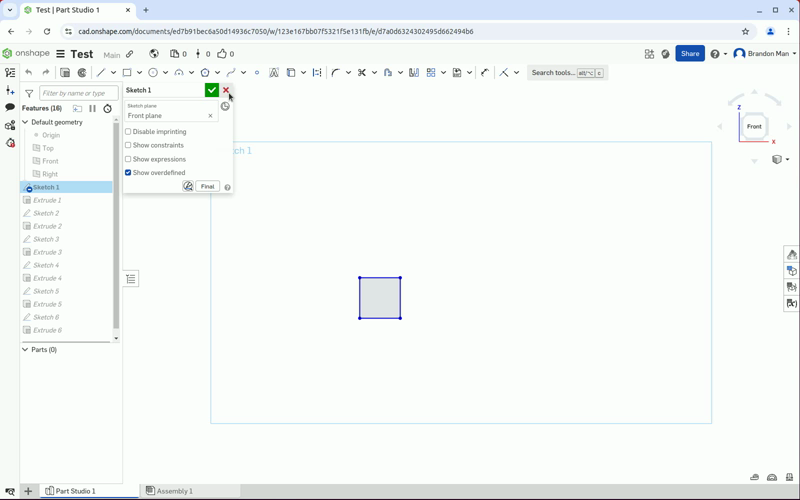
click(229, 92)
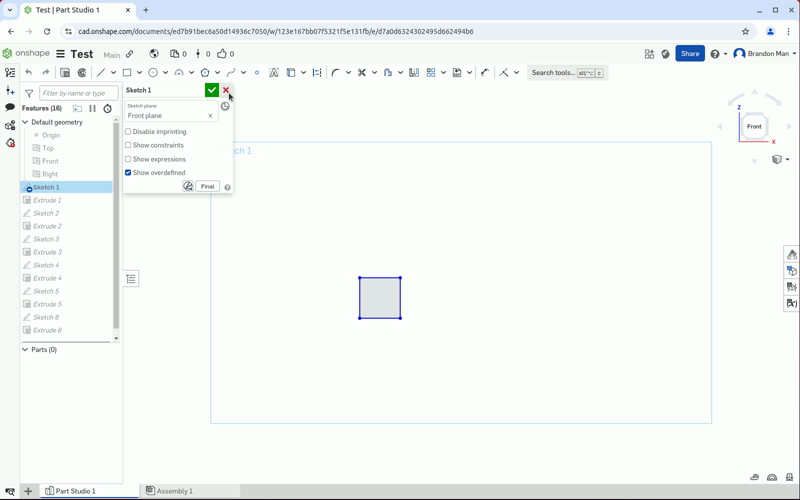
key(shift+s)
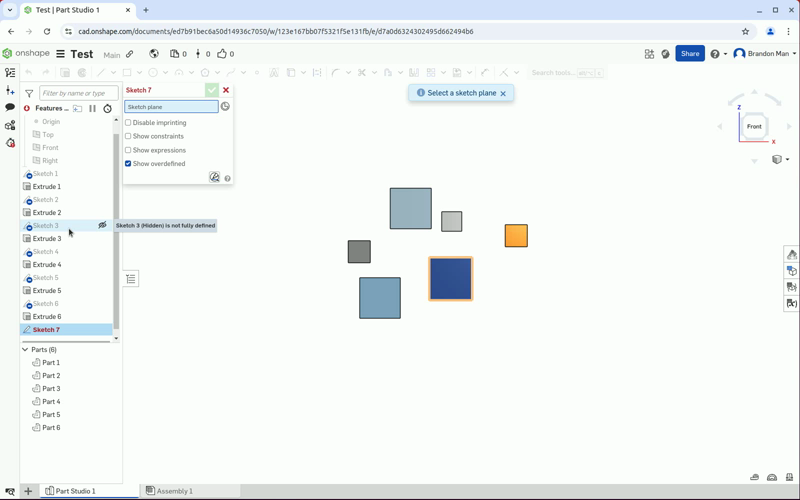
scroll(3)
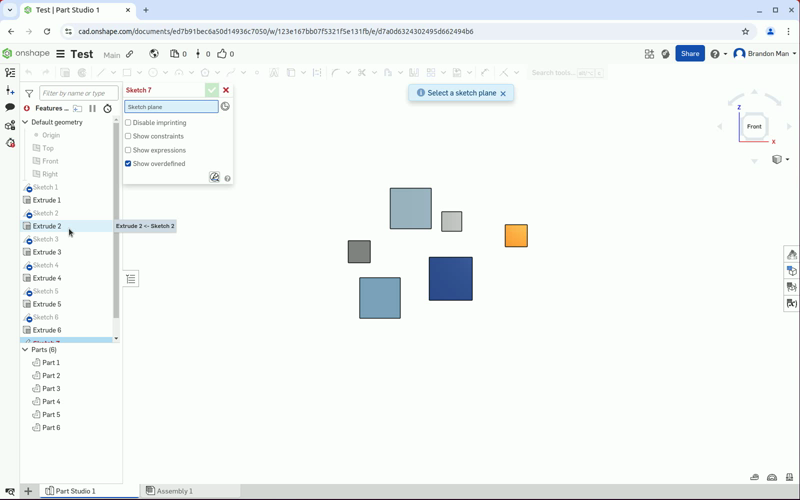
mouse_move(69, 163)
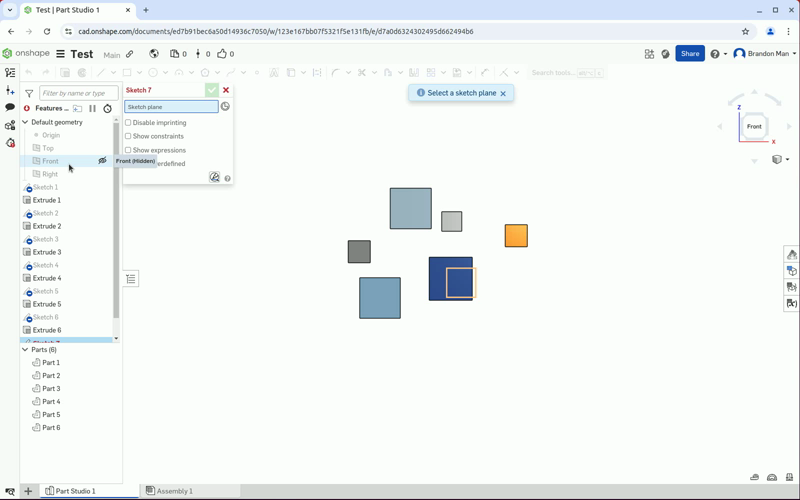
click(69, 163)
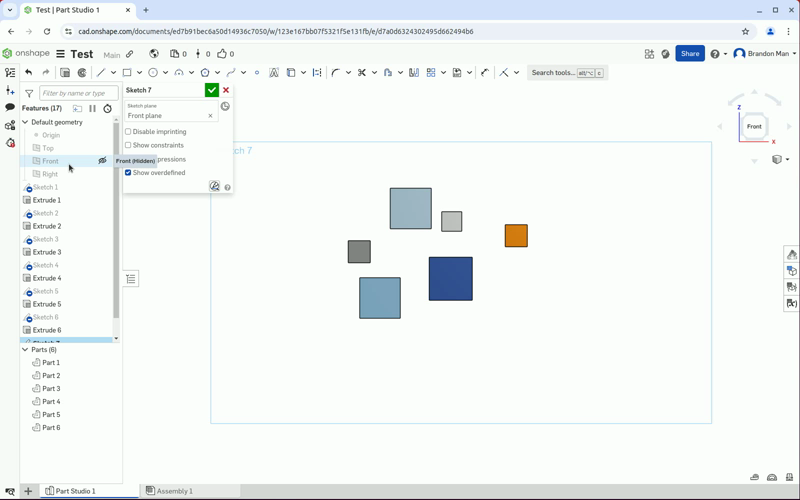
mouse_move(73, 352)
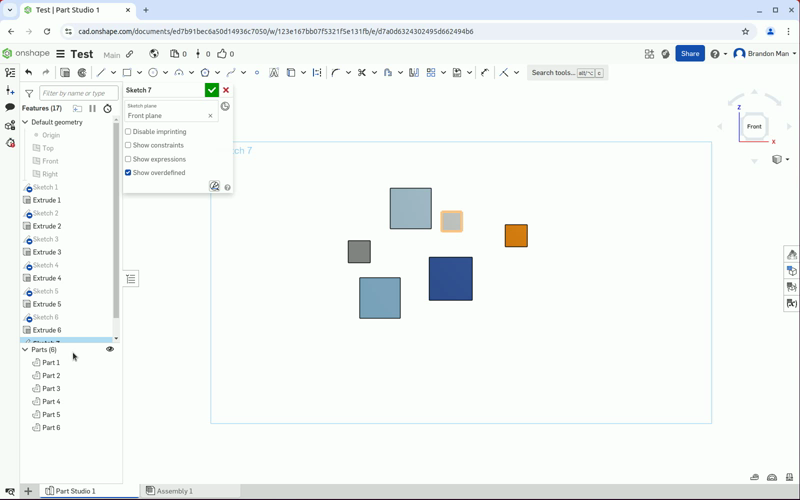
key(y)
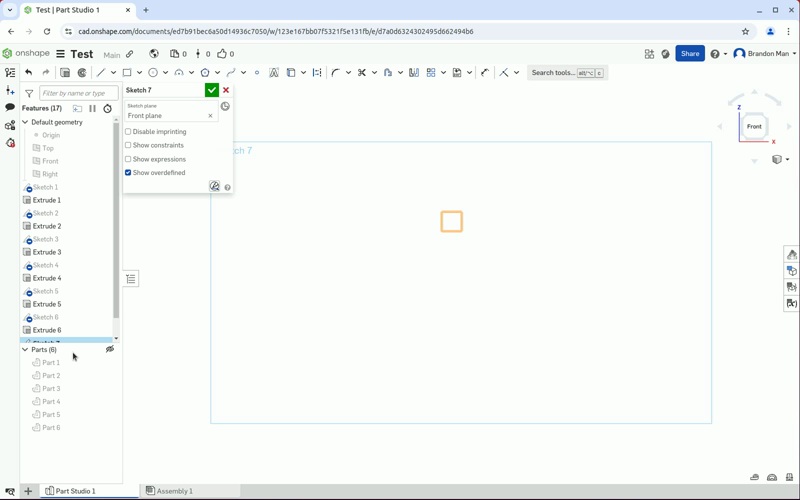
key(l)
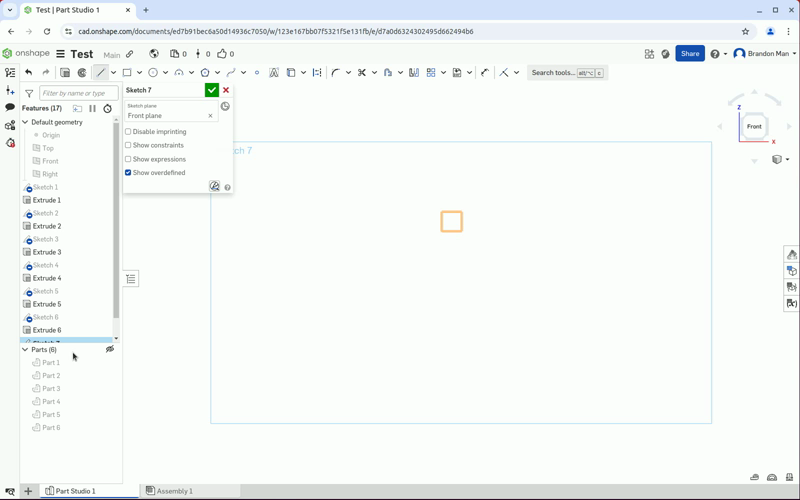
key_down(shift)
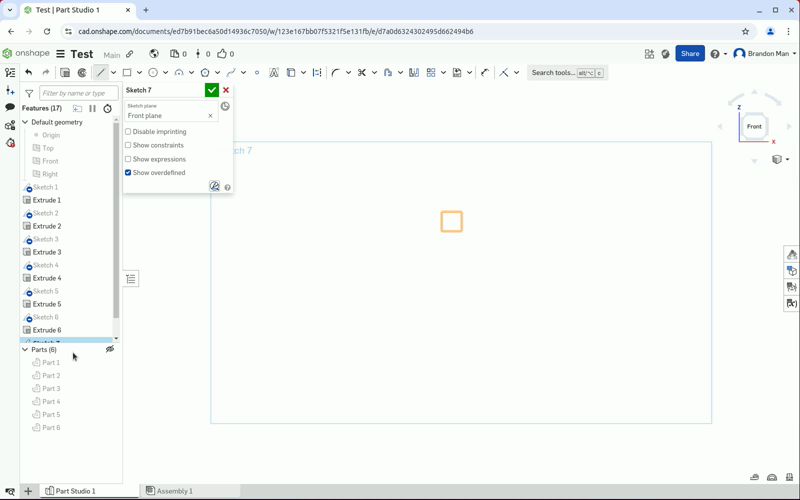
mouse_move(440, 361)
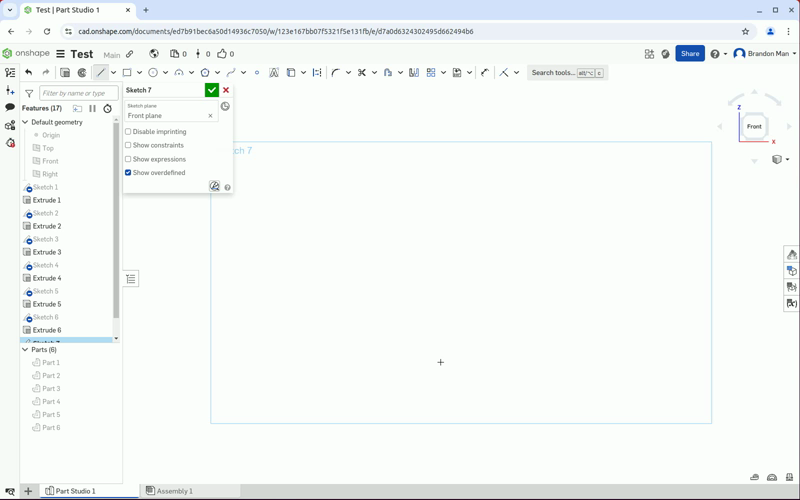
click(440, 361)
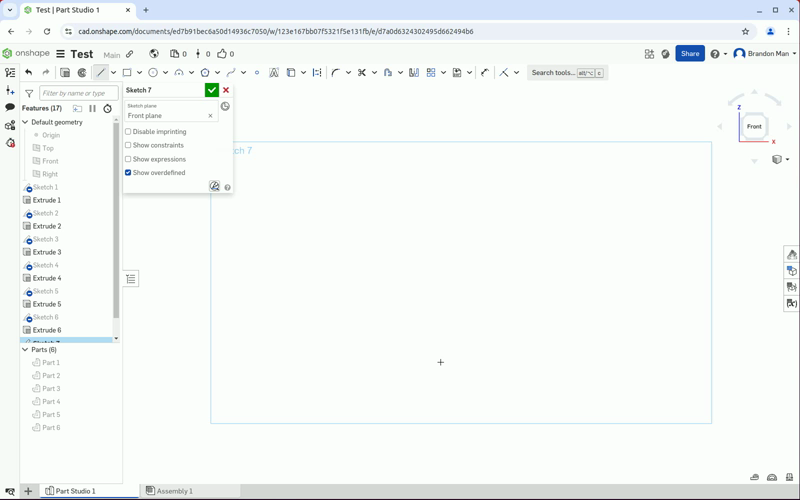
key_up(shift)
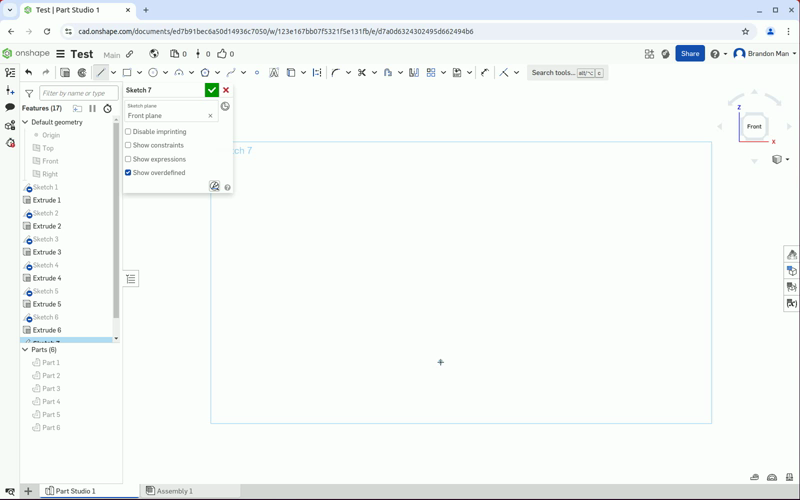
key_down(shift)
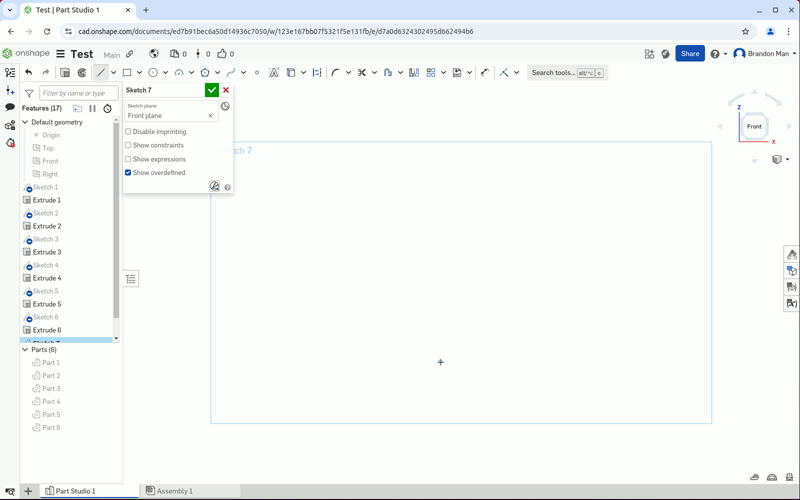
mouse_move(470, 361)
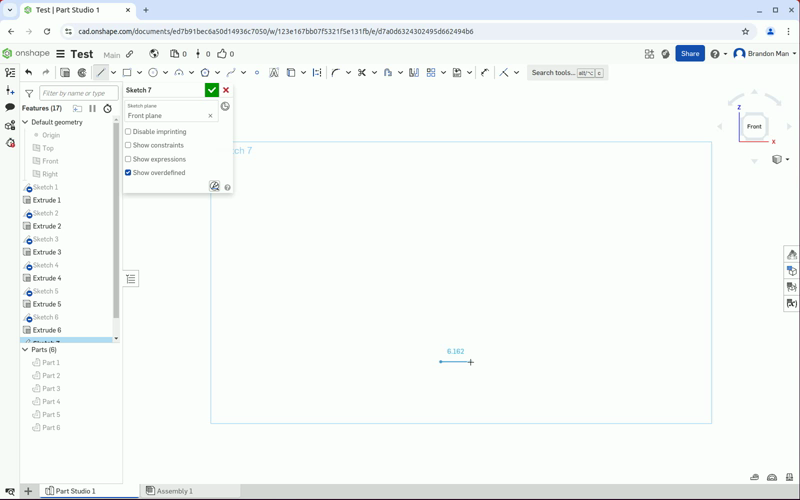
mouse_move(460, 361)
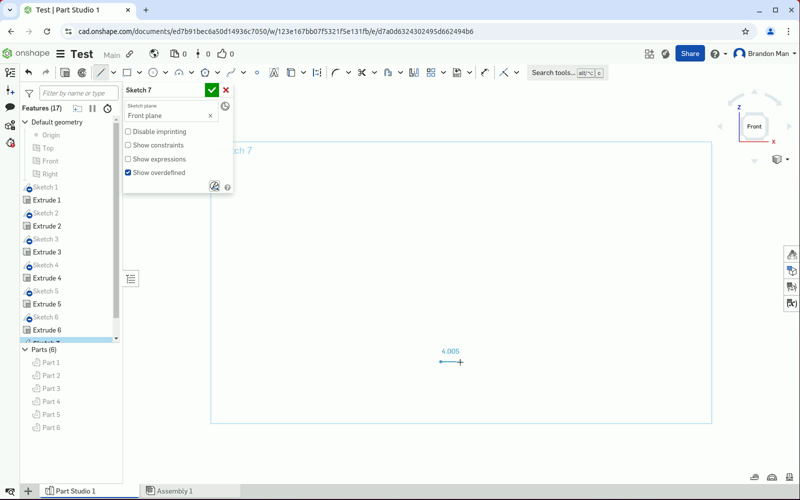
click(460, 361)
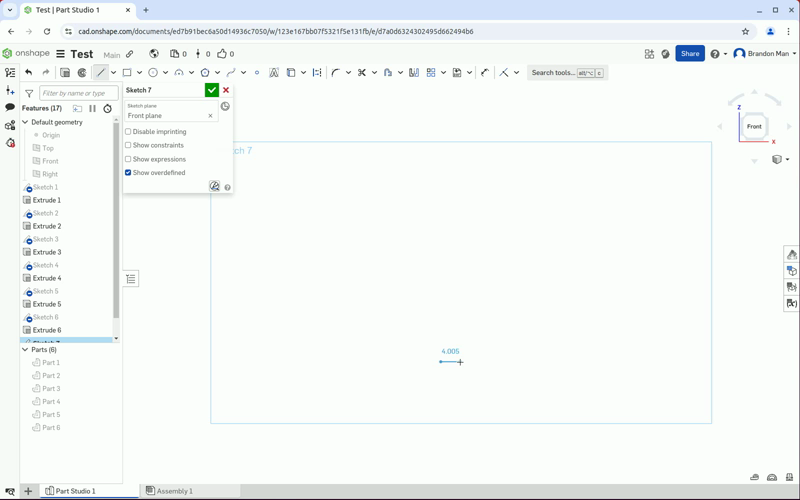
key_up(shift)
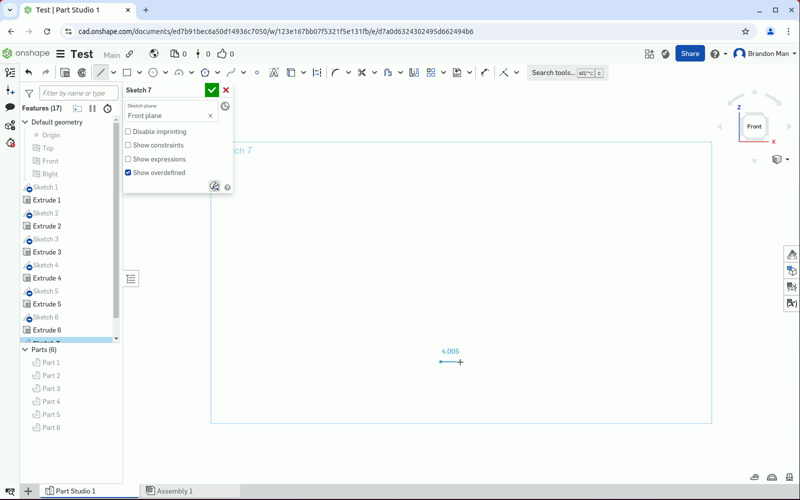
key_down(shift)
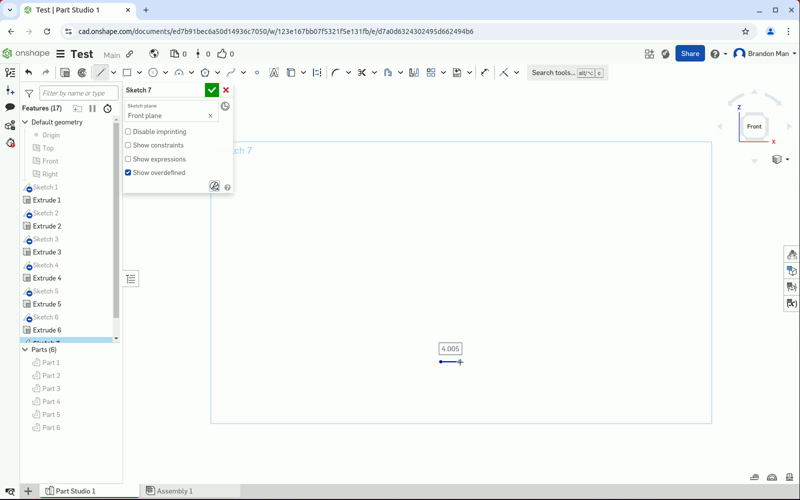
mouse_move(490, 361)
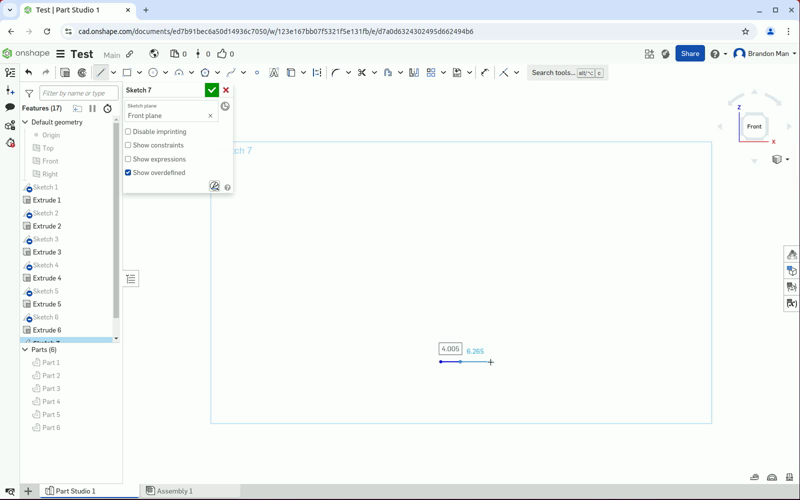
mouse_move(460, 341)
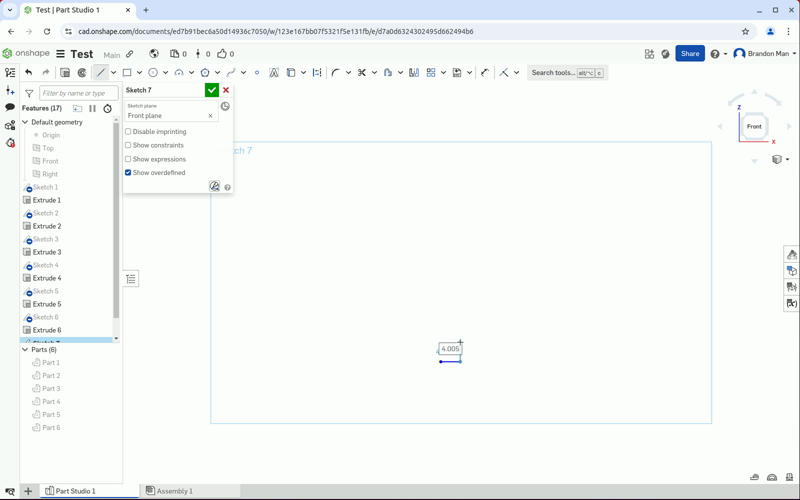
click(460, 341)
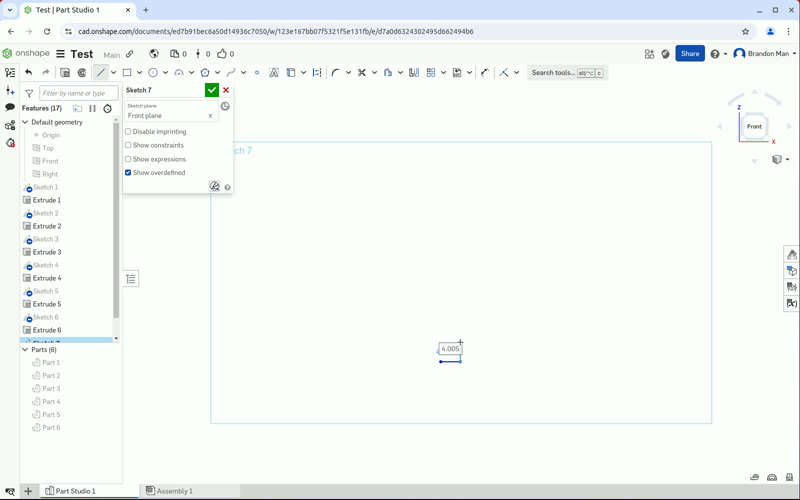
key_up(shift)
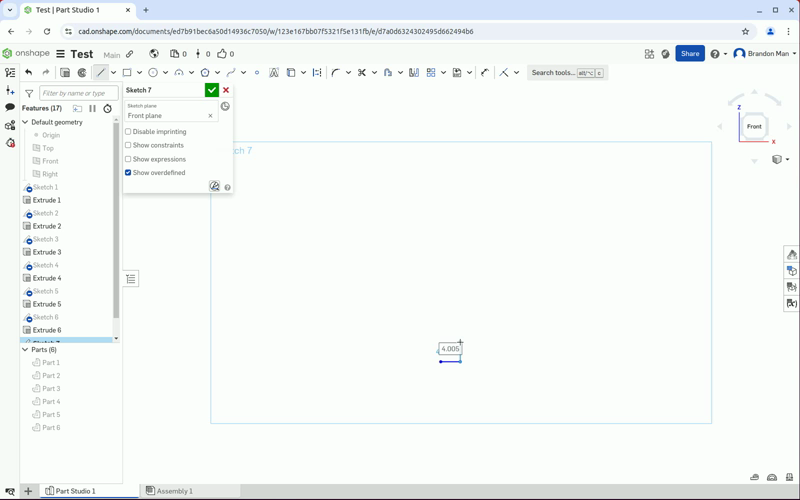
key_down(shift)
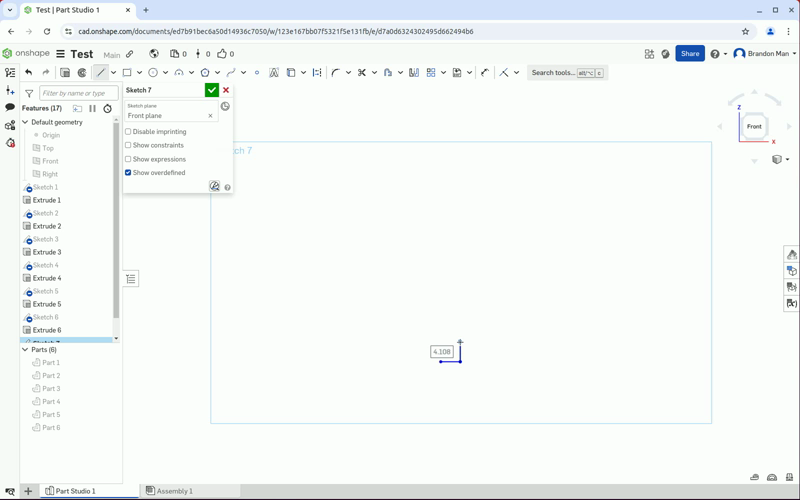
mouse_move(490, 341)
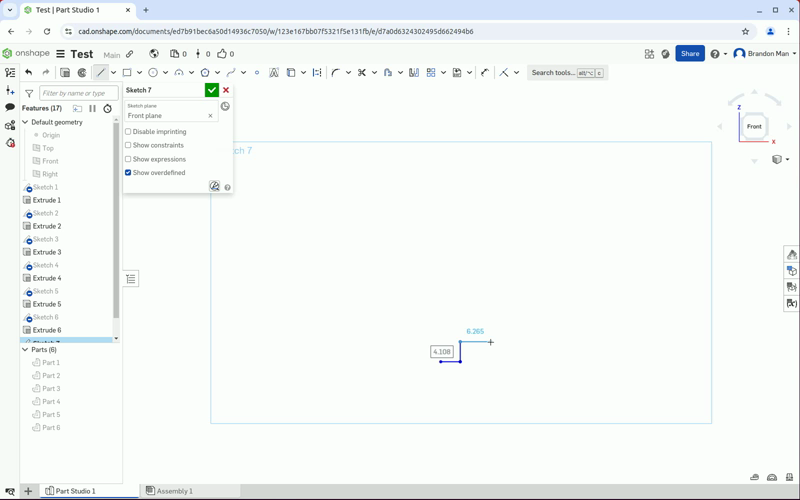
mouse_move(440, 341)
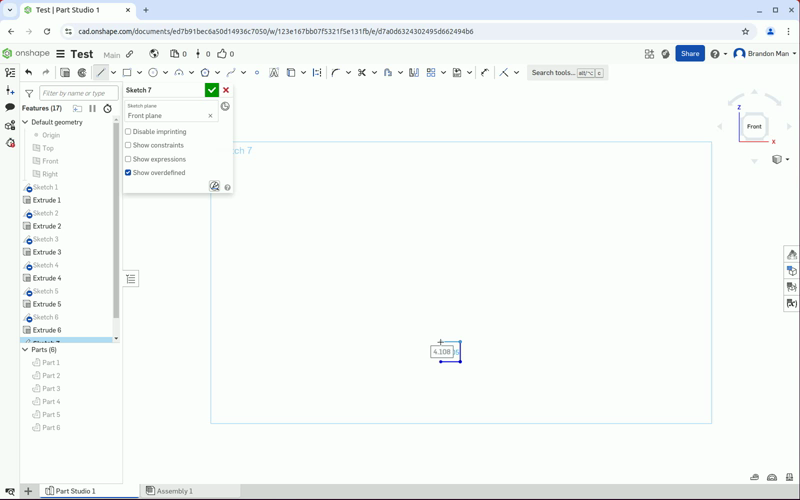
click(440, 341)
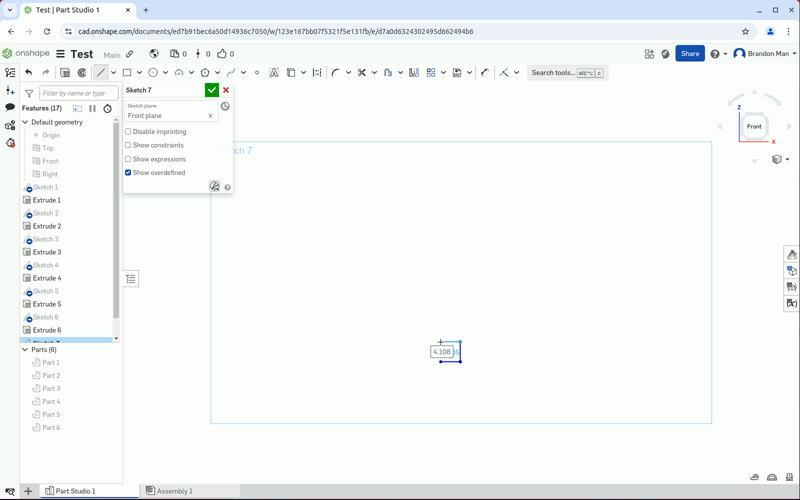
key_up(shift)
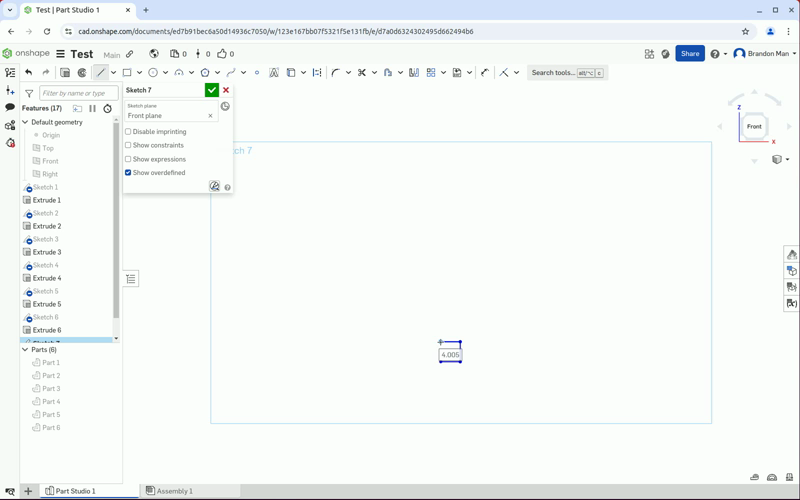
mouse_move(470, 341)
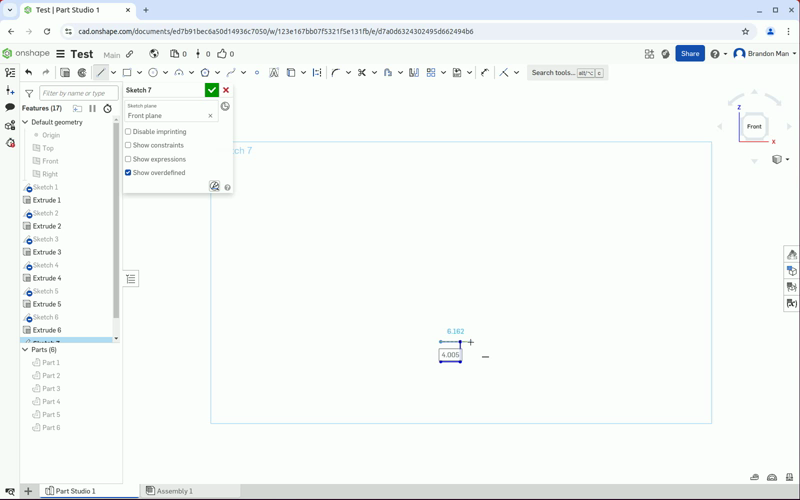
key_down(shift)
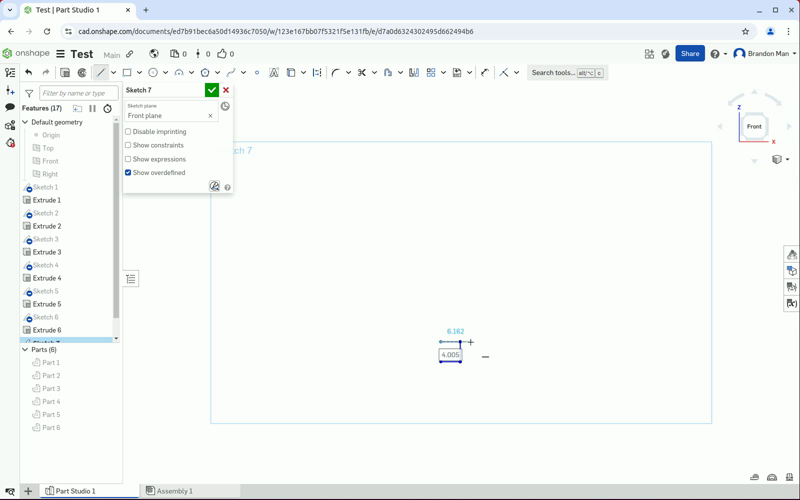
mouse_move(440, 361)
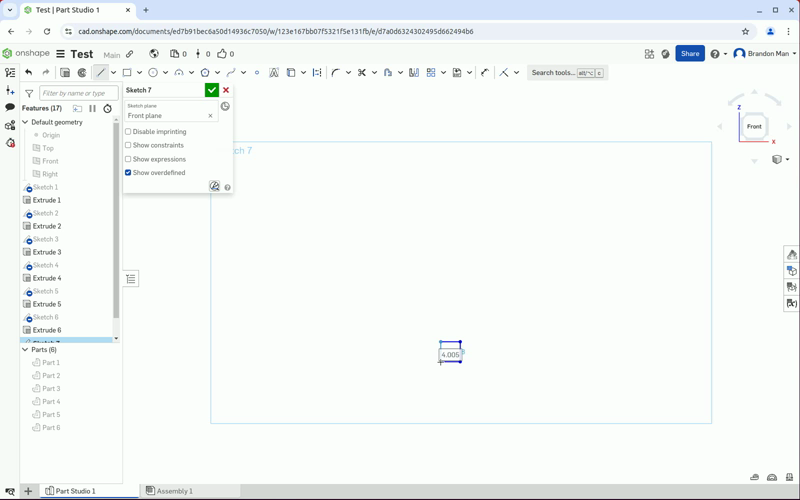
key_up(shift)
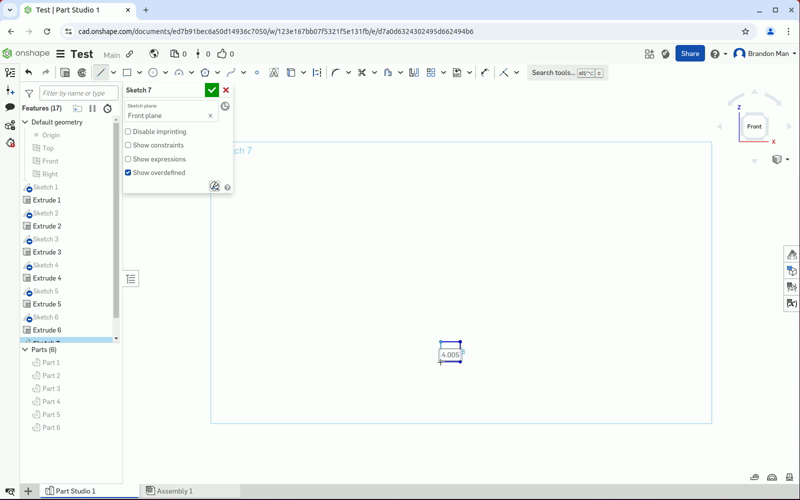
click(440, 361)
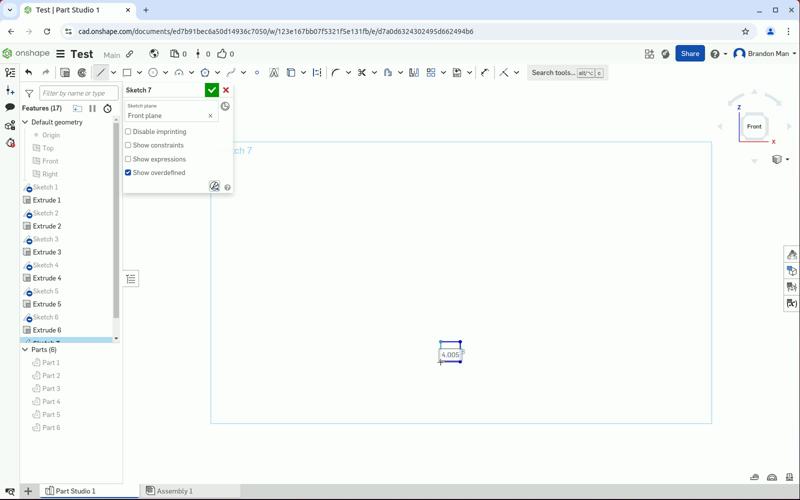
key(esc)
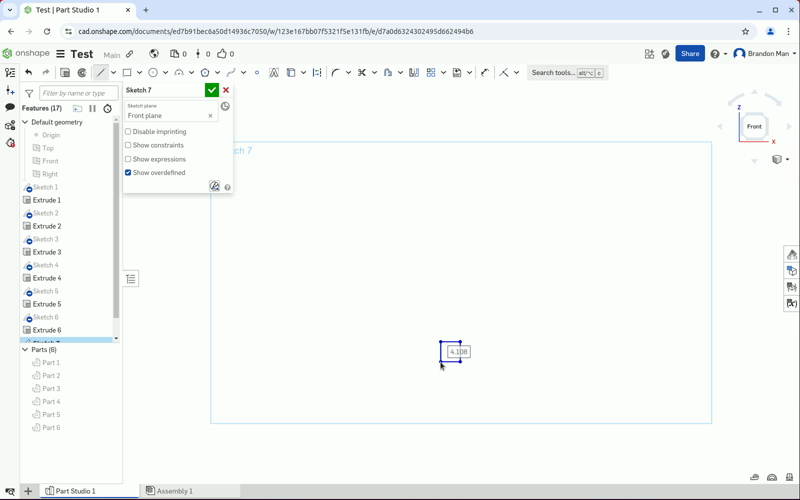
mouse_move(450, 347)
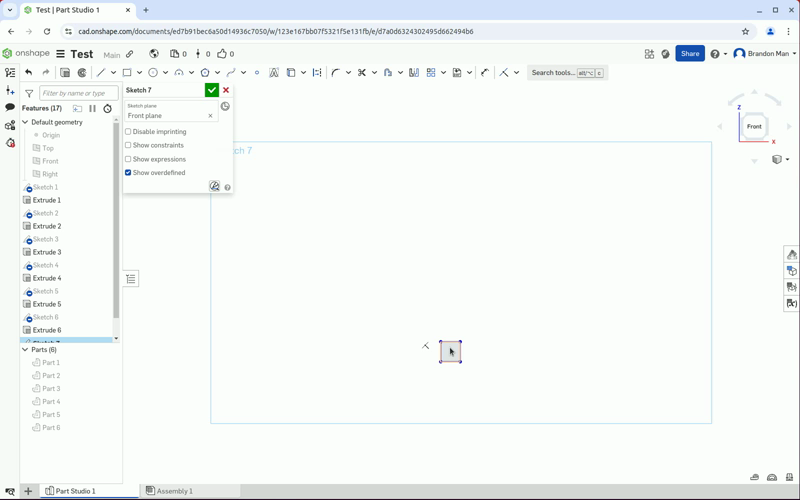
scroll(6)
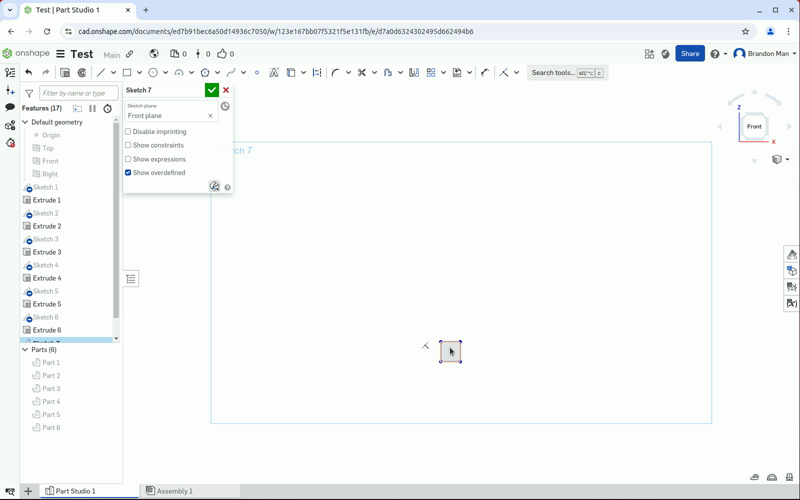
scroll(6)
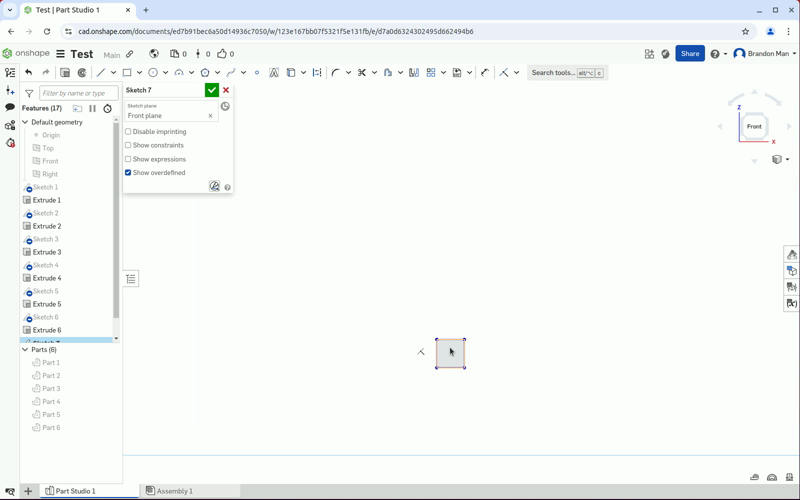
scroll(6)
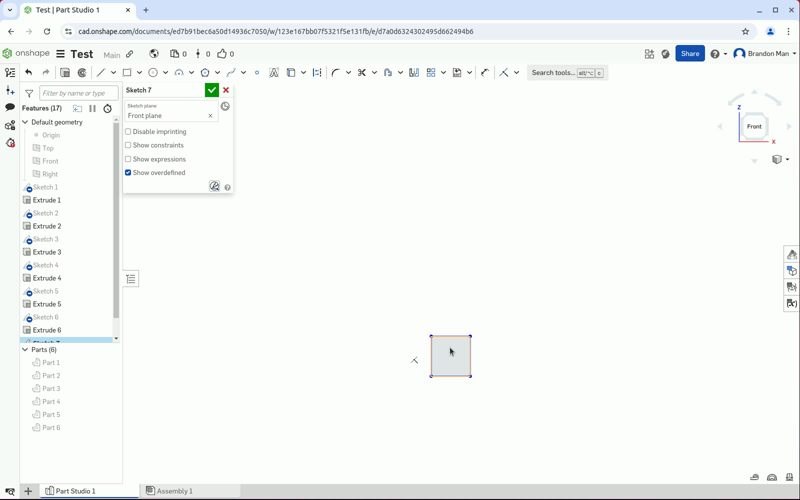
scroll(6)
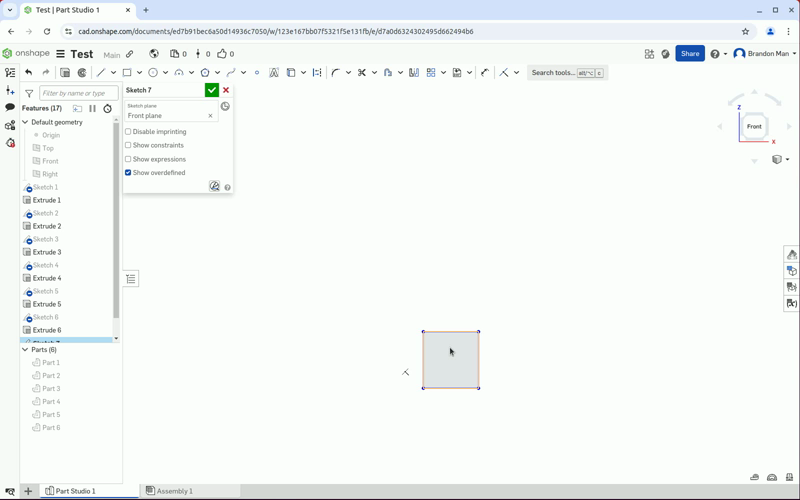
scroll(6)
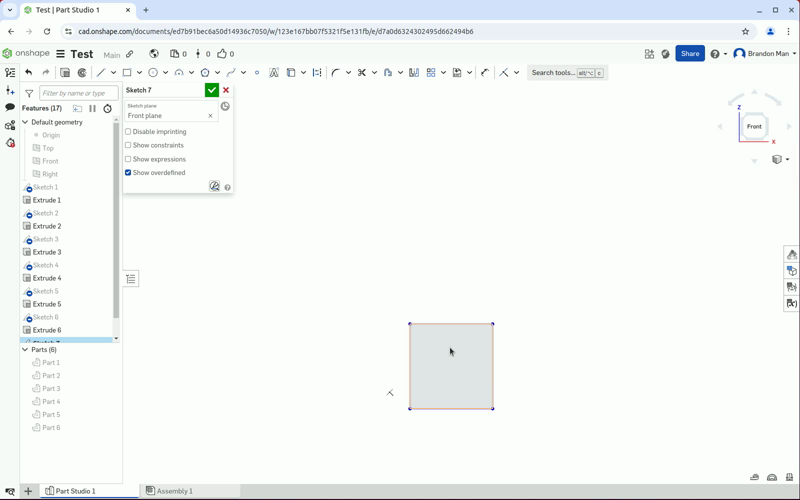
scroll(6)
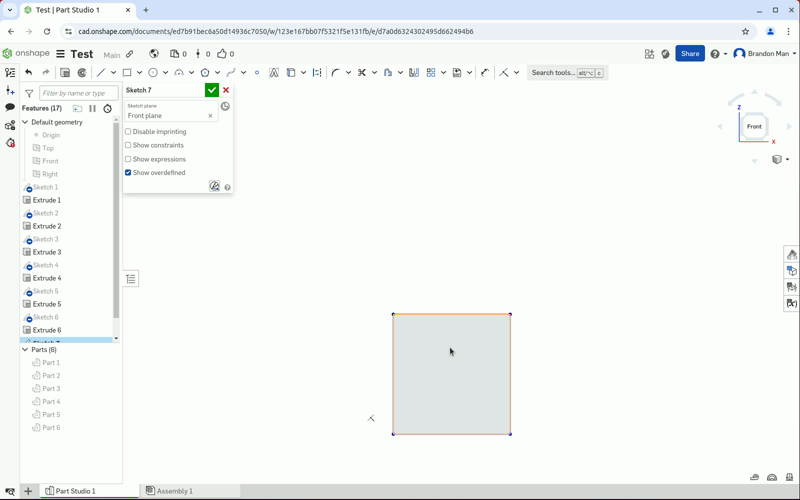
scroll(6)
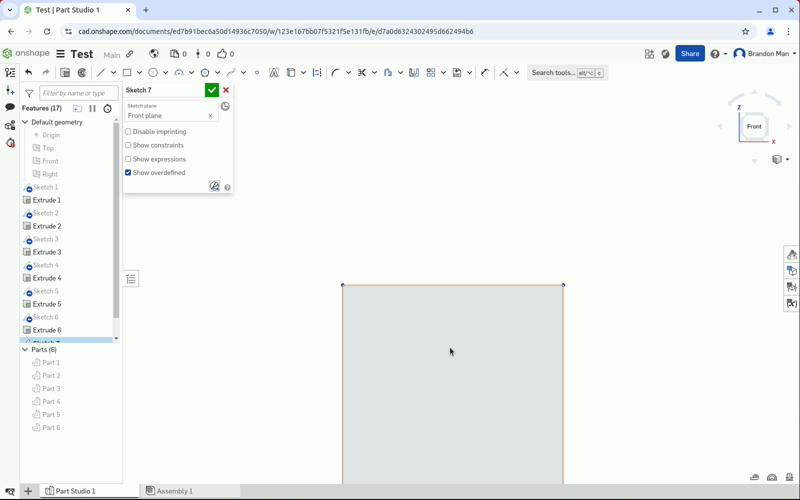
click(450, 347)
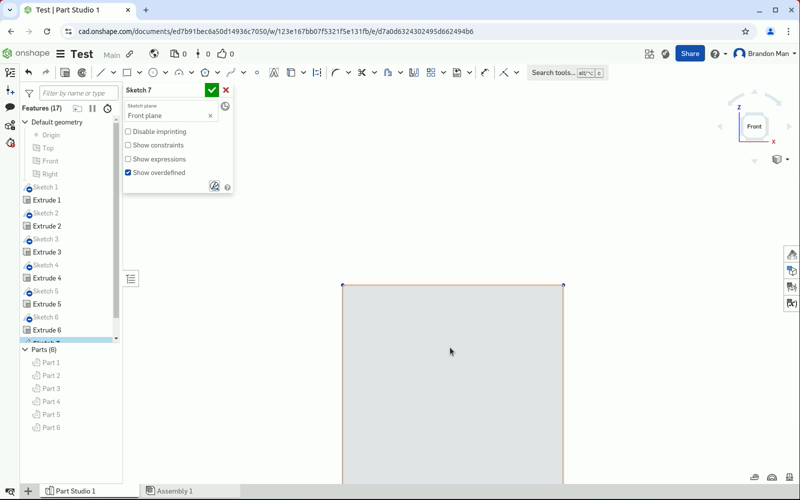
scroll(-6)
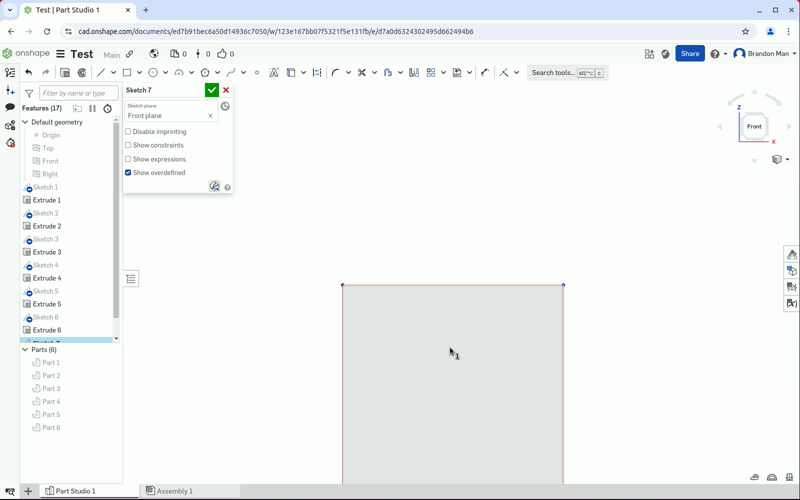
scroll(-6)
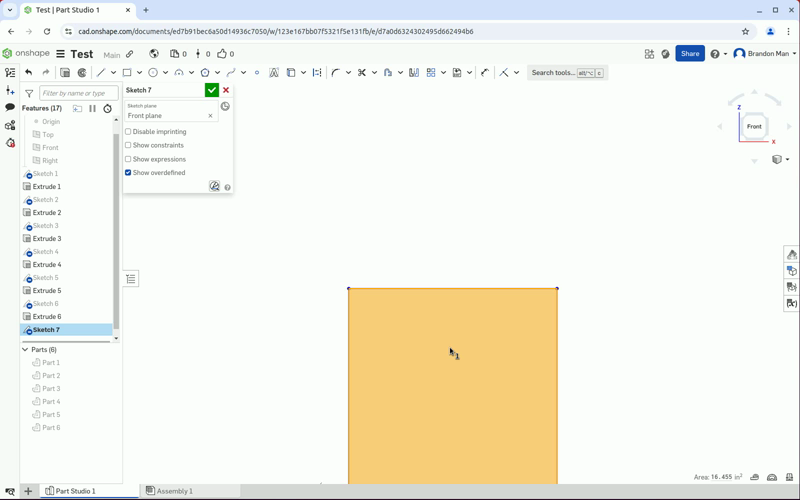
scroll(-6)
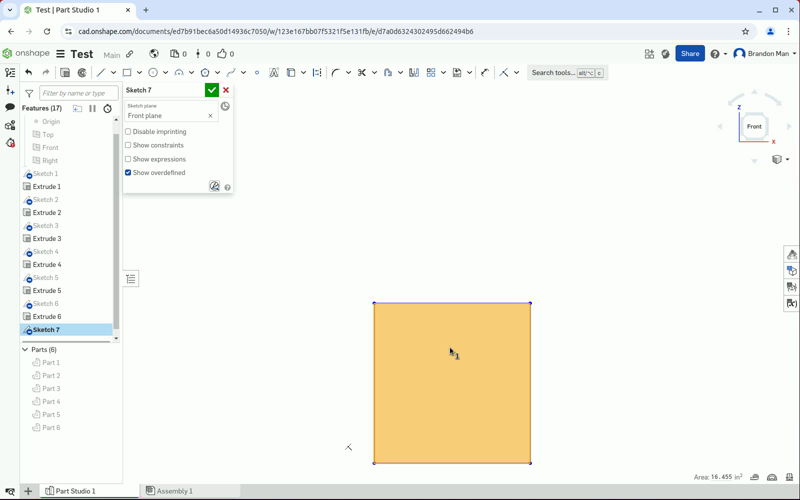
scroll(-6)
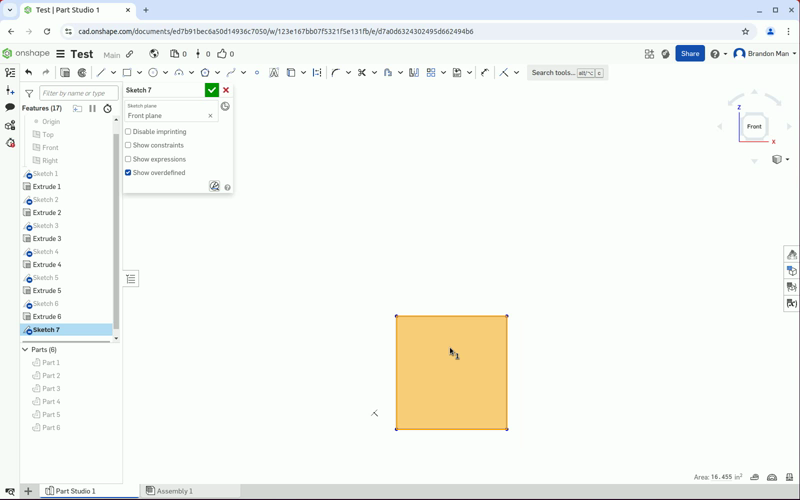
scroll(-6)
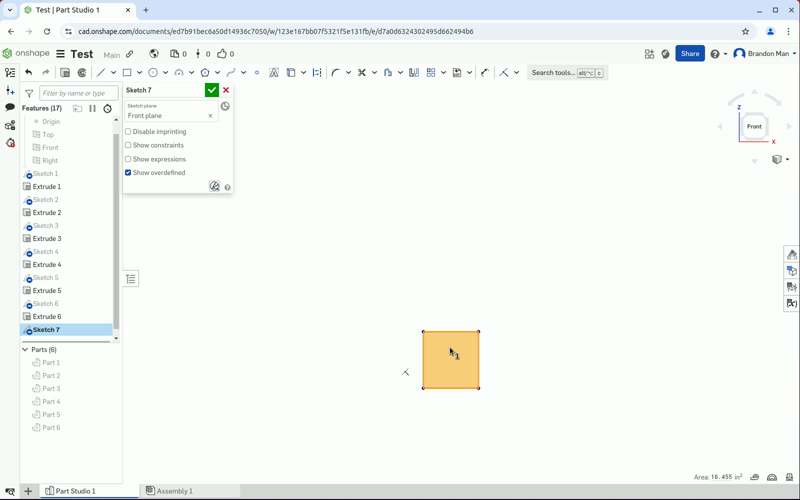
scroll(-6)
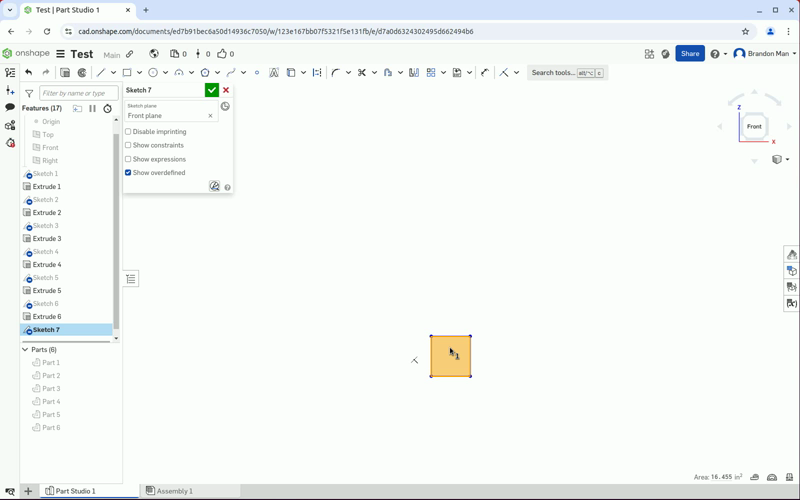
scroll(-6)
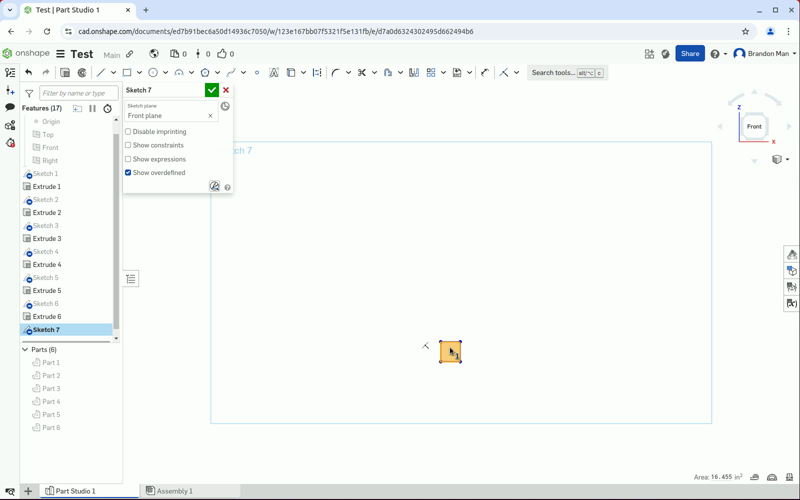
mouse_move(73, 352)
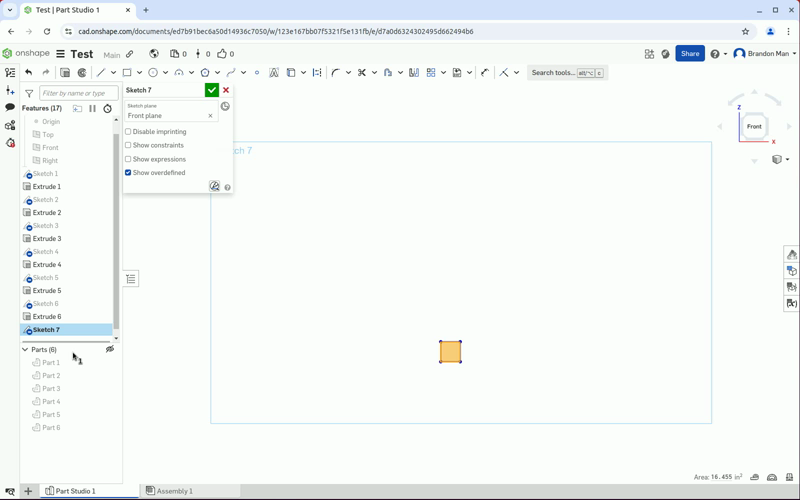
key(shift+y)
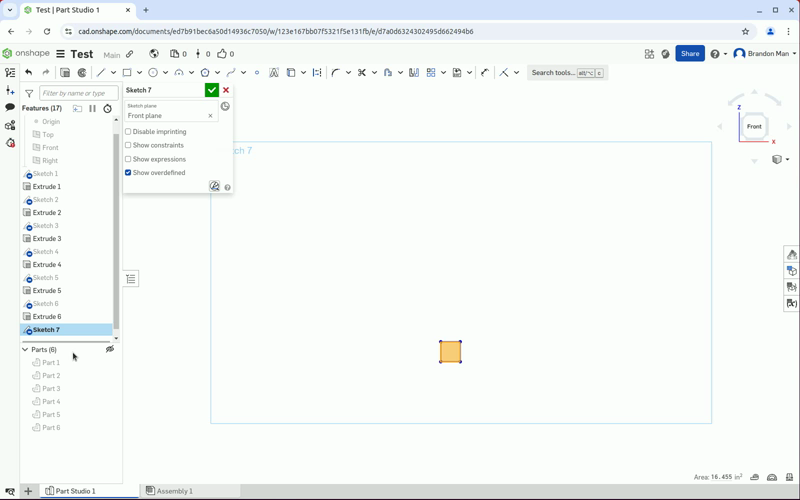
key(shift+e)
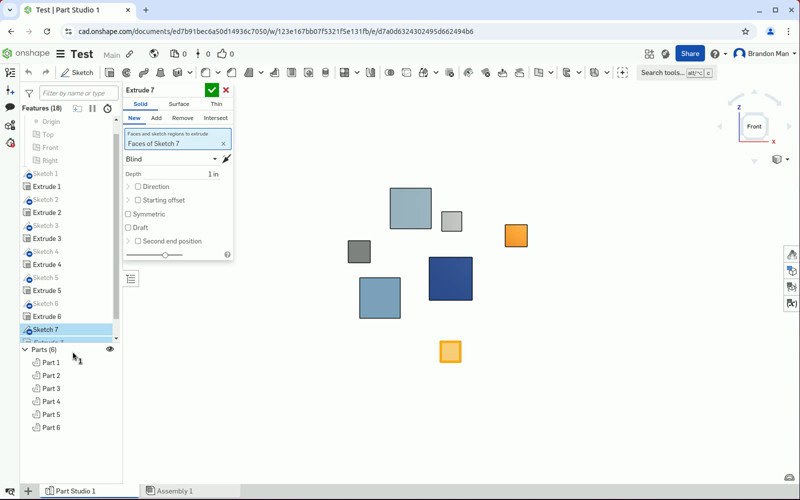
mouse_move(143, 106)
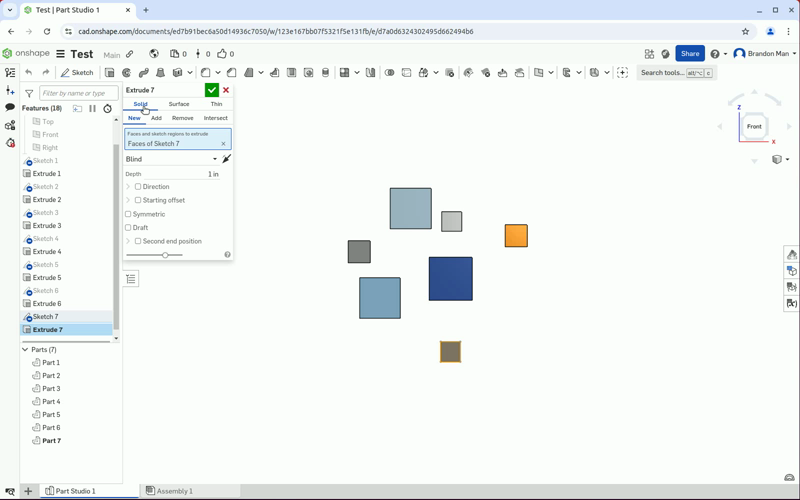
click(143, 106)
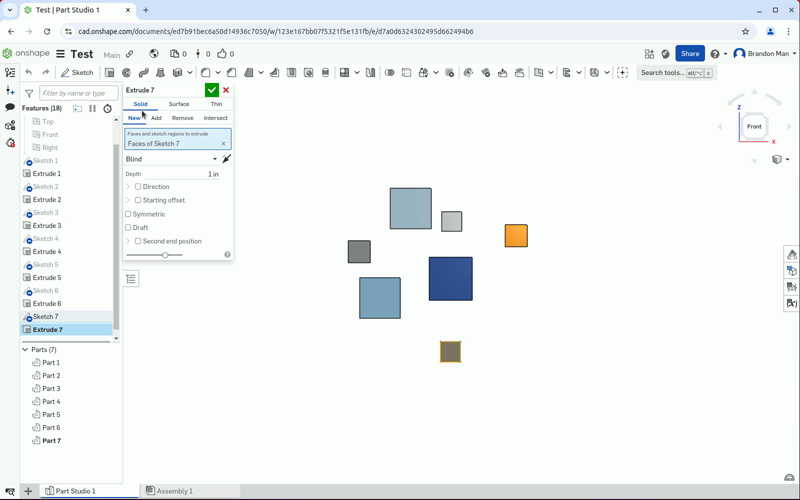
mouse_move(137, 120)
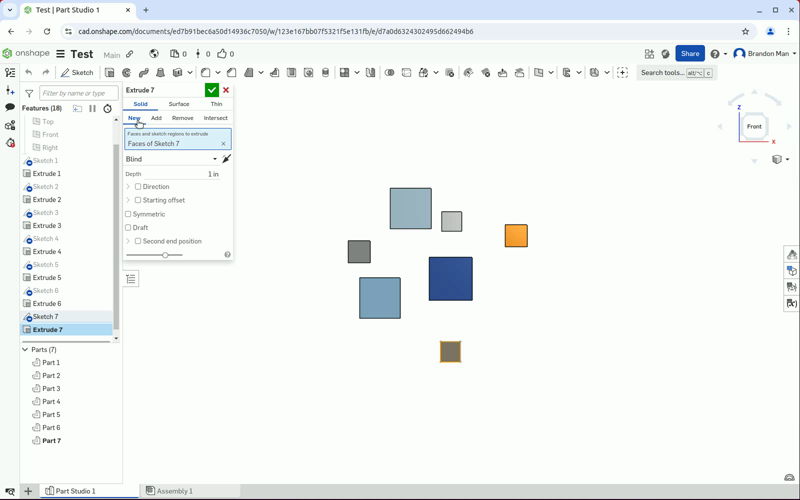
click(137, 120)
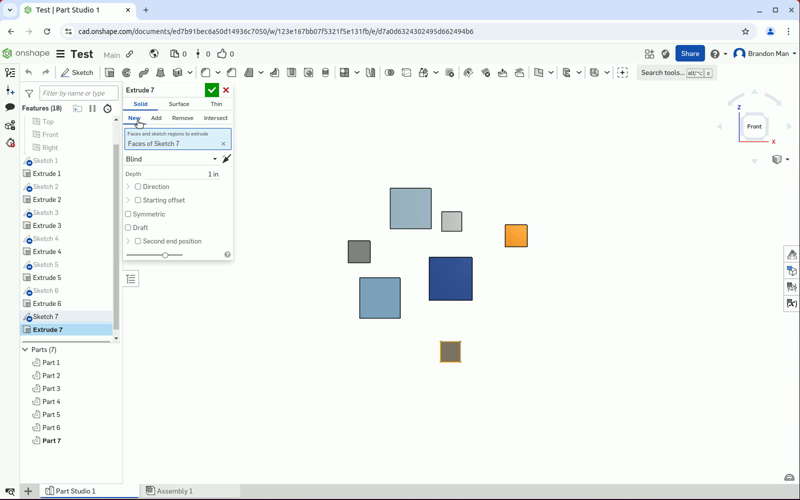
key(tab, 4)
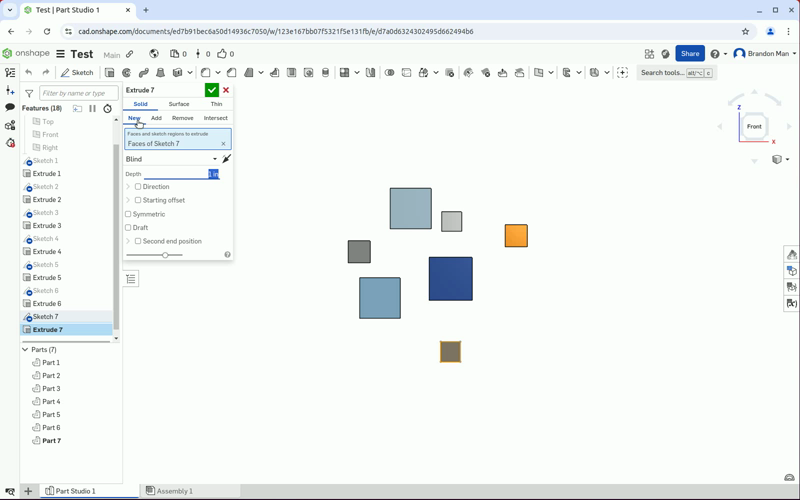
text(0.241)
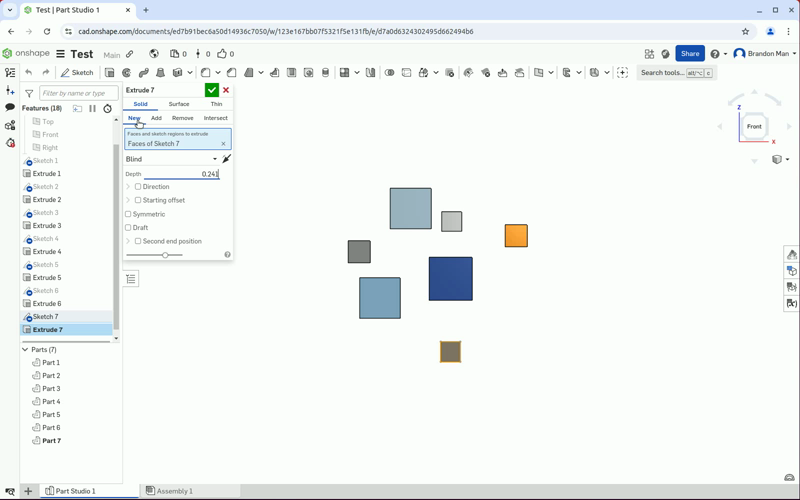
key(enter)
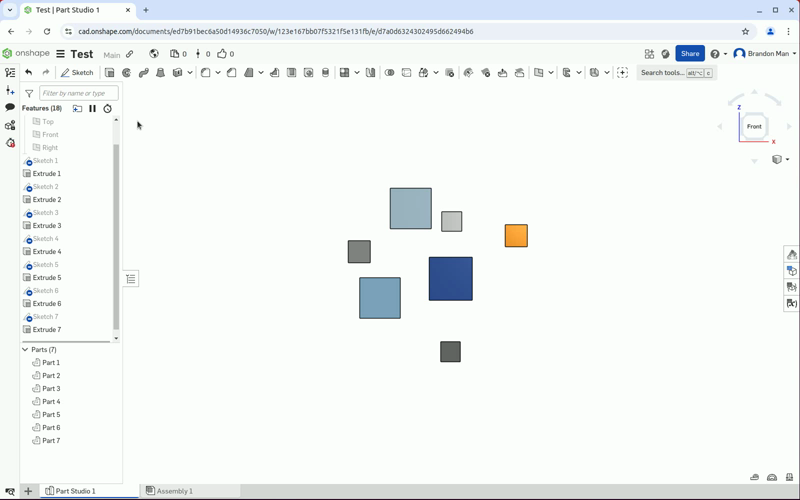
key(shift+h)
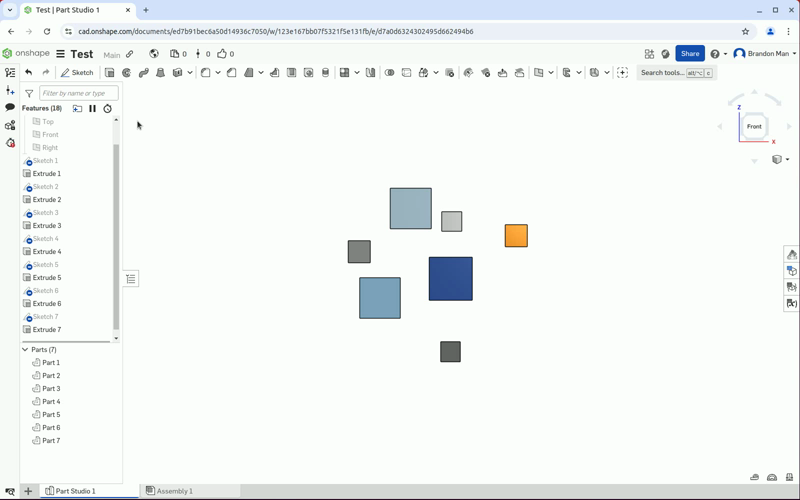
key(shift+h)
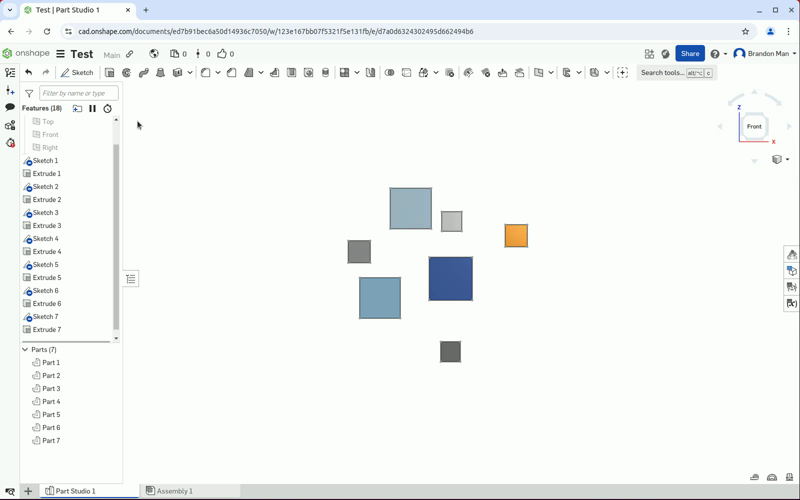
key(shift+7)
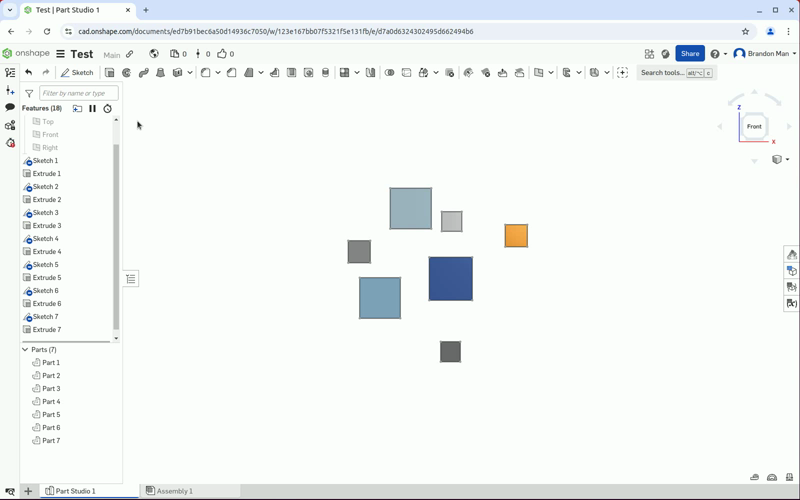
key(left, 2)
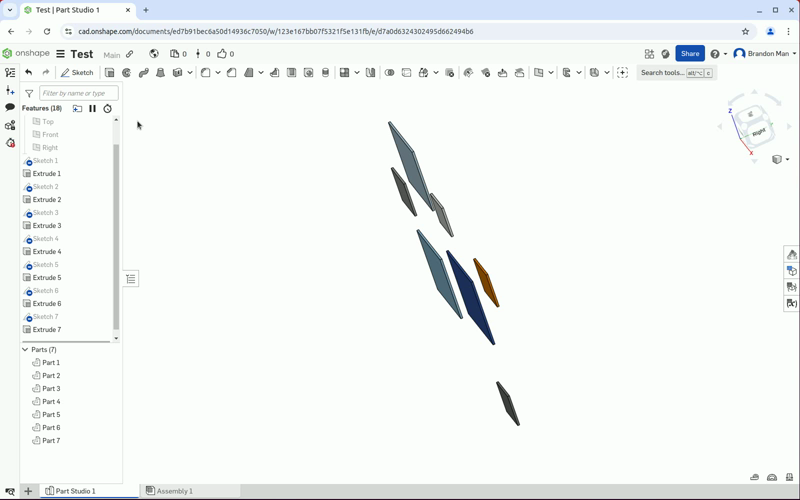
key(down, 2)
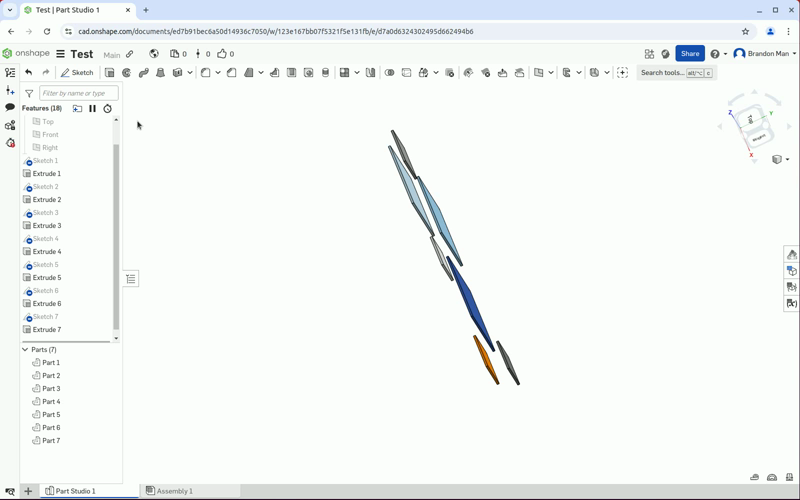
key(up, 2)
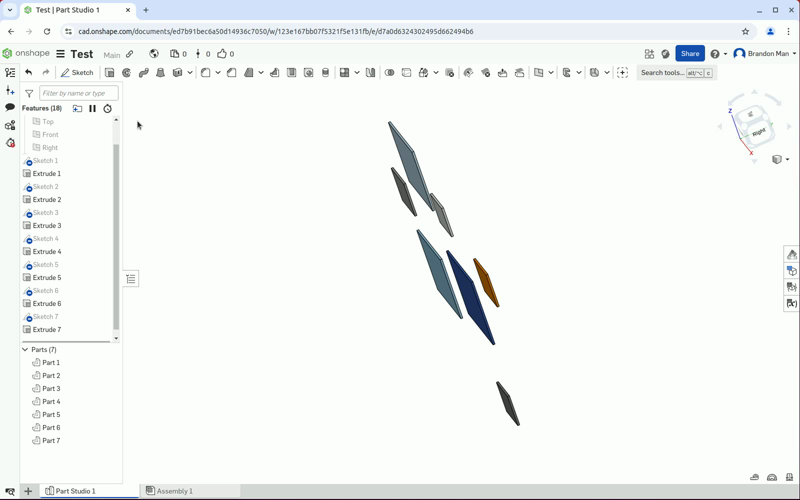
key(right, 2)
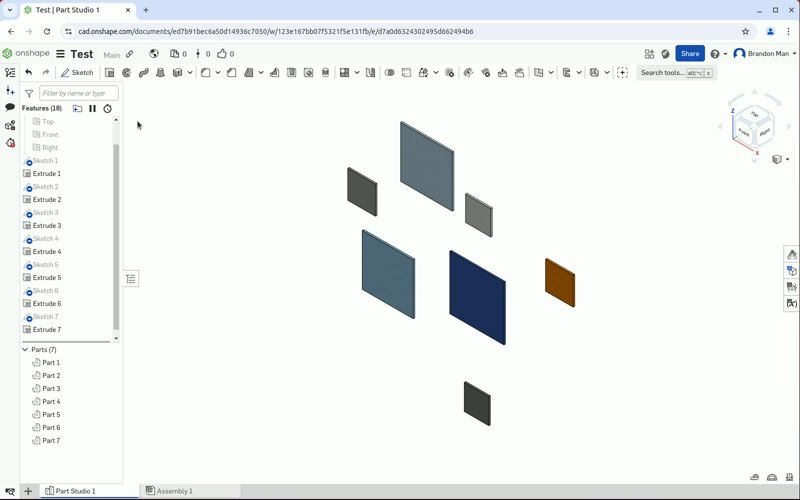
mouse_move(69, 163)
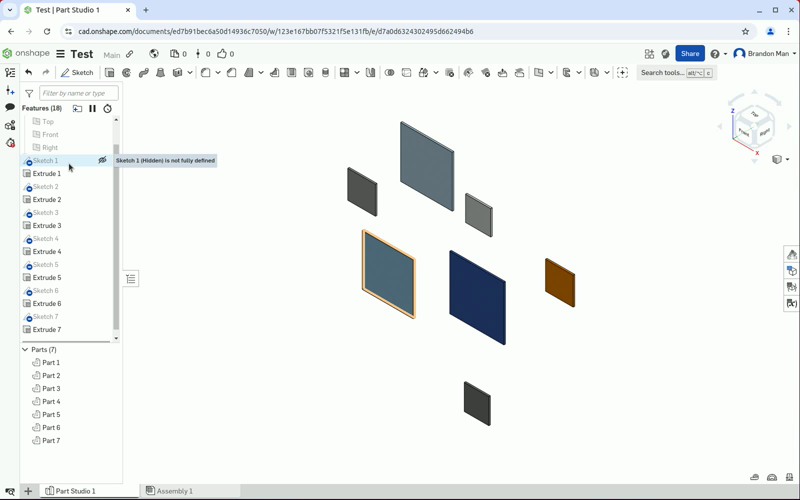
click(69, 163)